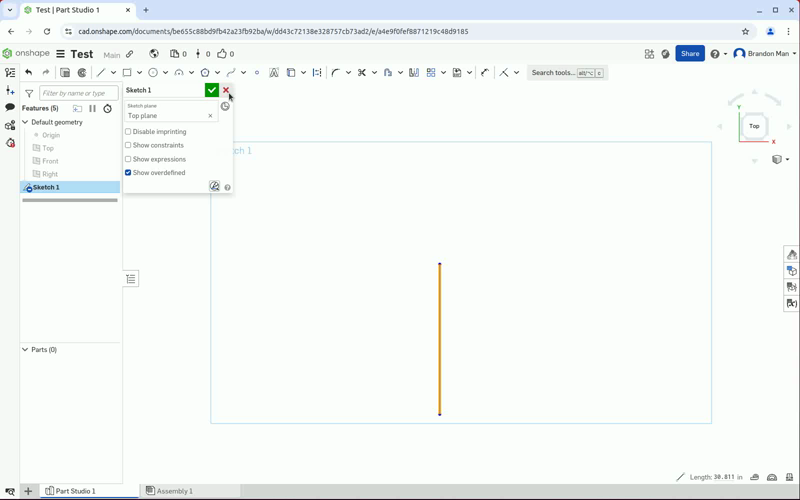
key(shift+h)
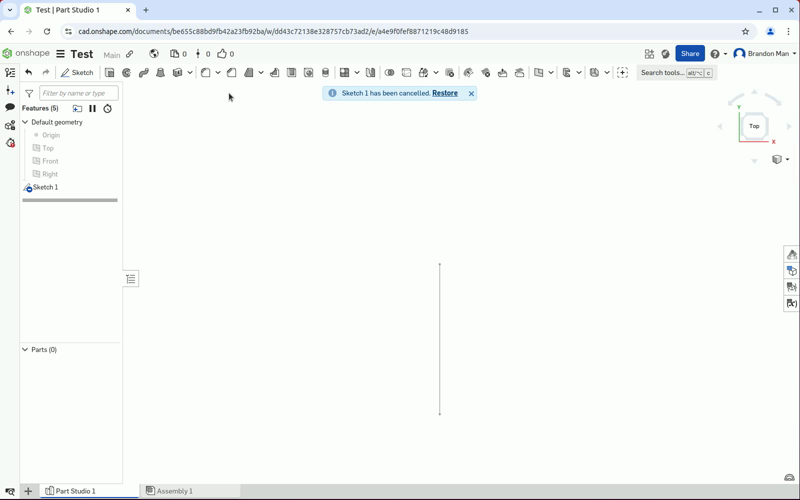
mouse_move(73, 352)
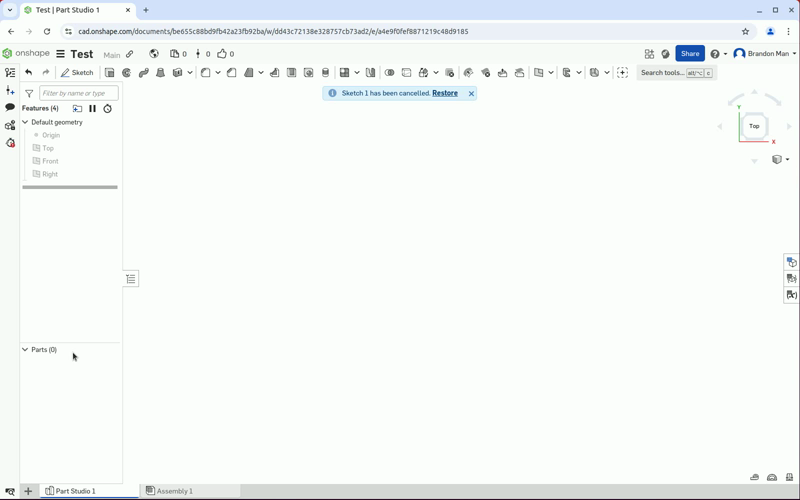
key(y)
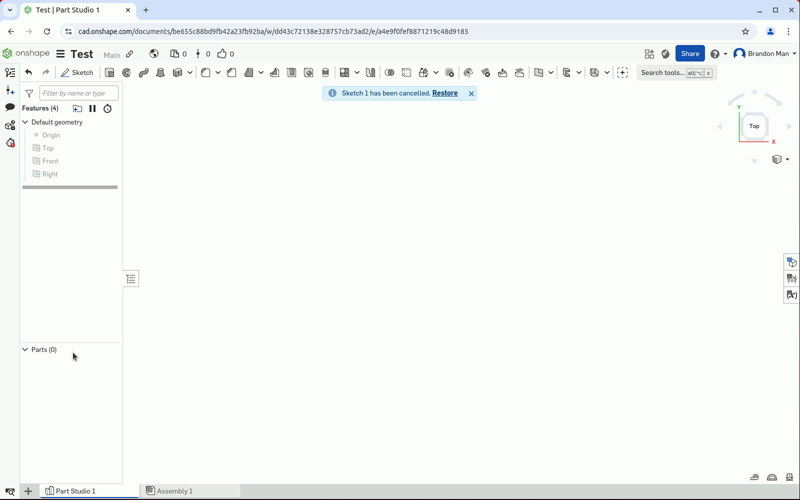
key(shift+p)
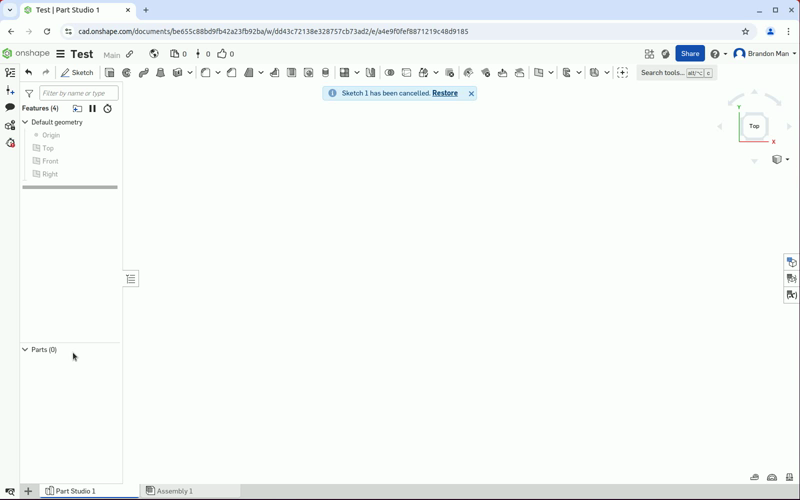
key(space)
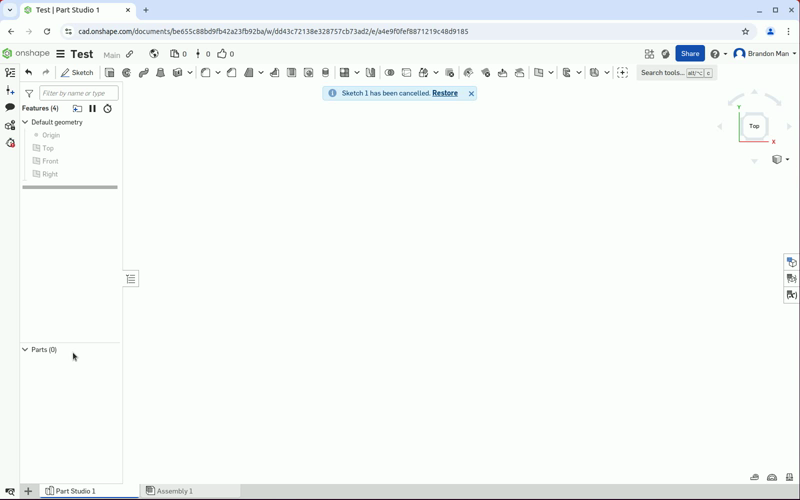
key_down(shift)
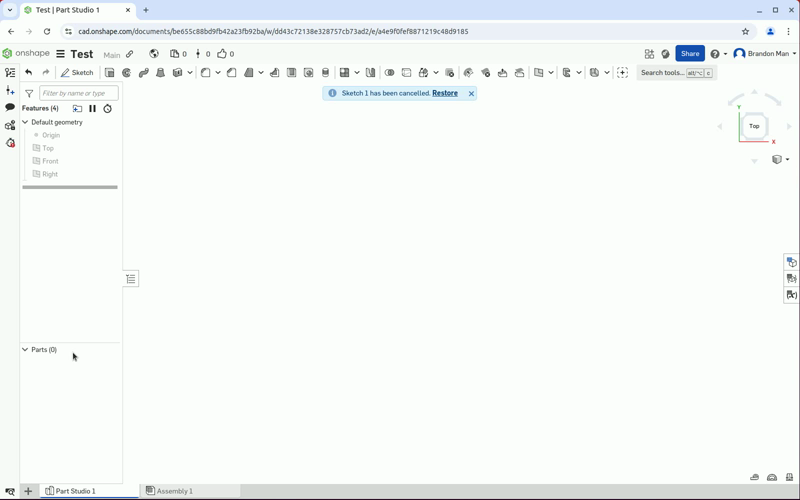
key(up)
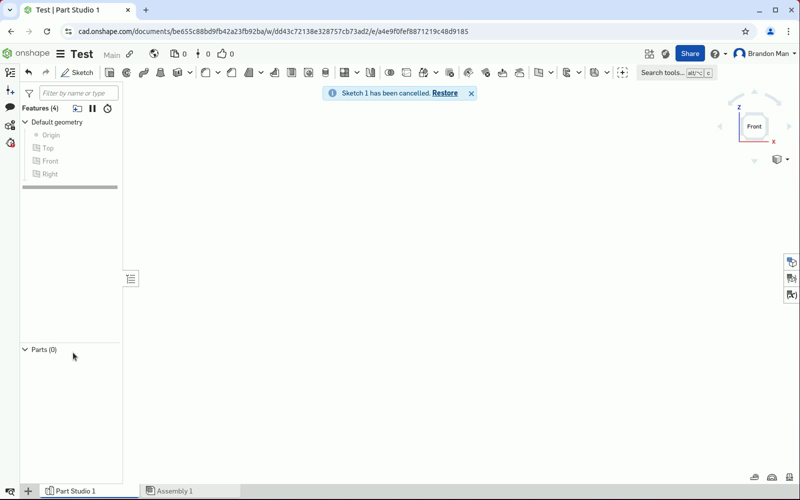
key_up(shift)
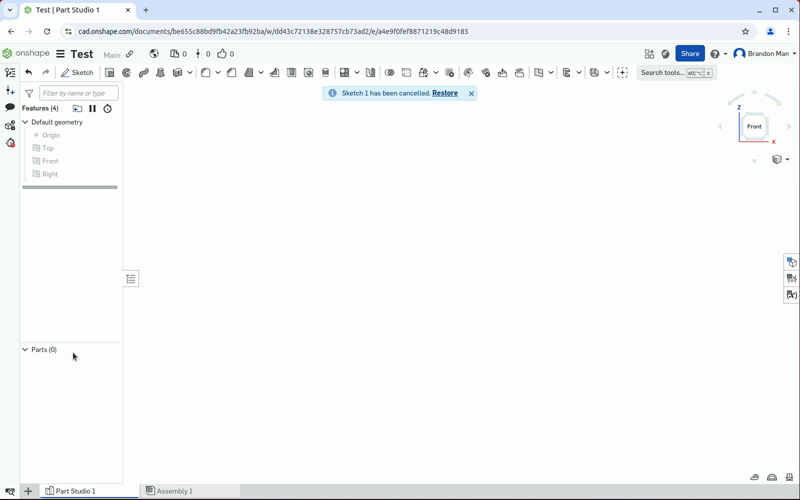
mouse_move(73, 352)
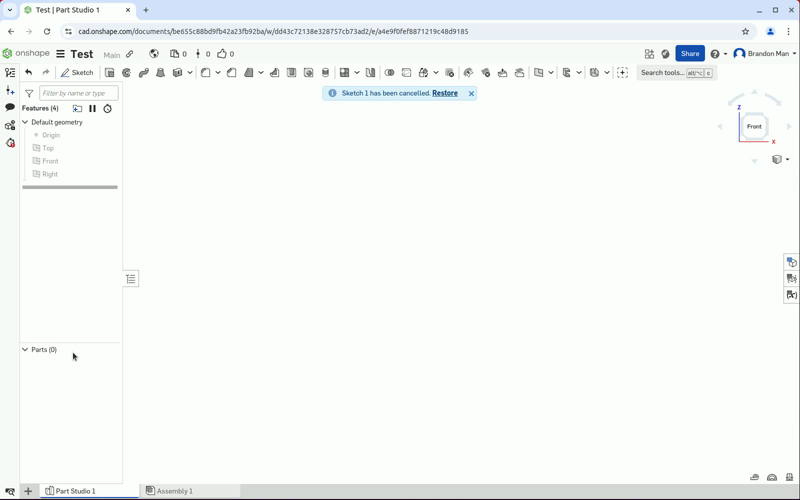
key(shift+y)
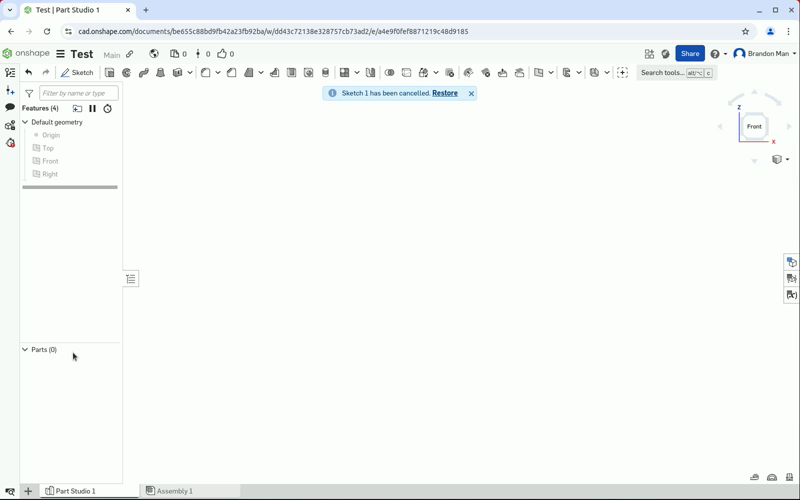
key(shift+s)
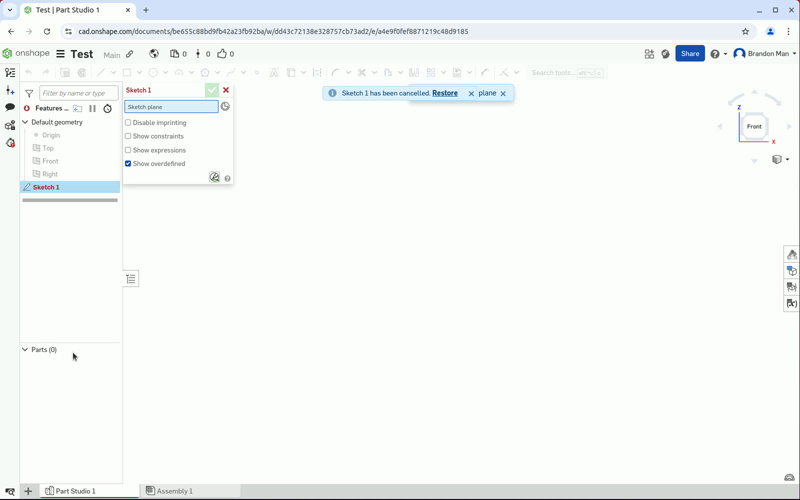
mouse_move(73, 163)
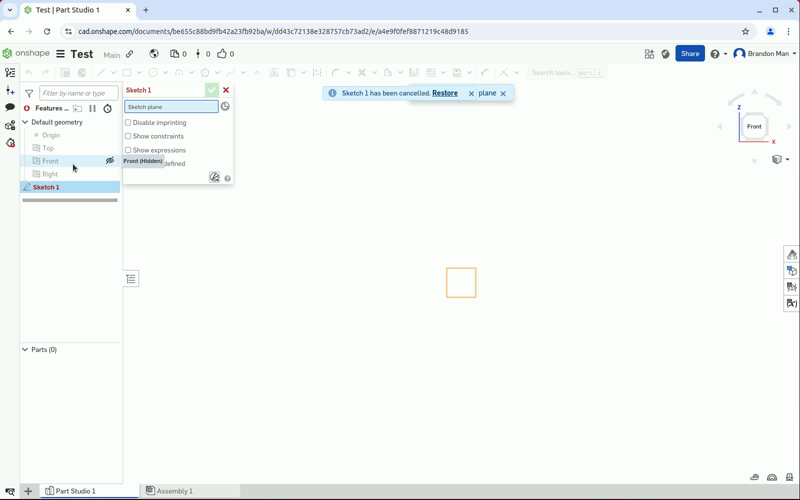
click(73, 163)
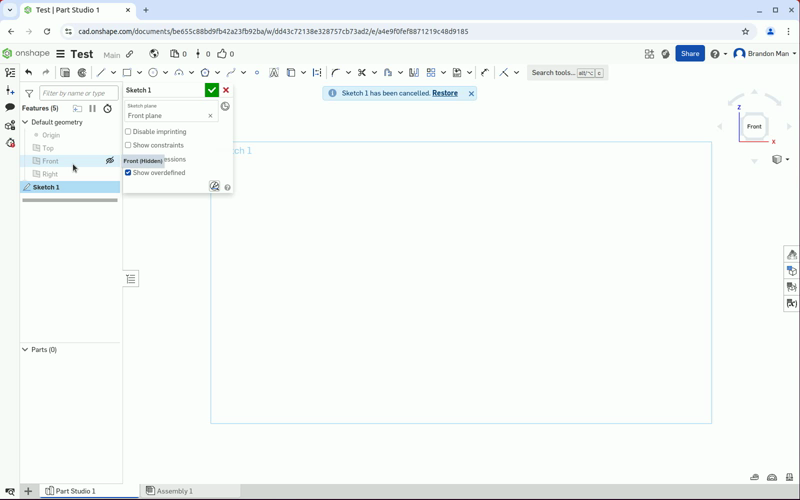
mouse_move(73, 352)
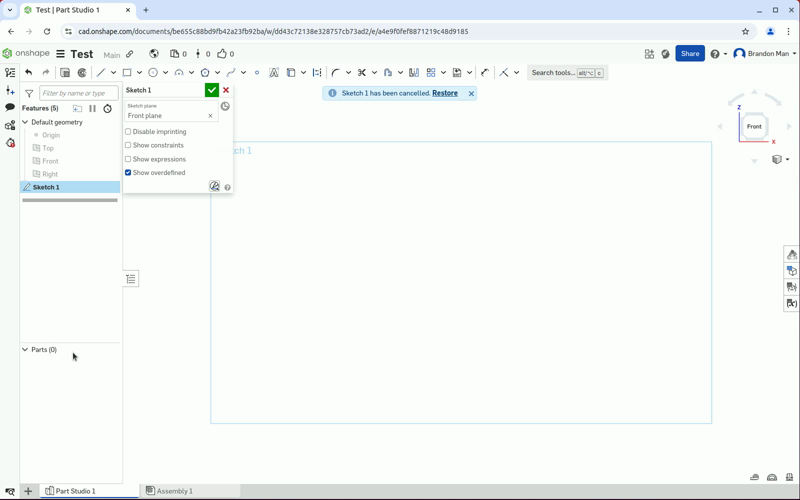
key(y)
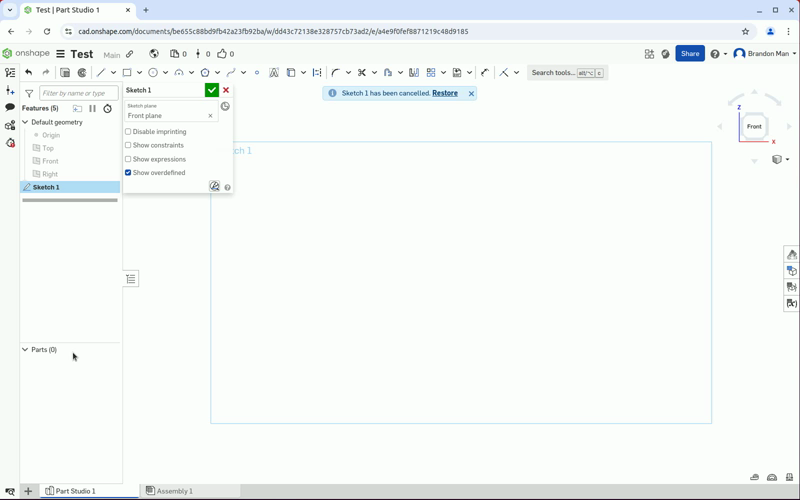
key(l)
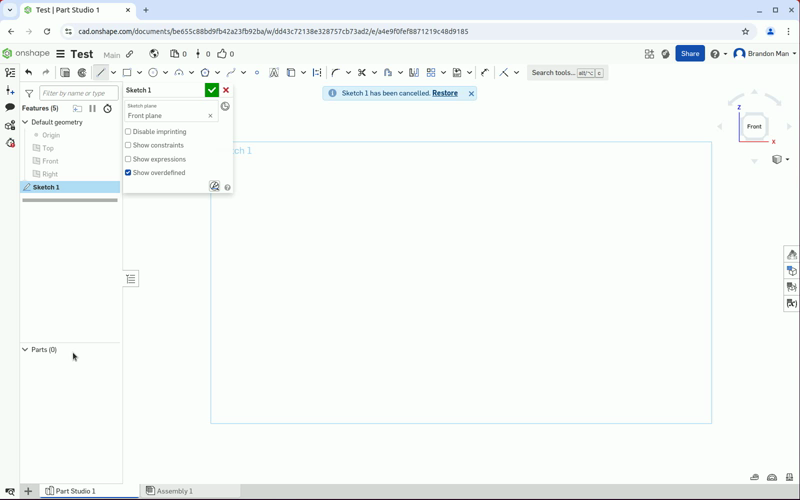
key_down(shift)
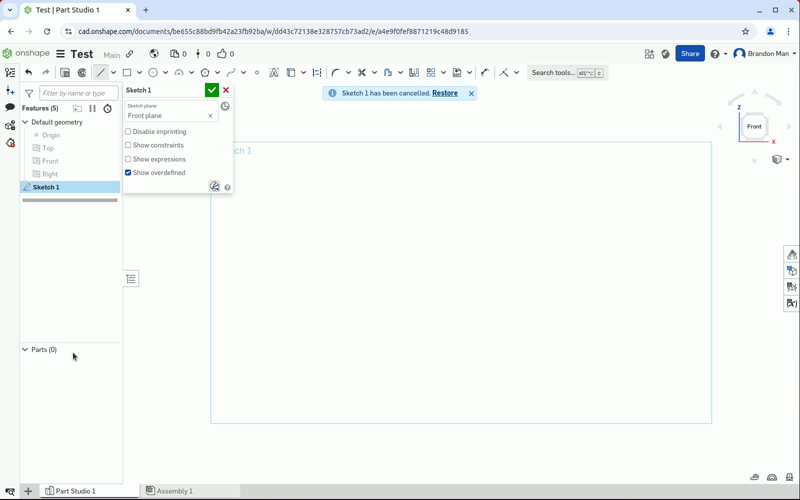
mouse_move(348, 224)
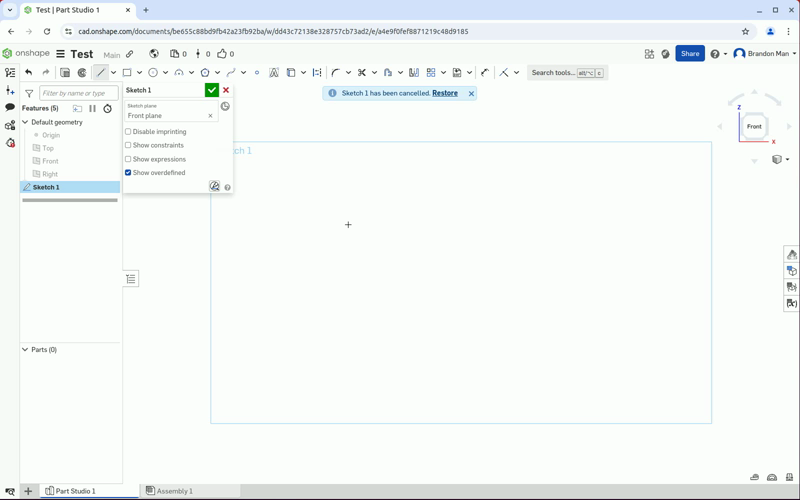
click(348, 224)
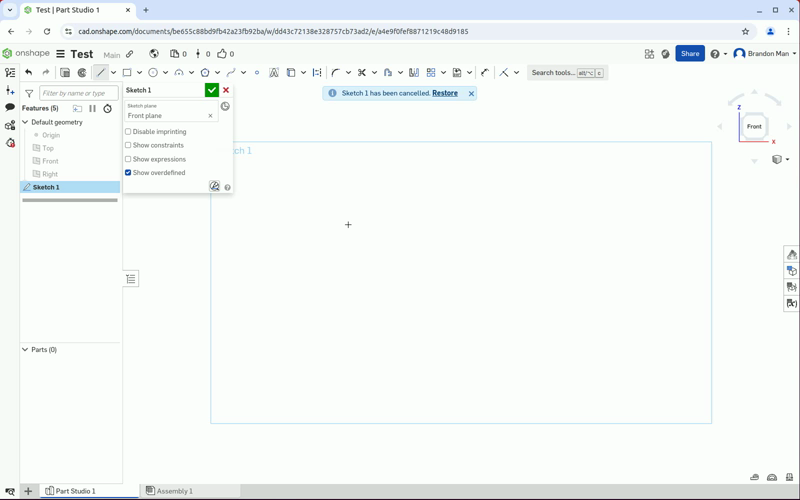
key_up(shift)
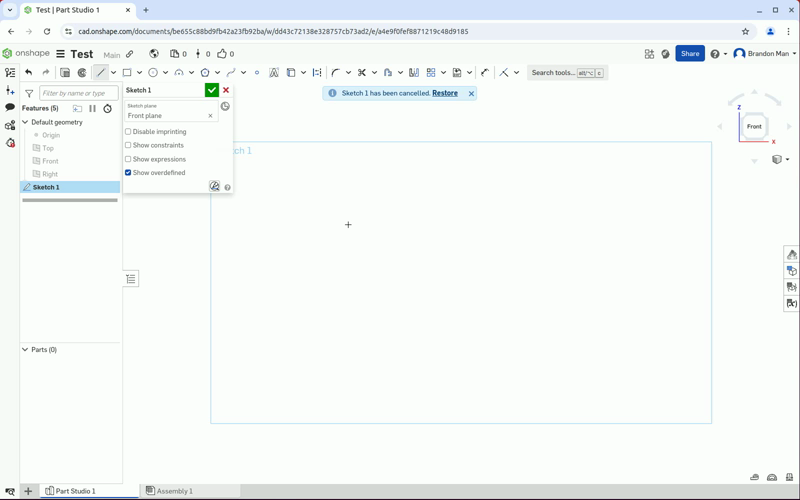
key_down(shift)
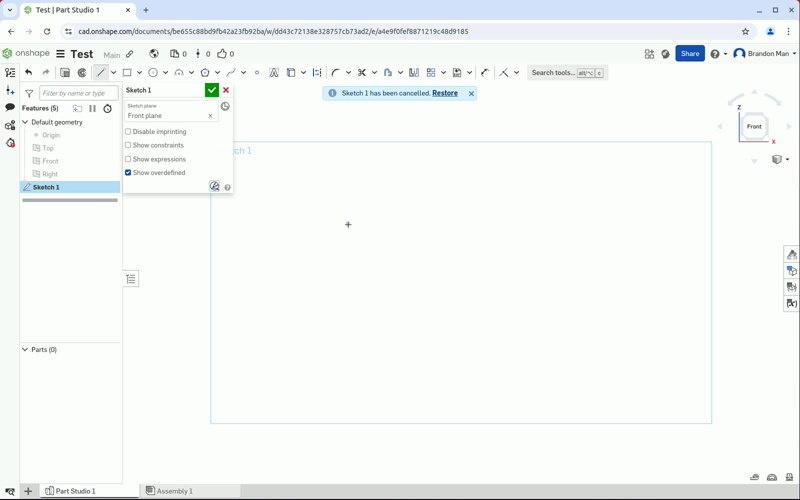
mouse_move(378, 224)
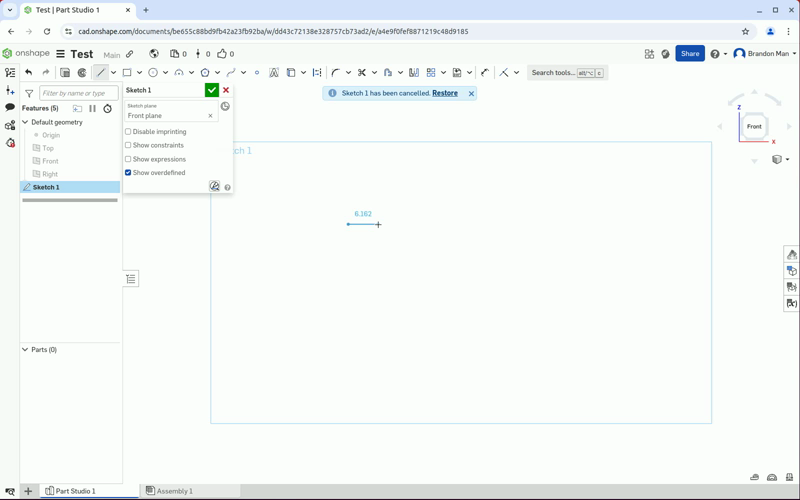
mouse_move(357, 241)
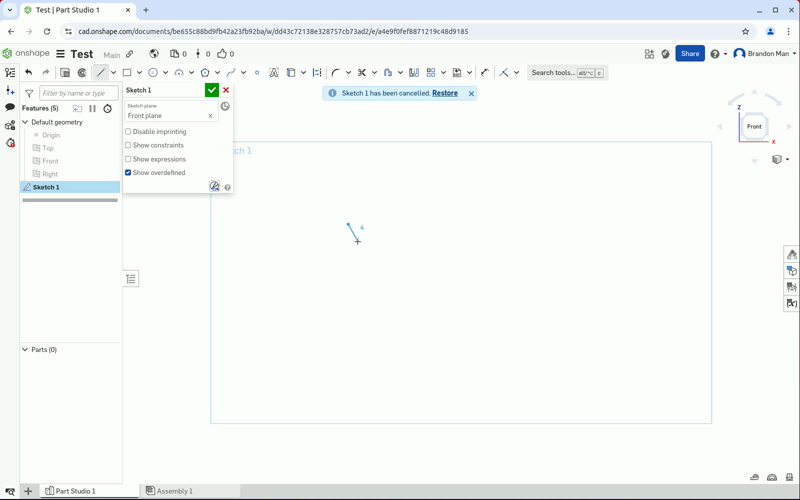
click(357, 241)
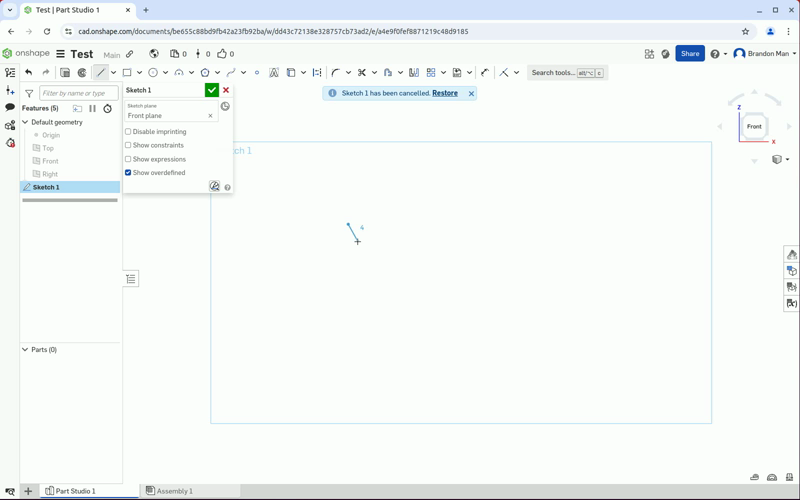
key_up(shift)
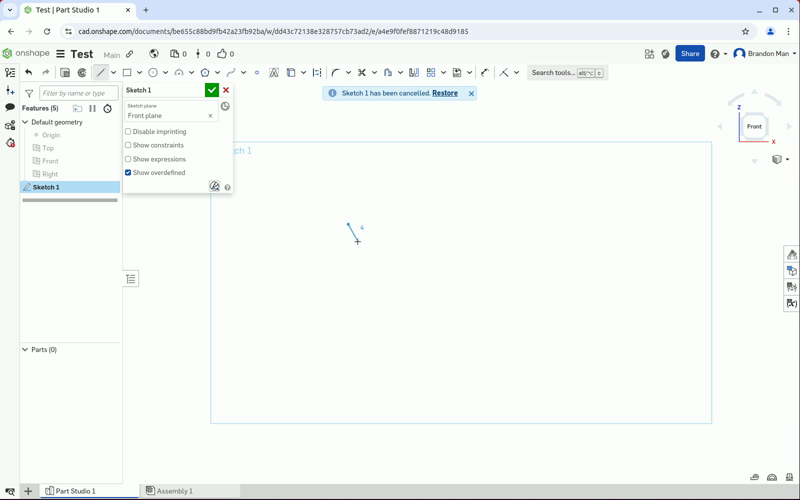
key_down(shift)
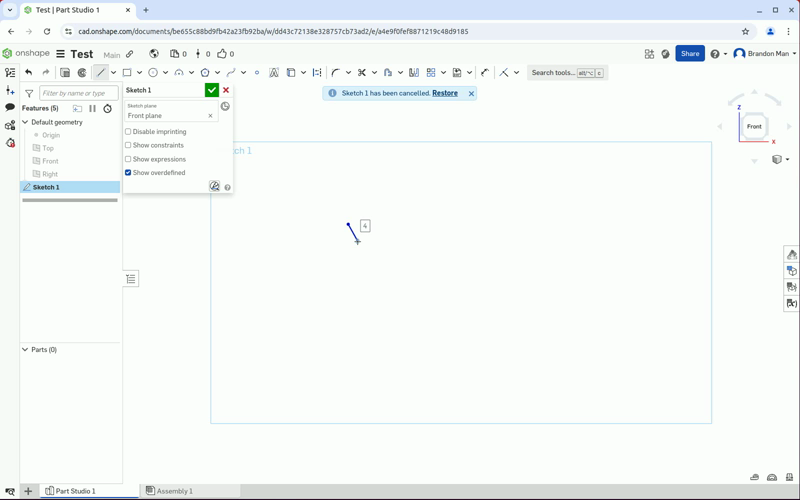
mouse_move(387, 241)
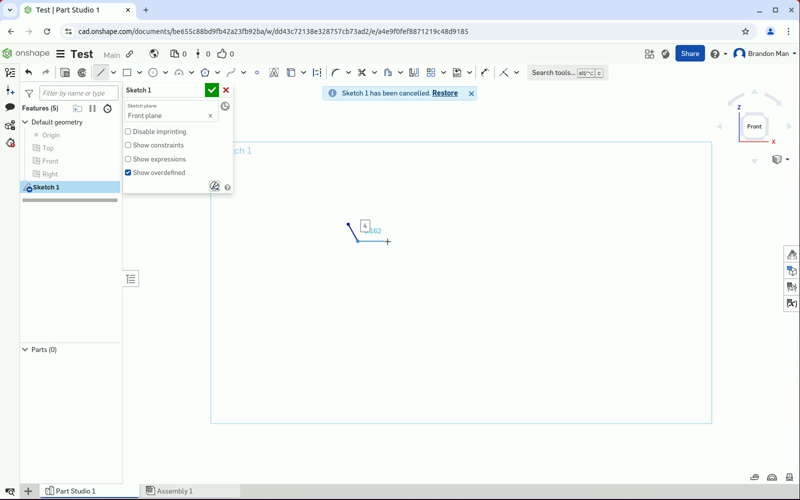
mouse_move(377, 241)
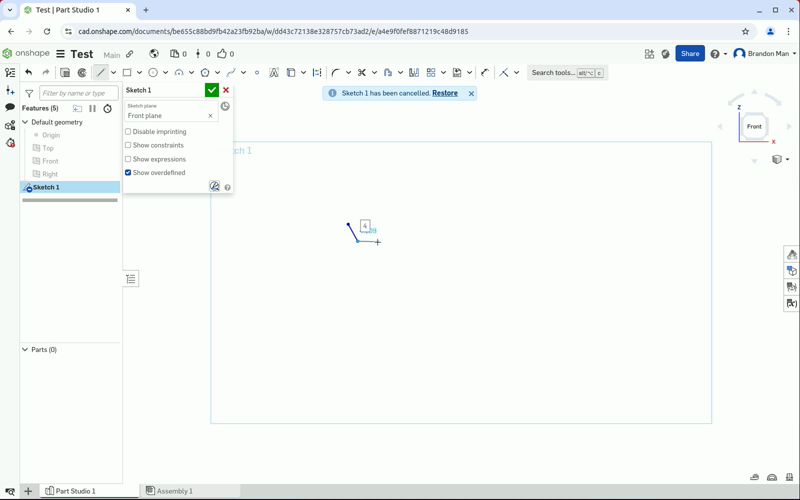
click(377, 241)
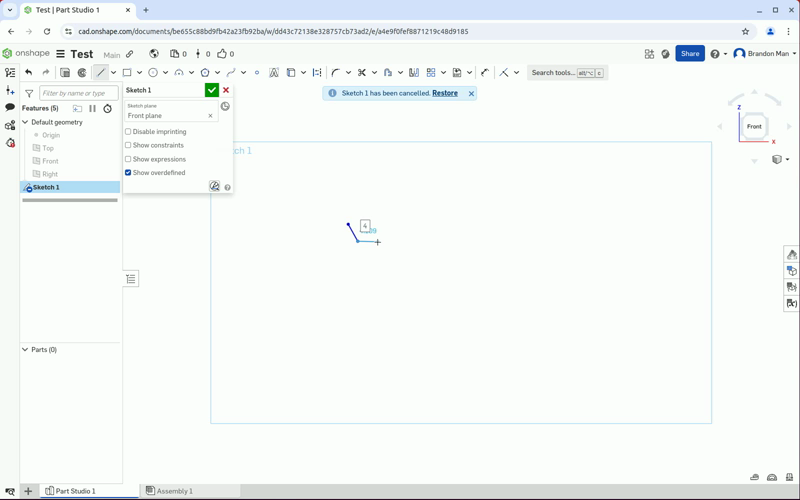
key_up(shift)
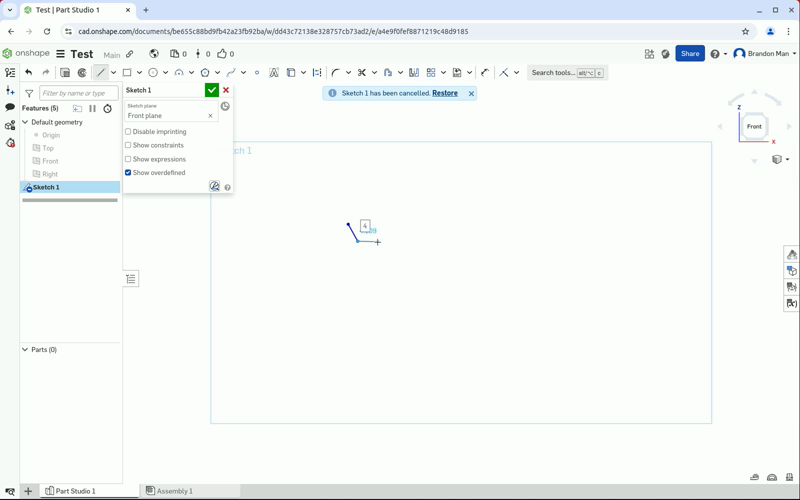
key_down(shift)
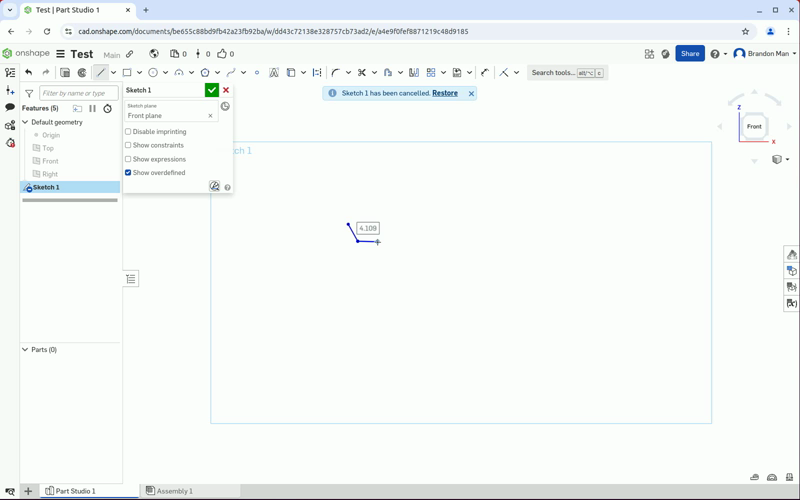
mouse_move(407, 241)
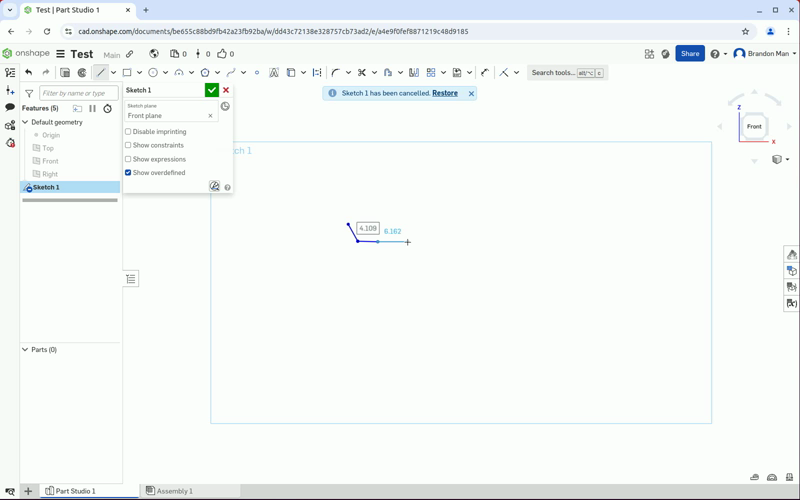
mouse_move(387, 224)
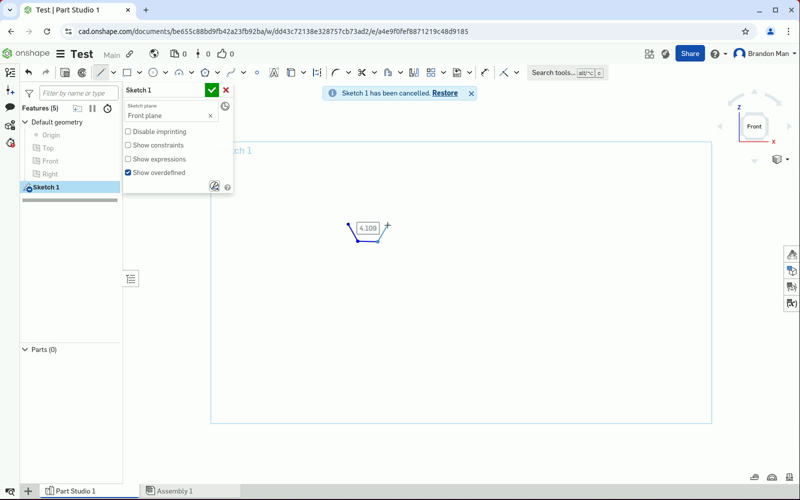
click(387, 224)
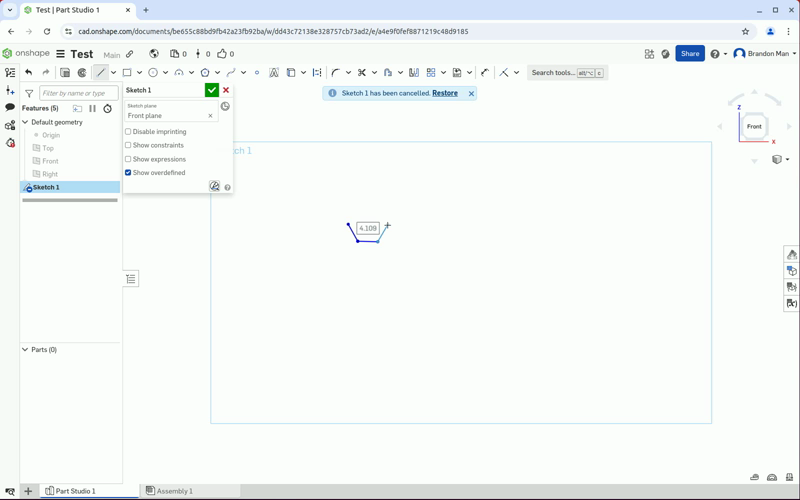
key_up(shift)
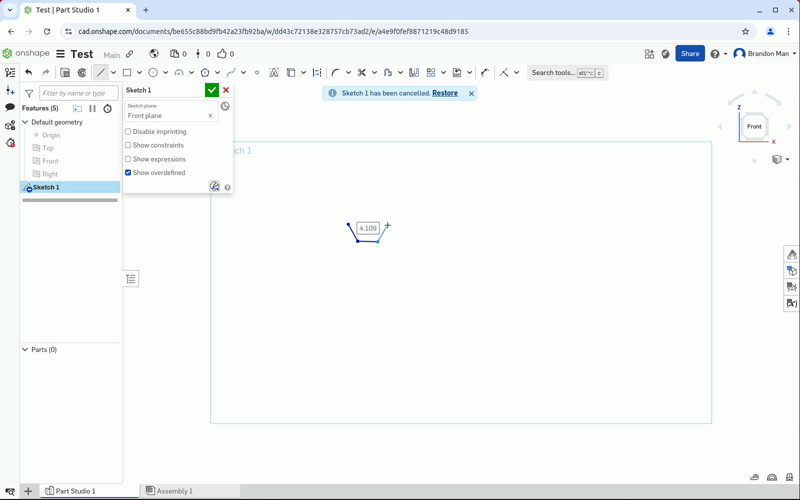
key_down(shift)
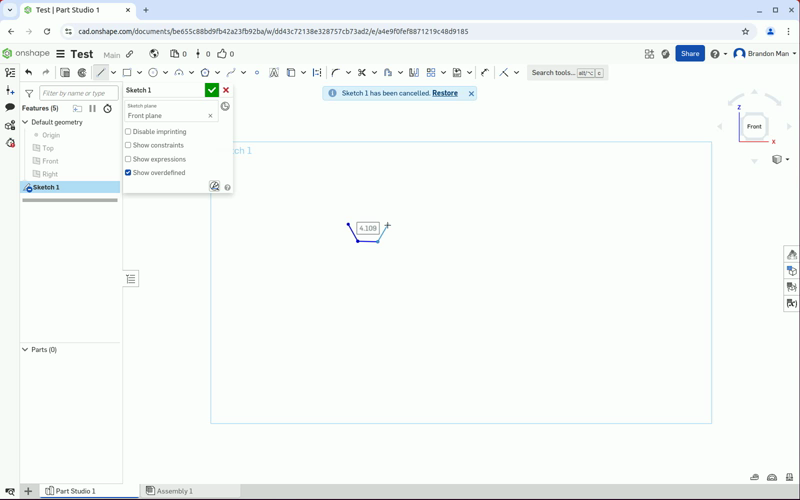
mouse_move(417, 224)
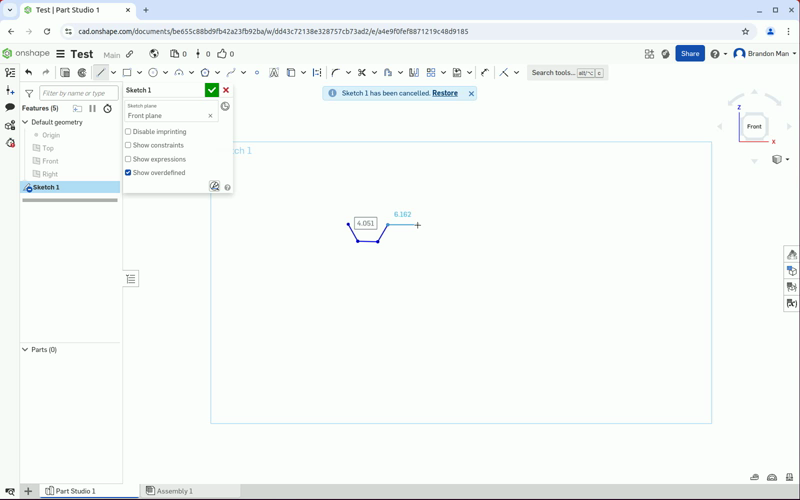
mouse_move(378, 207)
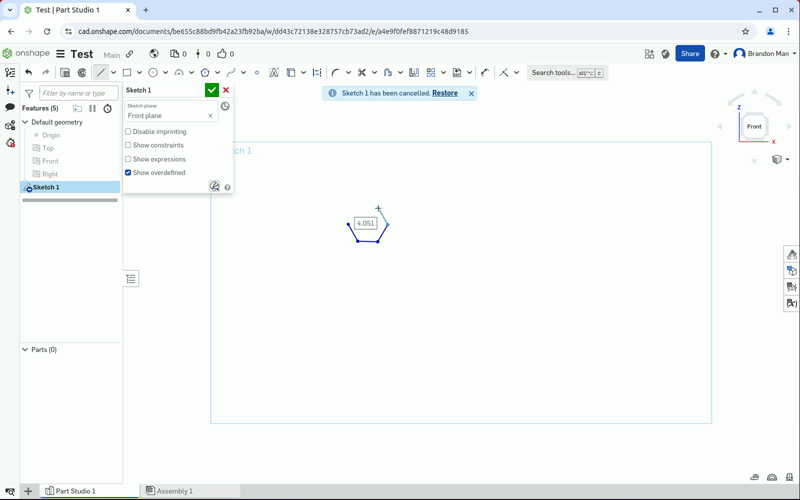
click(378, 207)
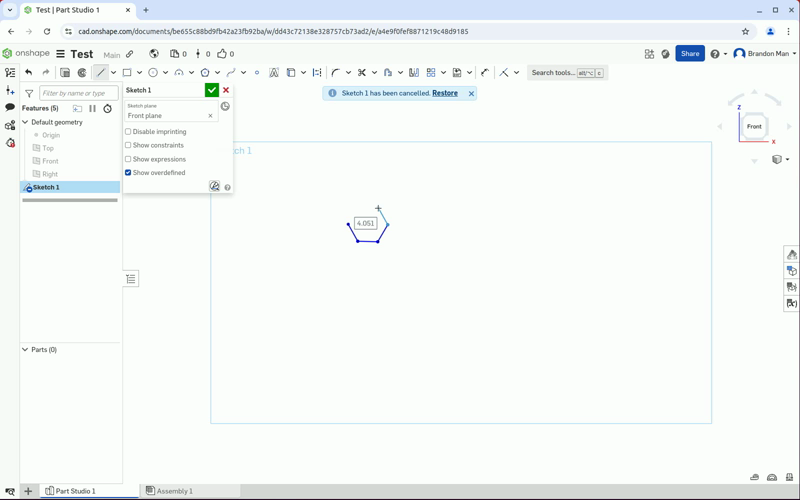
key_up(shift)
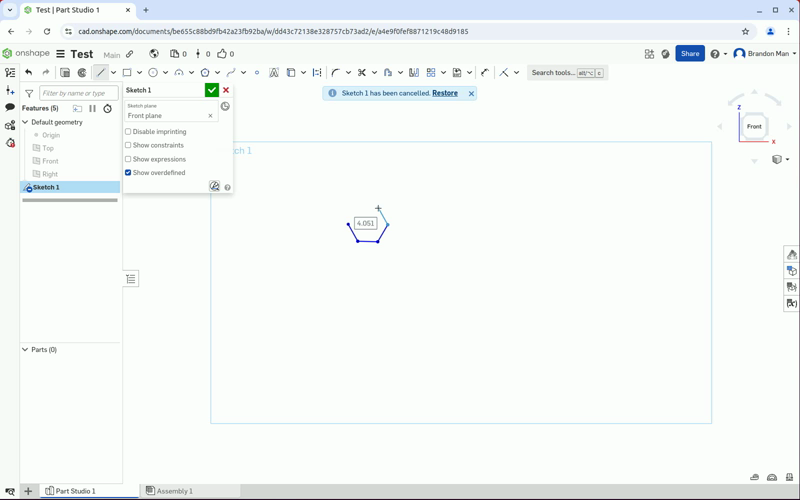
key_down(shift)
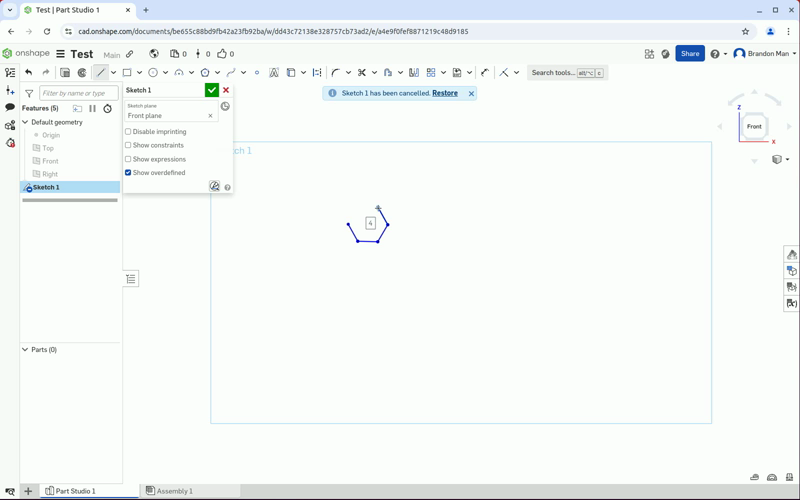
mouse_move(408, 207)
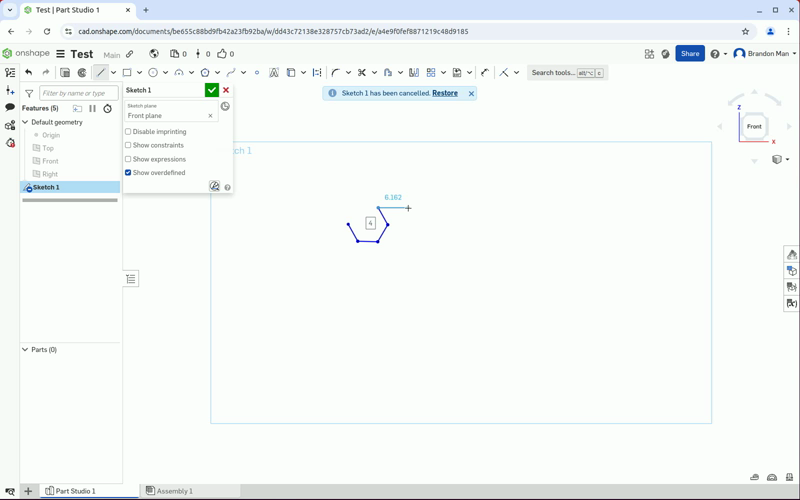
mouse_move(358, 207)
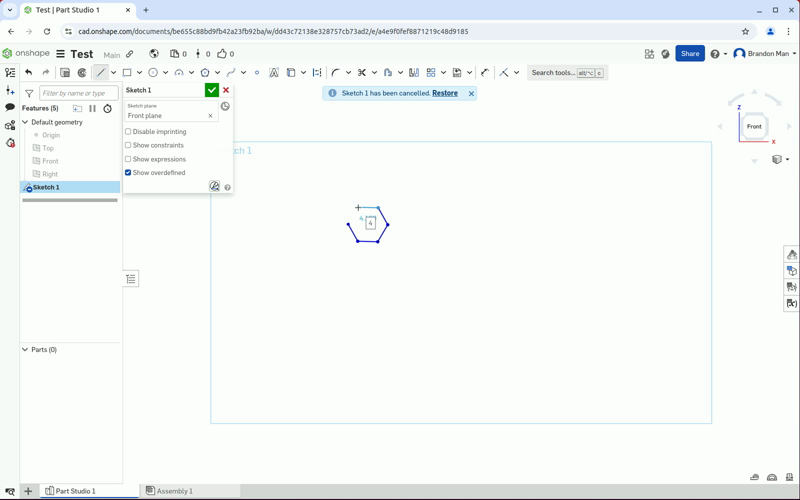
click(358, 207)
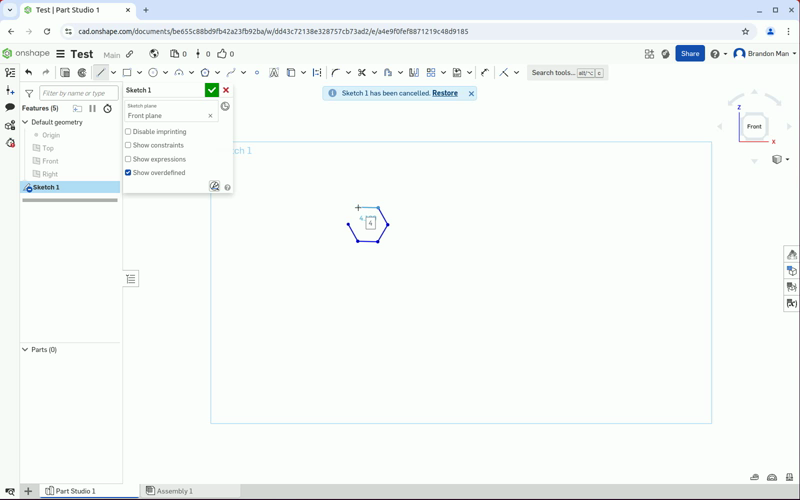
key_up(shift)
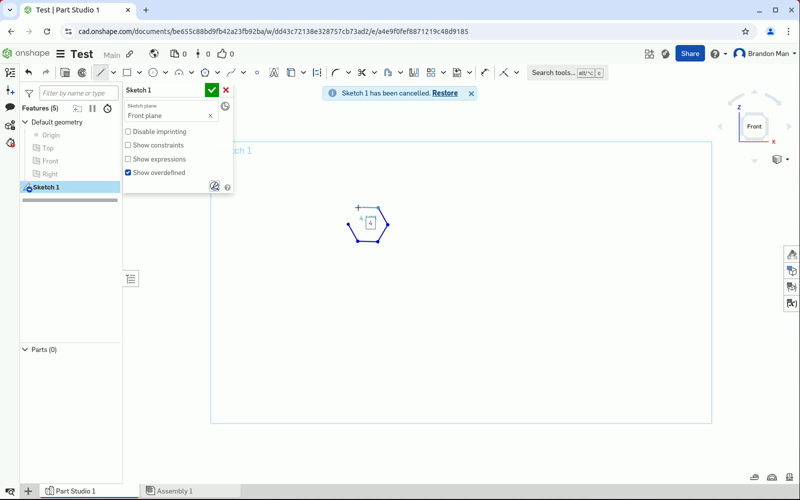
mouse_move(388, 207)
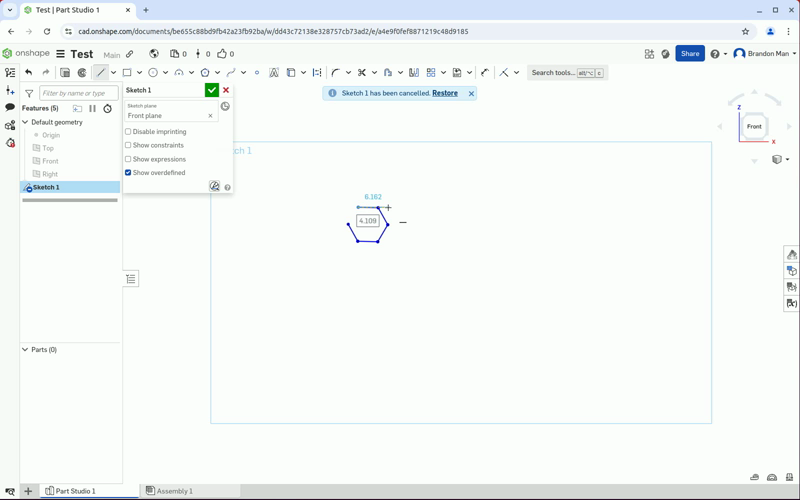
key_down(shift)
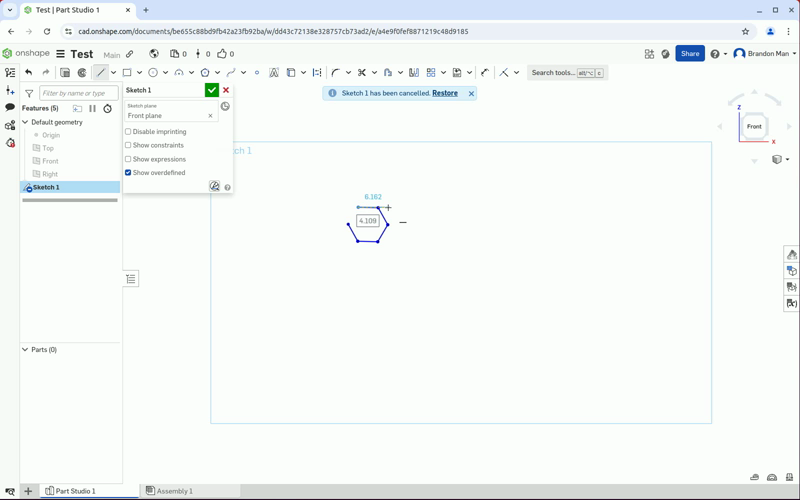
mouse_move(348, 224)
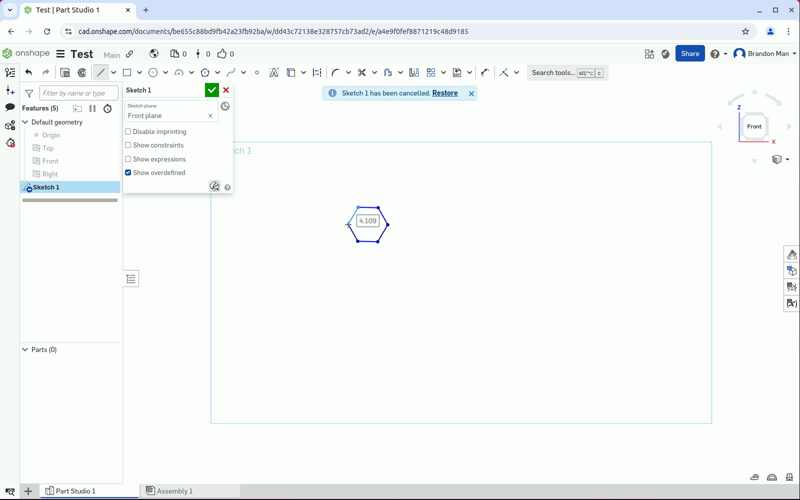
key_up(shift)
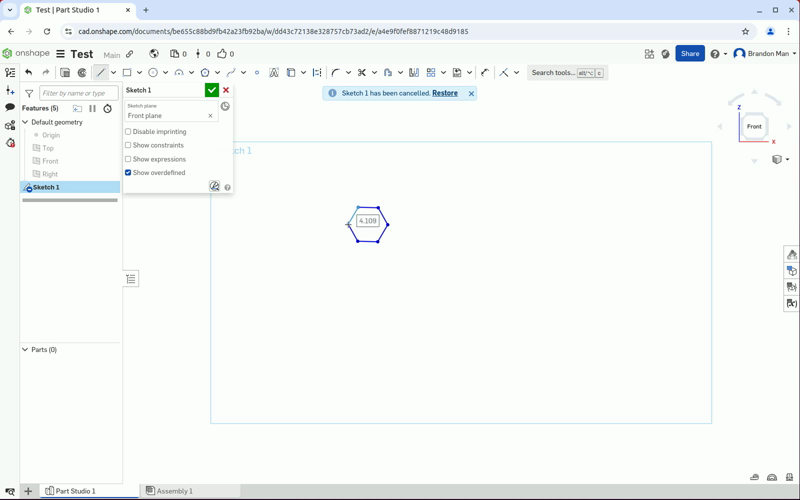
click(348, 224)
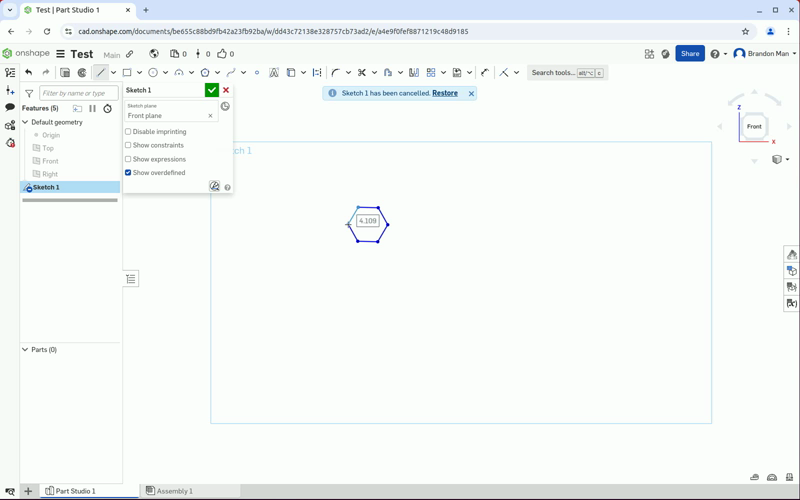
key(esc)
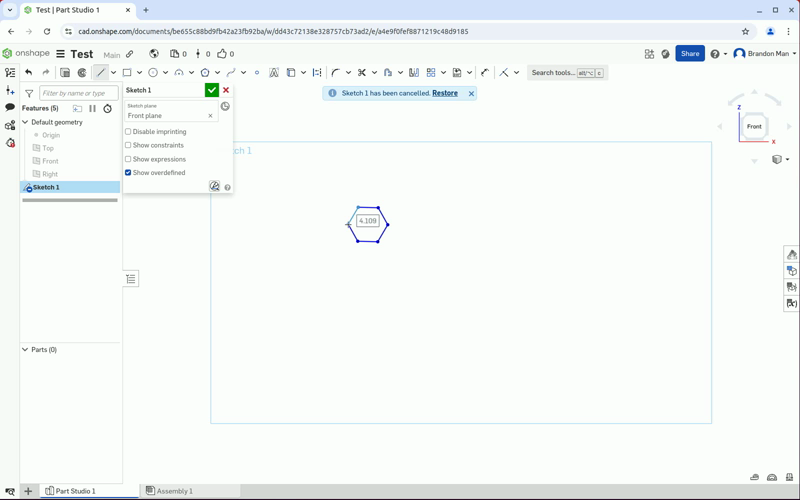
key(l)
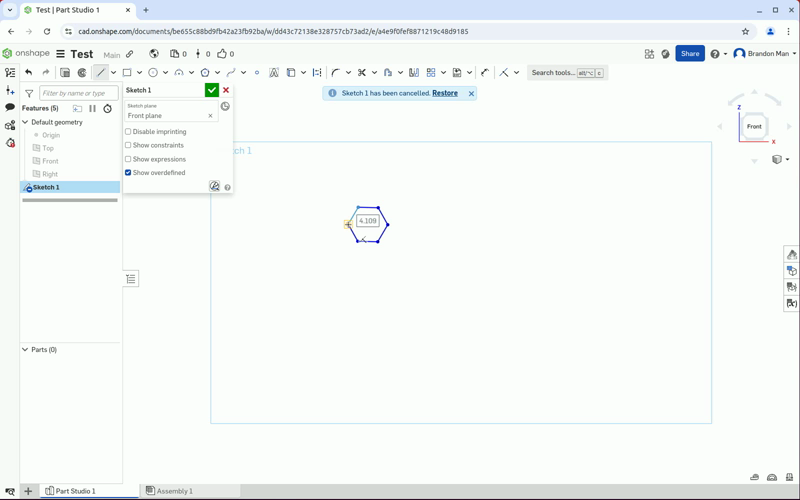
key_down(shift)
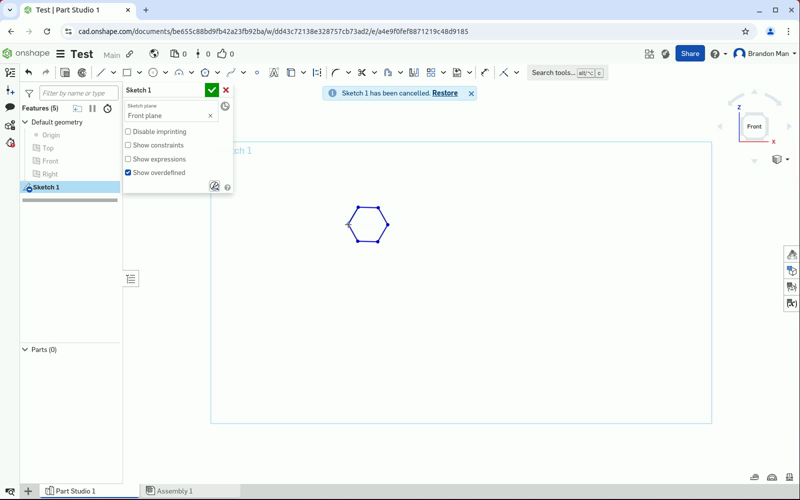
mouse_move(351, 224)
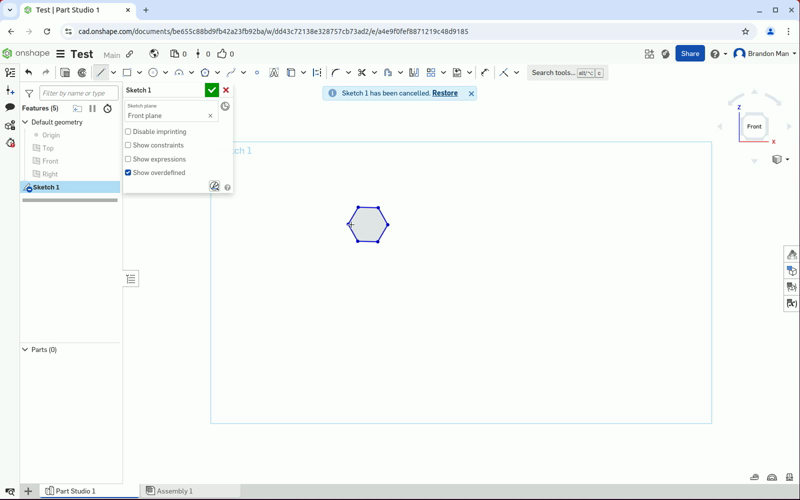
scroll(6)
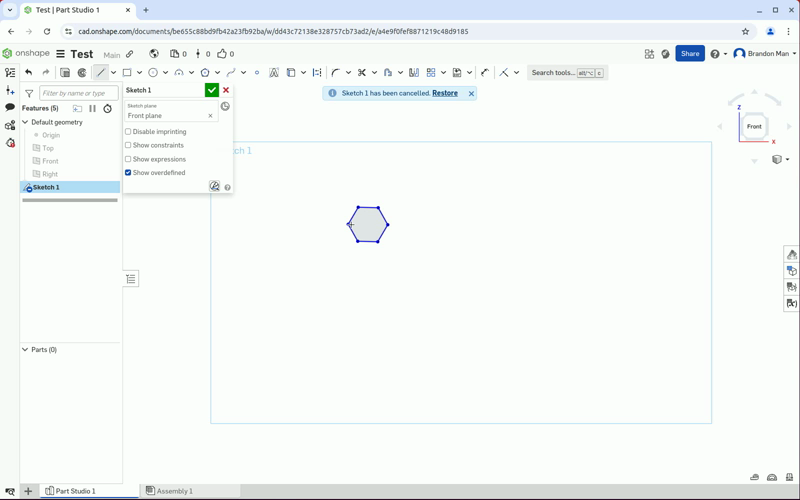
scroll(6)
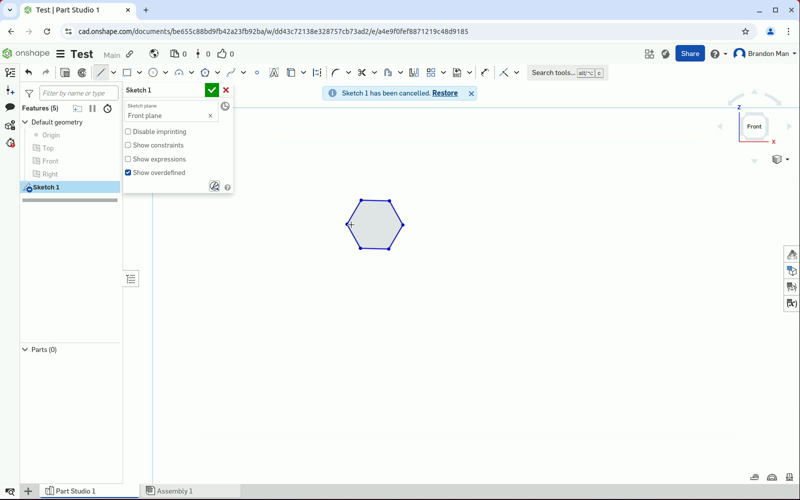
scroll(6)
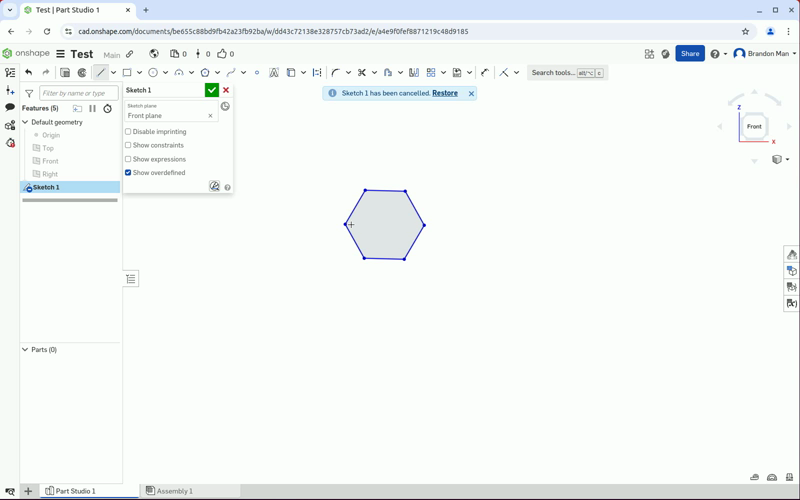
scroll(6)
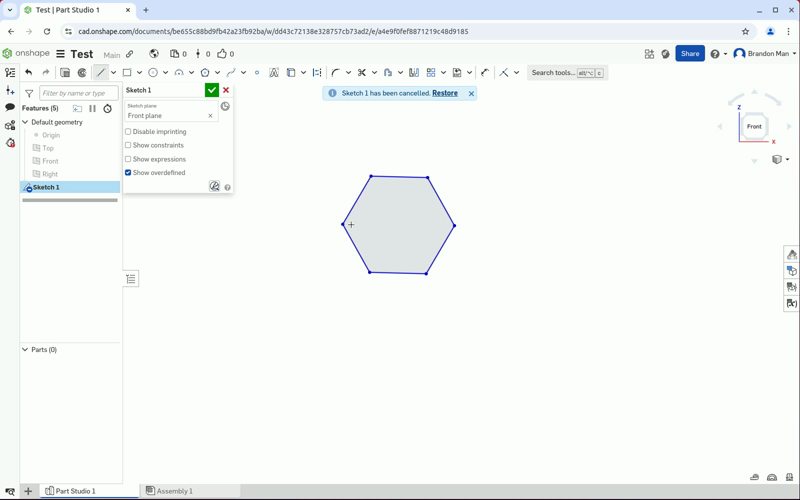
scroll(6)
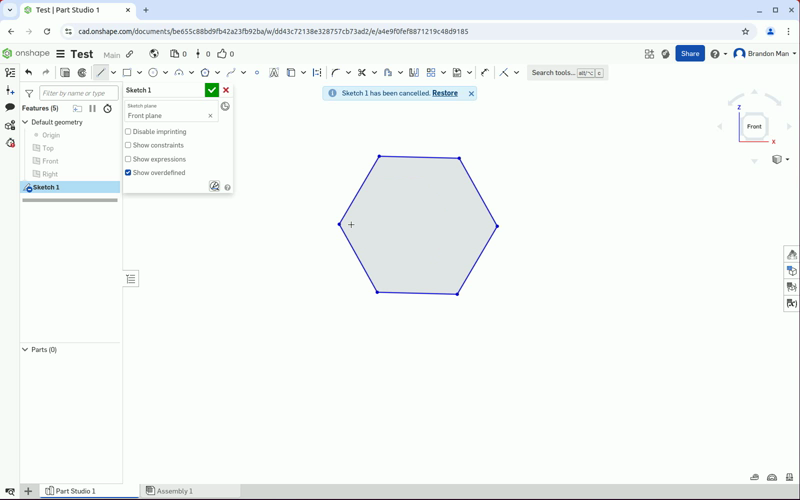
scroll(6)
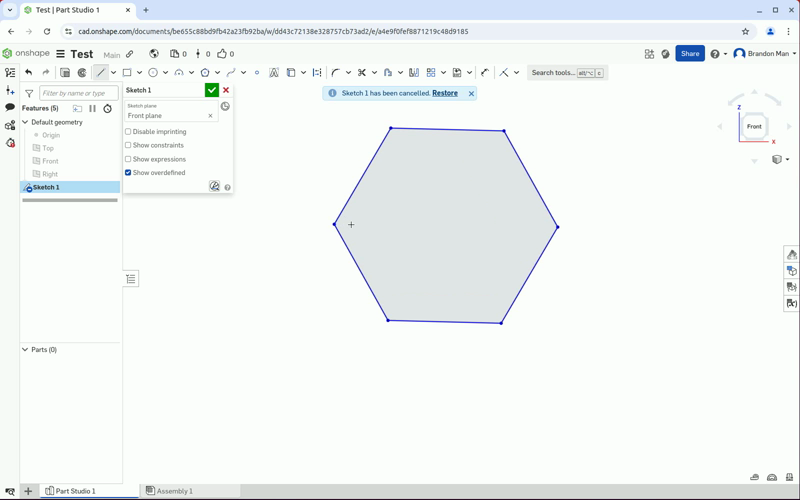
scroll(6)
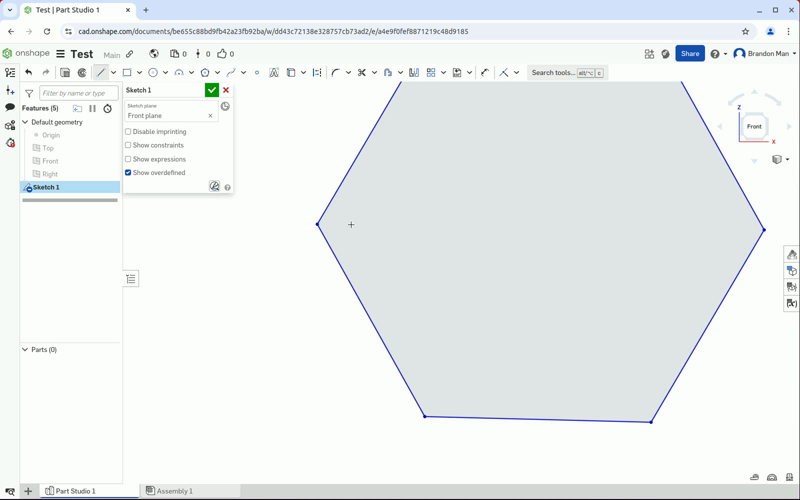
click(351, 224)
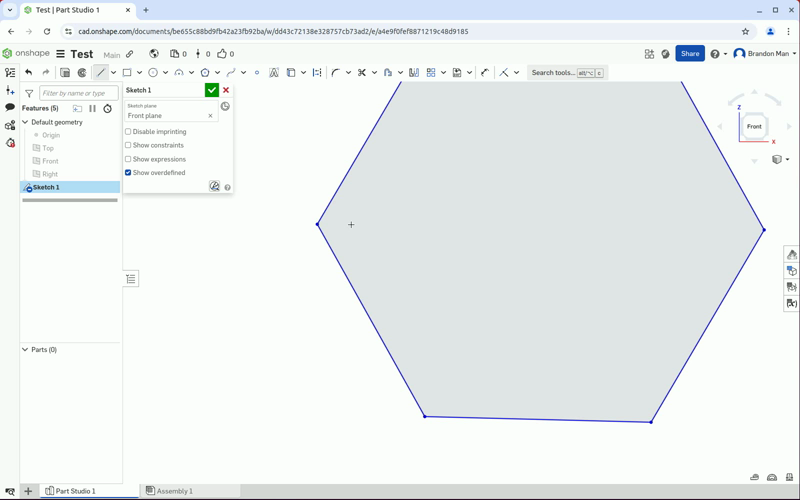
scroll(-6)
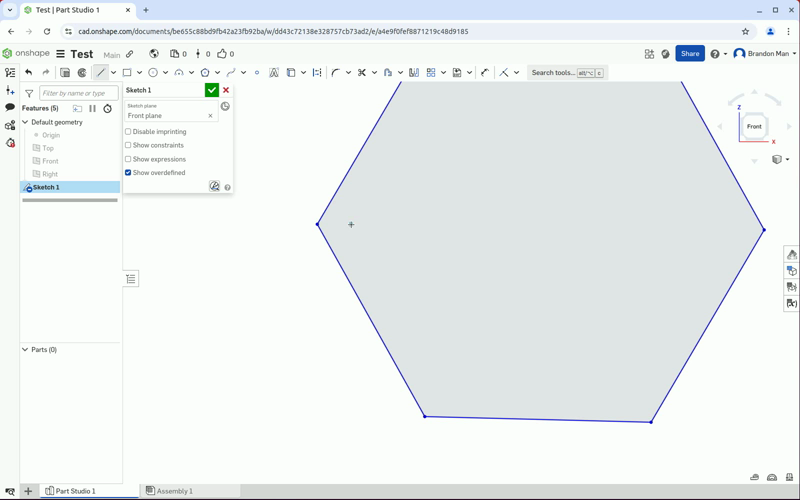
scroll(-6)
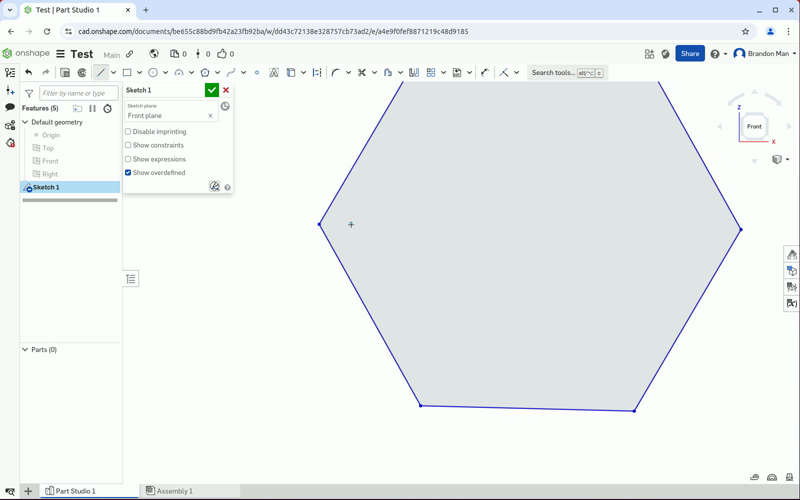
scroll(-6)
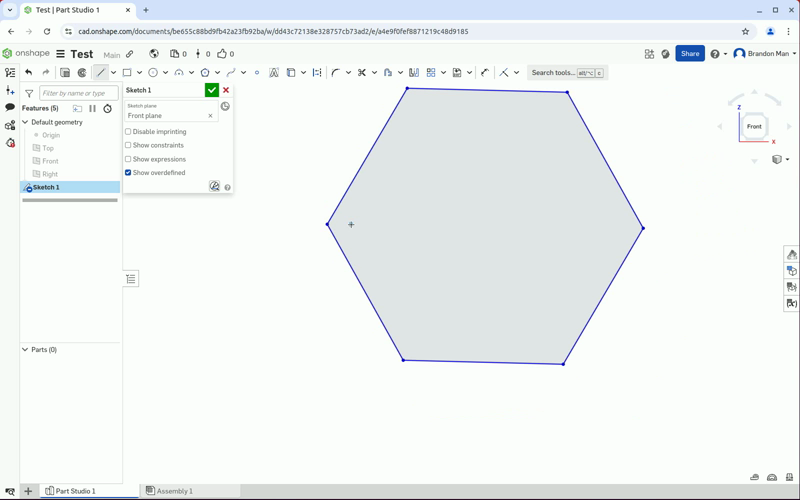
scroll(-6)
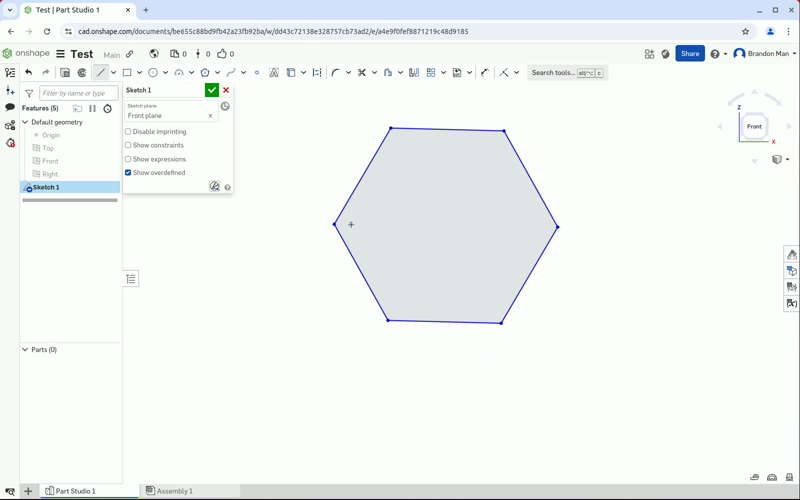
scroll(-6)
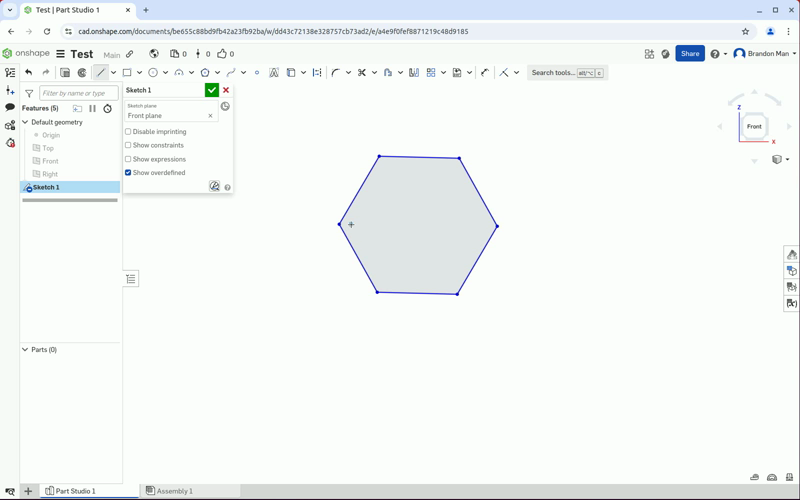
scroll(-6)
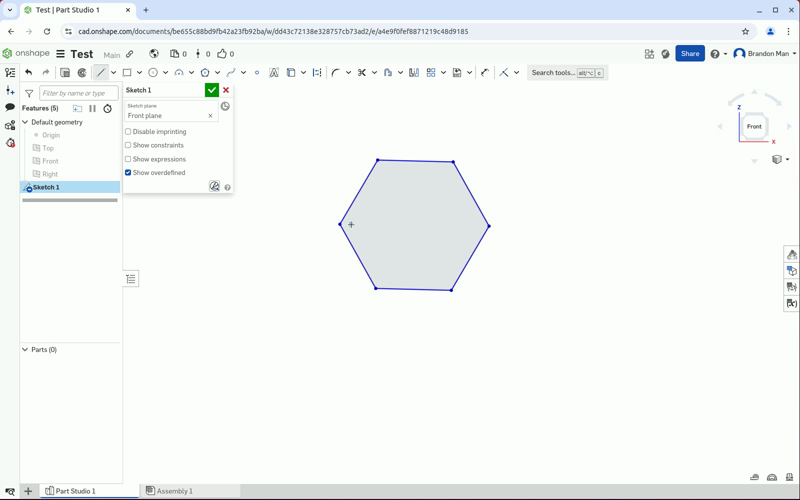
scroll(-6)
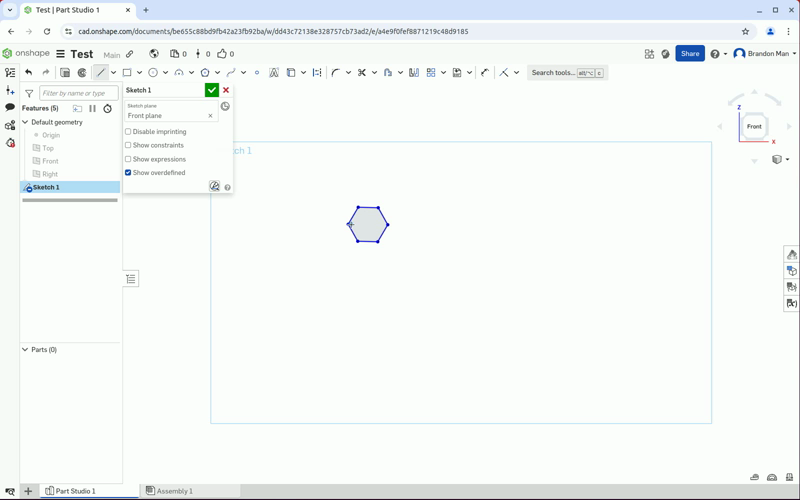
key_up(shift)
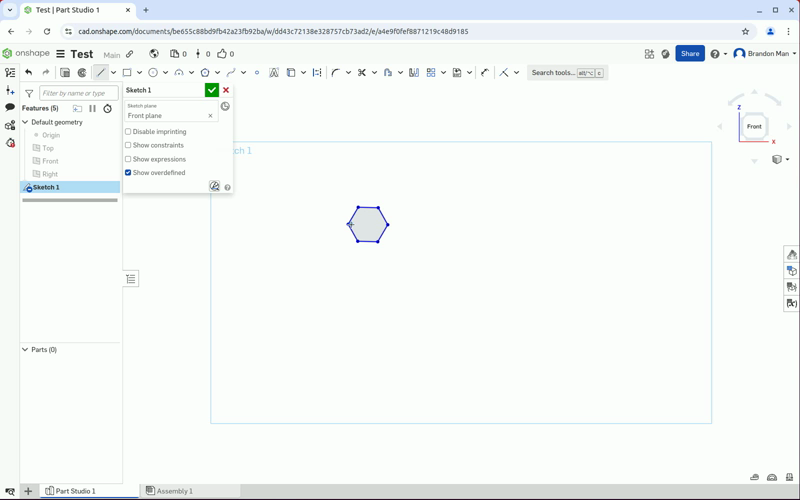
key_down(shift)
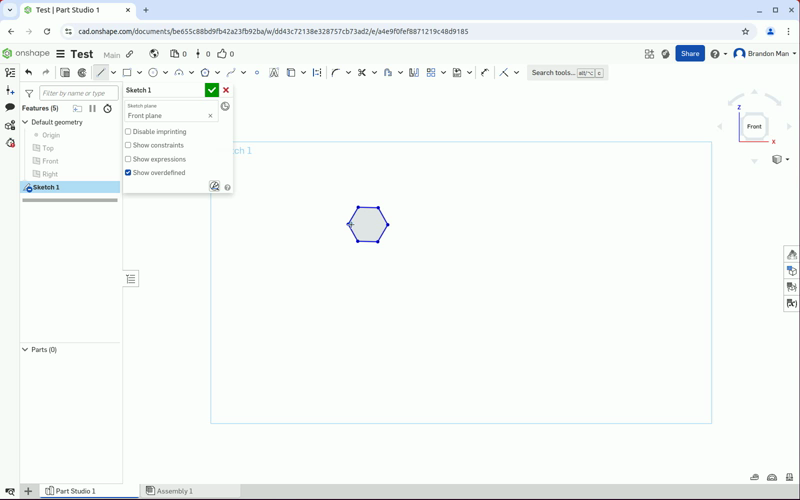
mouse_move(381, 224)
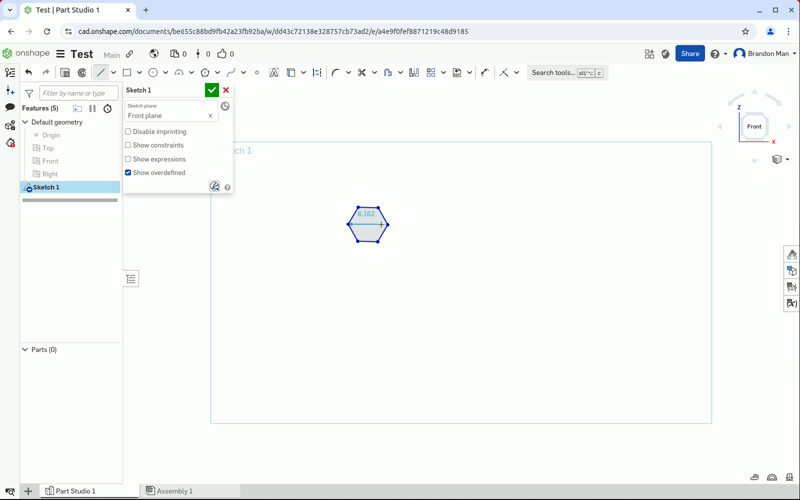
mouse_move(359, 238)
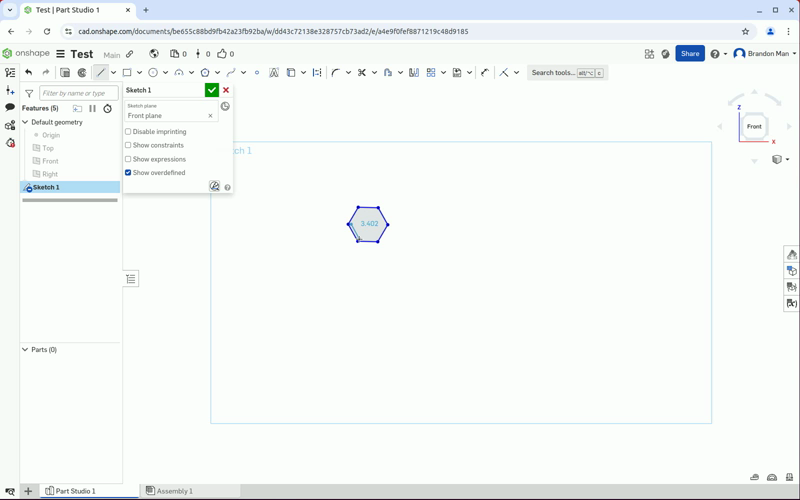
scroll(6)
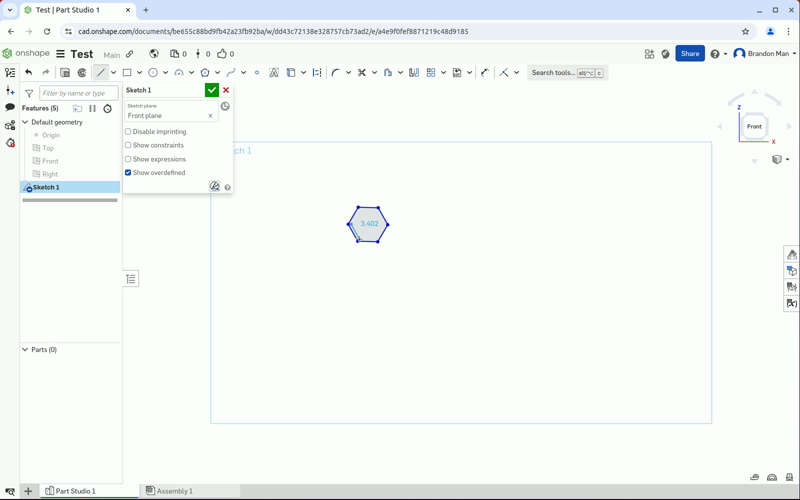
scroll(6)
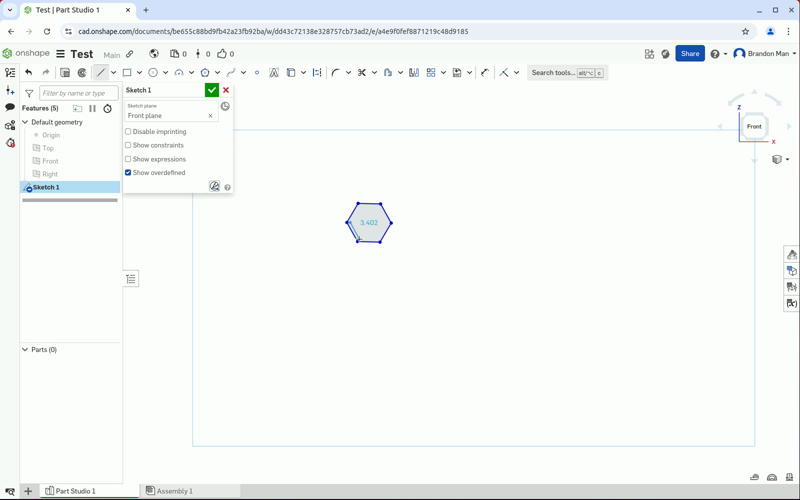
scroll(6)
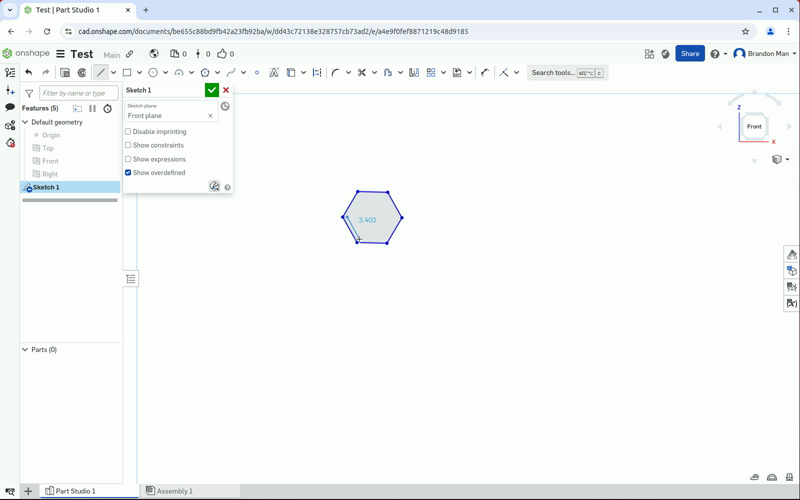
scroll(6)
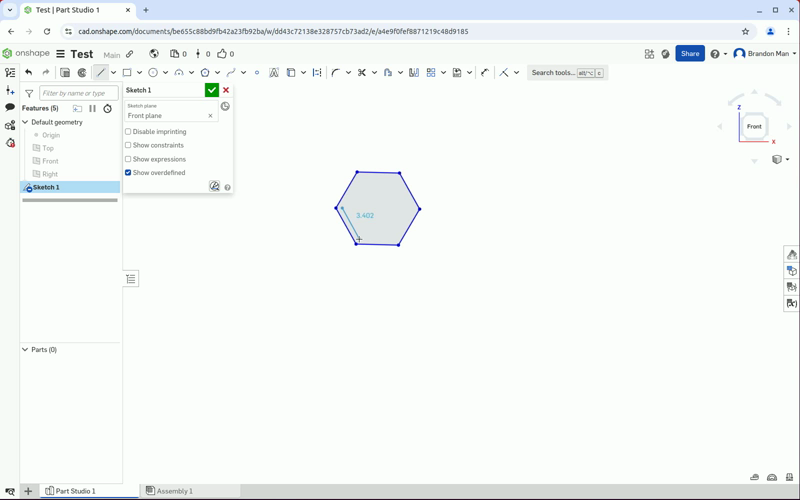
scroll(6)
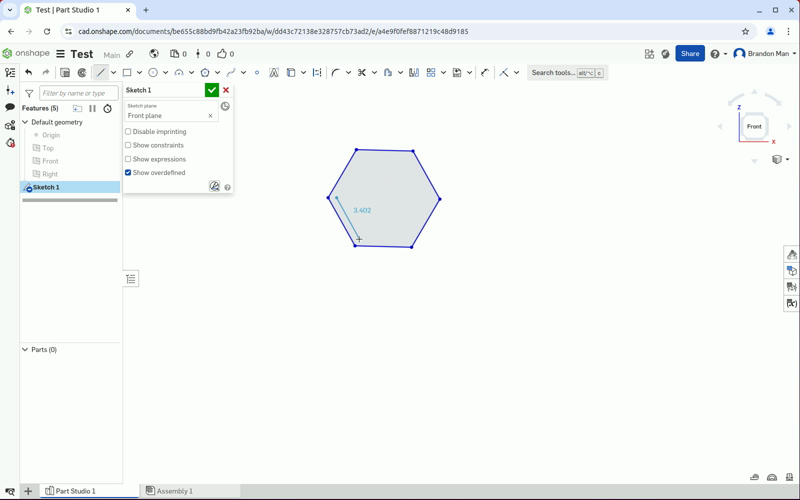
scroll(6)
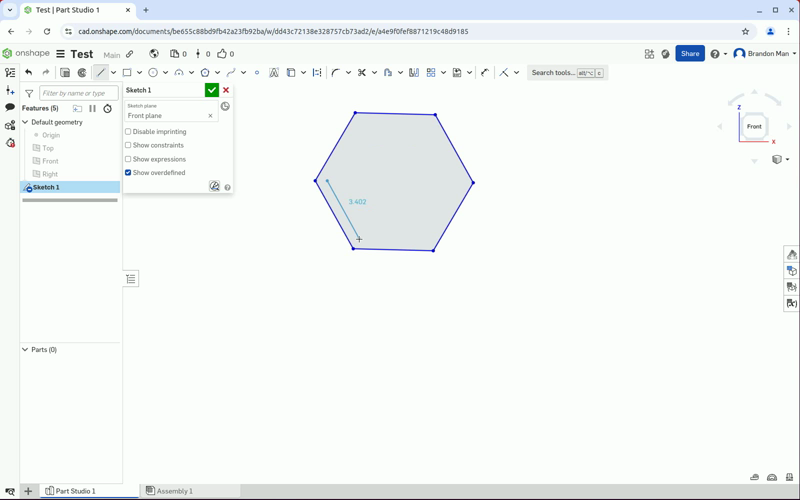
scroll(6)
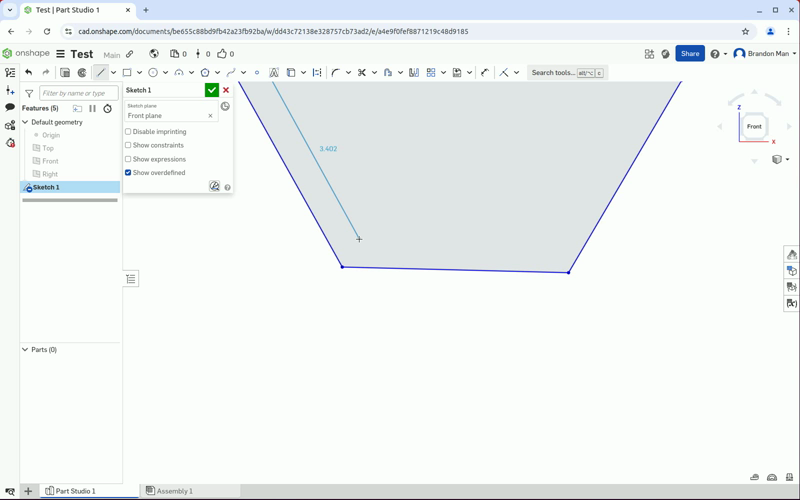
click(359, 238)
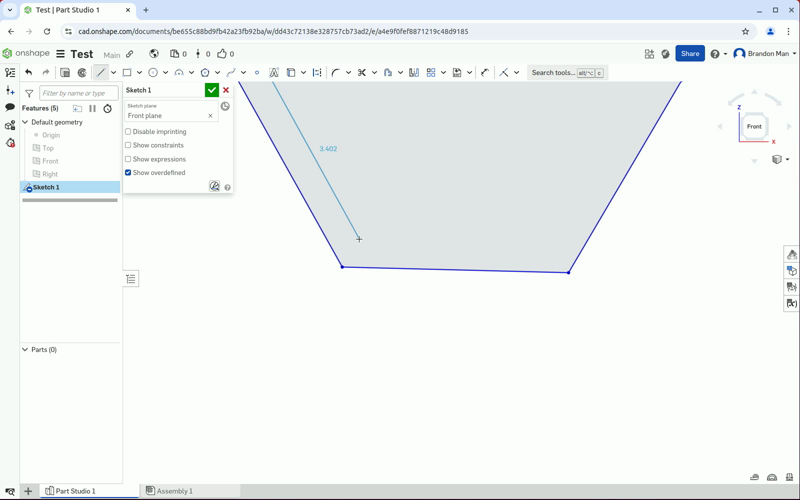
scroll(-6)
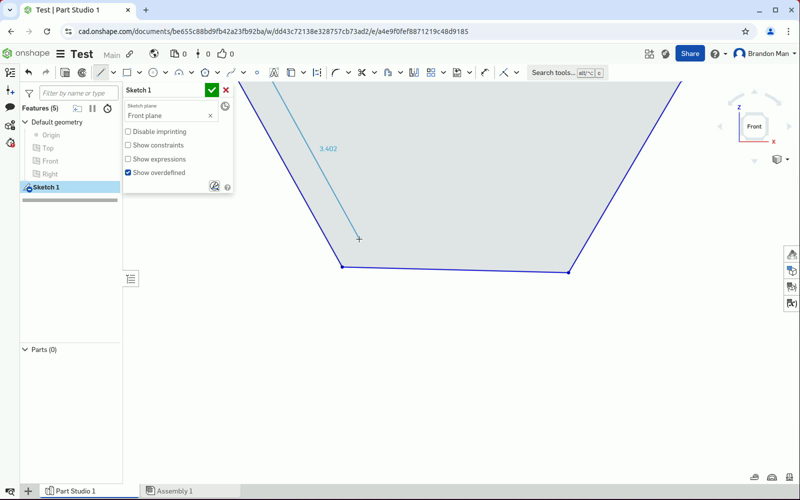
scroll(-6)
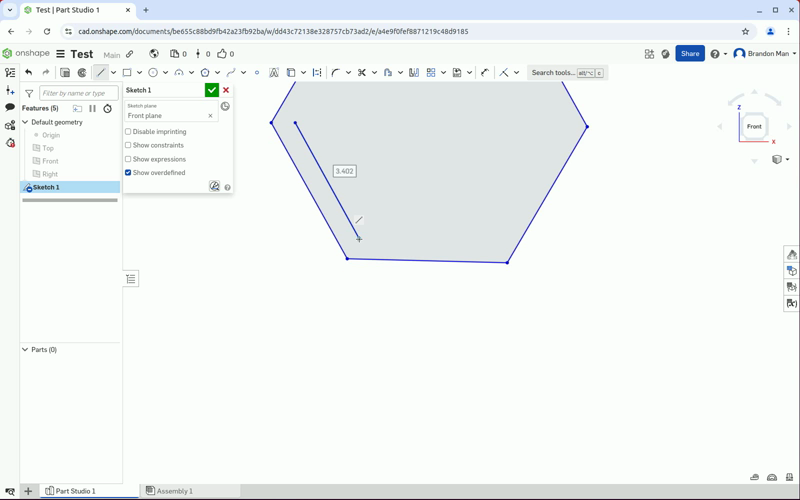
scroll(-6)
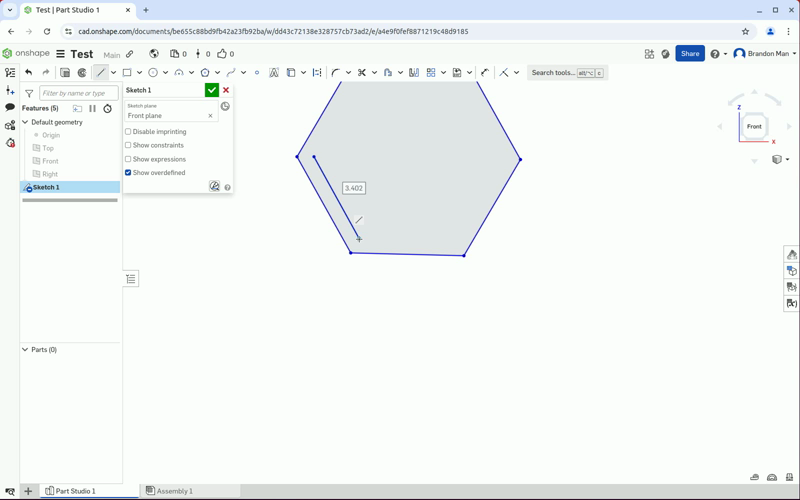
scroll(-6)
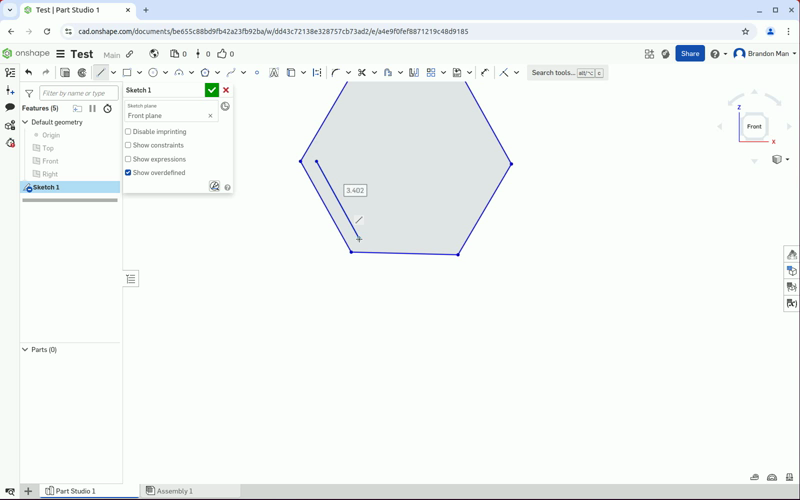
scroll(-6)
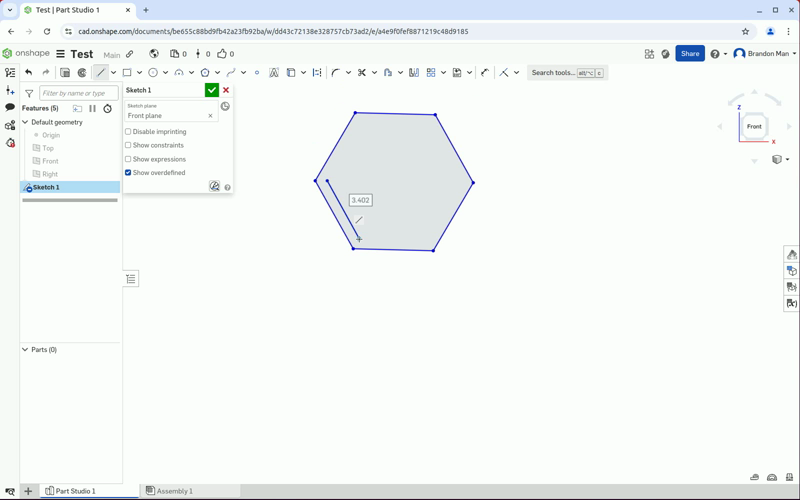
scroll(-6)
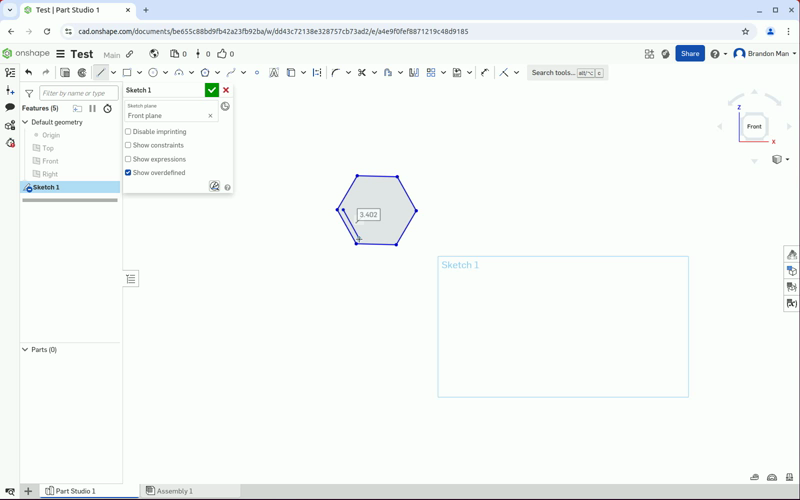
scroll(-6)
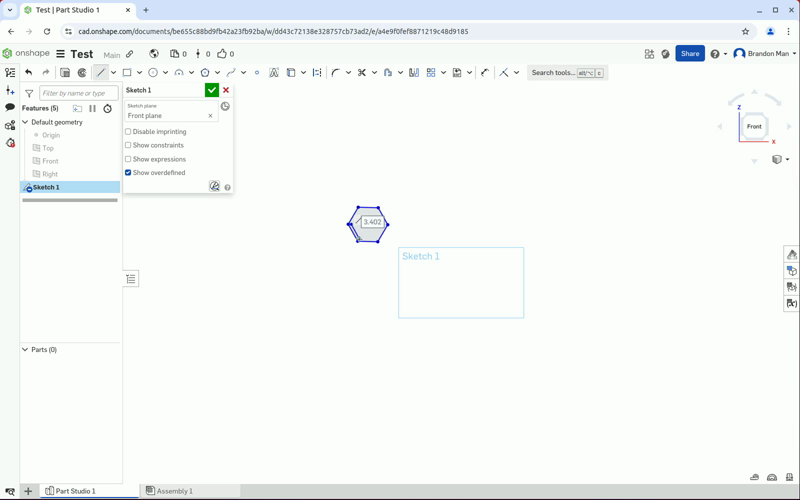
key_up(shift)
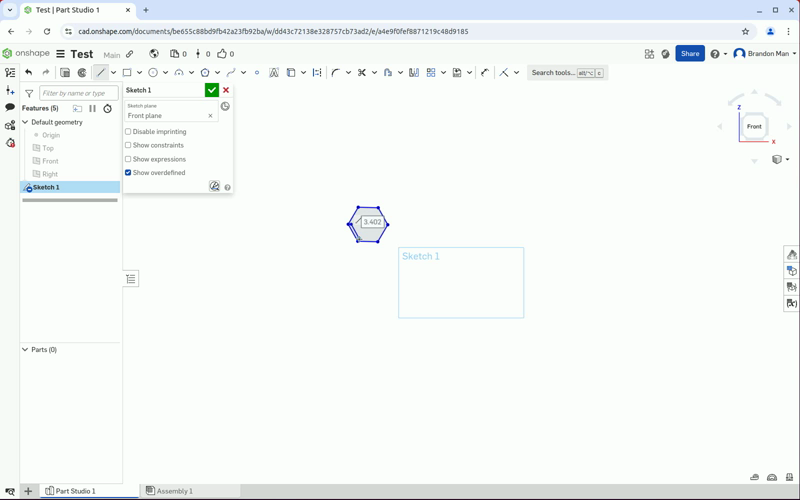
key_down(shift)
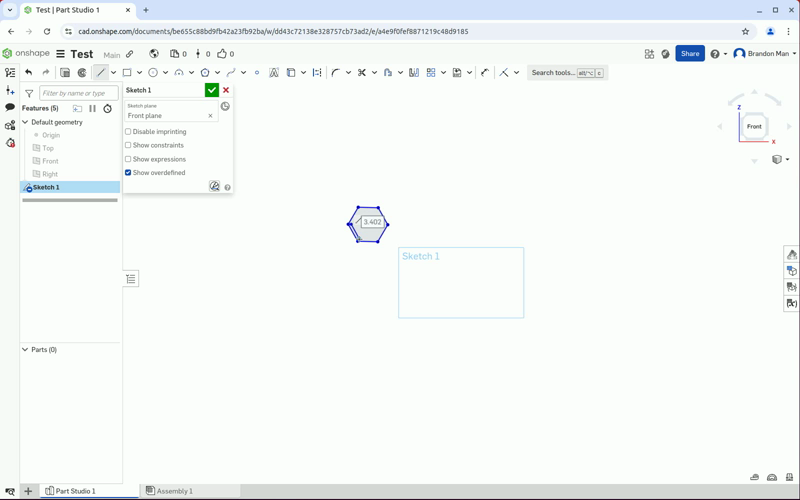
mouse_move(389, 238)
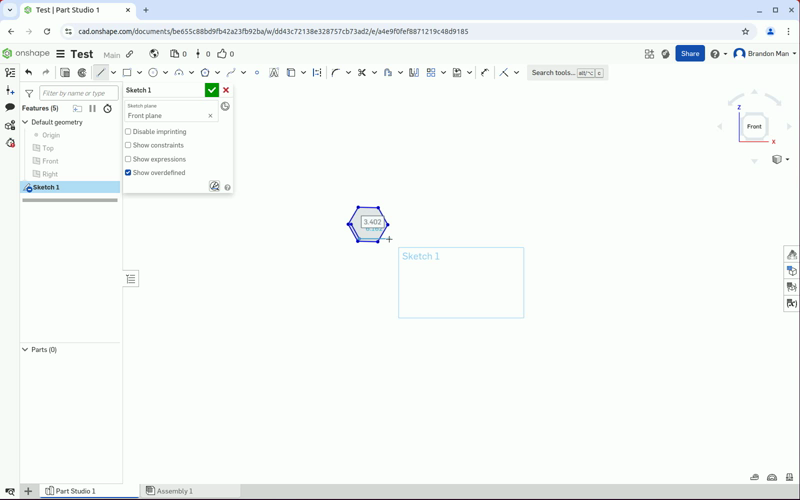
mouse_move(376, 239)
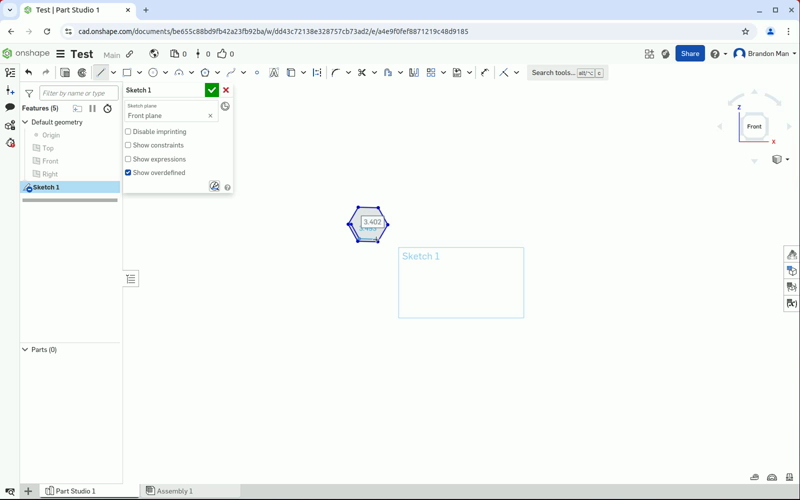
scroll(6)
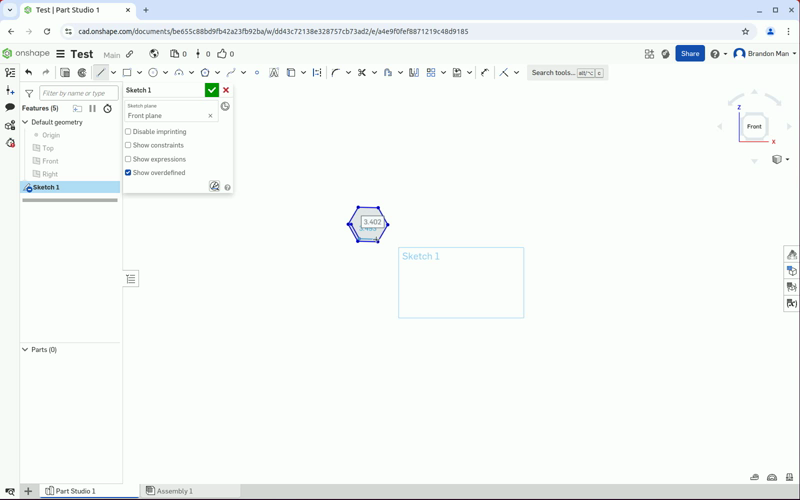
scroll(6)
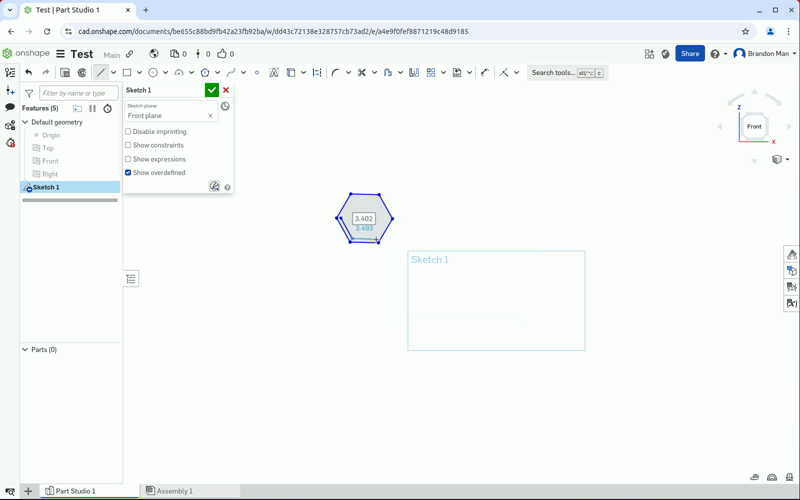
scroll(6)
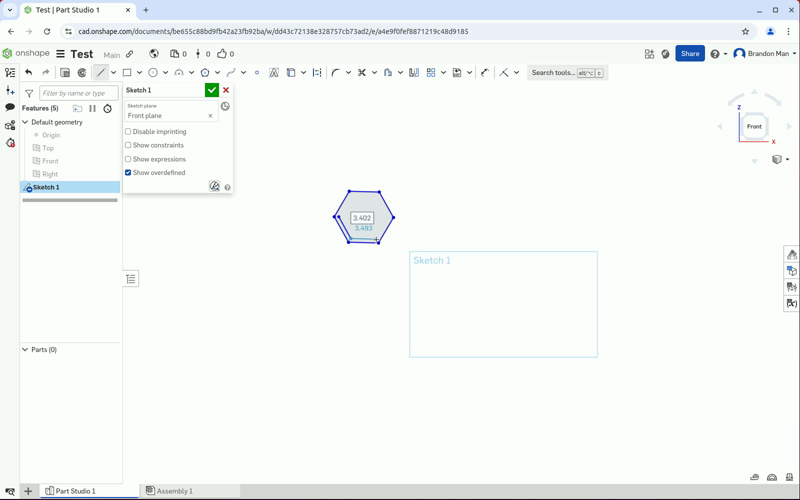
scroll(6)
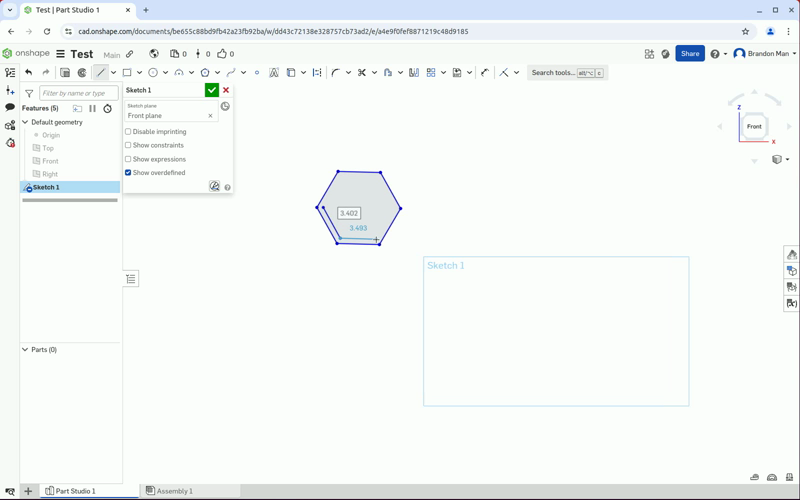
scroll(6)
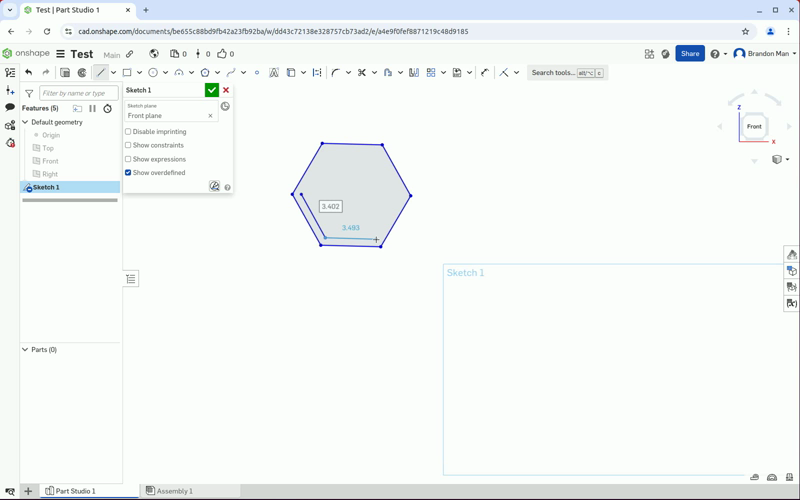
scroll(6)
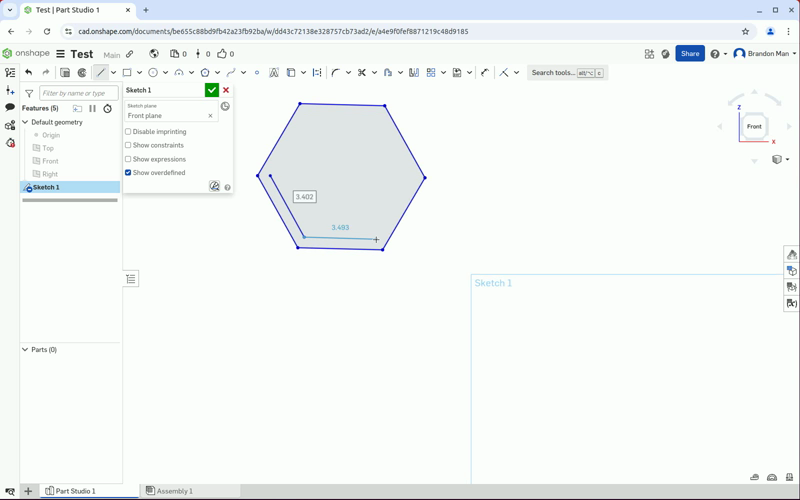
scroll(6)
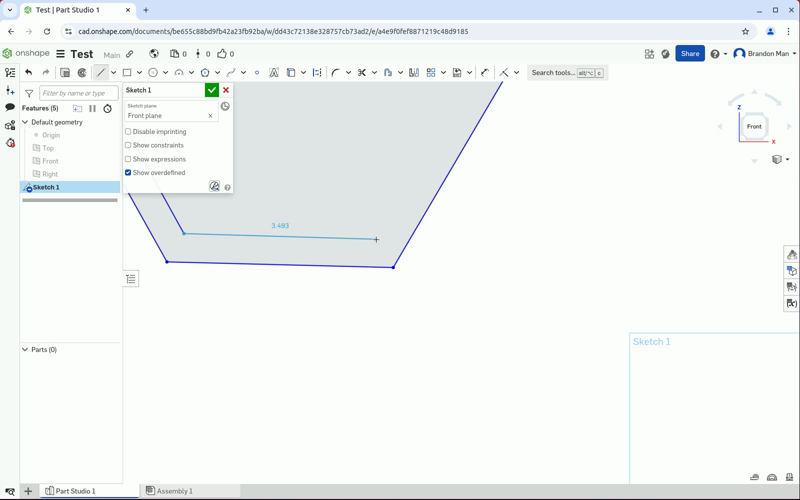
click(376, 239)
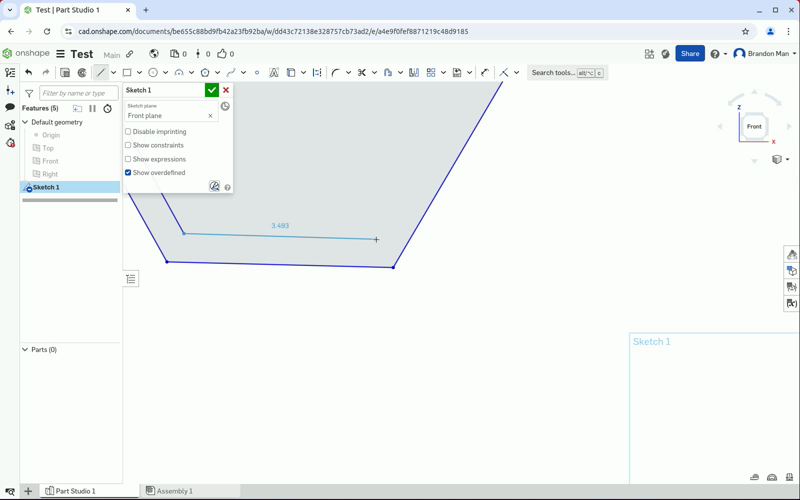
scroll(-6)
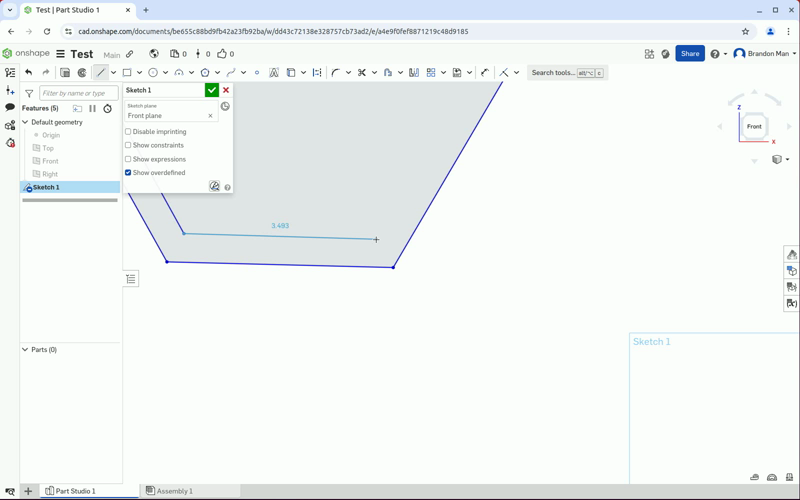
scroll(-6)
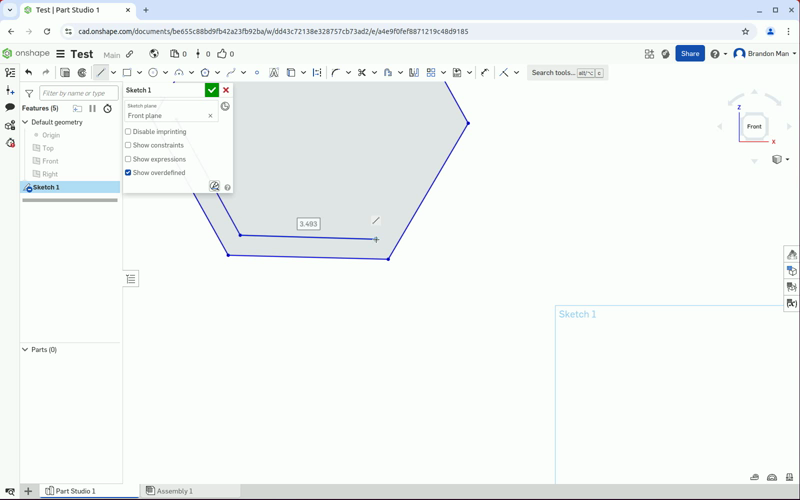
scroll(-6)
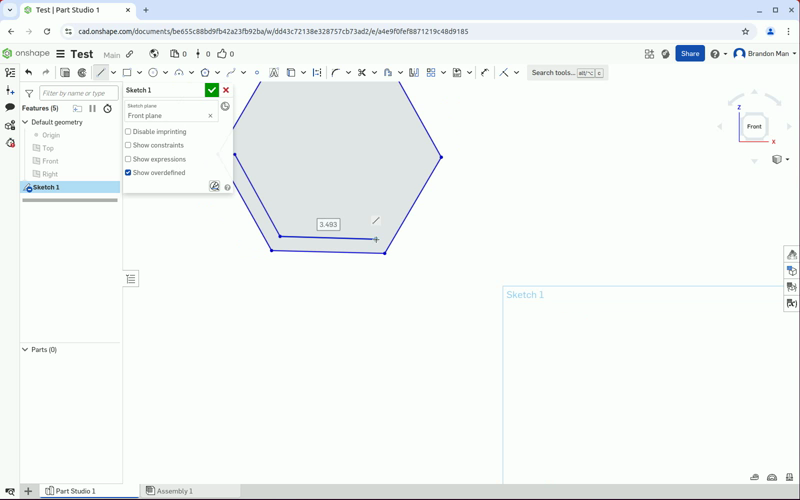
scroll(-6)
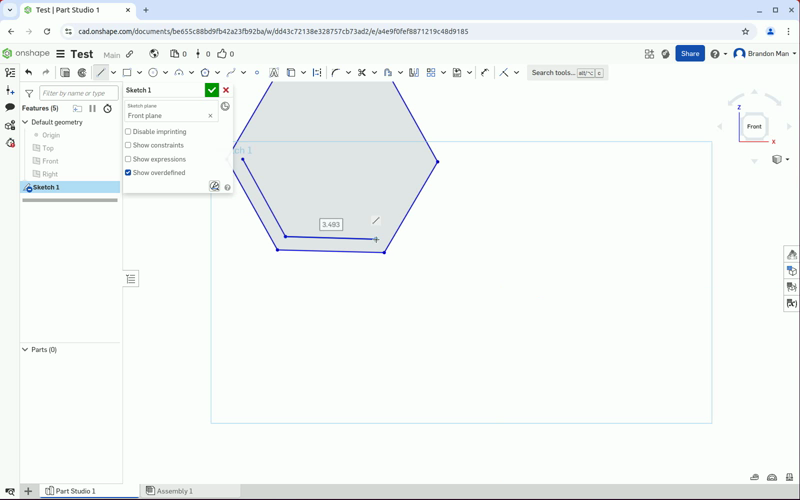
scroll(-6)
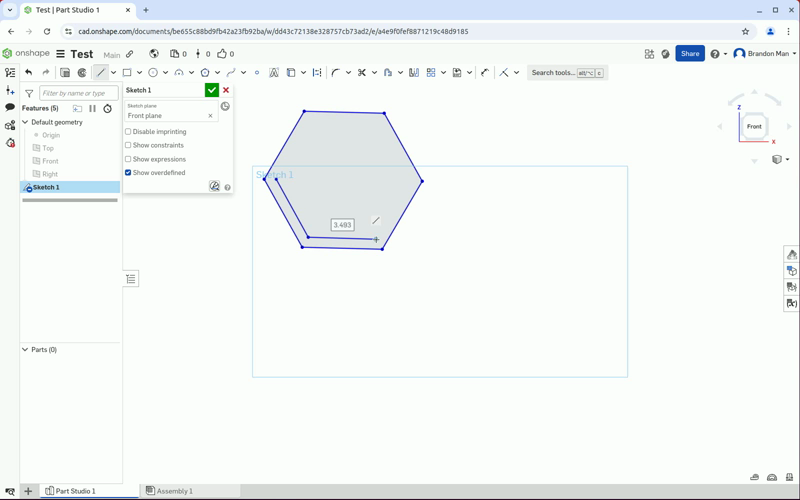
scroll(-6)
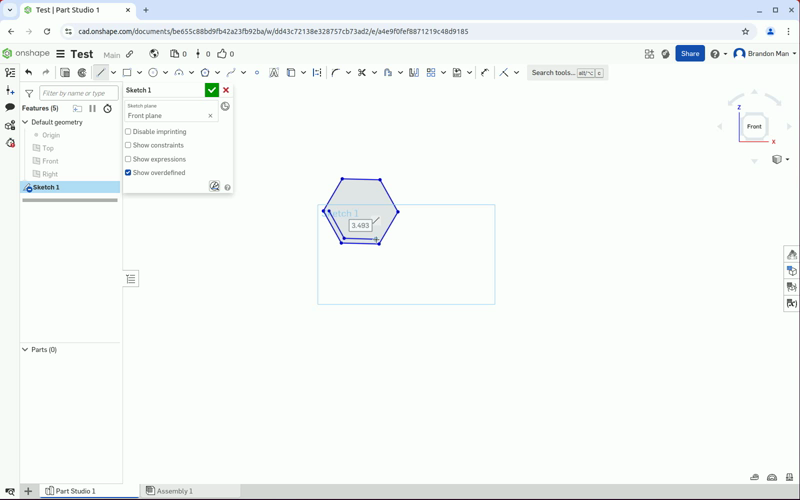
scroll(-6)
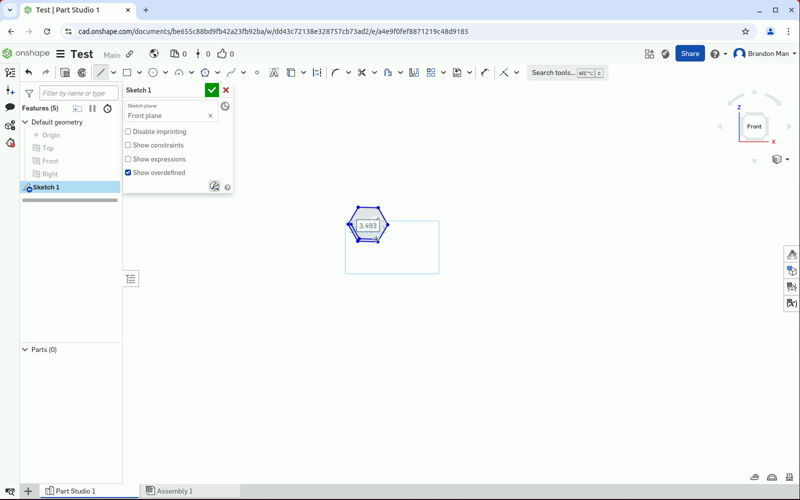
key_up(shift)
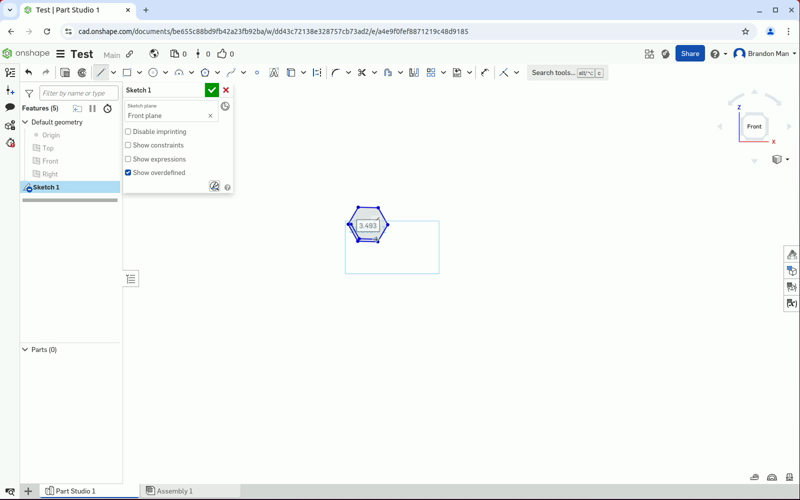
key_down(shift)
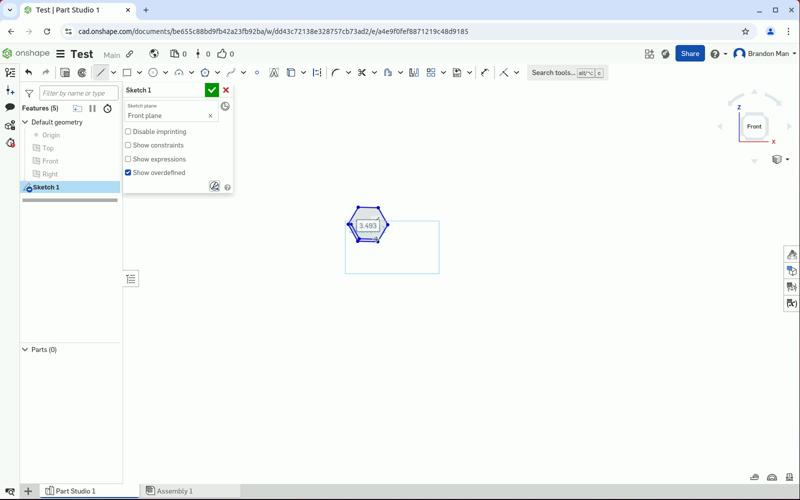
mouse_move(406, 239)
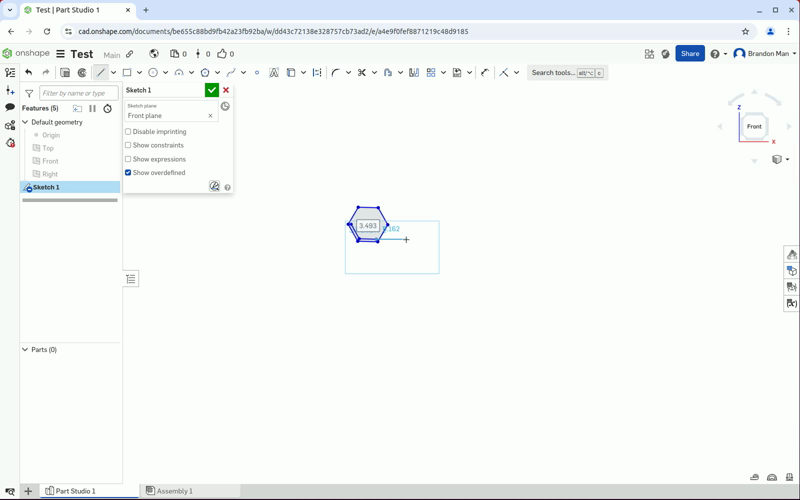
mouse_move(384, 224)
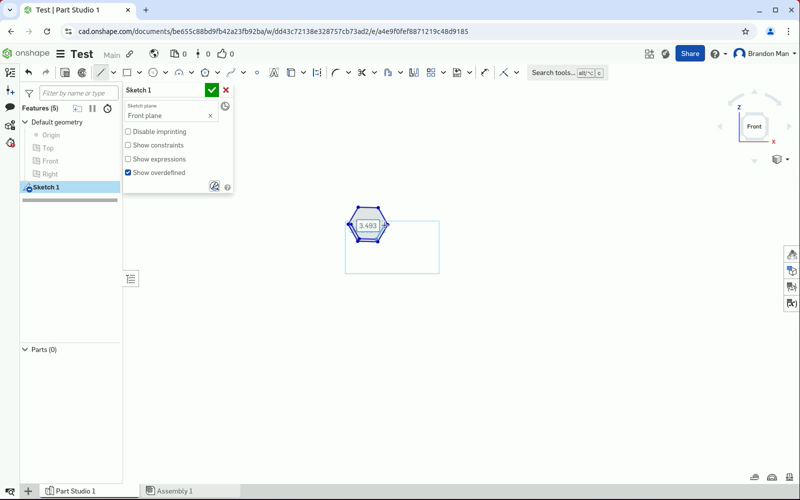
scroll(6)
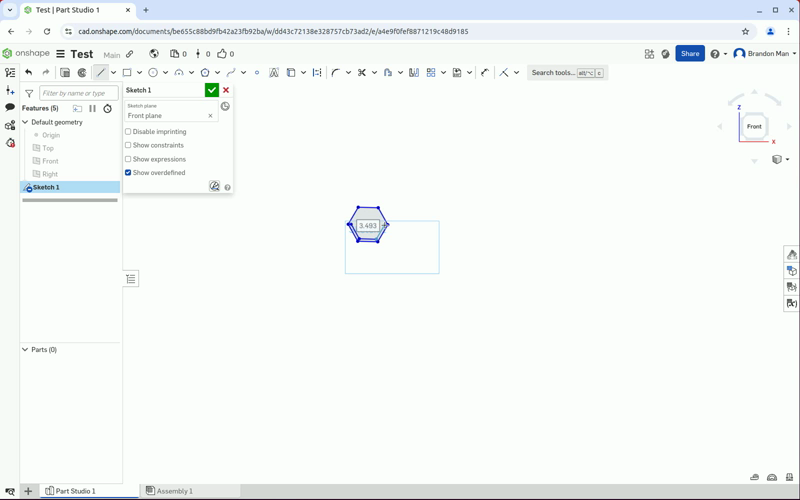
scroll(6)
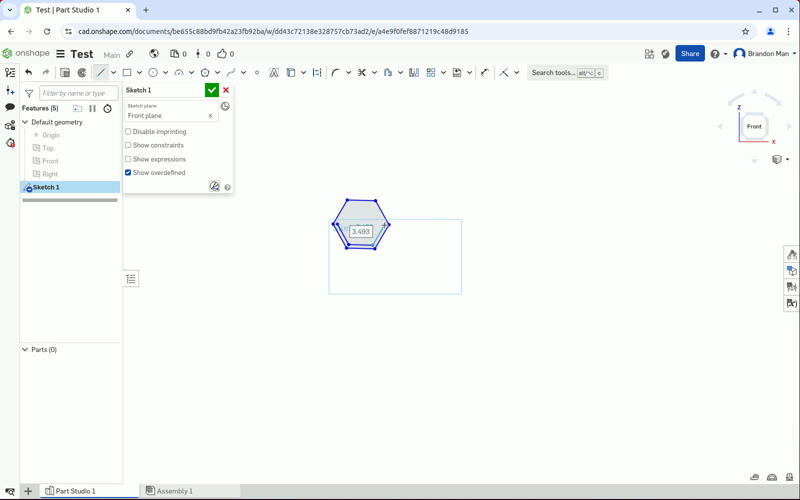
scroll(6)
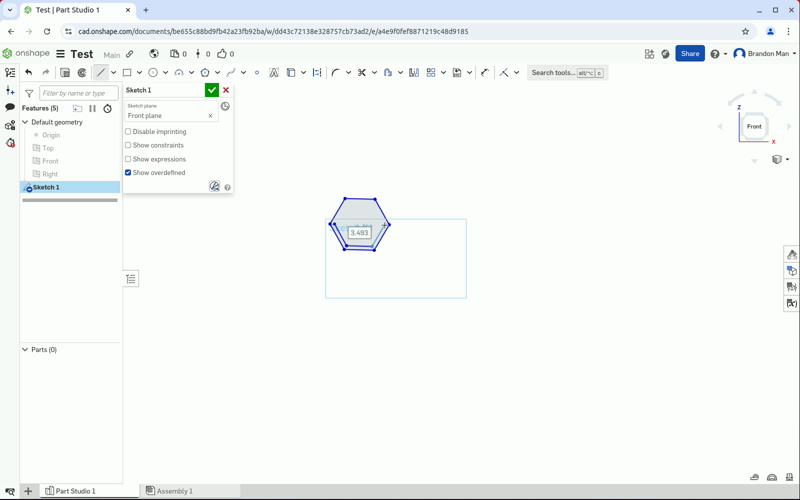
scroll(6)
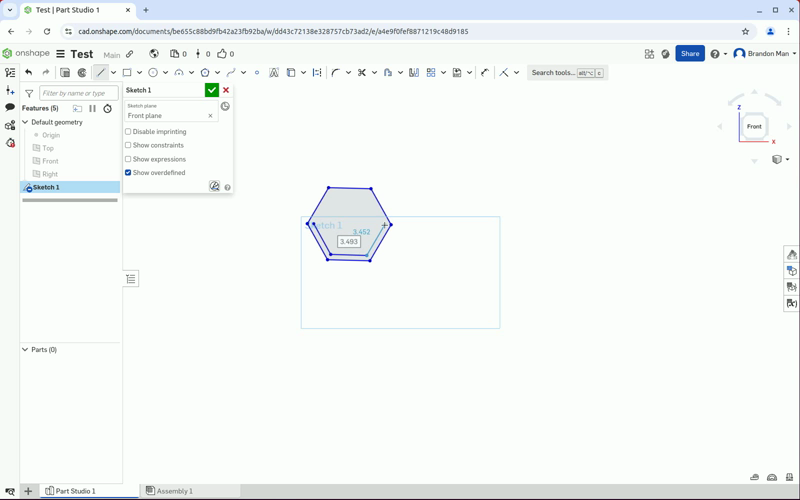
scroll(6)
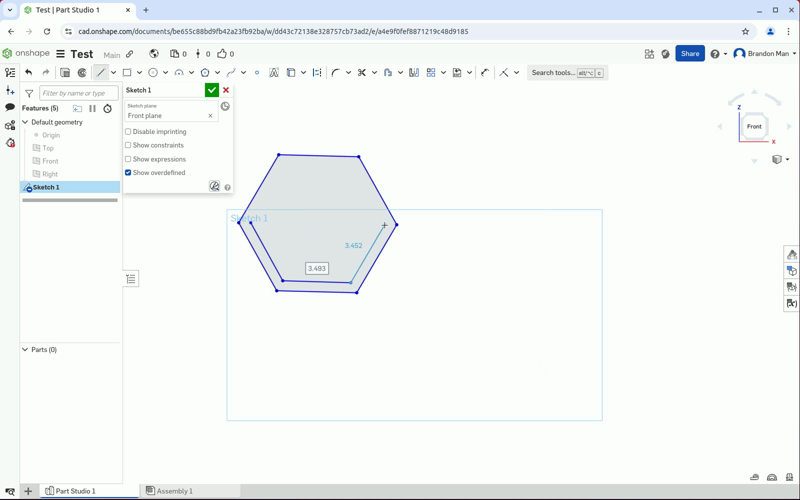
scroll(6)
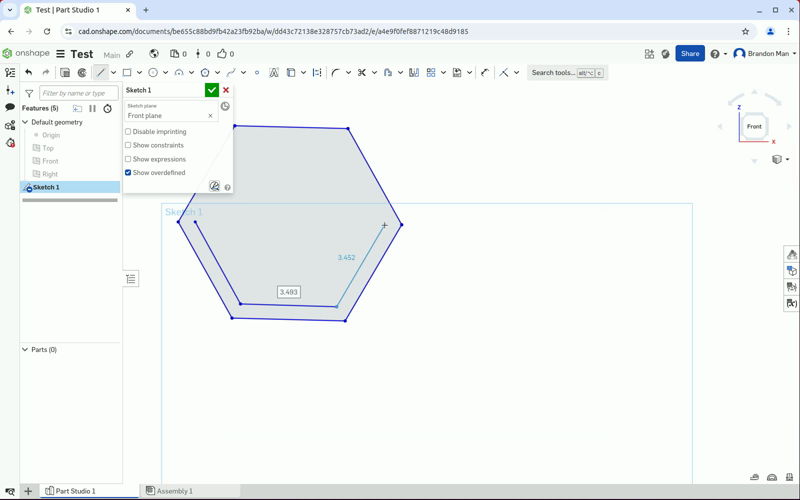
scroll(6)
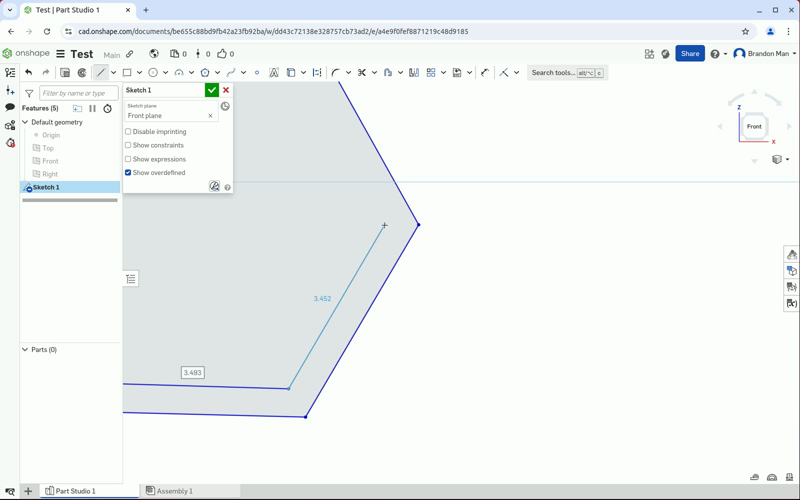
click(384, 224)
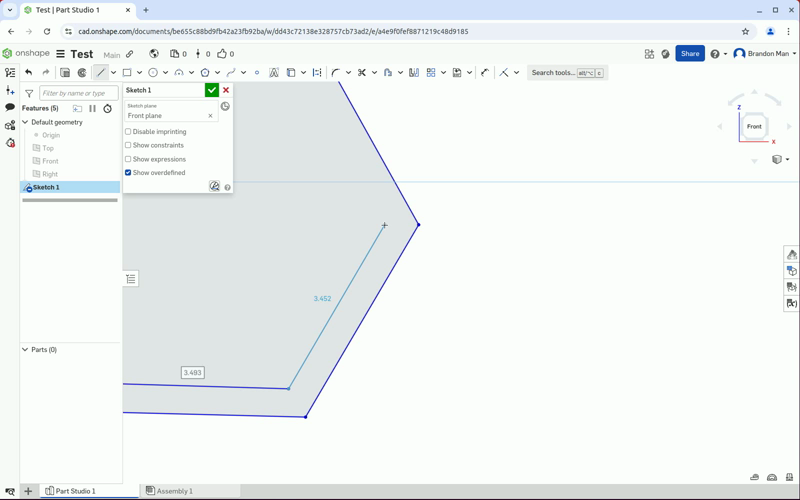
scroll(-6)
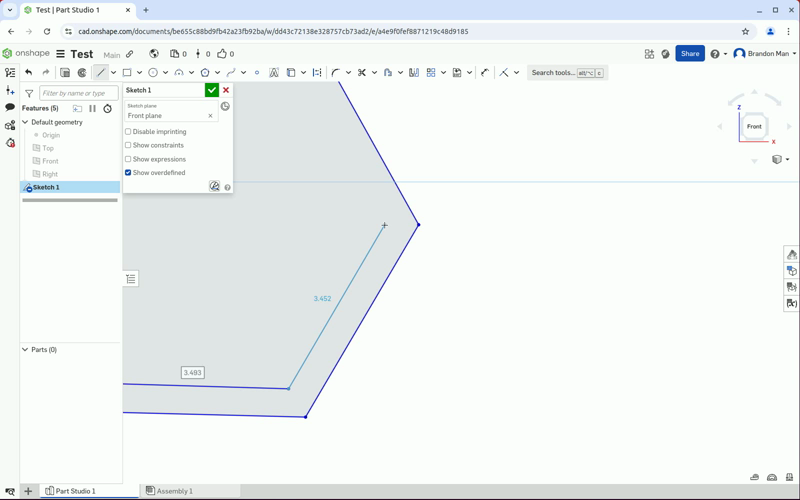
scroll(-6)
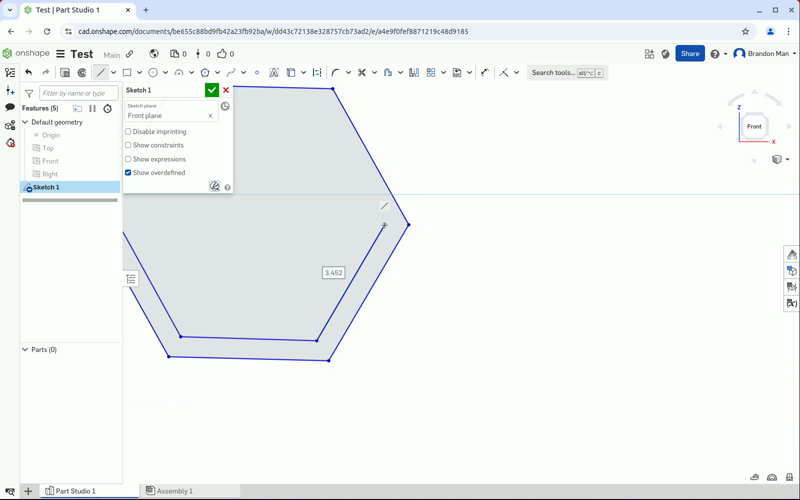
scroll(-6)
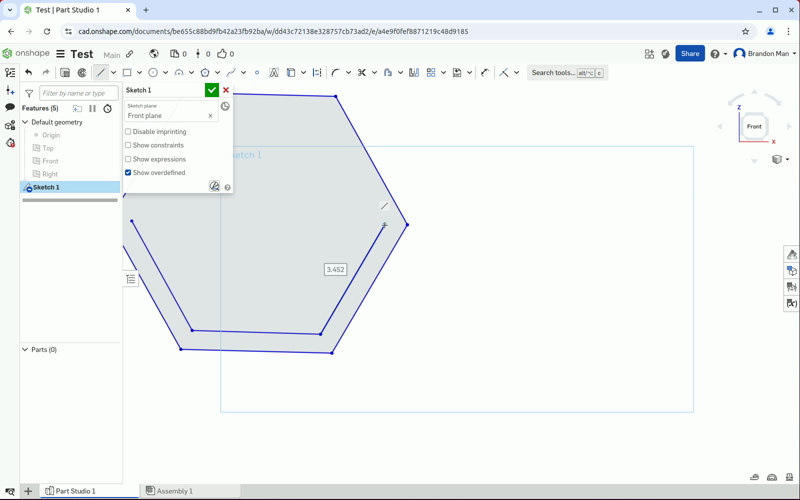
scroll(-6)
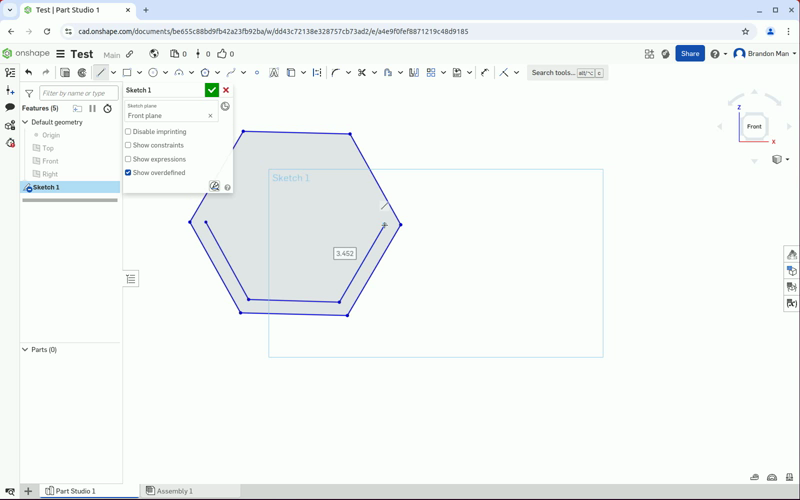
scroll(-6)
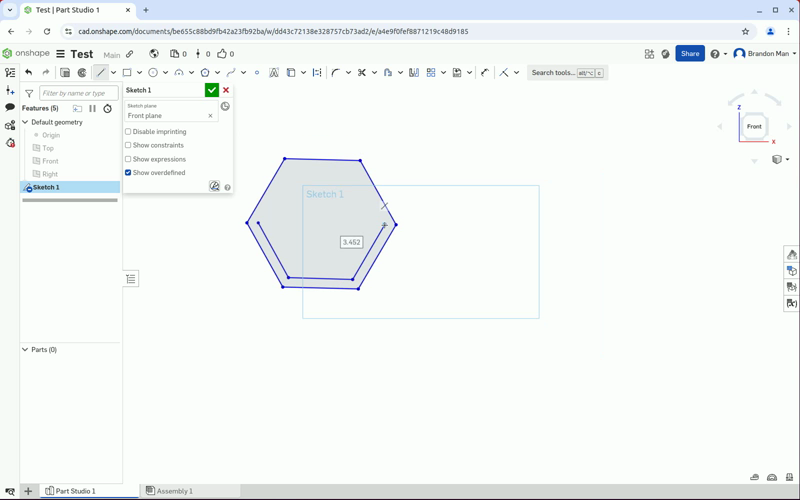
scroll(-6)
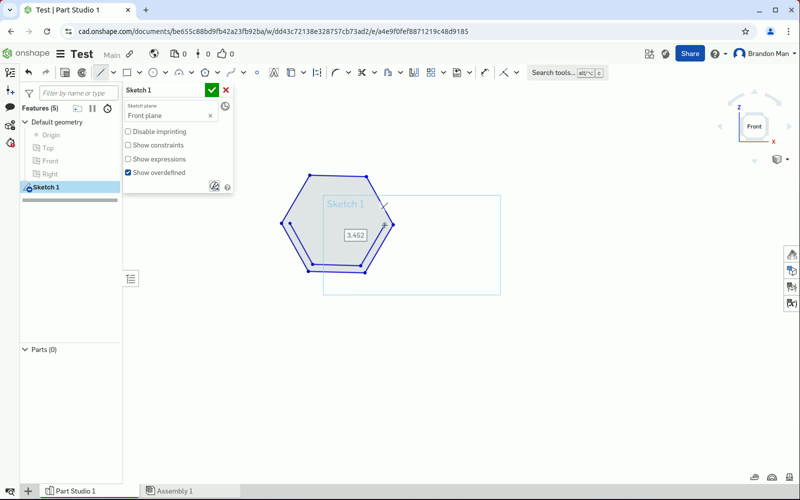
scroll(-6)
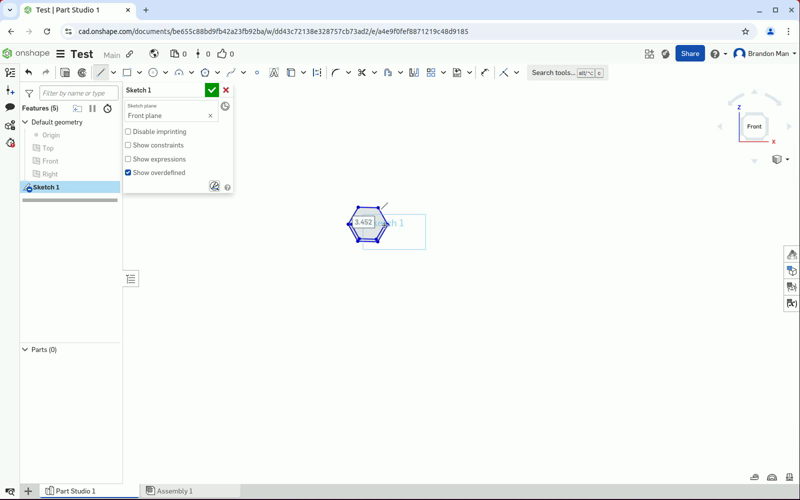
key_up(shift)
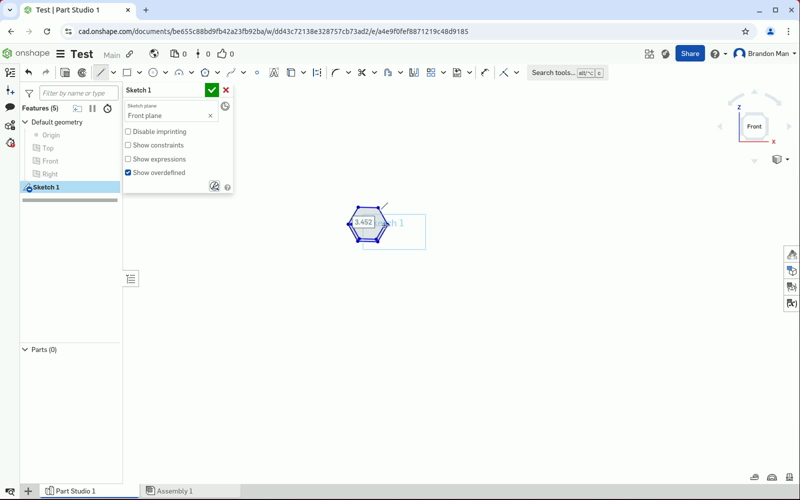
key_down(shift)
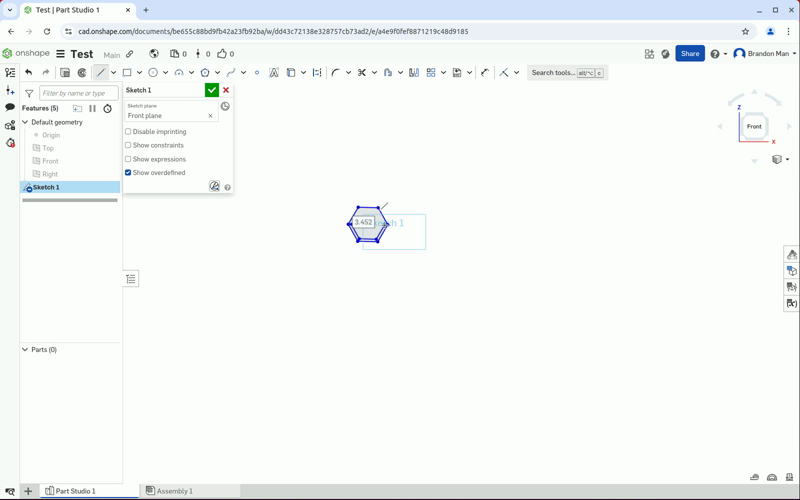
mouse_move(414, 224)
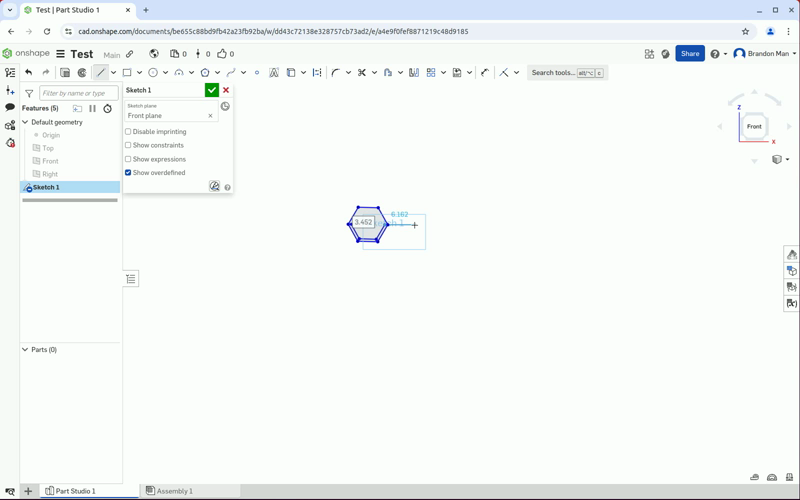
mouse_move(376, 209)
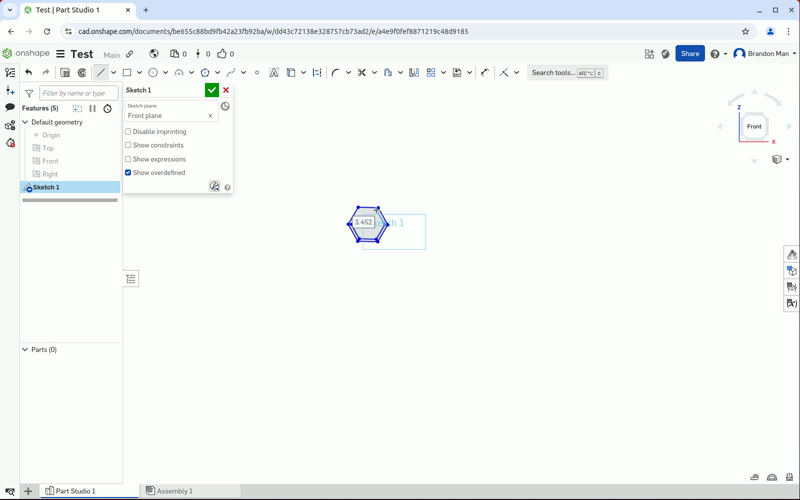
scroll(6)
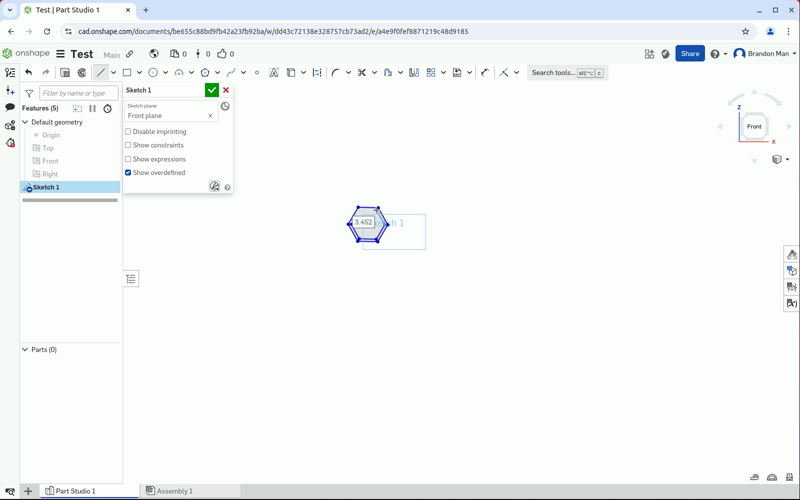
scroll(6)
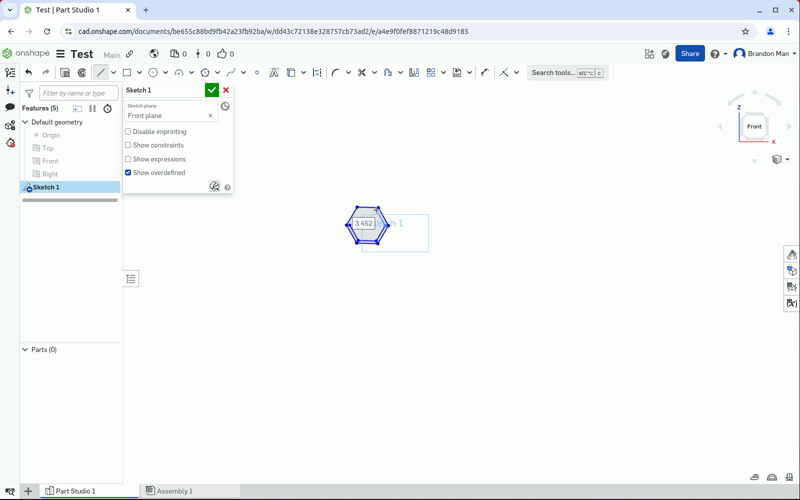
scroll(6)
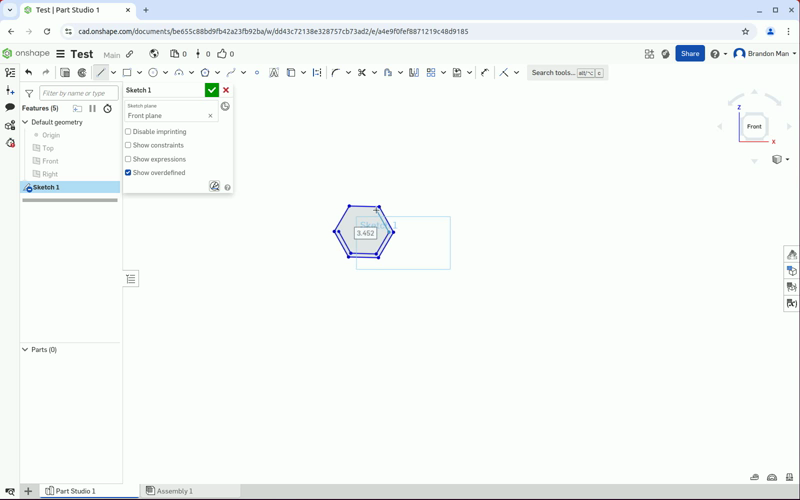
scroll(6)
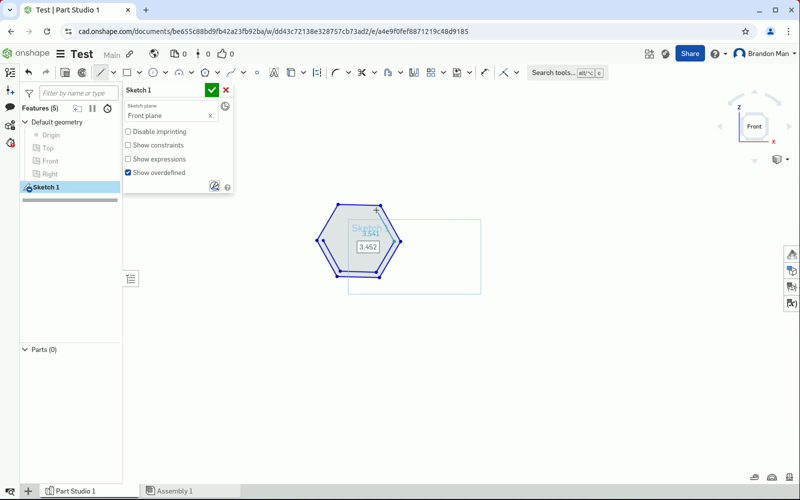
scroll(6)
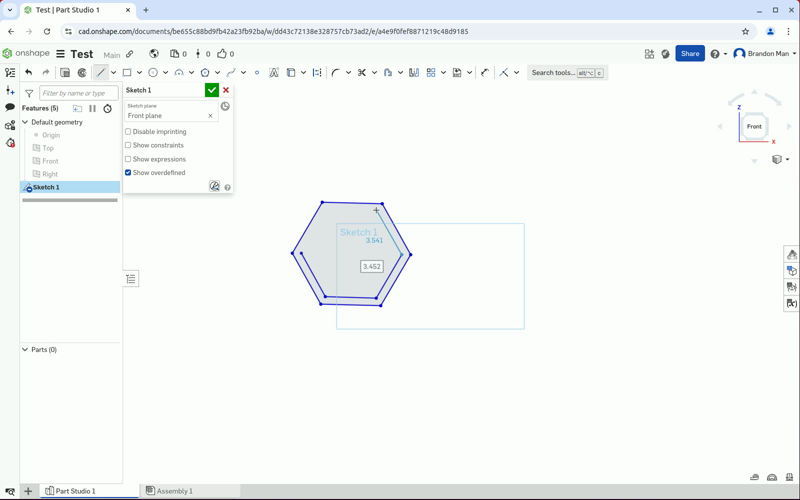
scroll(6)
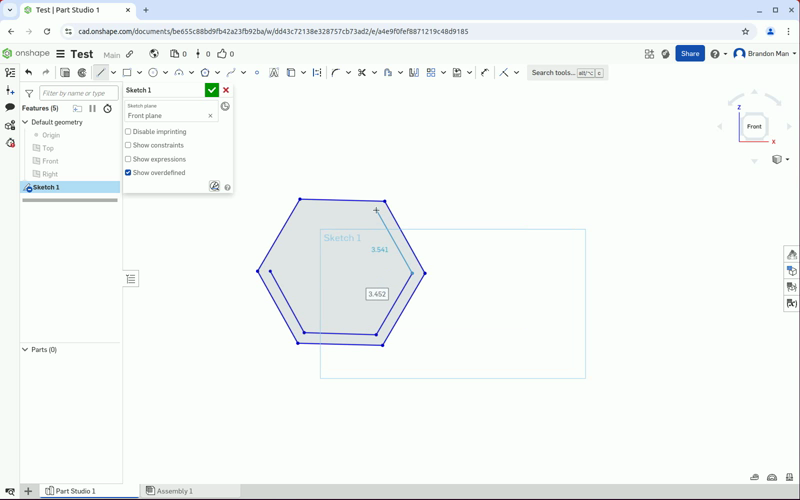
scroll(6)
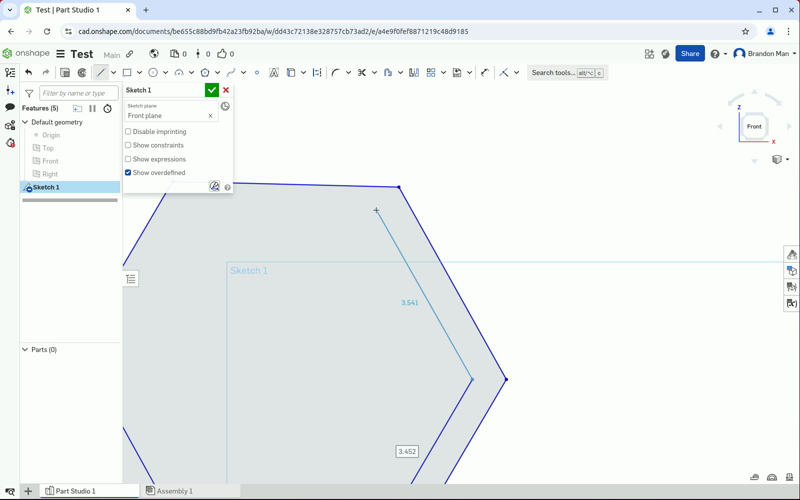
click(376, 209)
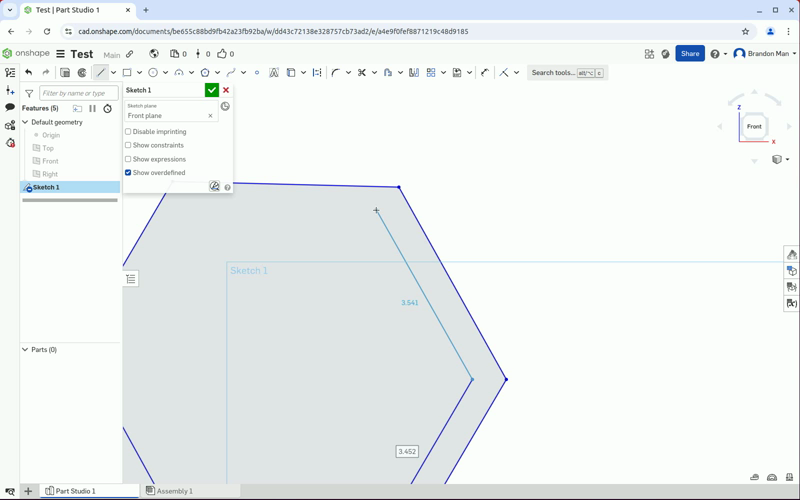
scroll(-6)
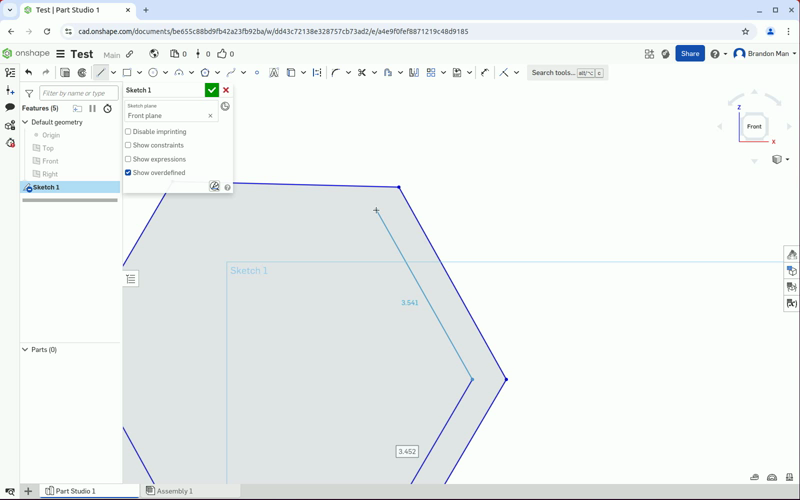
scroll(-6)
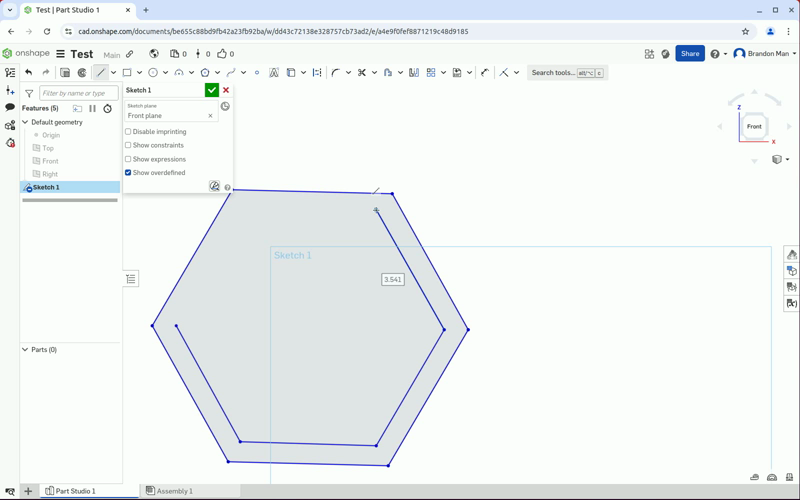
scroll(-6)
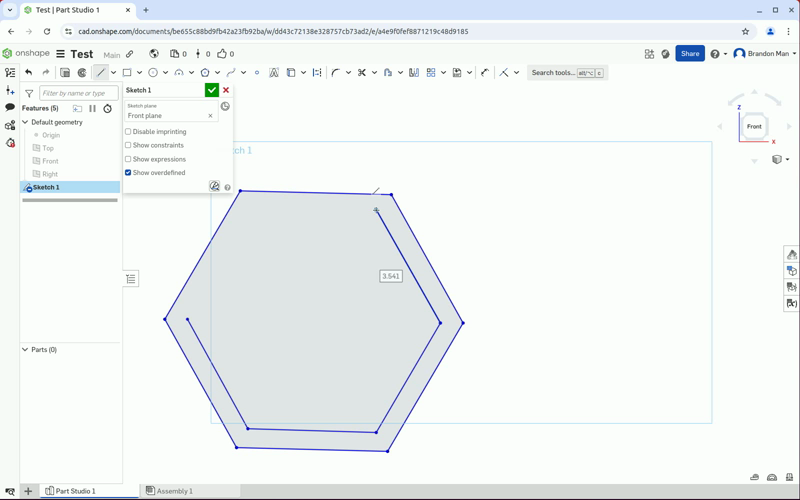
scroll(-6)
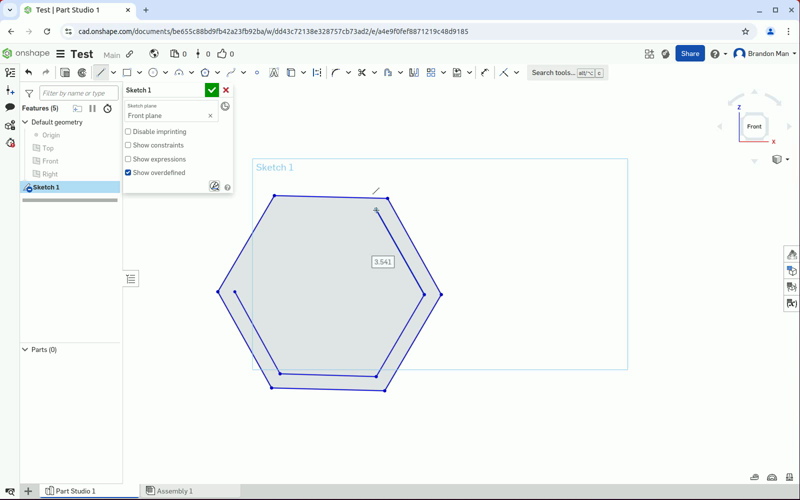
scroll(-6)
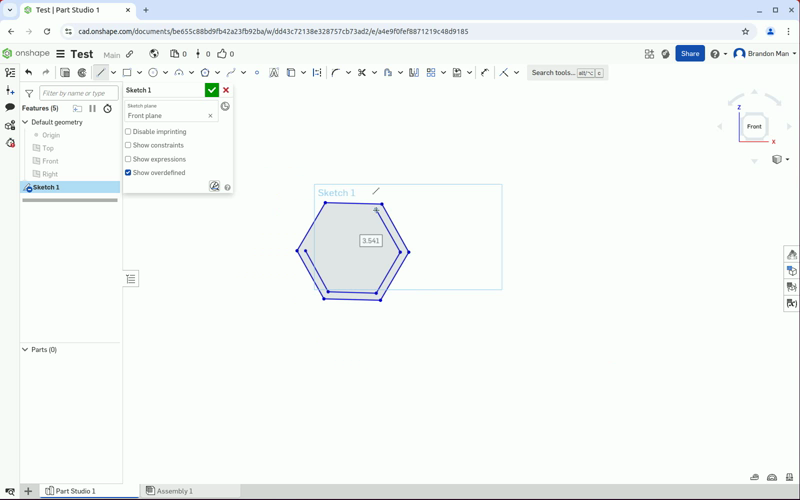
scroll(-6)
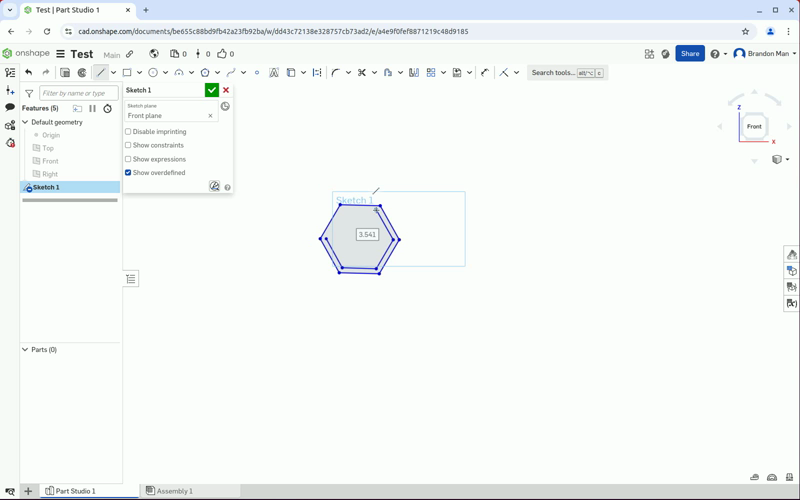
scroll(-6)
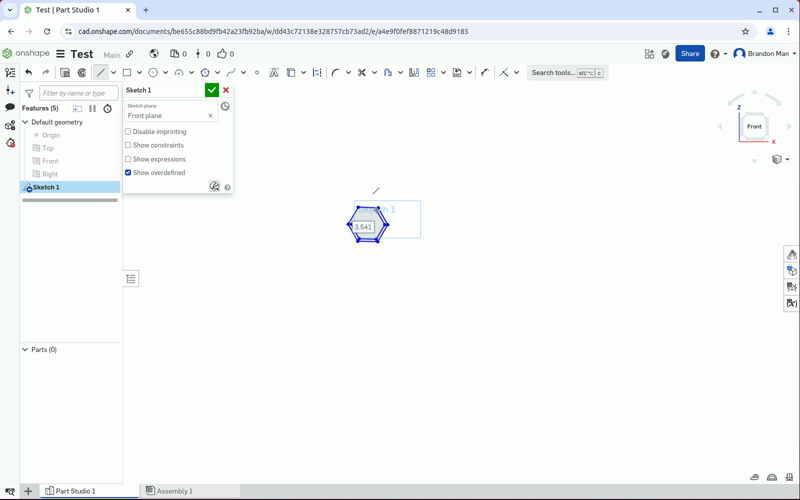
key_up(shift)
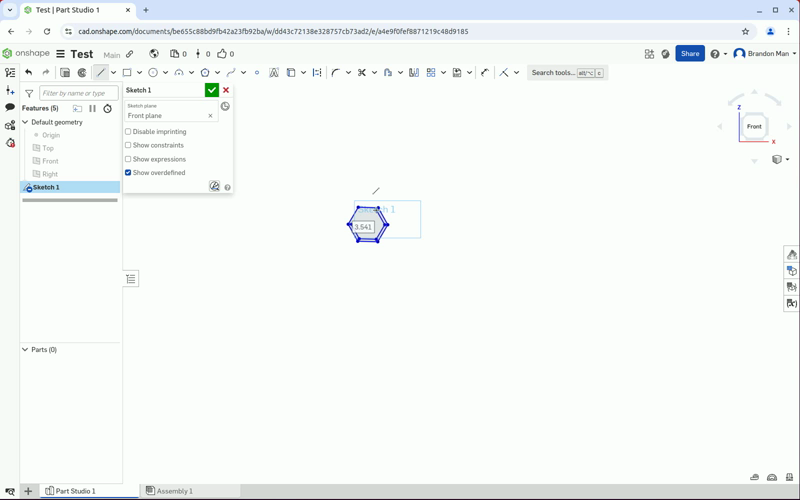
key_down(shift)
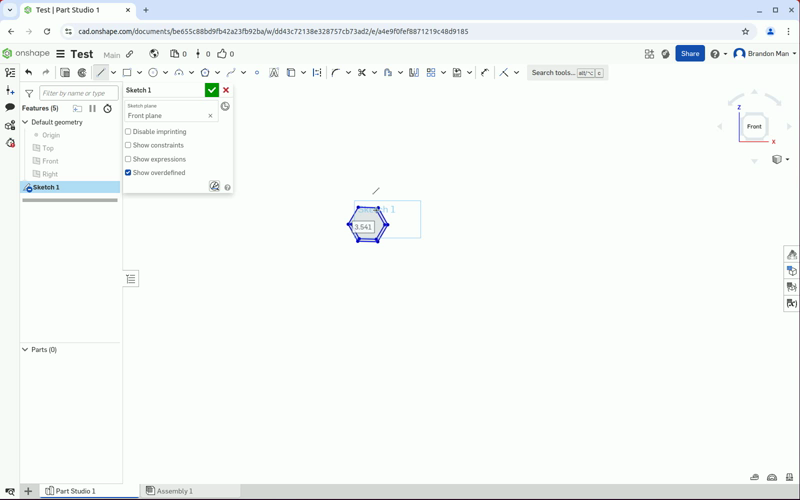
mouse_move(406, 209)
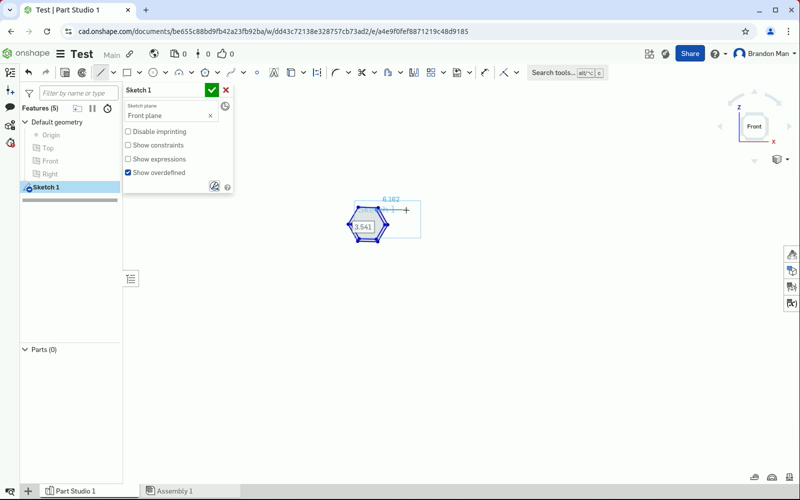
mouse_move(359, 209)
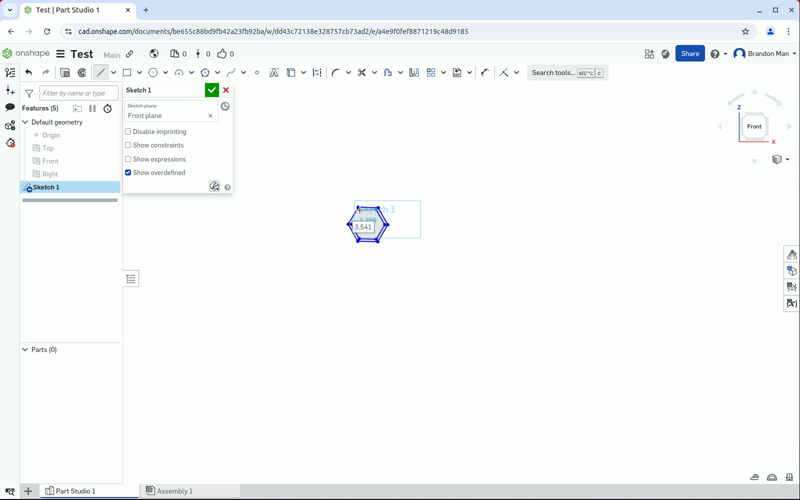
scroll(6)
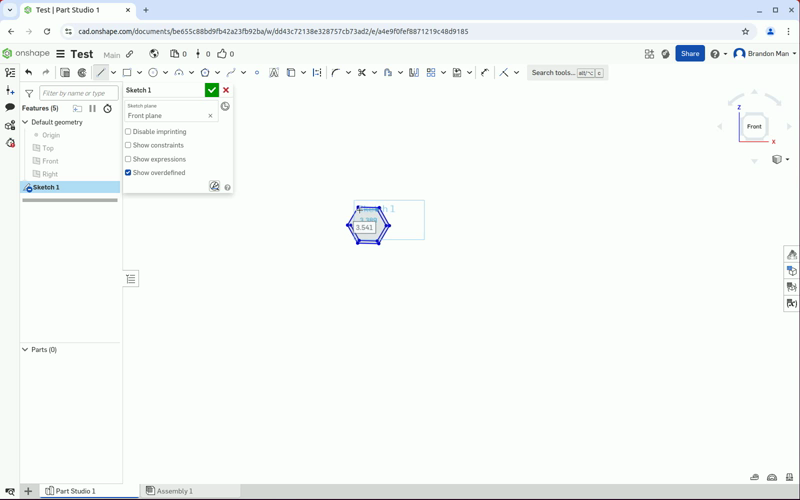
scroll(6)
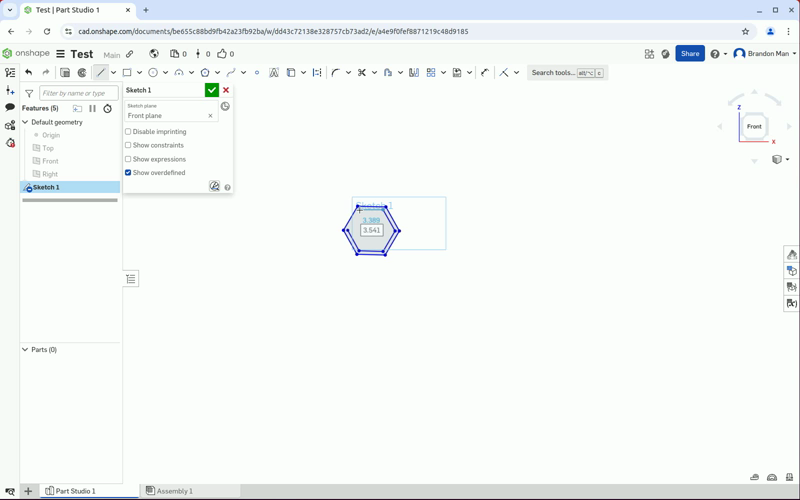
scroll(6)
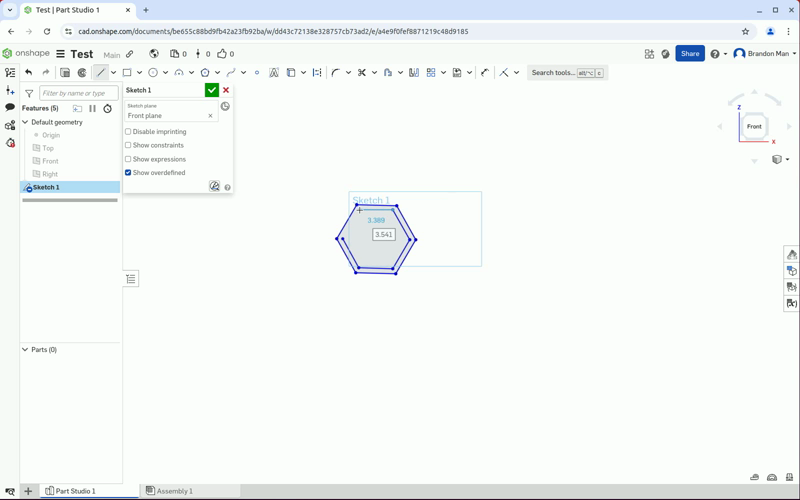
scroll(6)
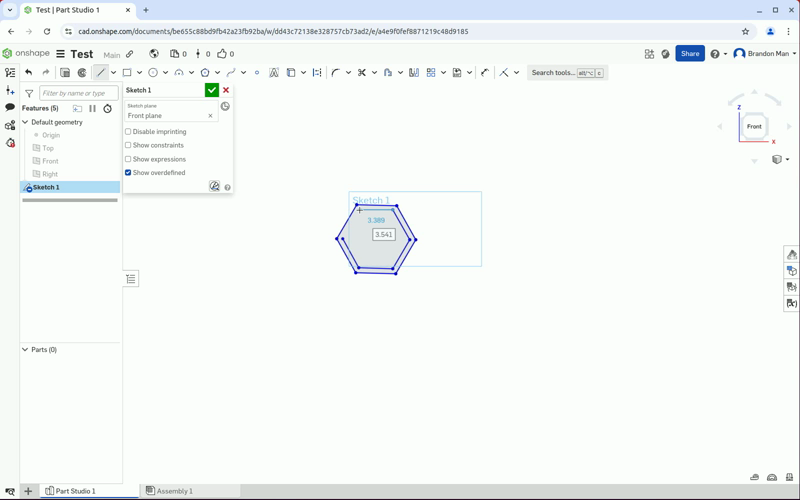
scroll(6)
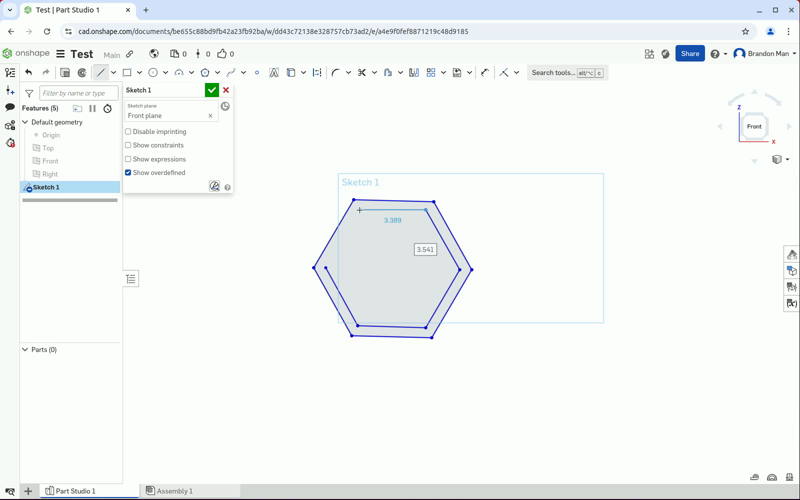
scroll(6)
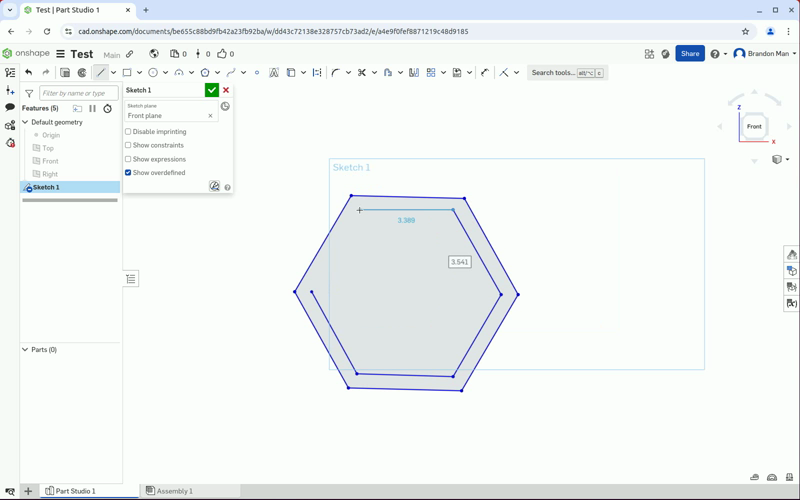
scroll(6)
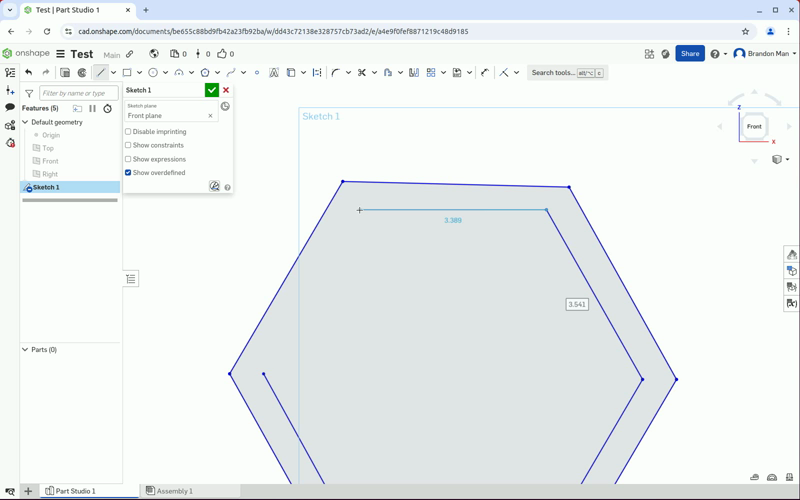
click(359, 209)
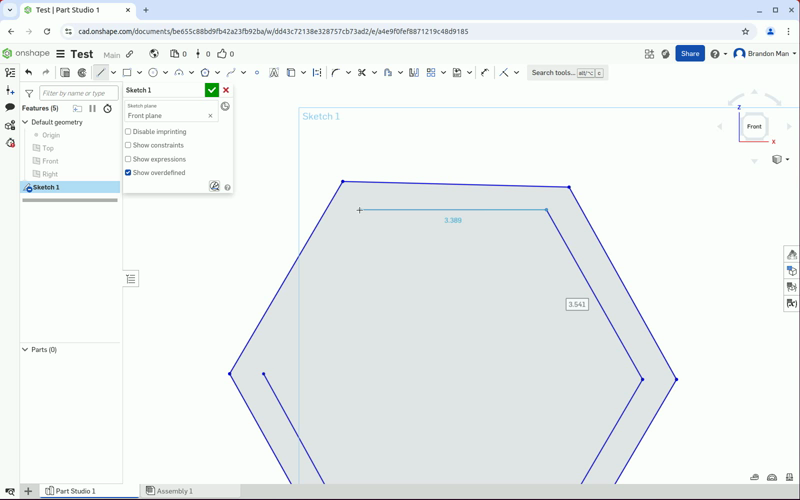
scroll(-6)
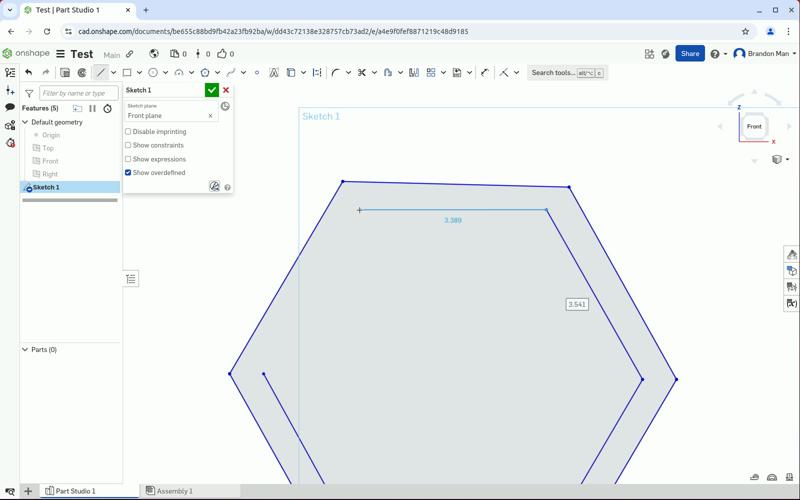
scroll(-6)
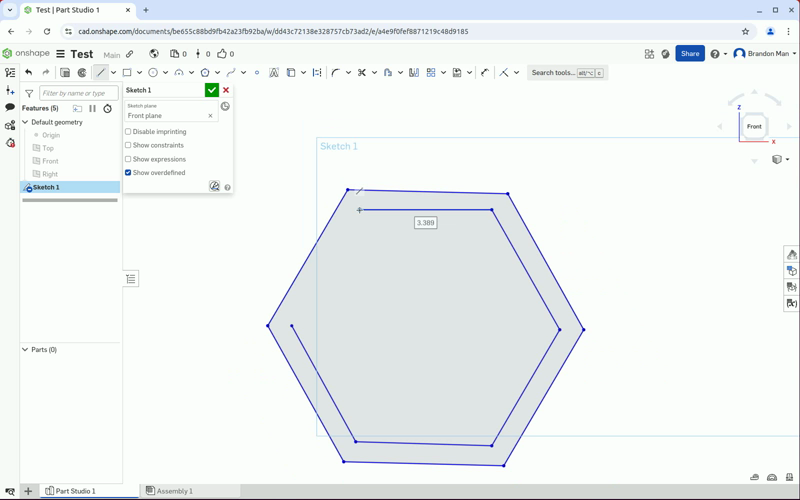
scroll(-6)
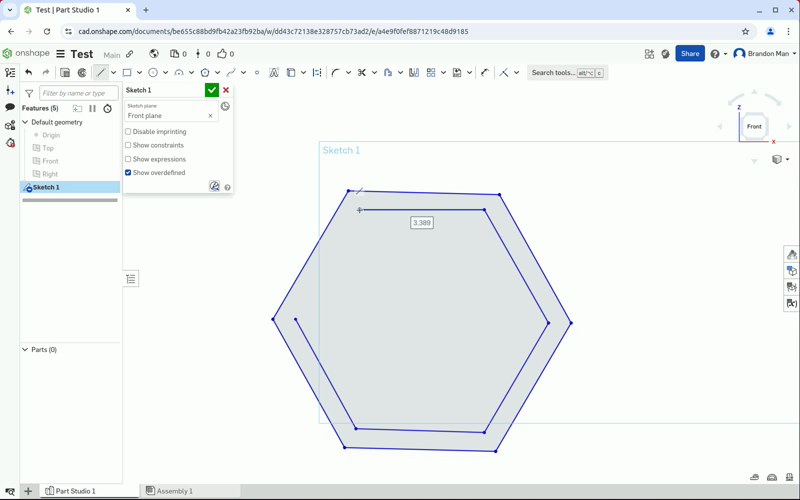
scroll(-6)
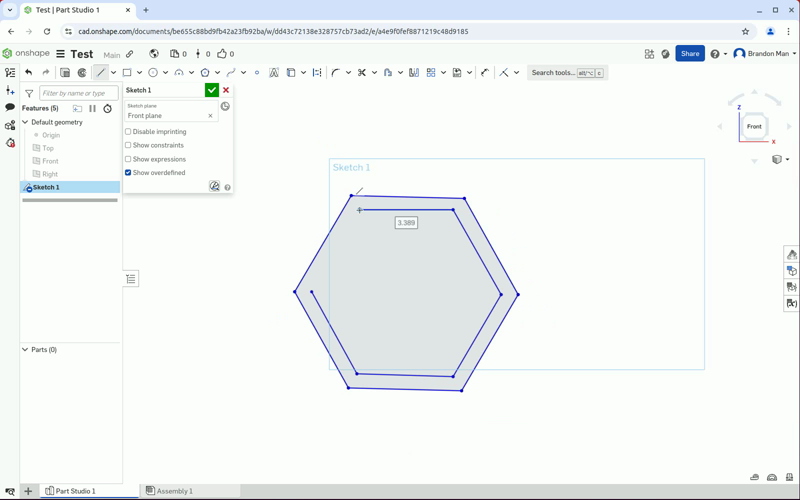
scroll(-6)
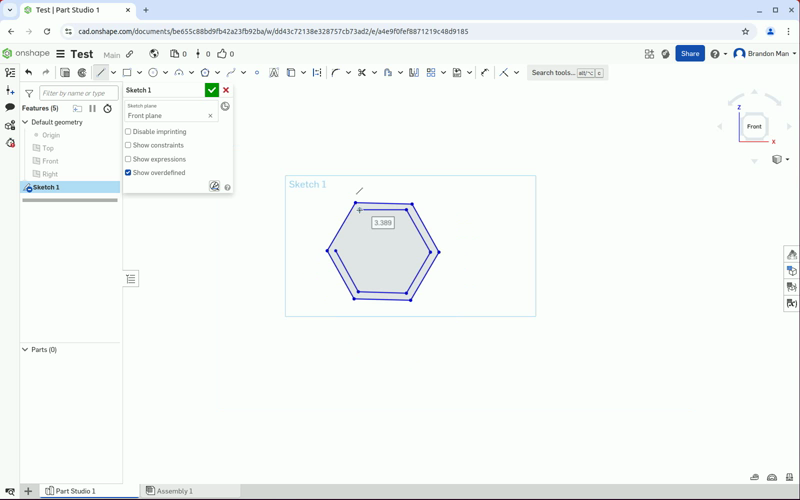
scroll(-6)
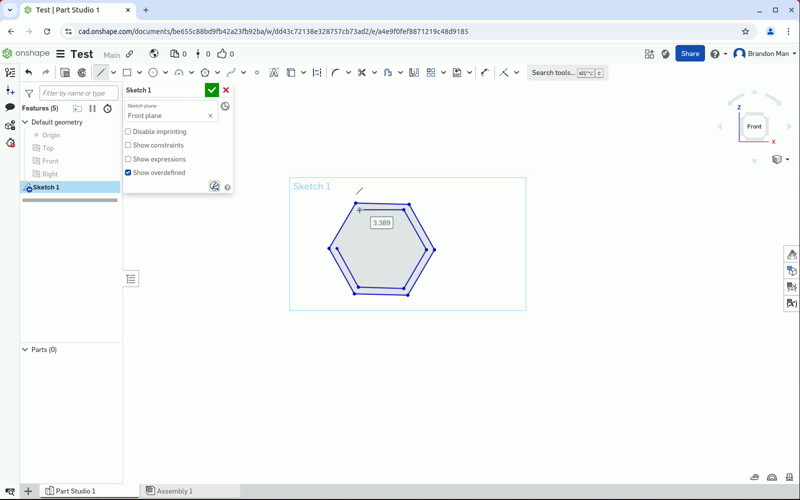
scroll(-6)
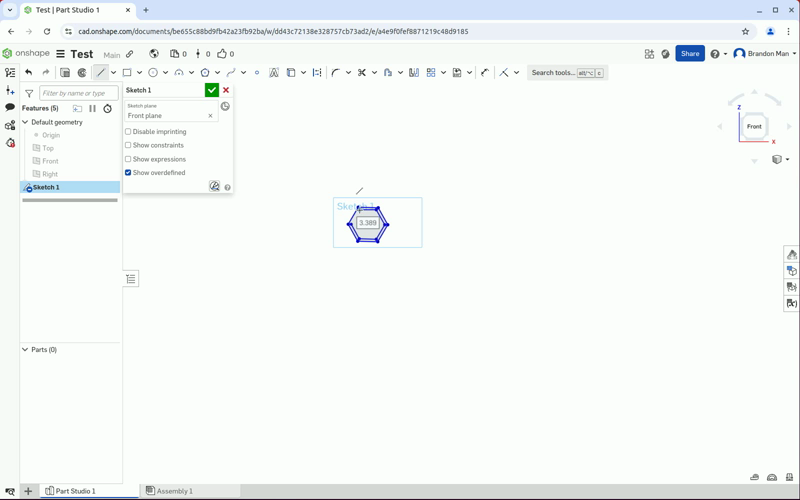
key_up(shift)
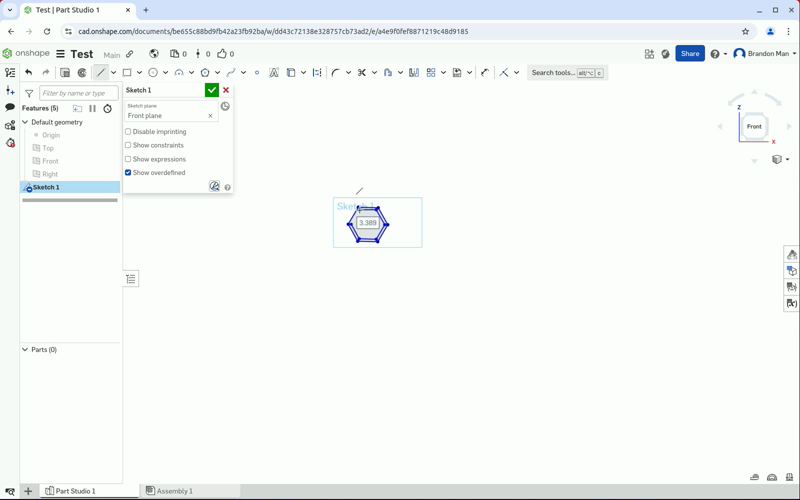
mouse_move(389, 209)
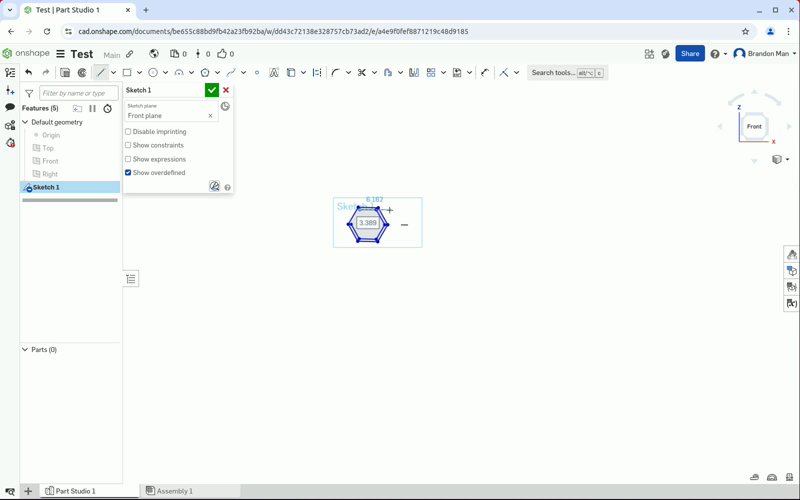
key_down(shift)
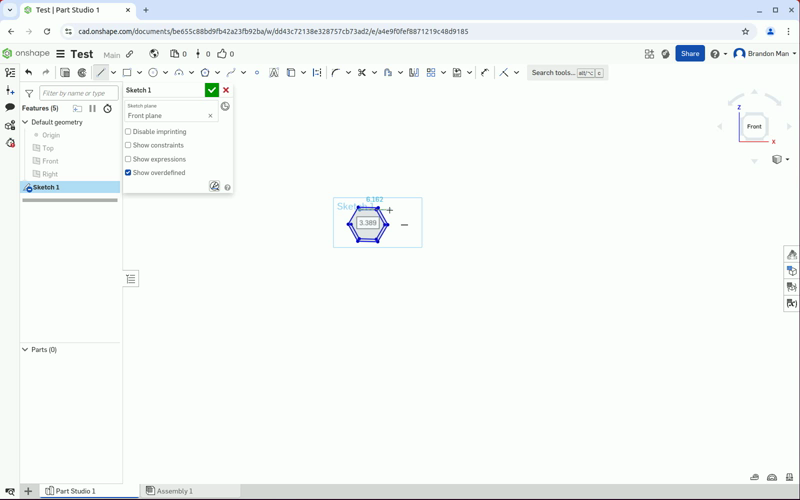
mouse_move(351, 224)
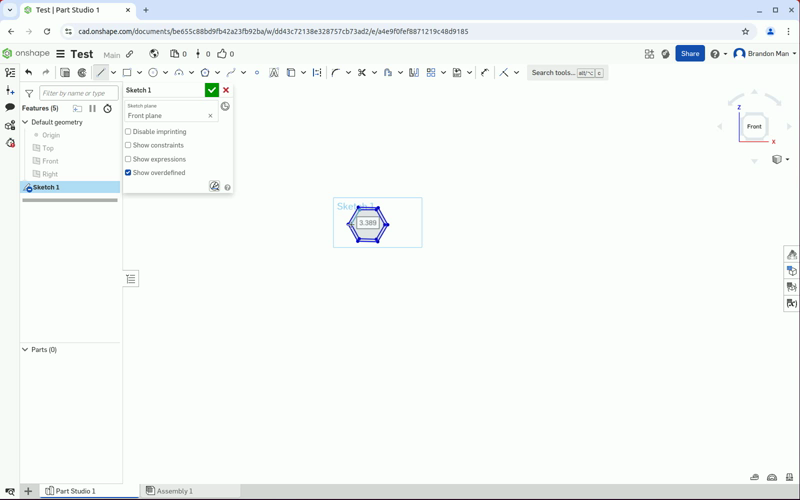
scroll(6)
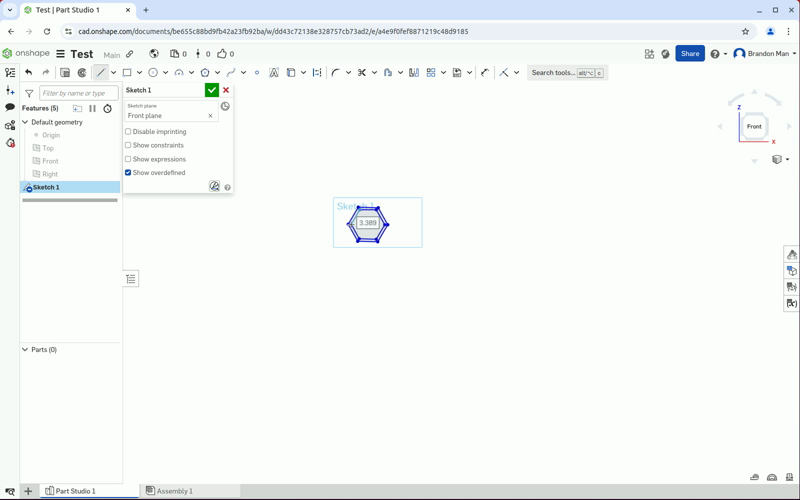
scroll(6)
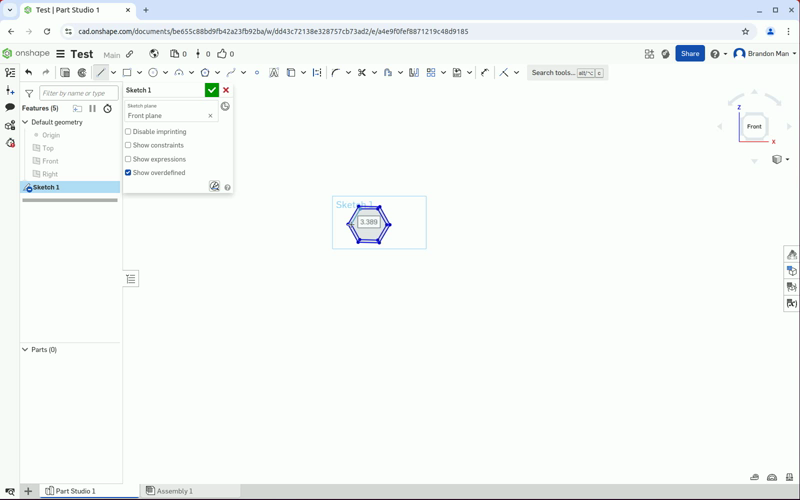
scroll(6)
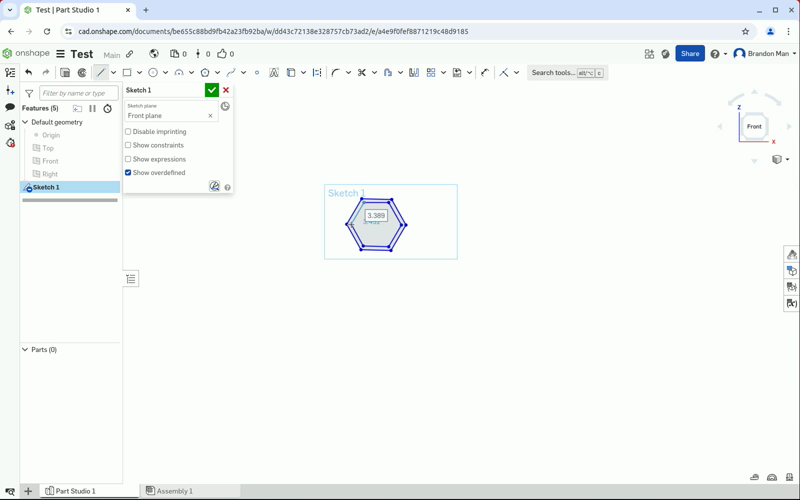
scroll(6)
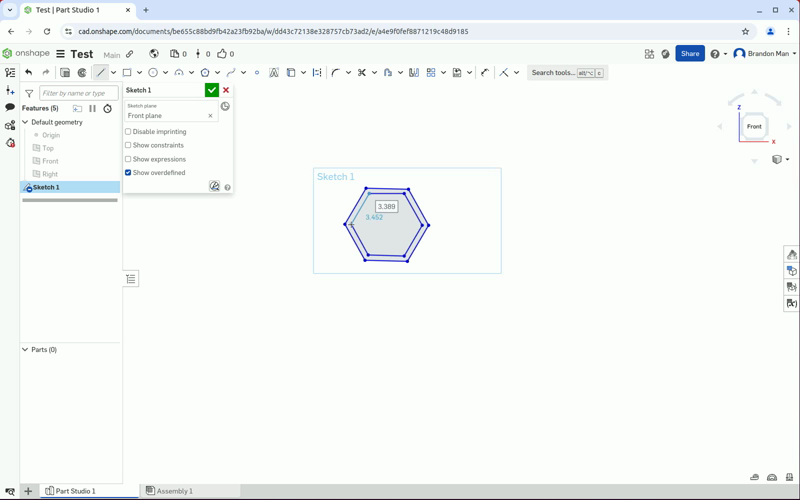
scroll(6)
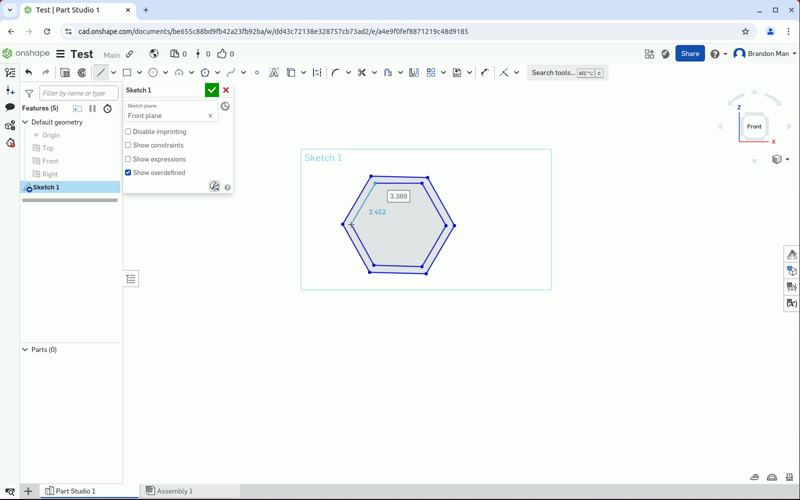
scroll(6)
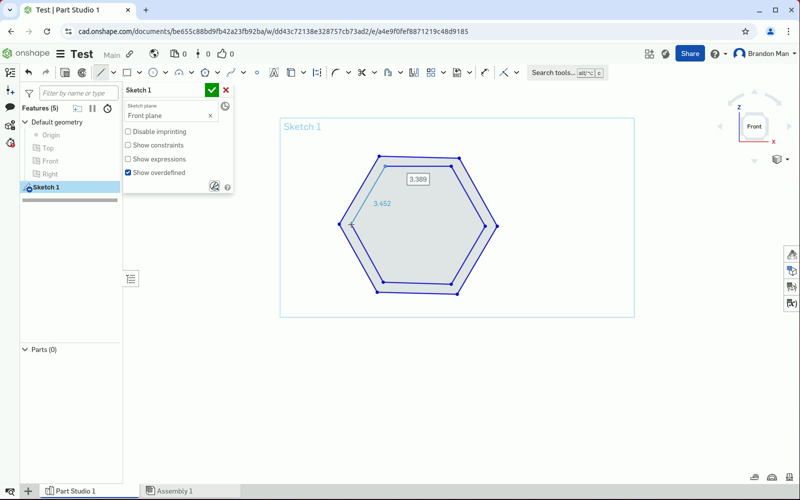
scroll(6)
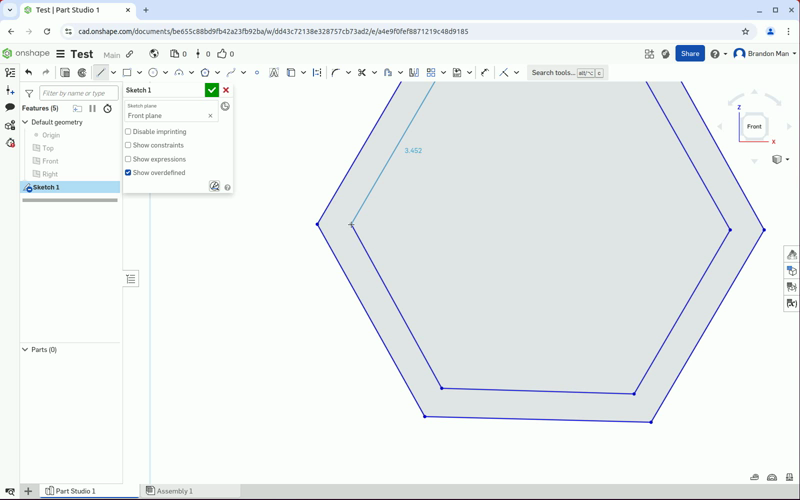
key_up(shift)
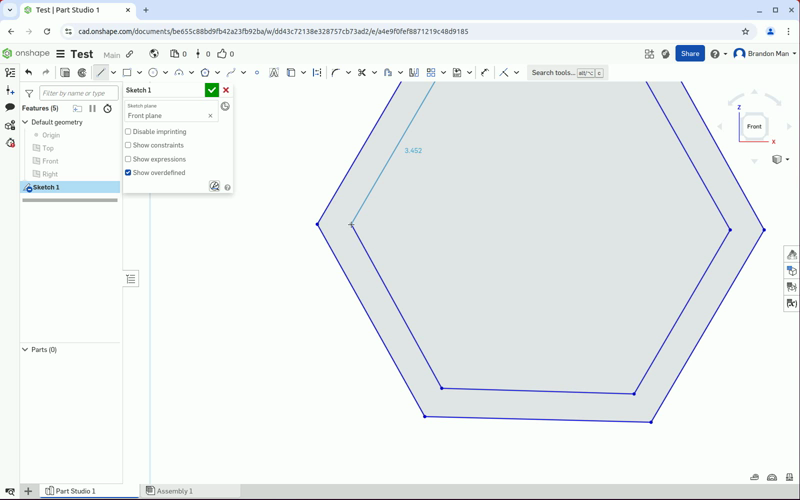
click(351, 224)
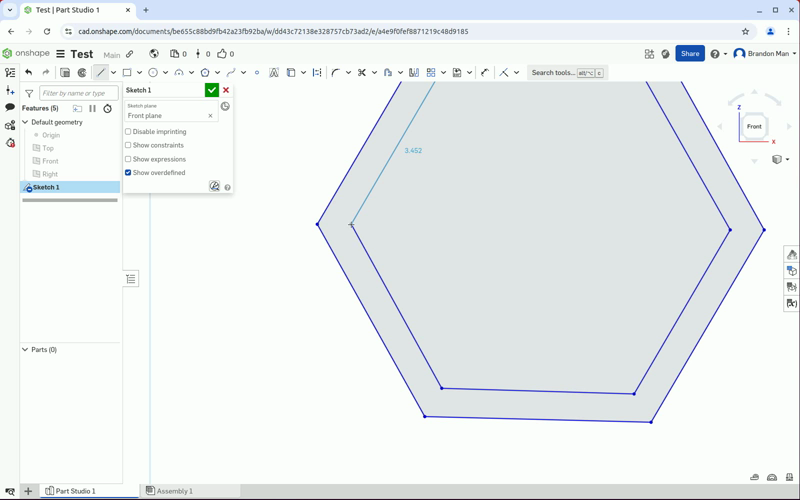
scroll(-6)
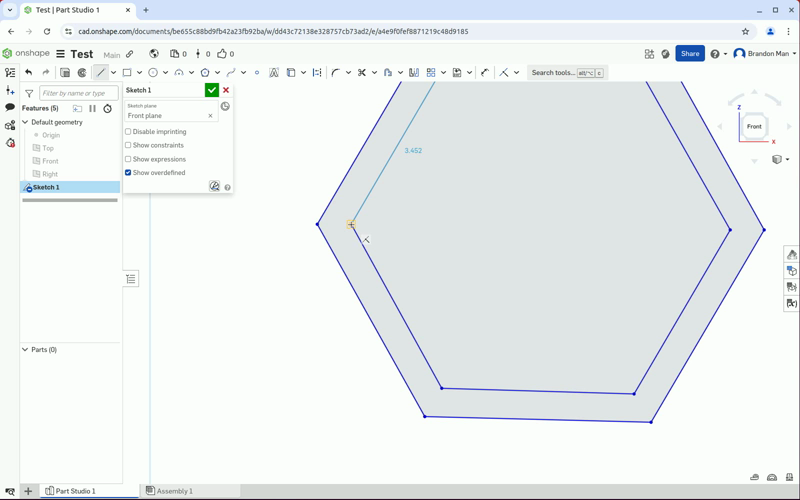
scroll(-6)
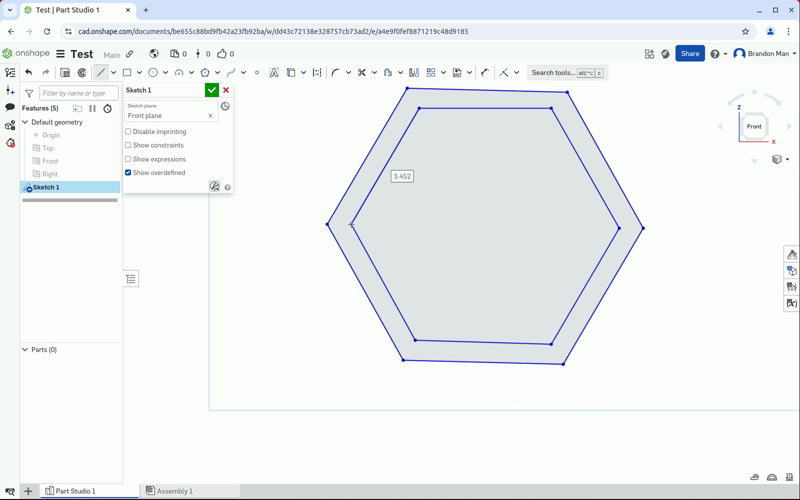
scroll(-6)
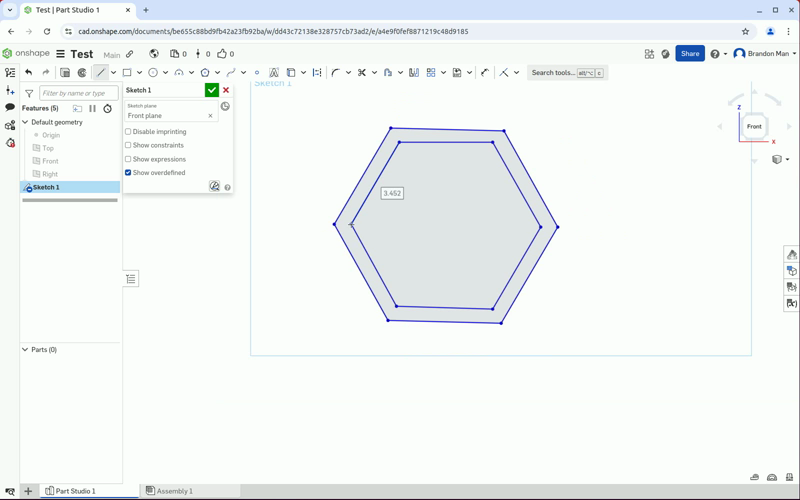
scroll(-6)
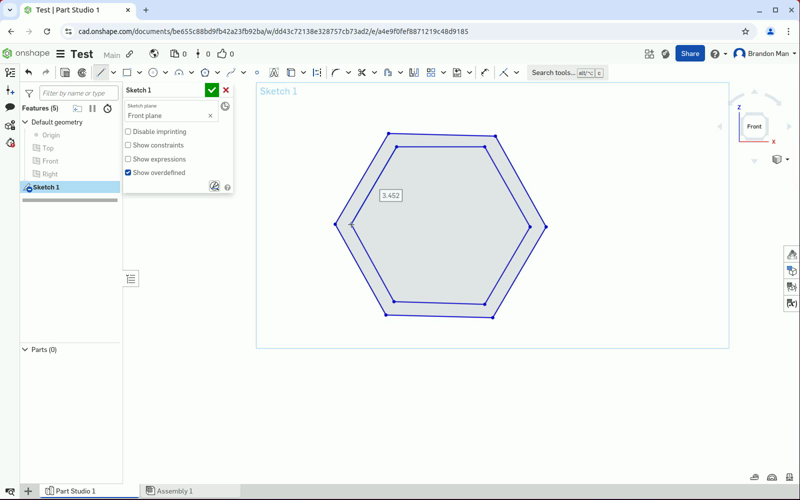
scroll(-6)
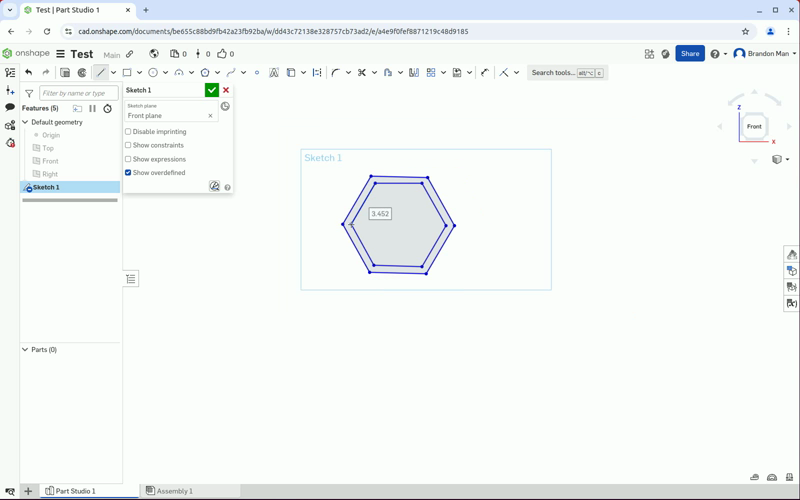
scroll(-6)
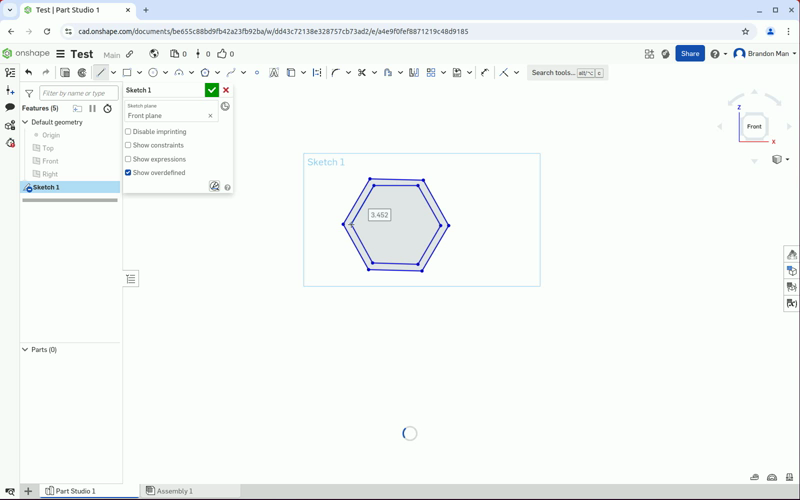
scroll(-6)
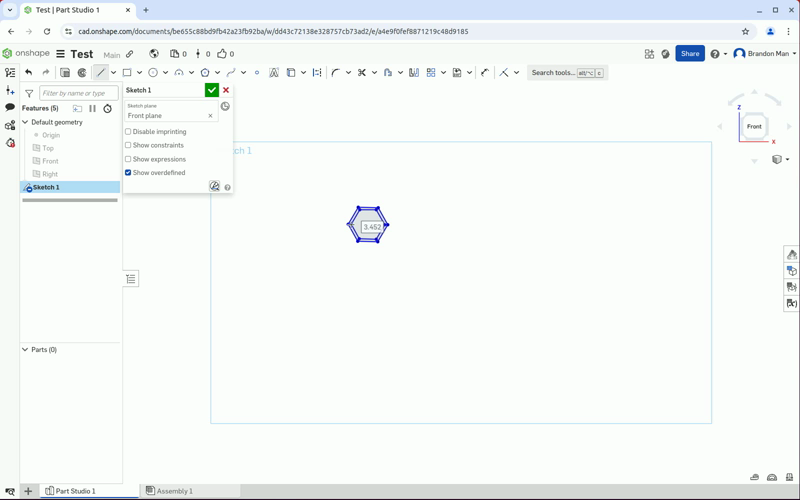
key(esc)
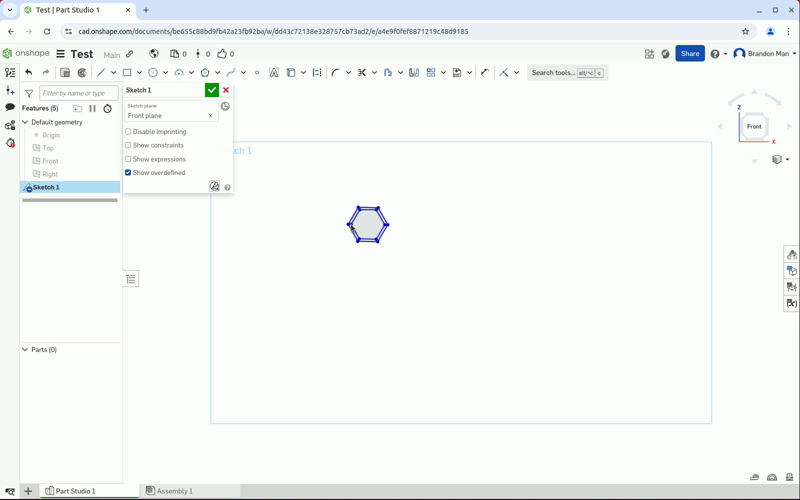
mouse_move(357, 213)
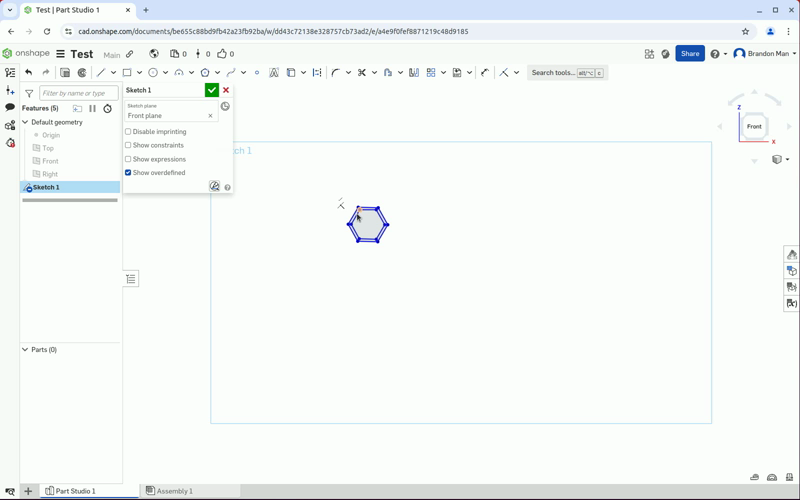
scroll(6)
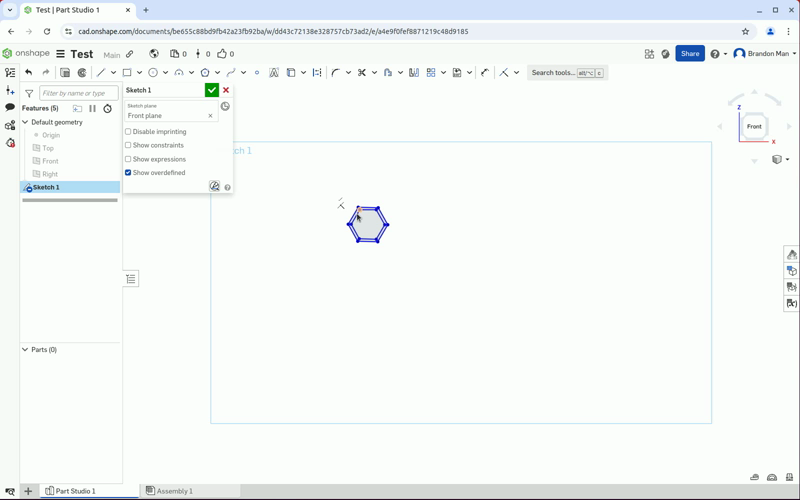
scroll(6)
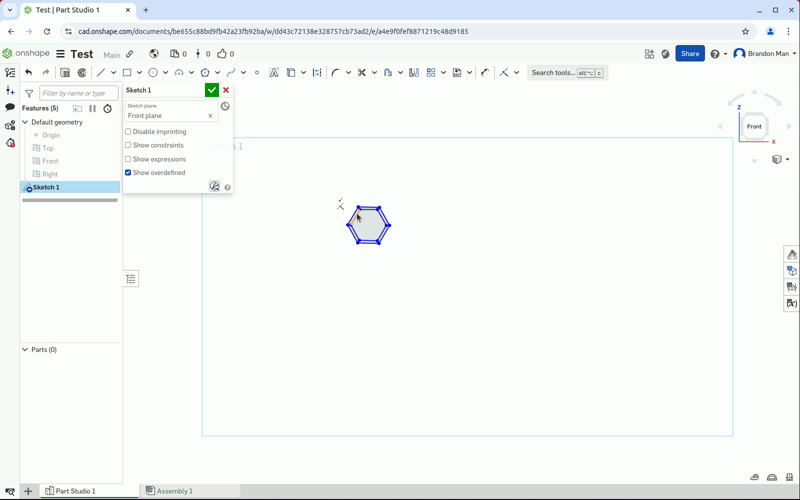
scroll(6)
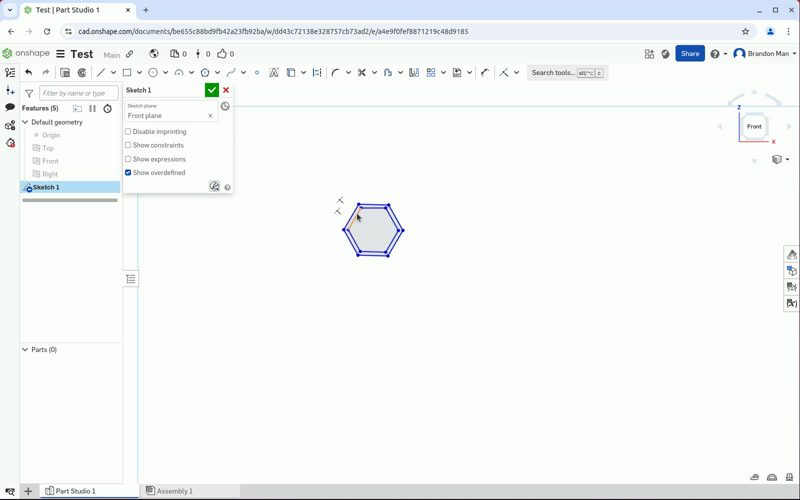
scroll(6)
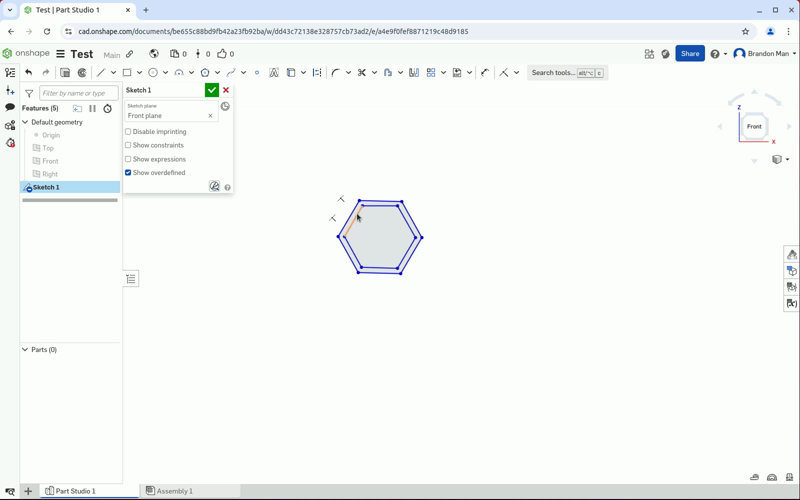
scroll(6)
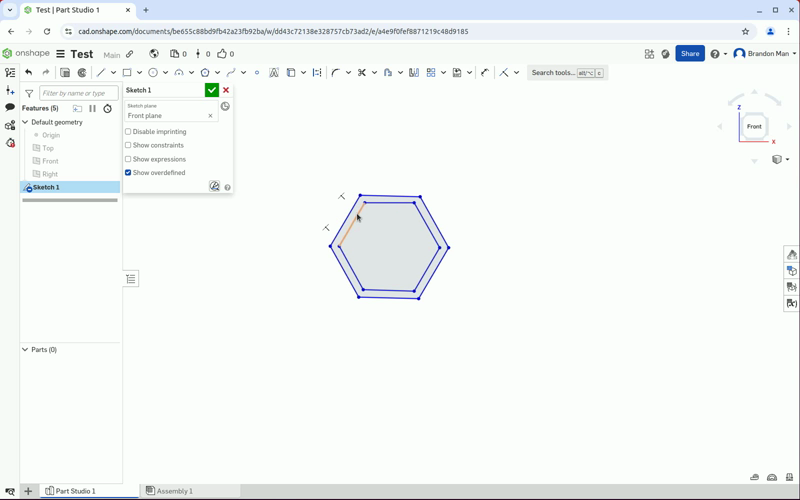
scroll(6)
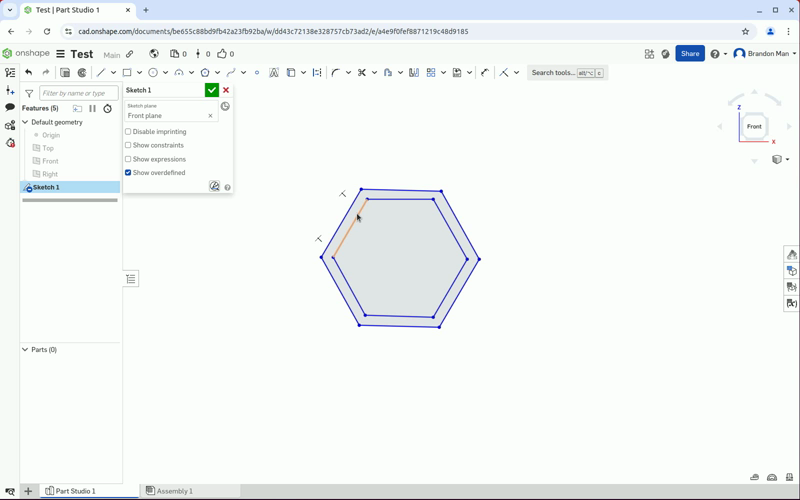
scroll(6)
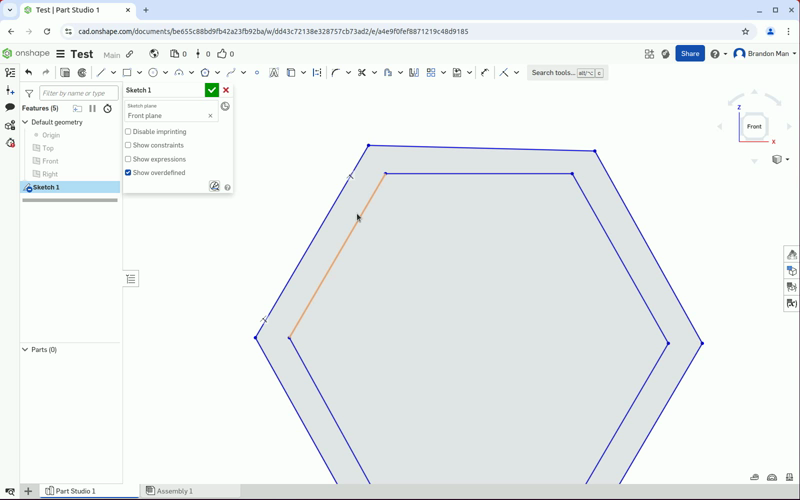
click(357, 213)
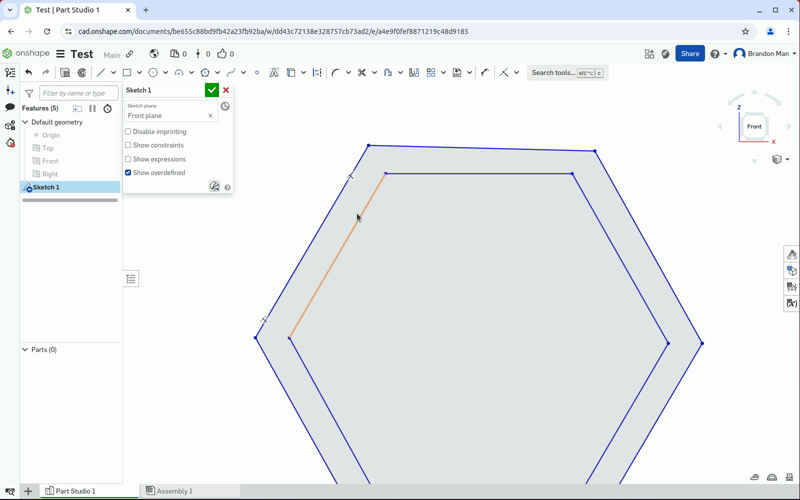
scroll(-6)
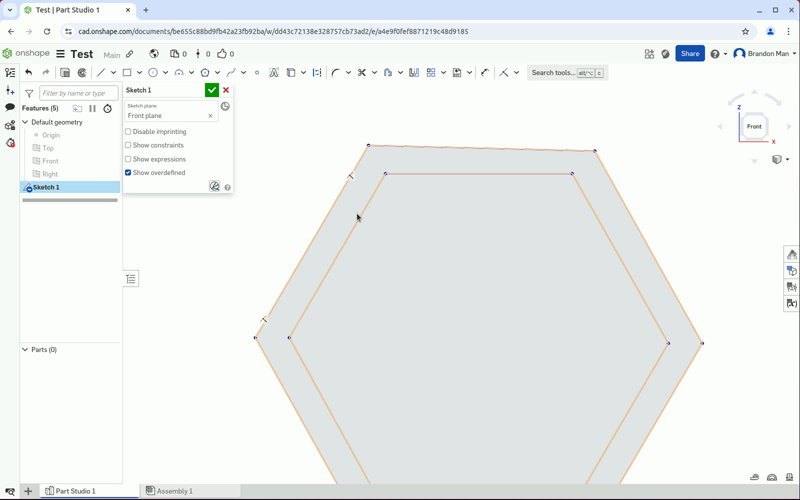
scroll(-6)
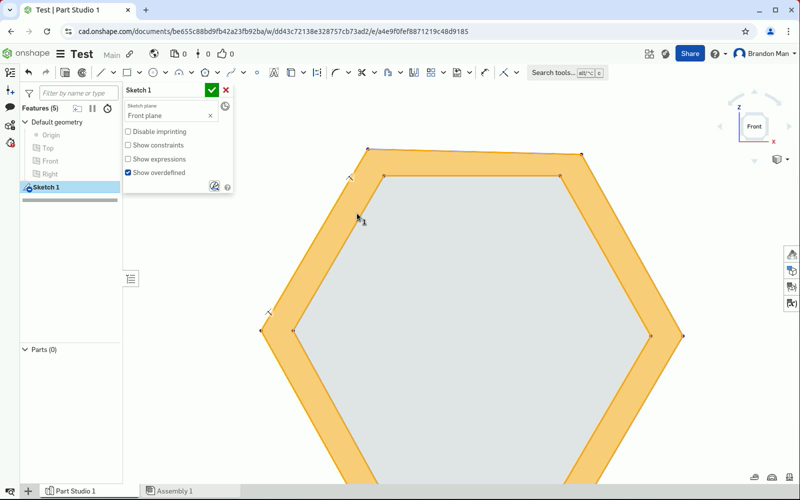
scroll(-6)
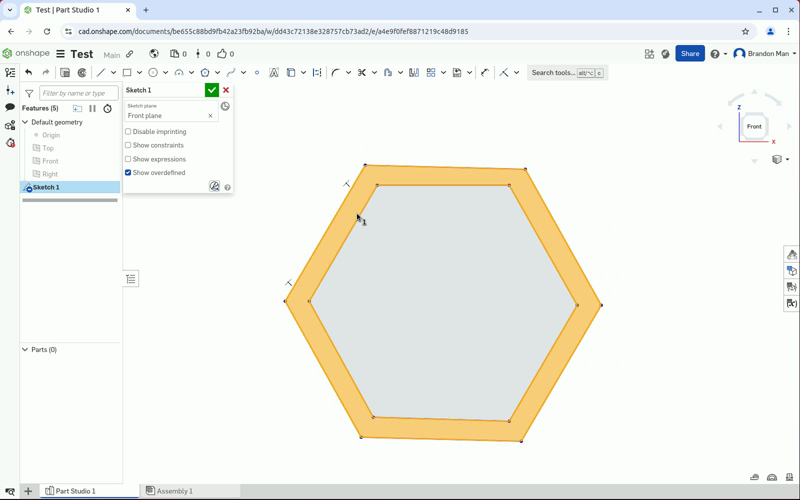
scroll(-6)
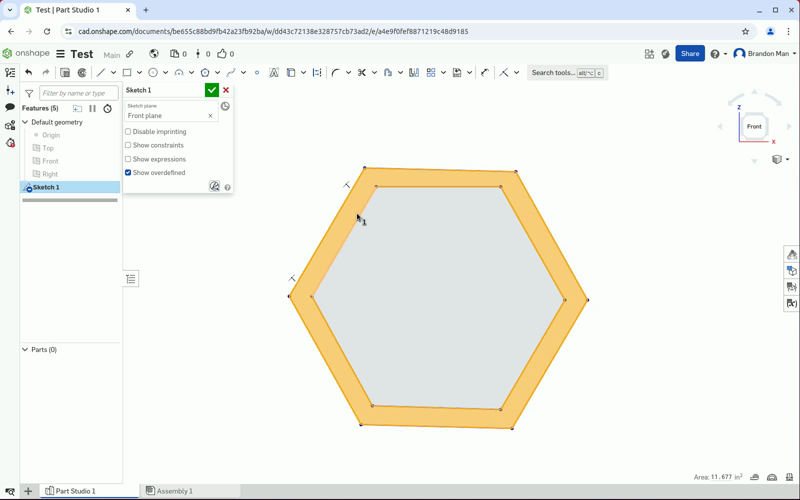
scroll(-6)
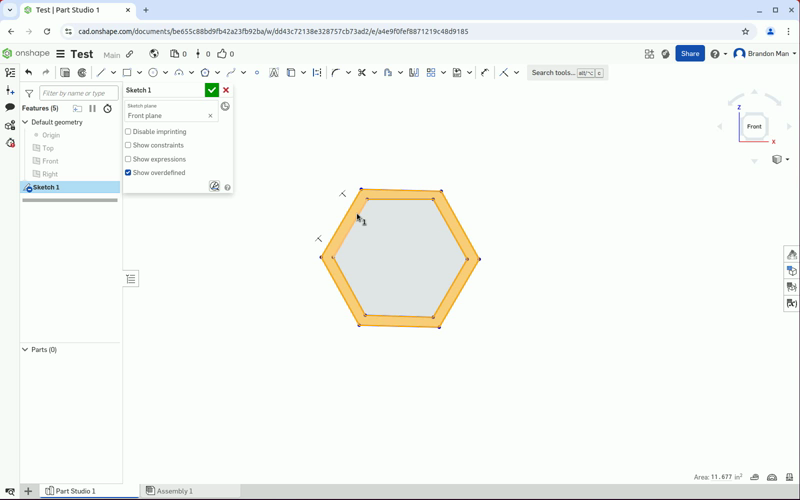
scroll(-6)
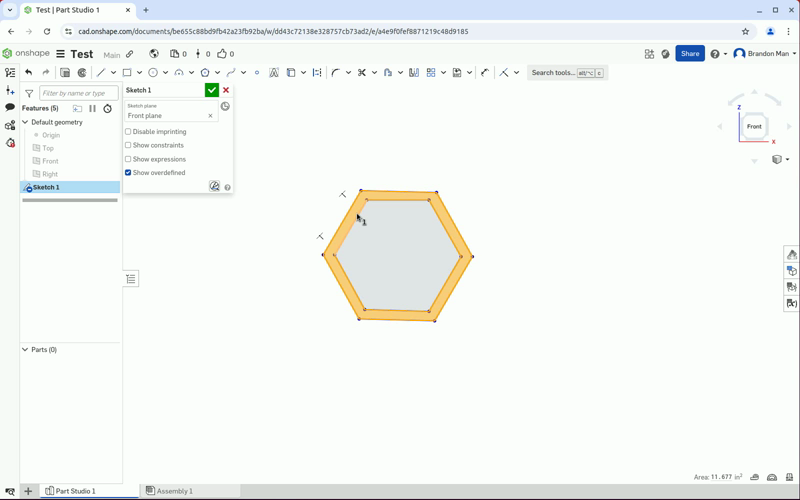
scroll(-6)
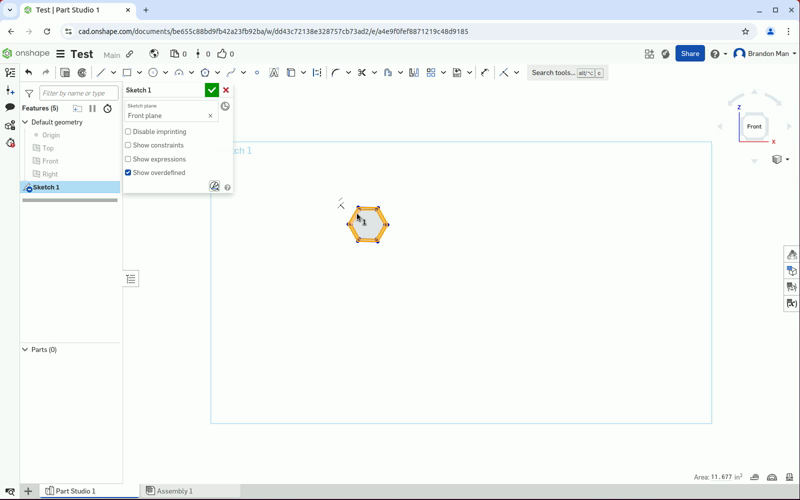
mouse_move(73, 352)
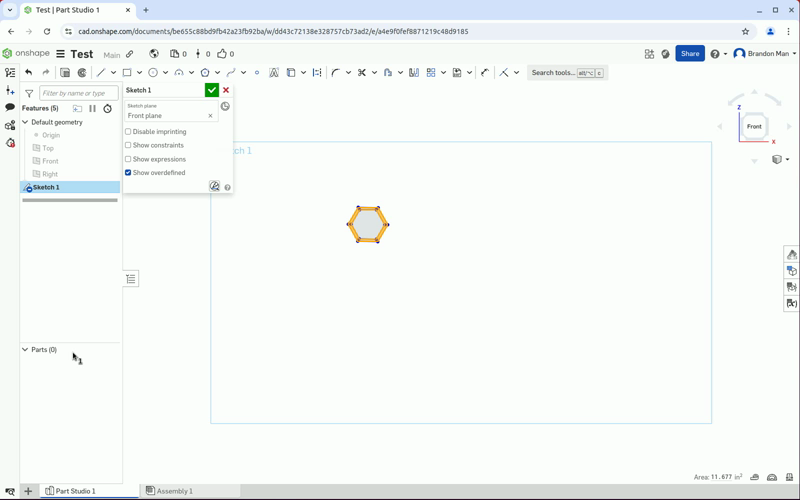
key(shift+y)
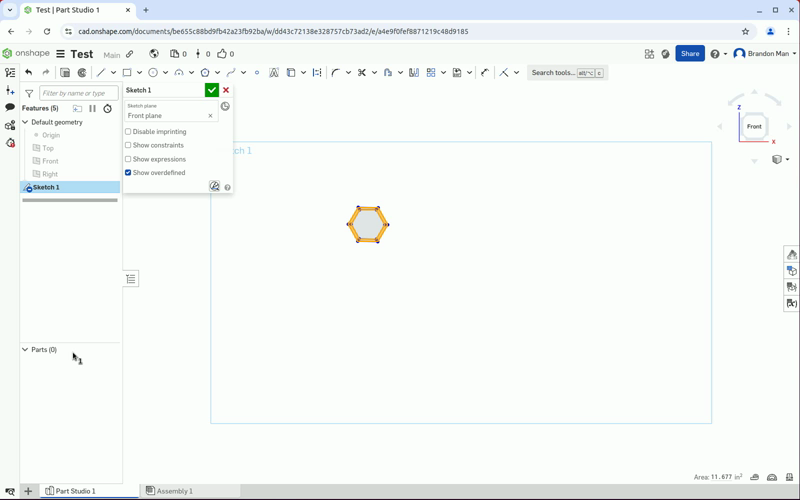
key(shift+e)
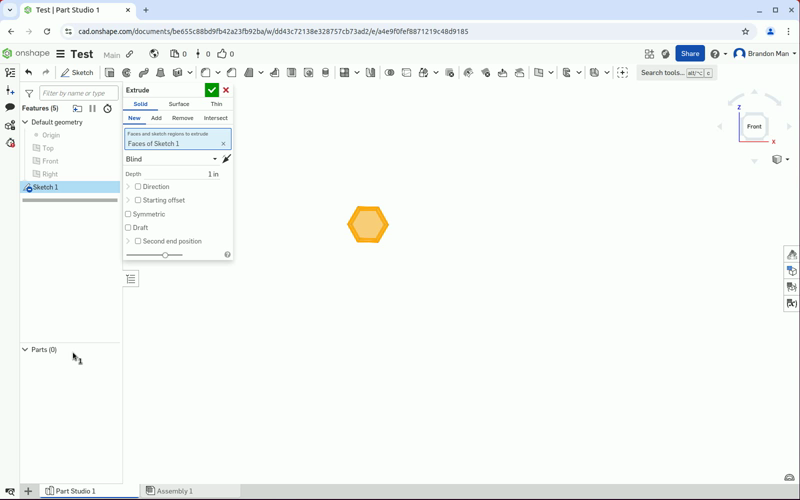
mouse_move(143, 106)
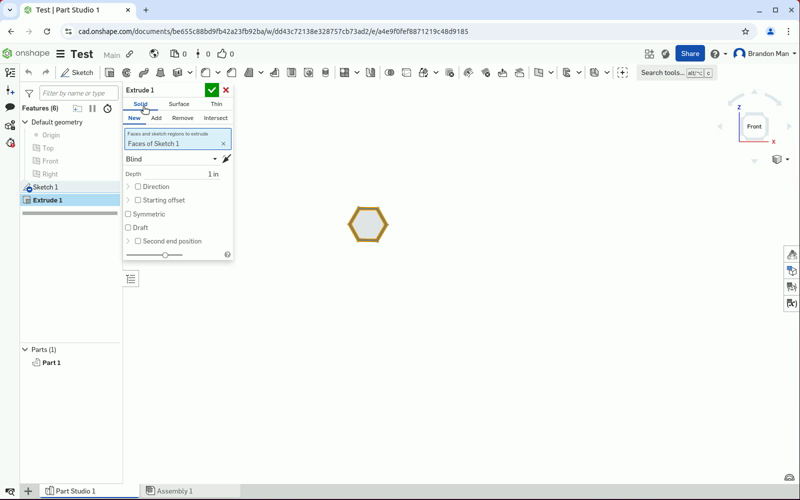
click(143, 106)
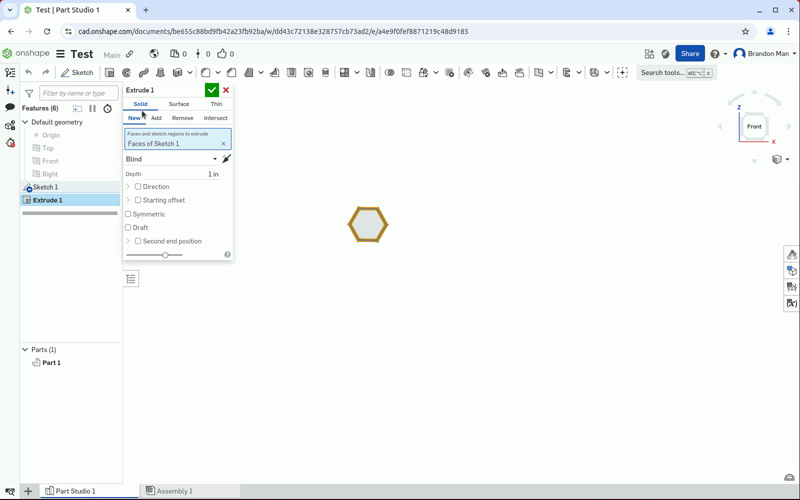
mouse_move(137, 120)
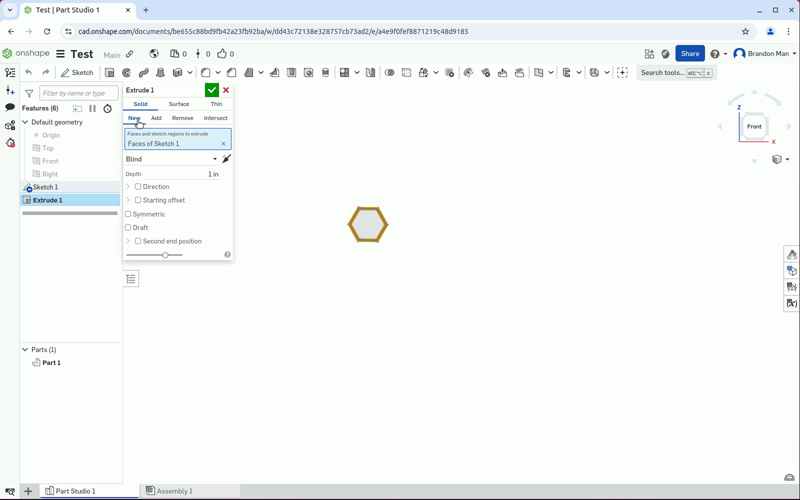
click(137, 120)
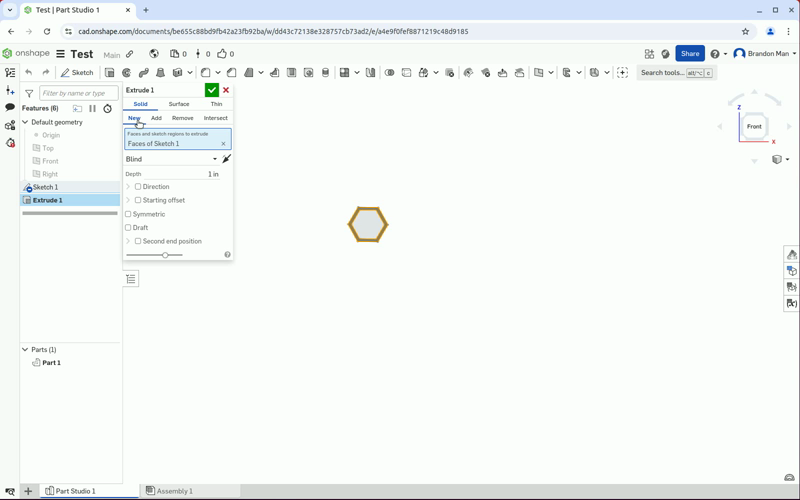
key(tab, 4)
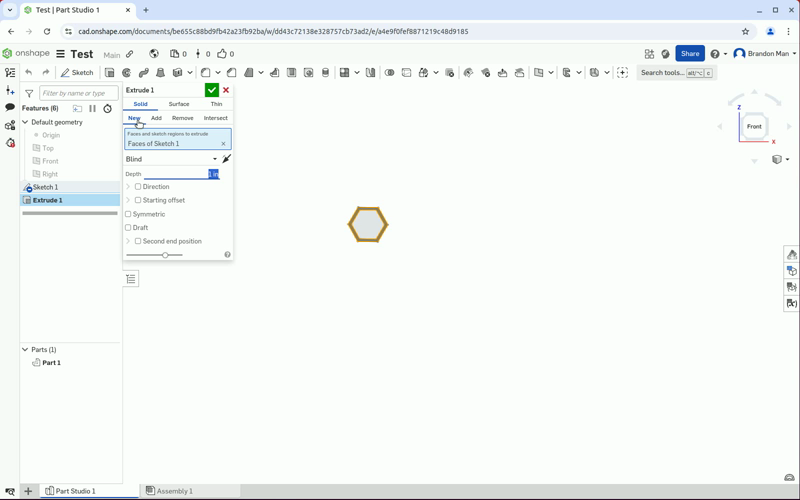
text(1.926)
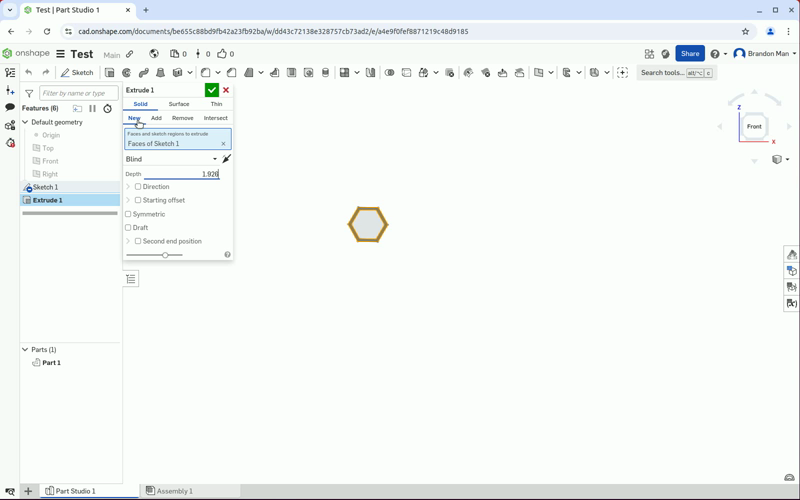
key(enter)
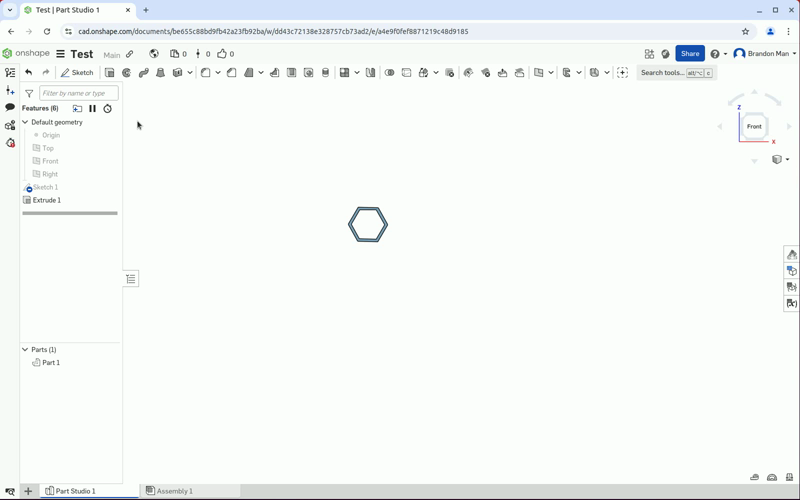
key(shift+h)
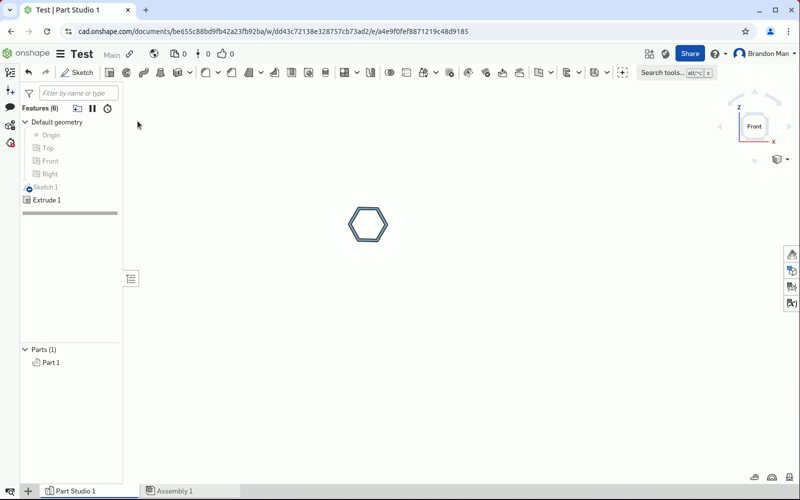
key(shift+h)
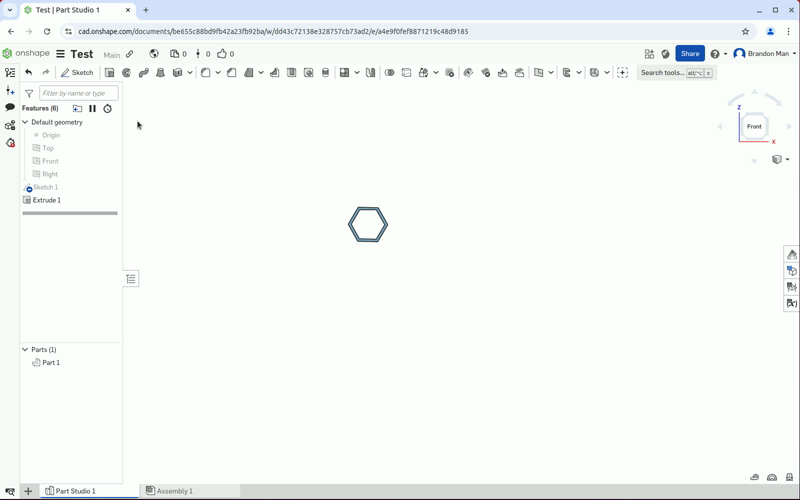
mouse_move(73, 189)
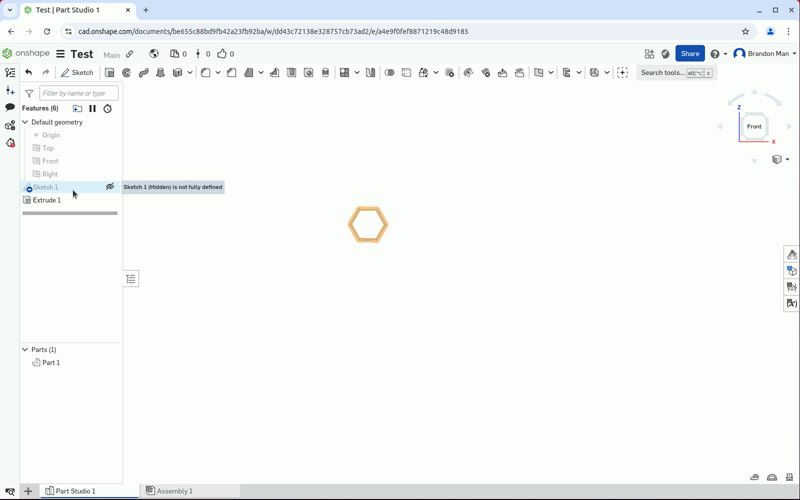
click(73, 189)
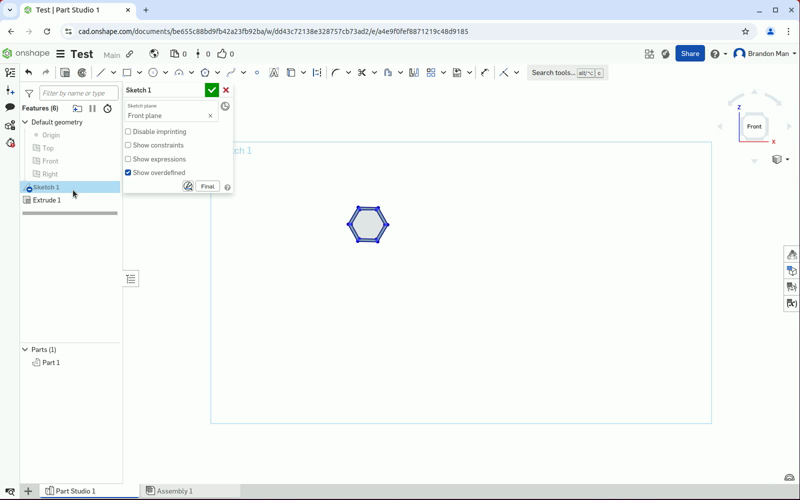
mouse_move(229, 92)
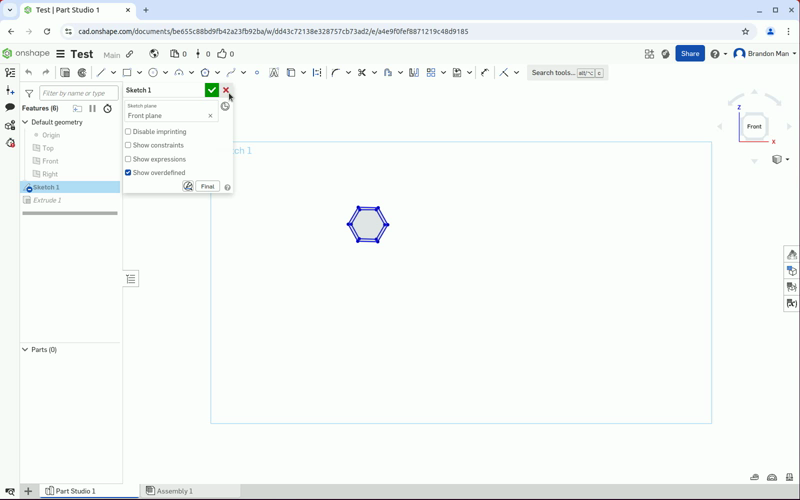
click(229, 92)
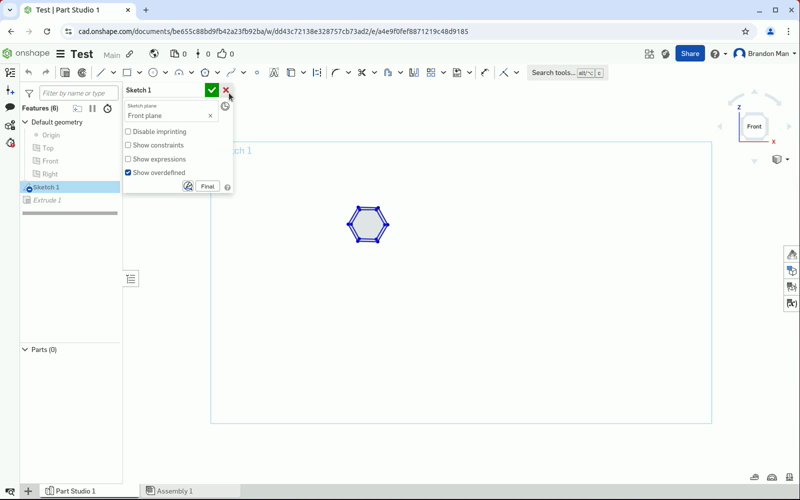
key(shift+s)
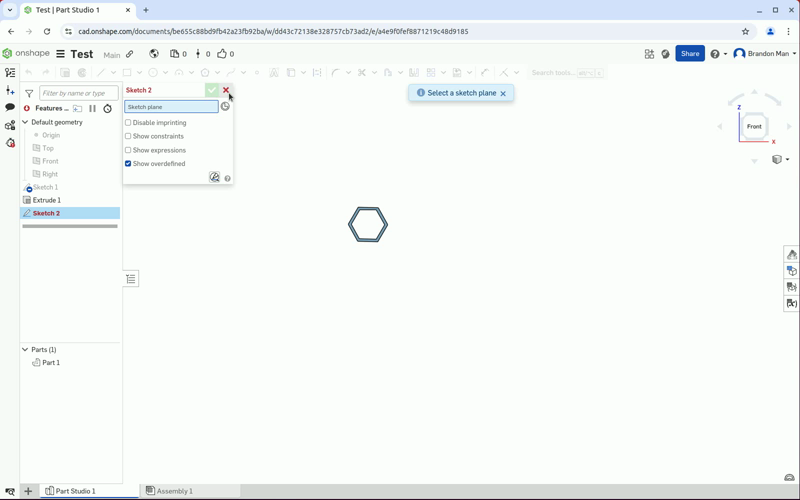
mouse_move(73, 163)
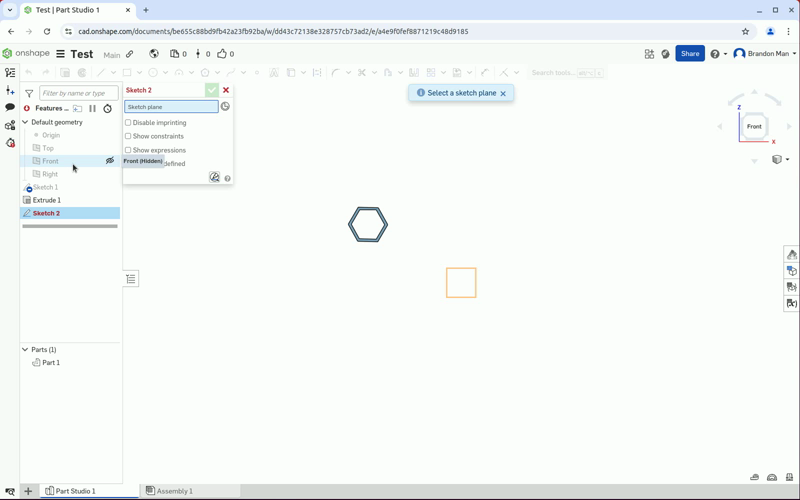
click(73, 163)
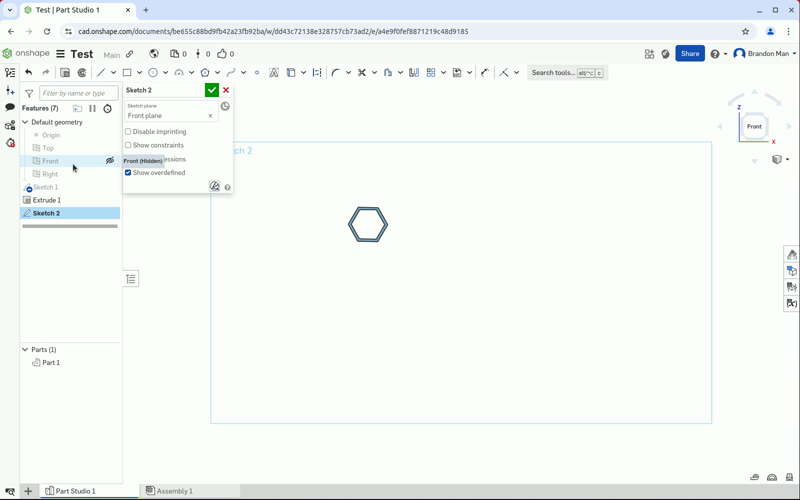
mouse_move(73, 352)
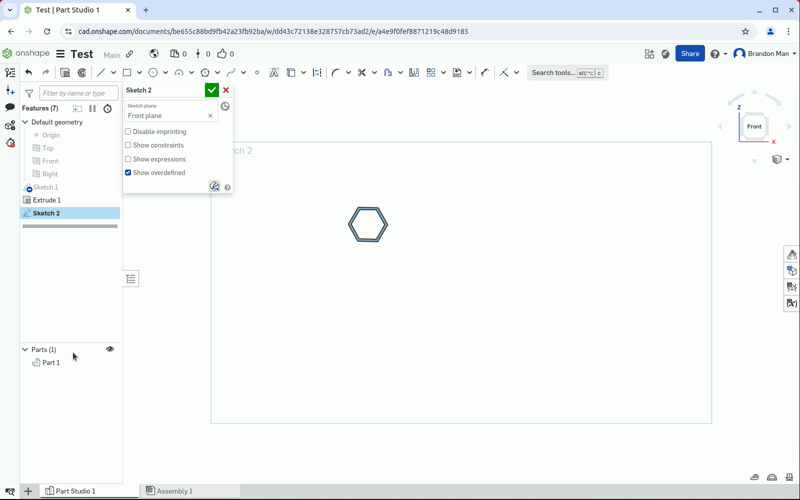
key(y)
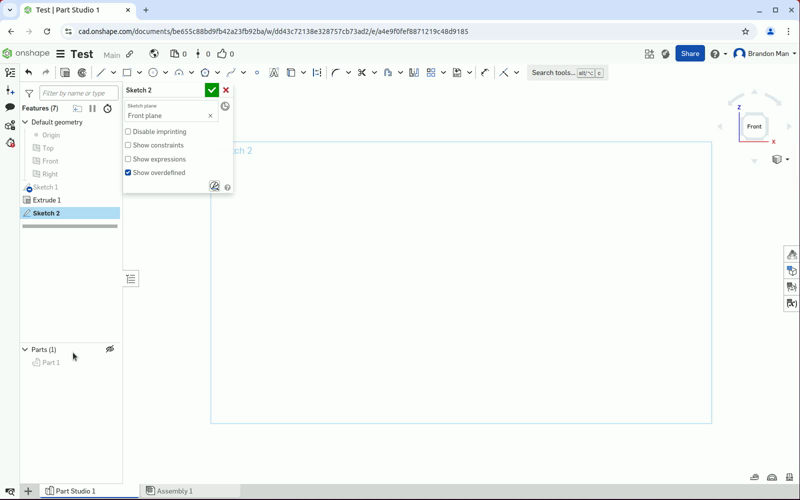
key(l)
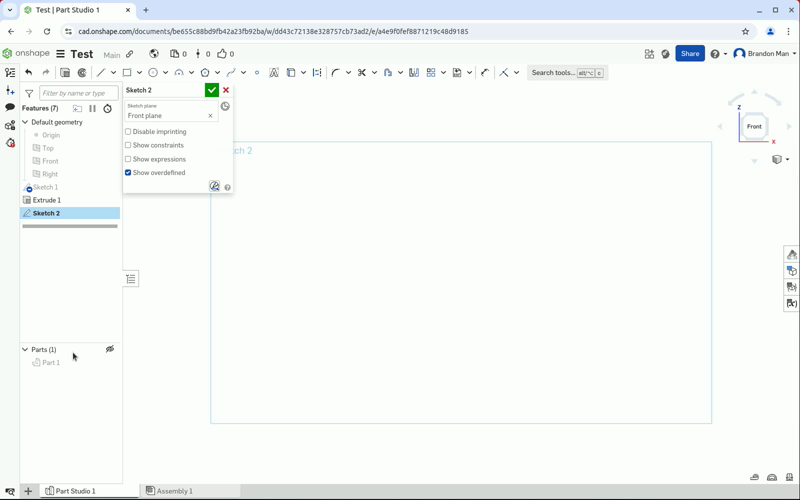
key_down(shift)
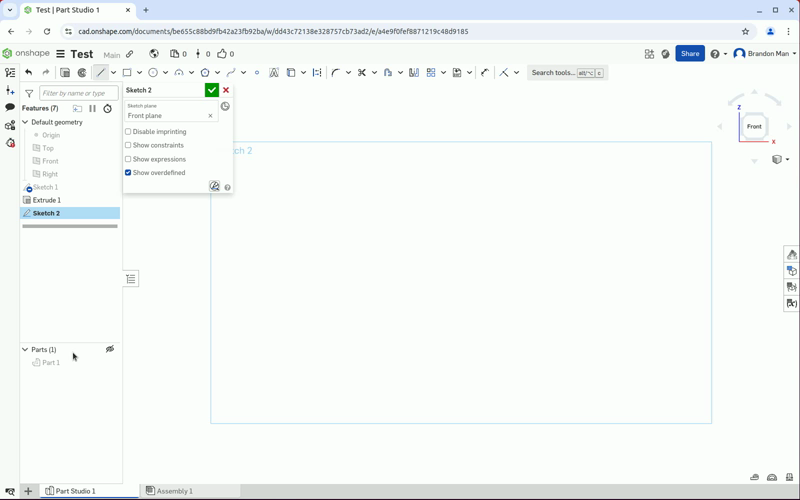
mouse_move(350, 224)
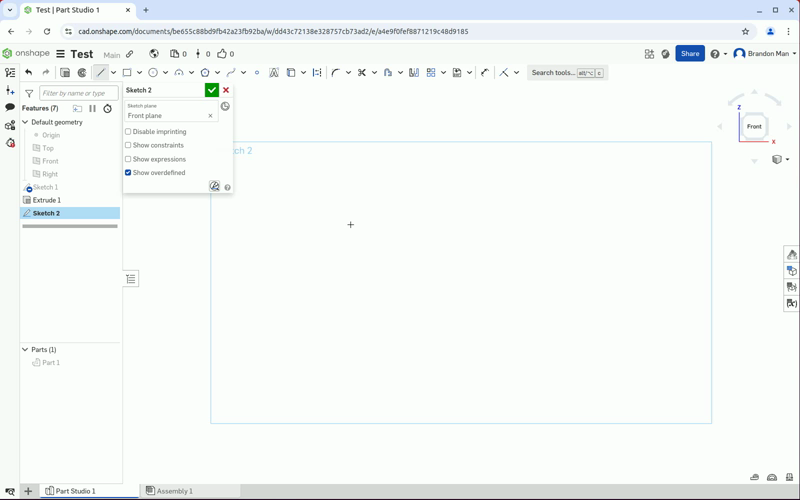
click(350, 224)
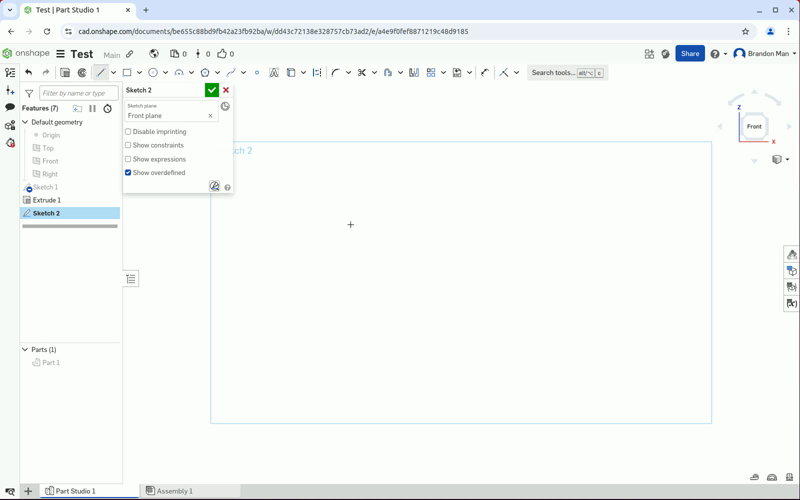
key_up(shift)
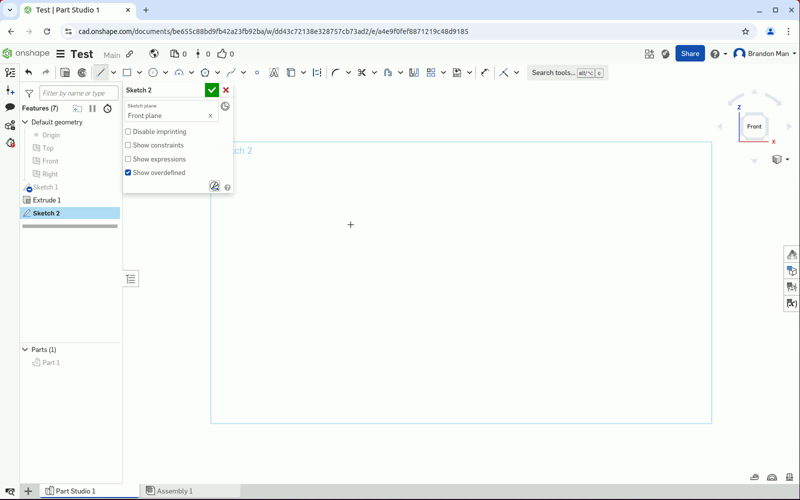
key_down(shift)
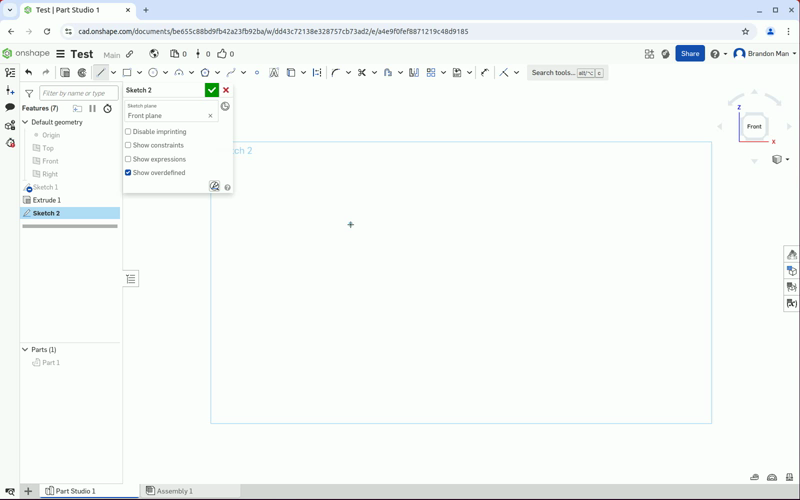
mouse_move(380, 224)
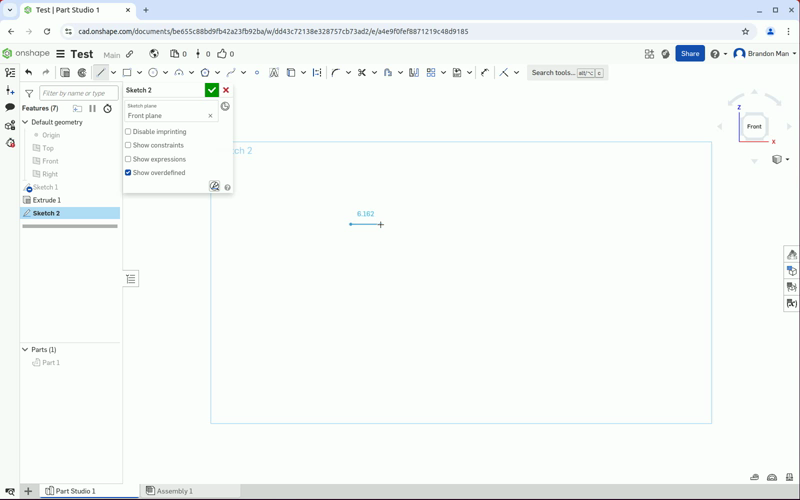
mouse_move(358, 238)
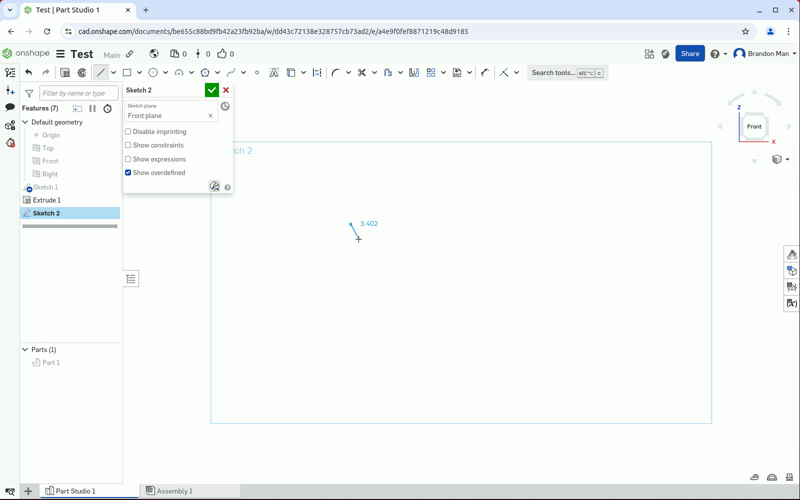
click(358, 238)
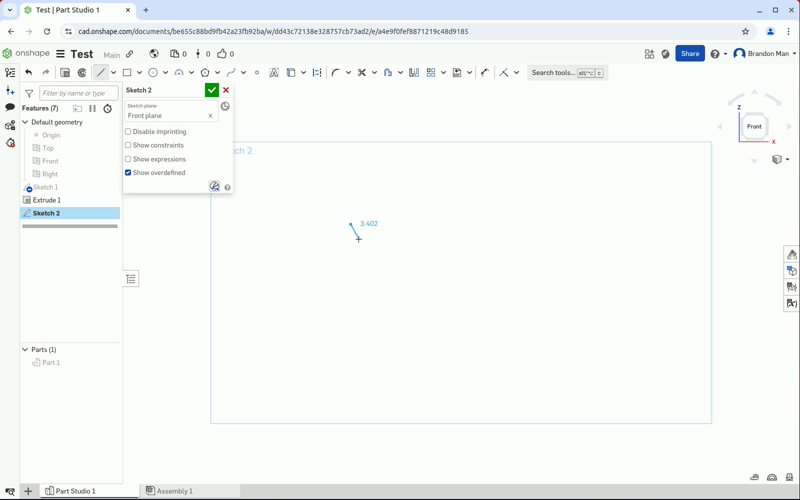
key_up(shift)
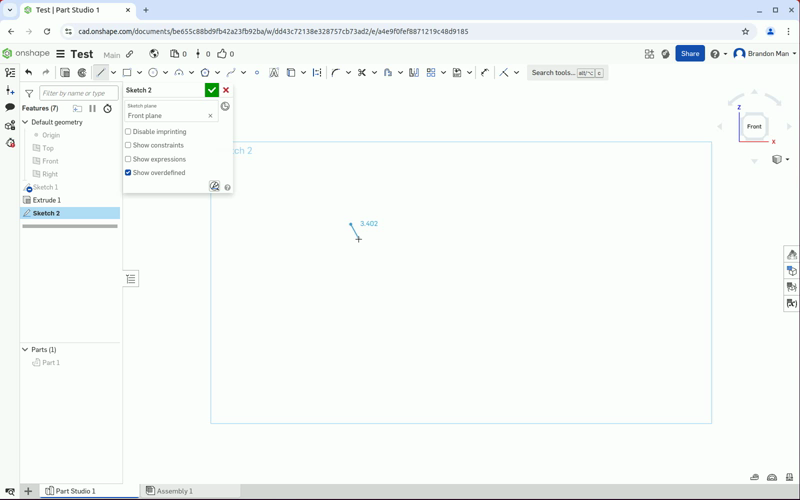
key_down(shift)
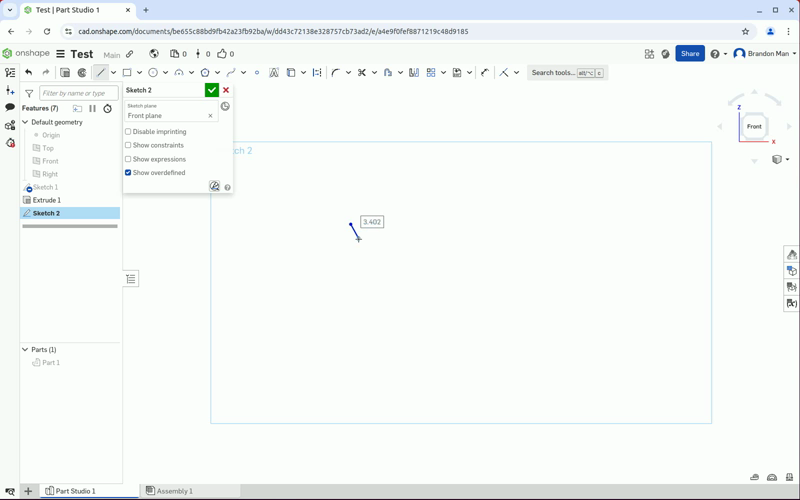
mouse_move(388, 238)
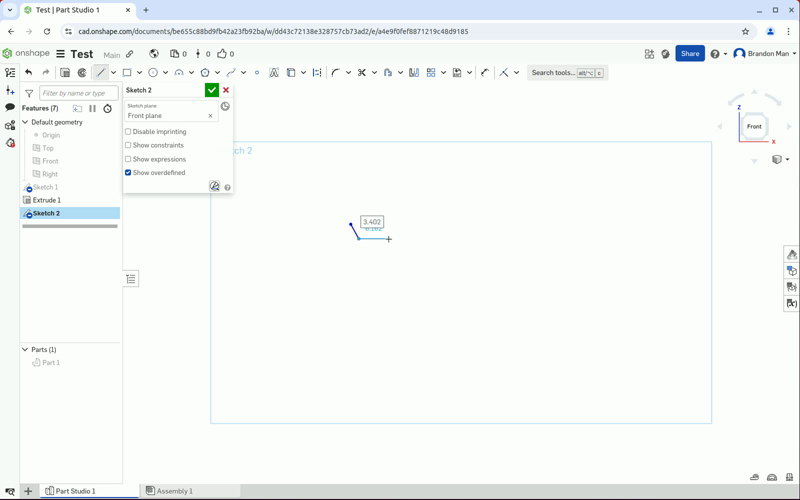
mouse_move(375, 239)
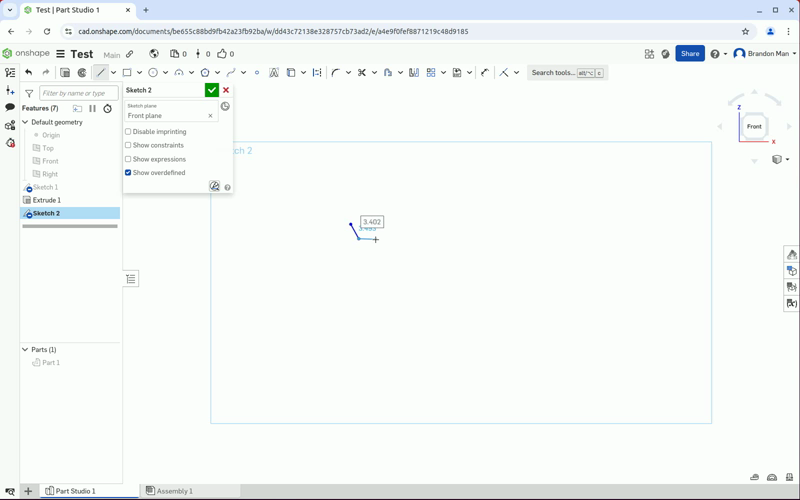
click(375, 239)
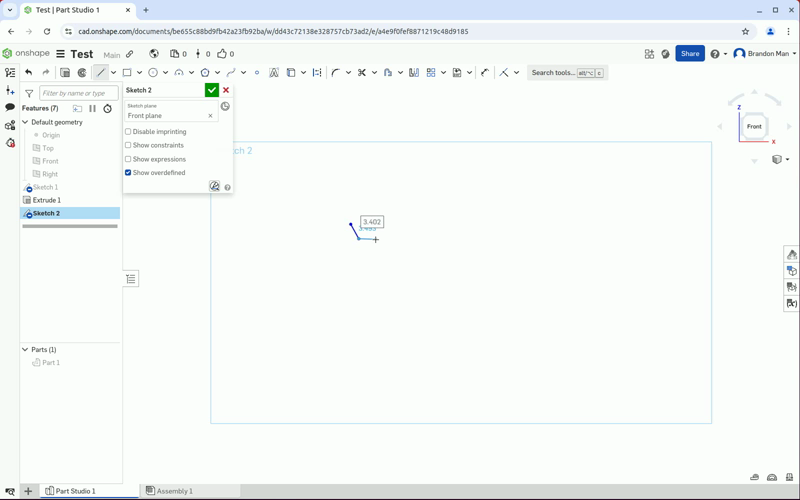
key_up(shift)
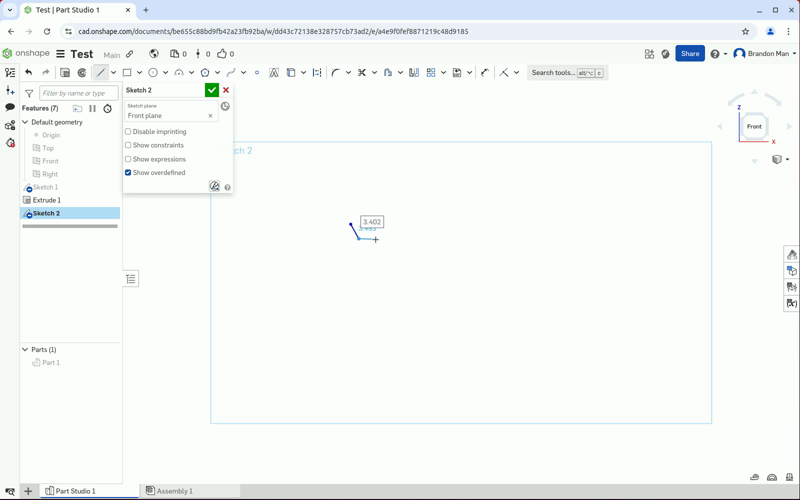
key_down(shift)
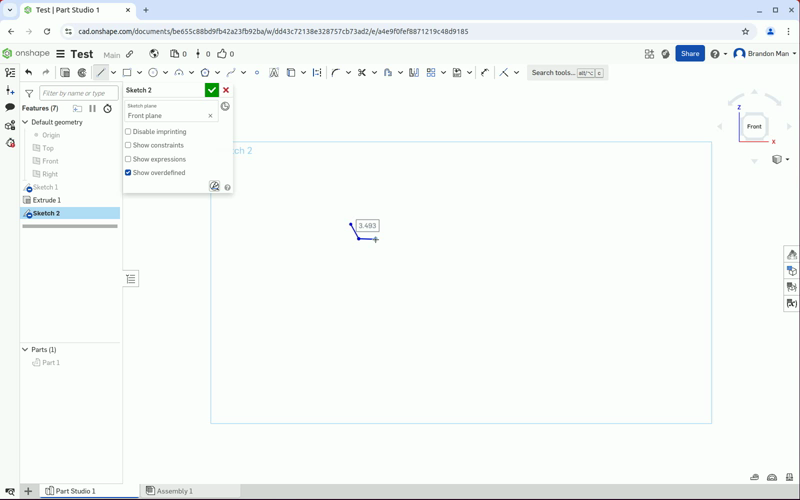
mouse_move(405, 239)
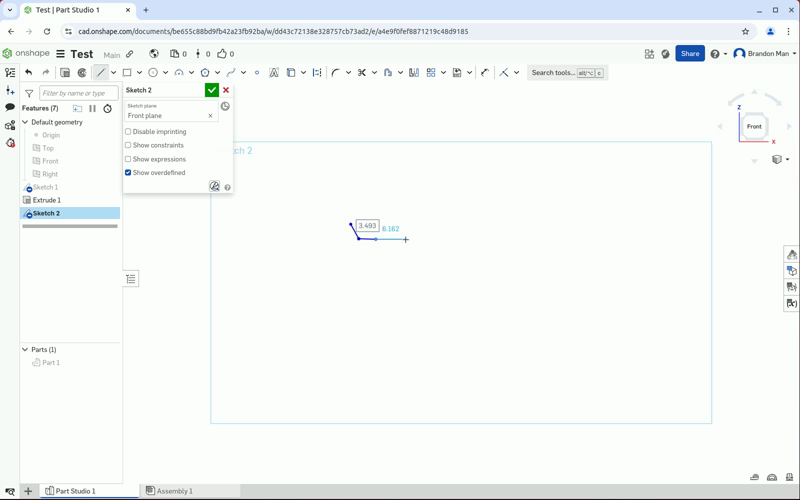
mouse_move(384, 224)
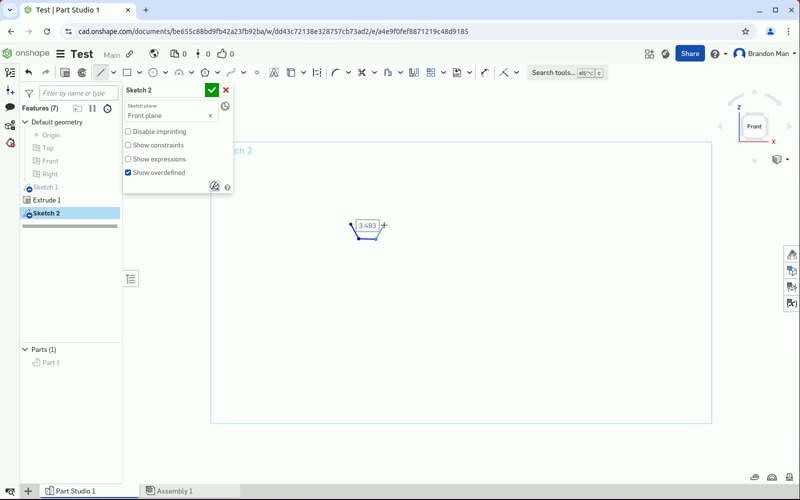
click(384, 224)
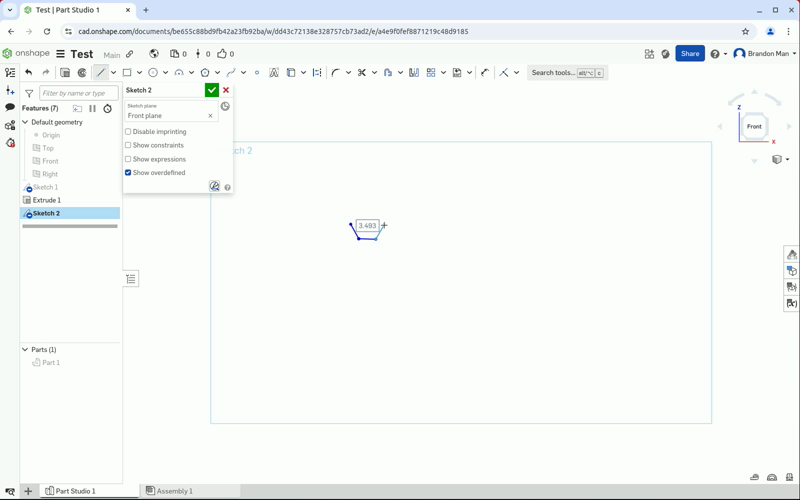
key_up(shift)
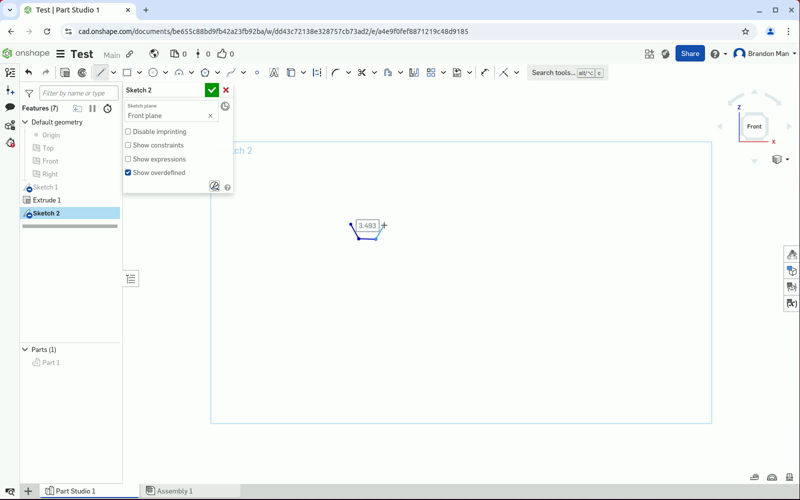
key_down(shift)
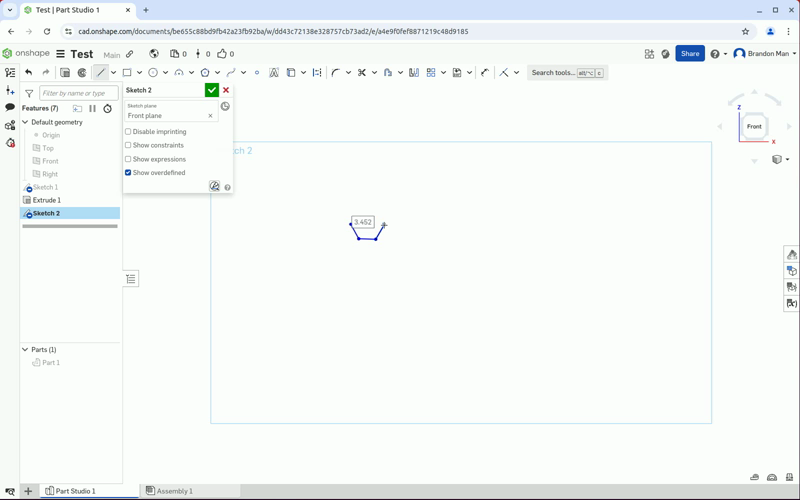
mouse_move(414, 224)
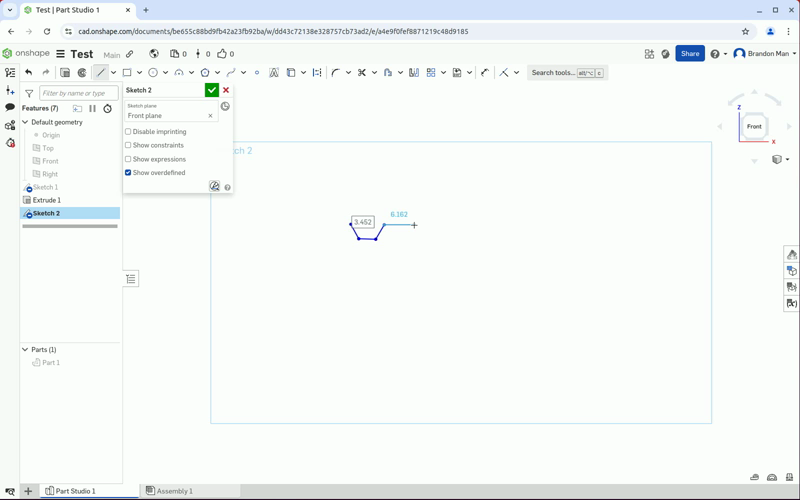
mouse_move(376, 209)
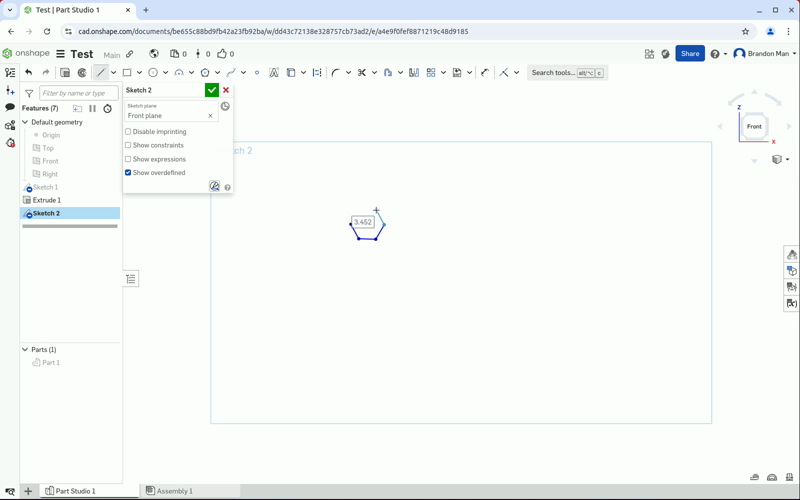
click(376, 209)
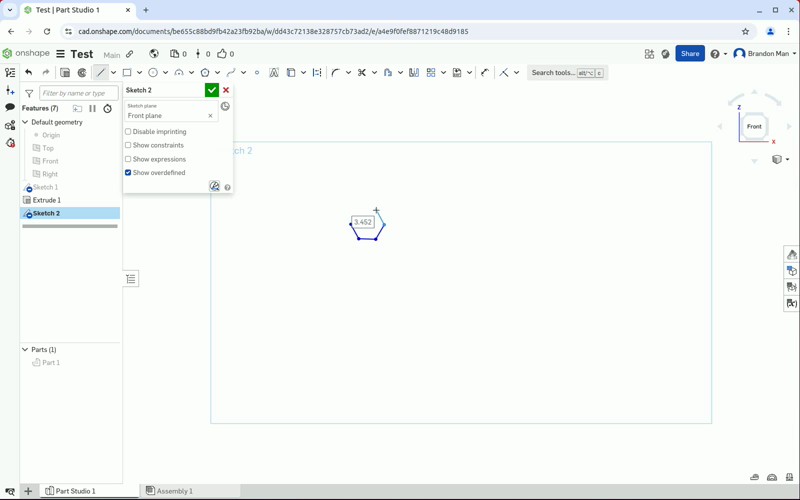
key_up(shift)
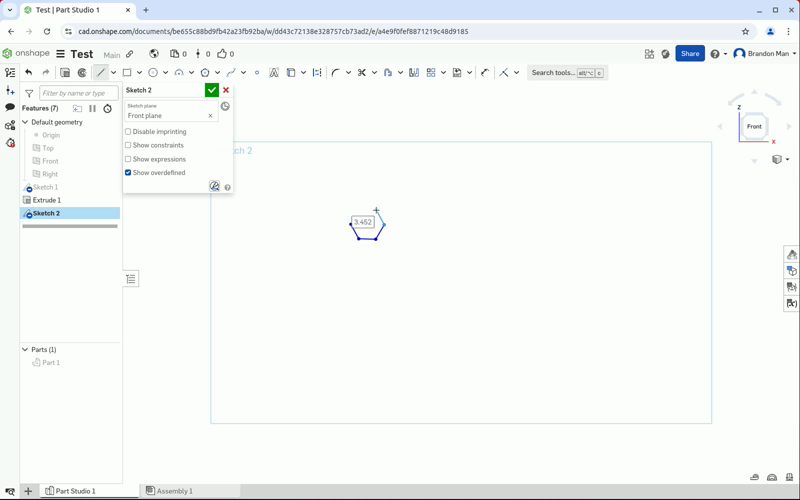
key_down(shift)
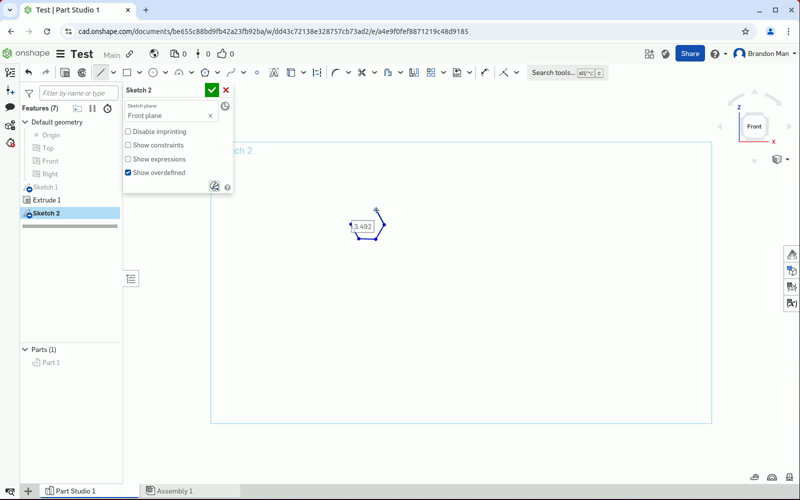
mouse_move(406, 209)
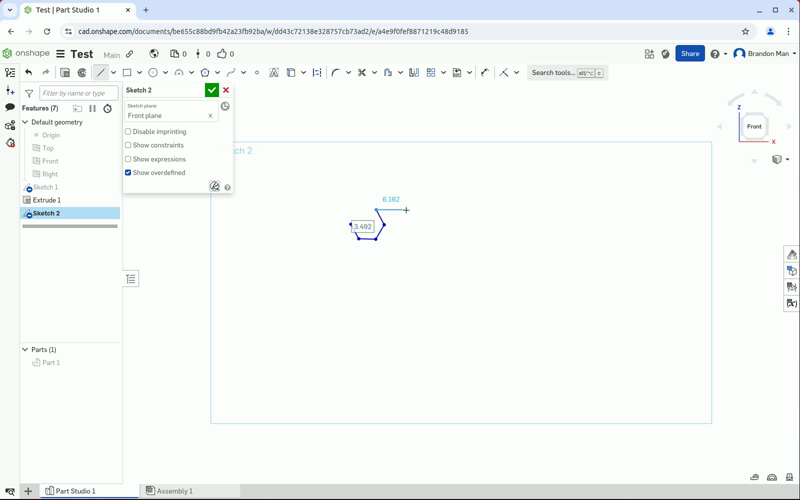
mouse_move(359, 209)
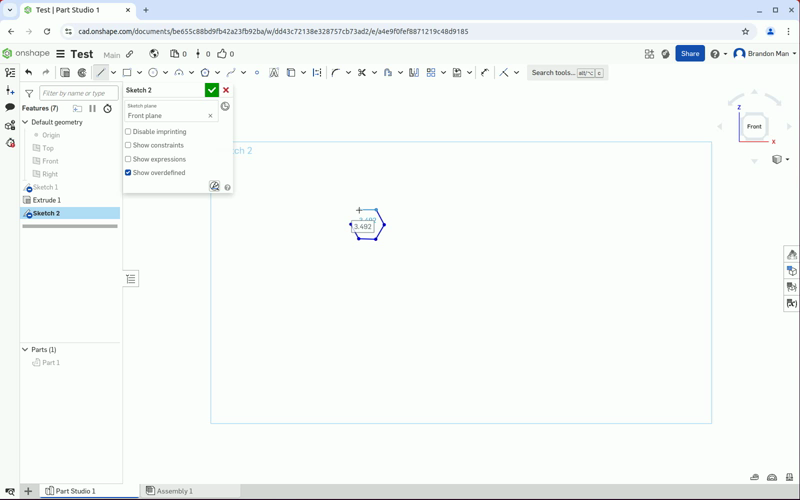
click(359, 209)
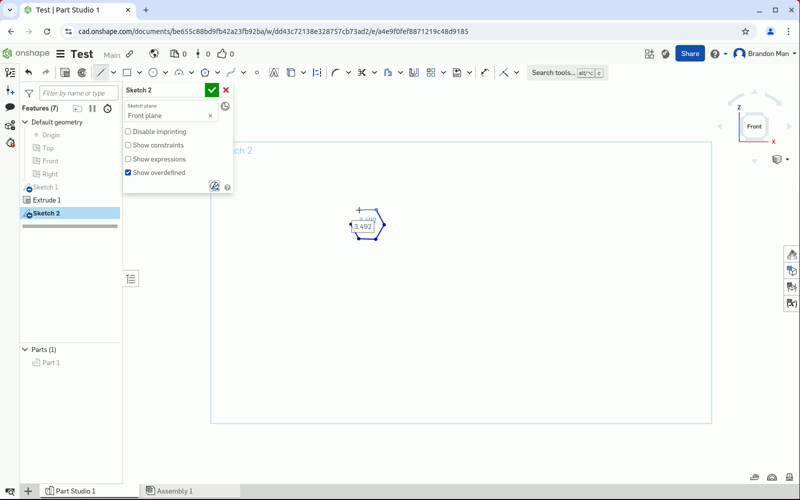
key_up(shift)
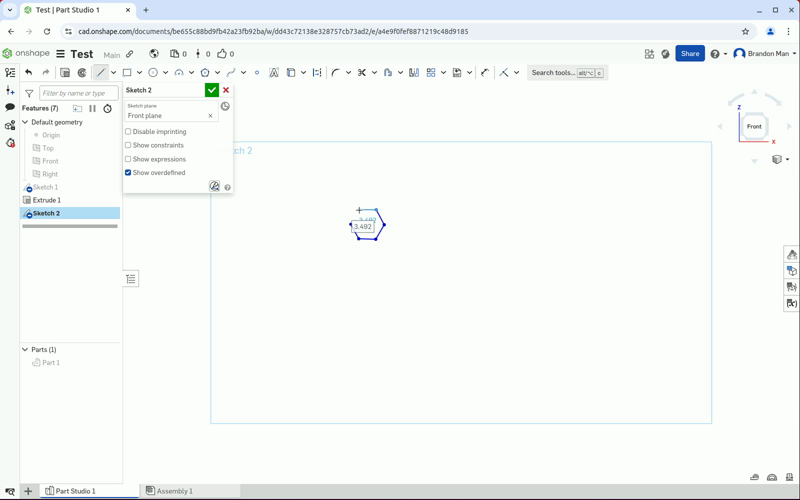
mouse_move(389, 209)
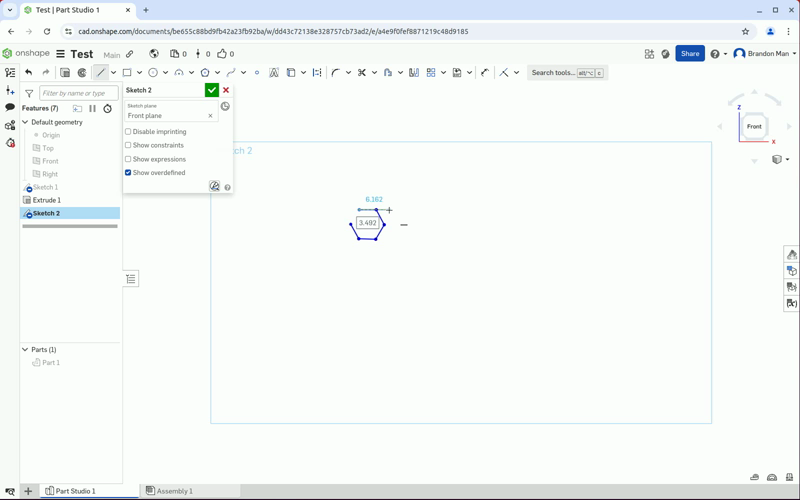
key_down(shift)
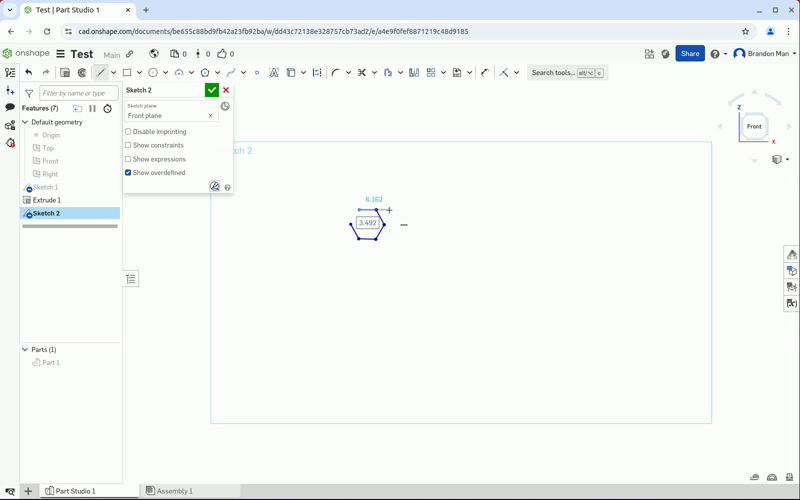
mouse_move(350, 224)
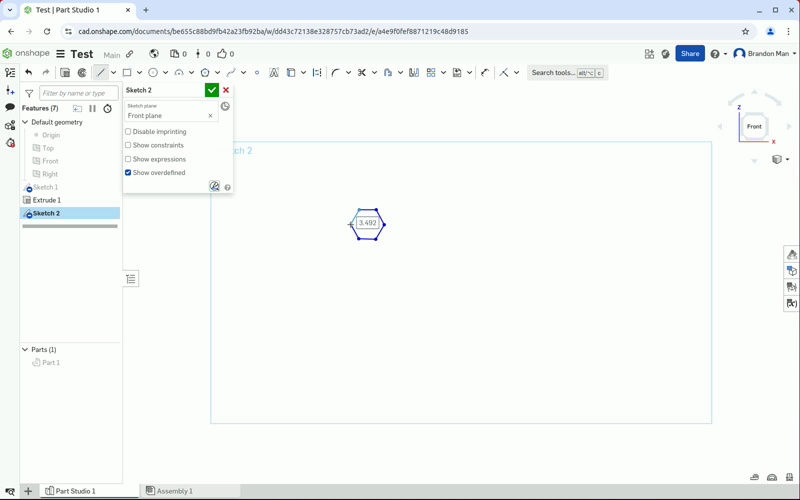
key_up(shift)
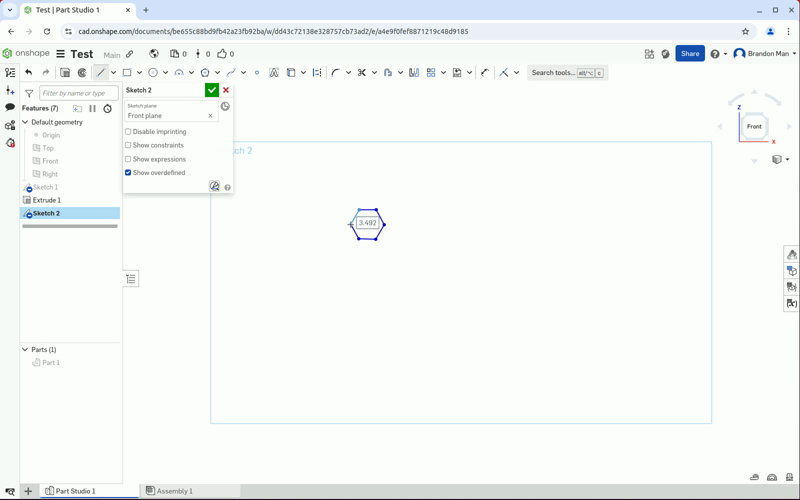
click(350, 224)
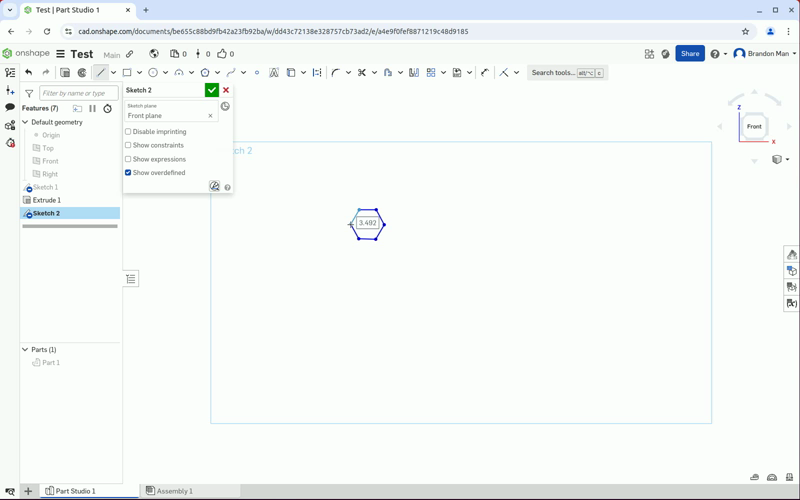
key(esc)
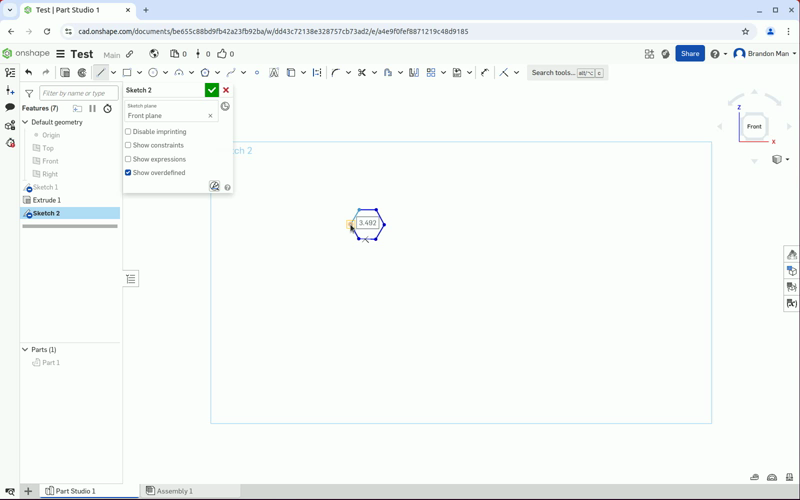
key(l)
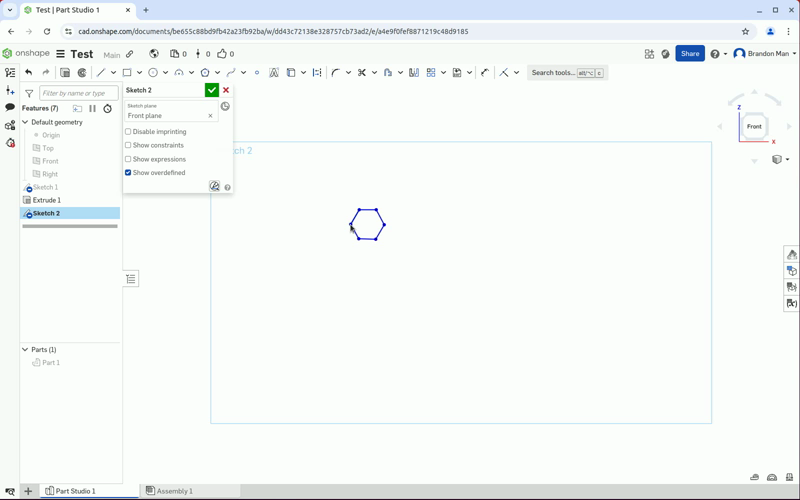
key_down(shift)
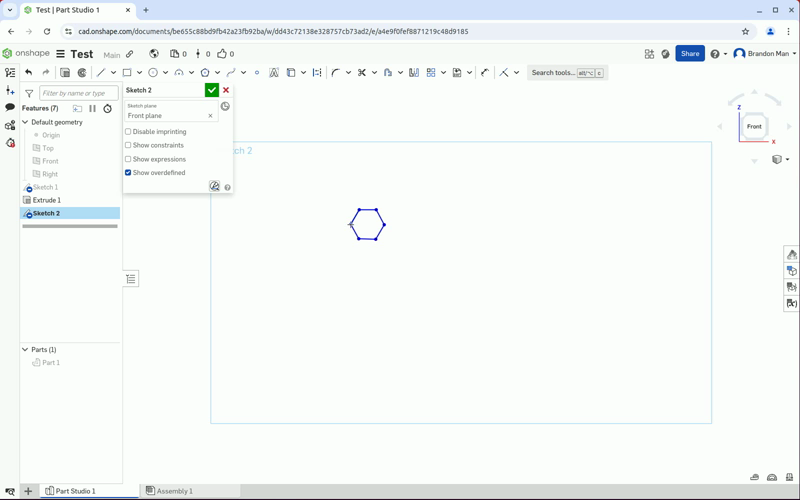
mouse_move(355, 224)
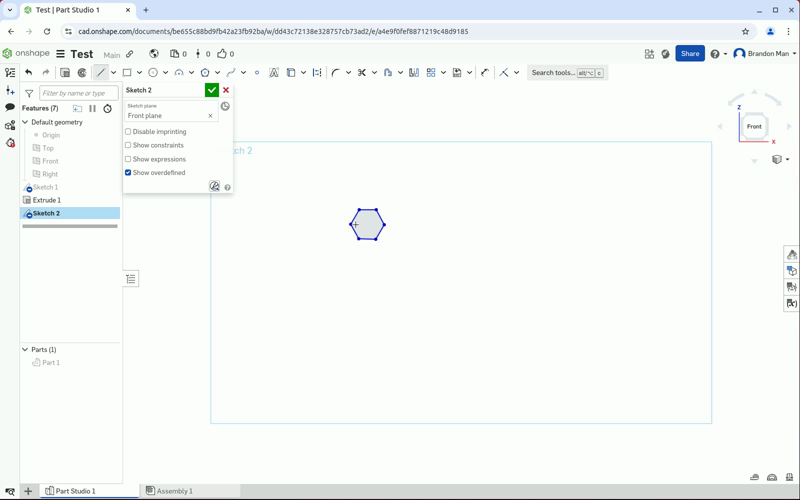
click(355, 224)
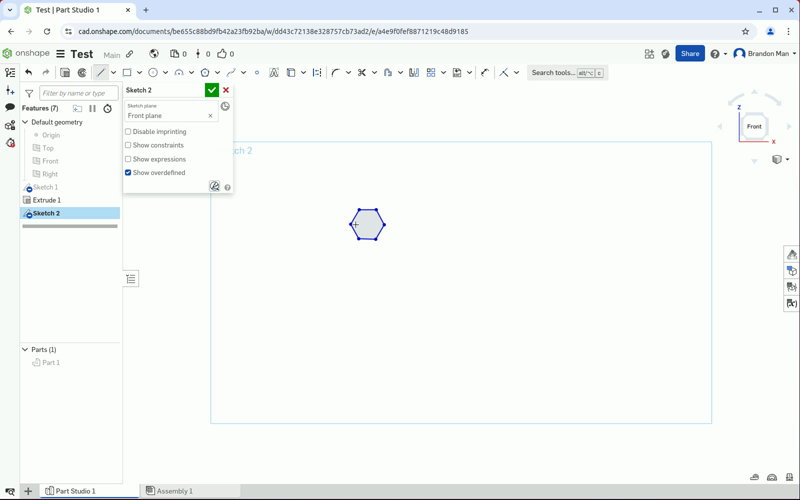
key_up(shift)
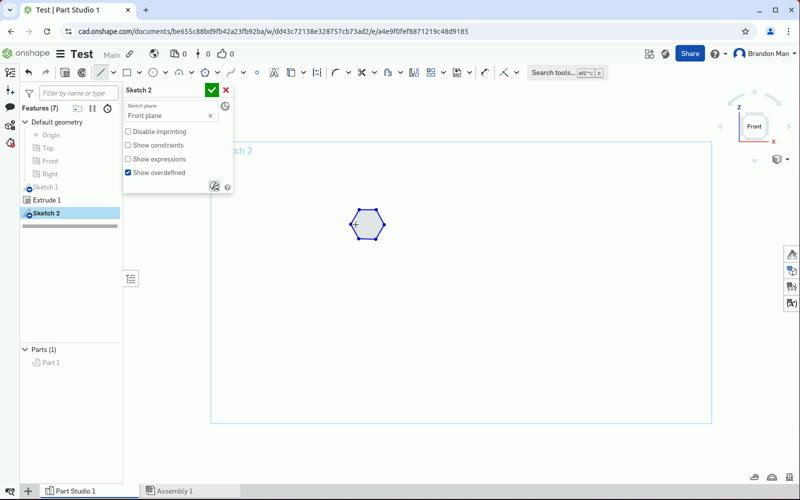
key_down(shift)
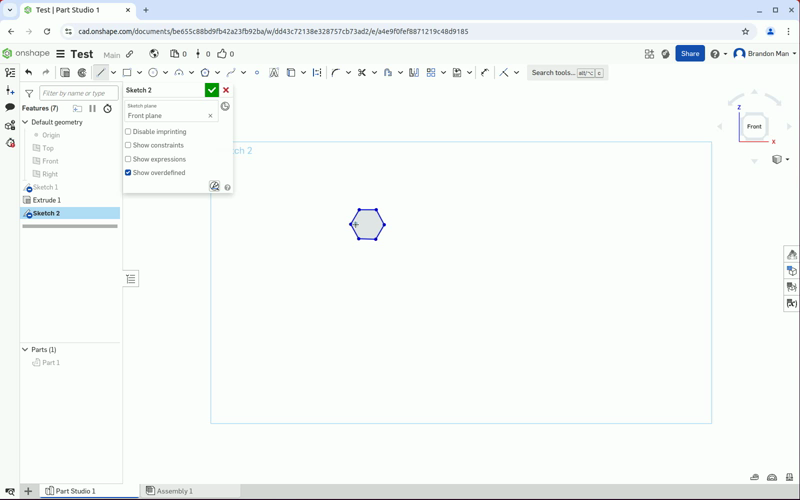
mouse_move(385, 224)
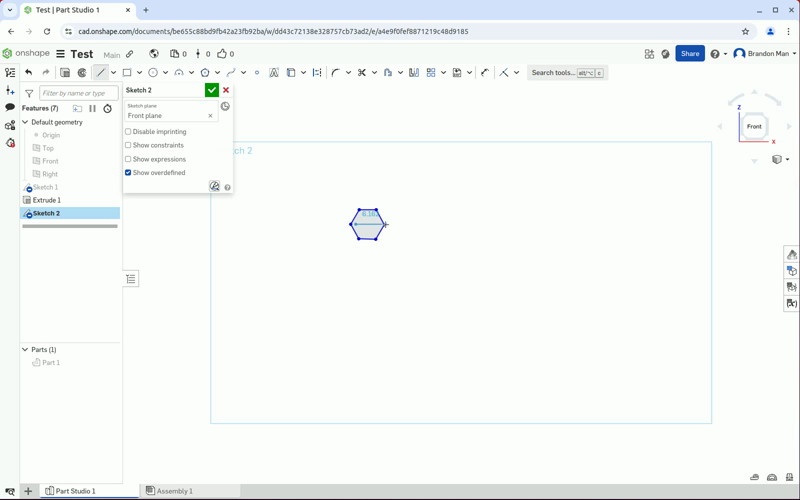
mouse_move(361, 234)
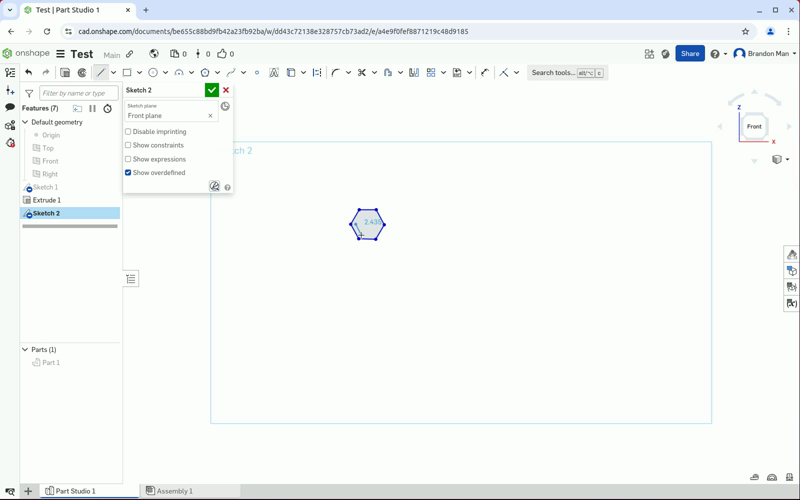
click(361, 234)
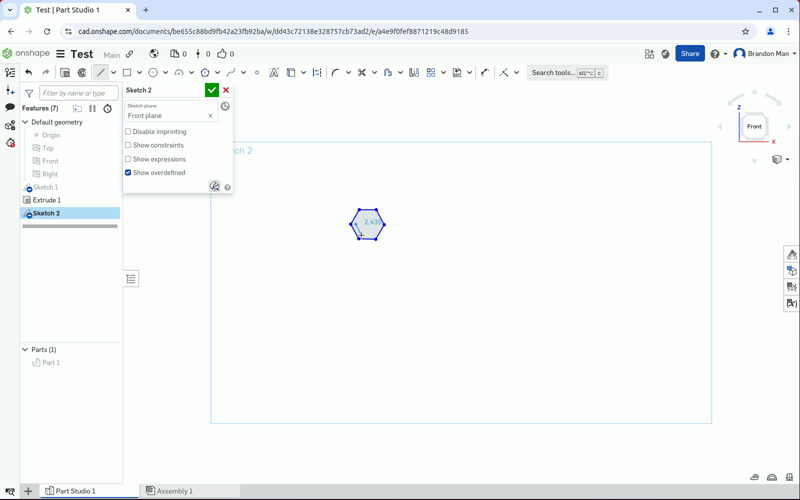
key_up(shift)
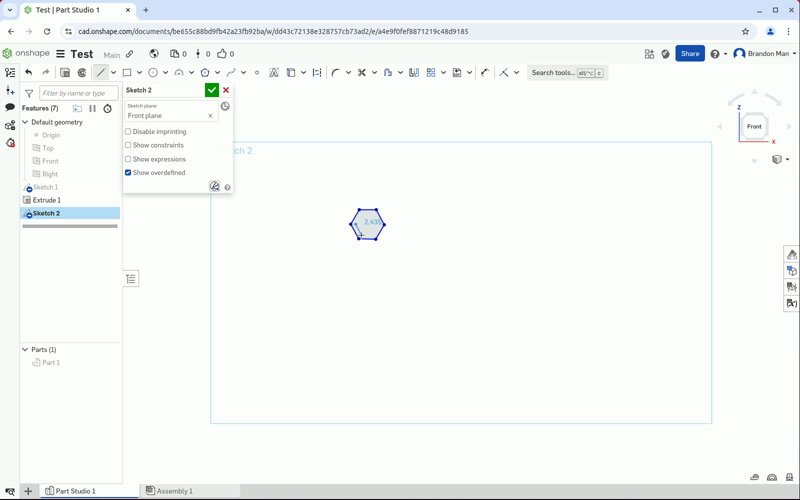
key_down(shift)
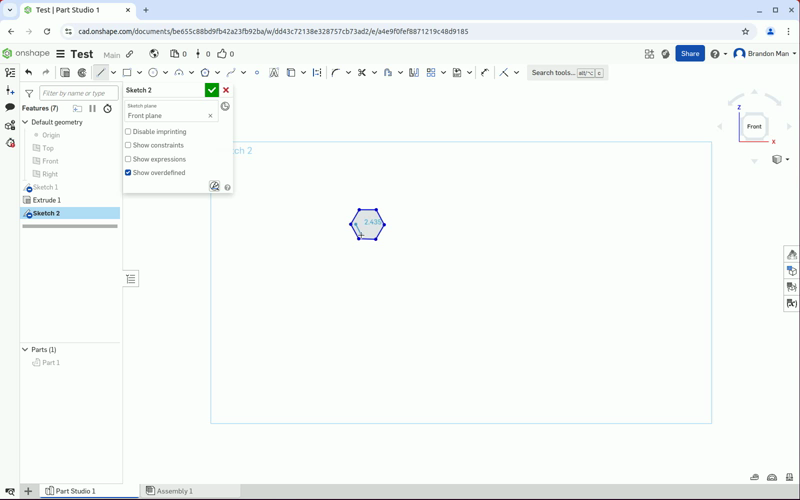
mouse_move(391, 234)
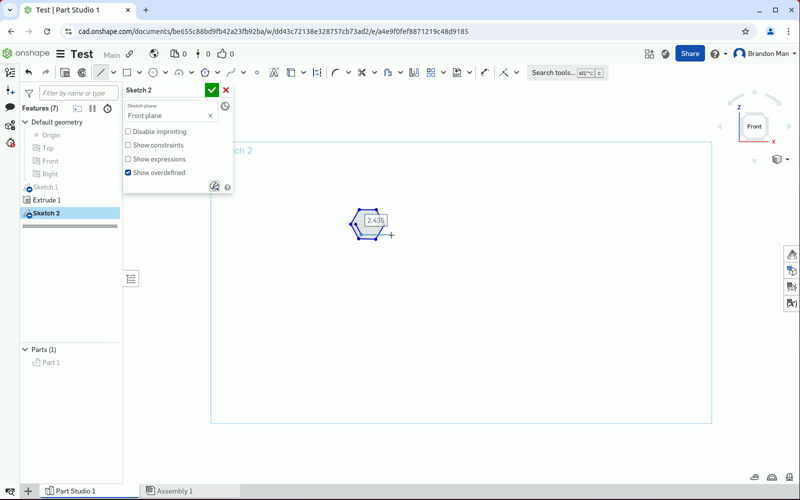
mouse_move(373, 234)
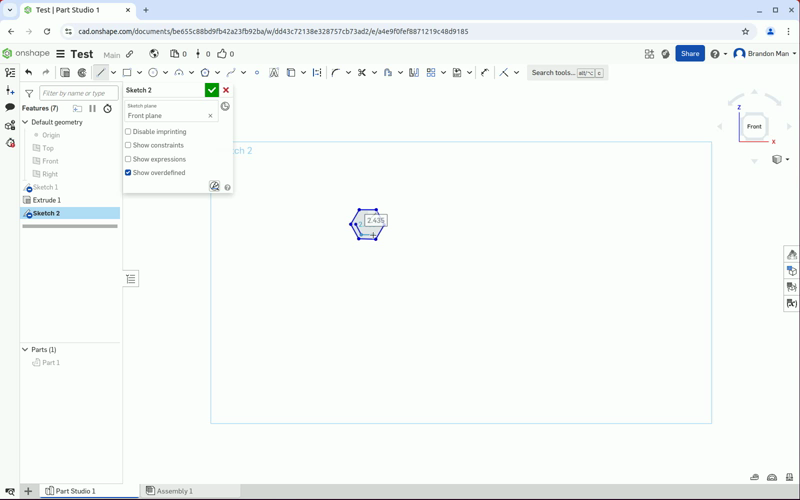
click(373, 234)
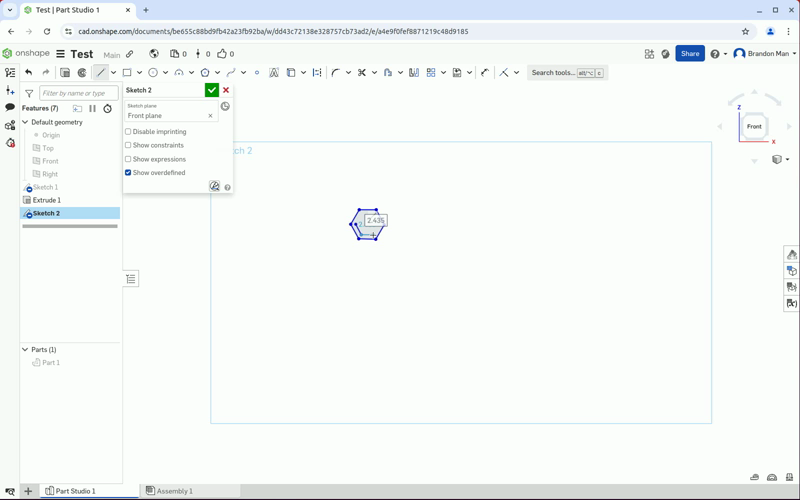
key_up(shift)
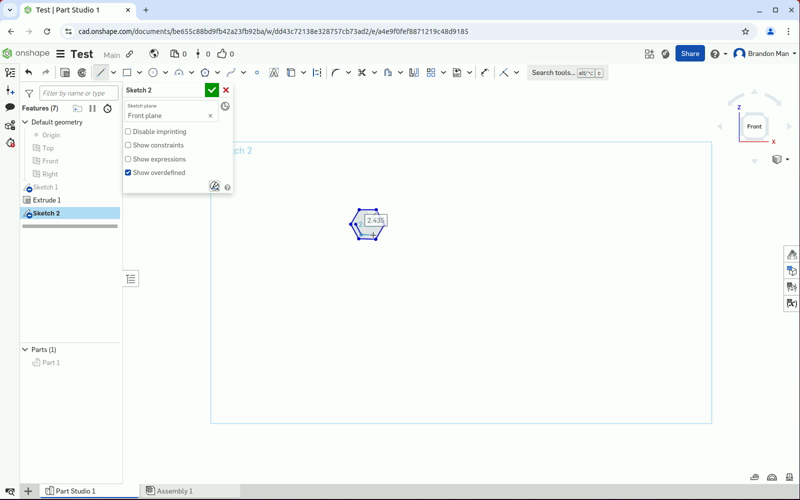
key_down(shift)
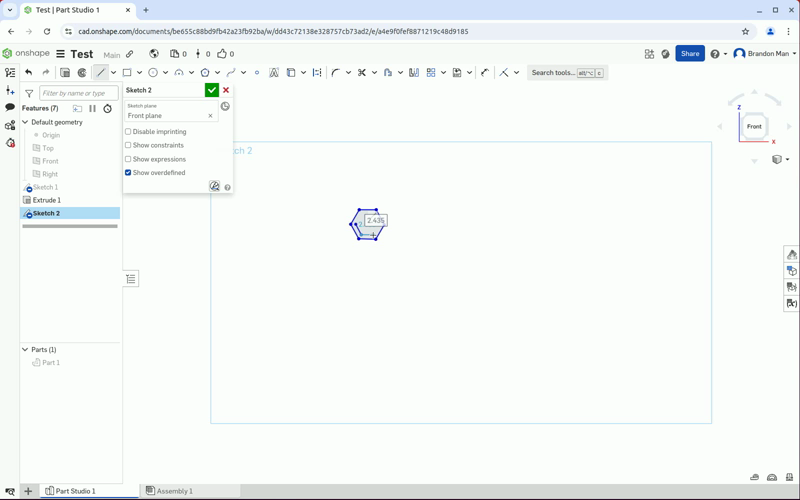
mouse_move(403, 234)
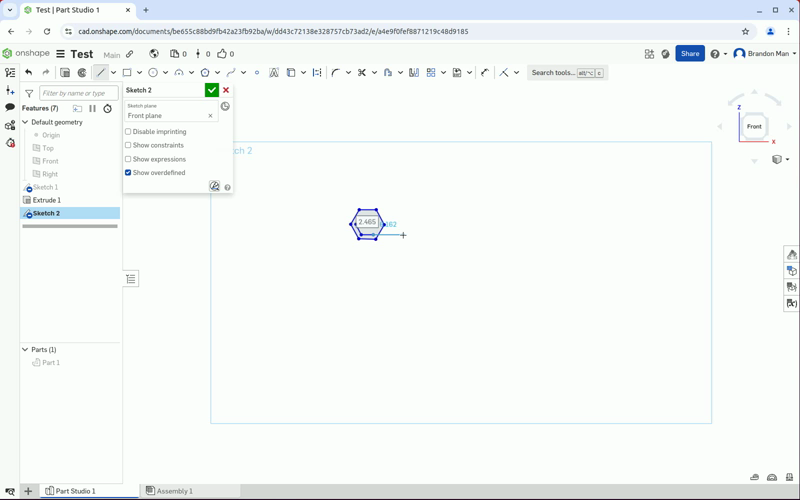
mouse_move(379, 224)
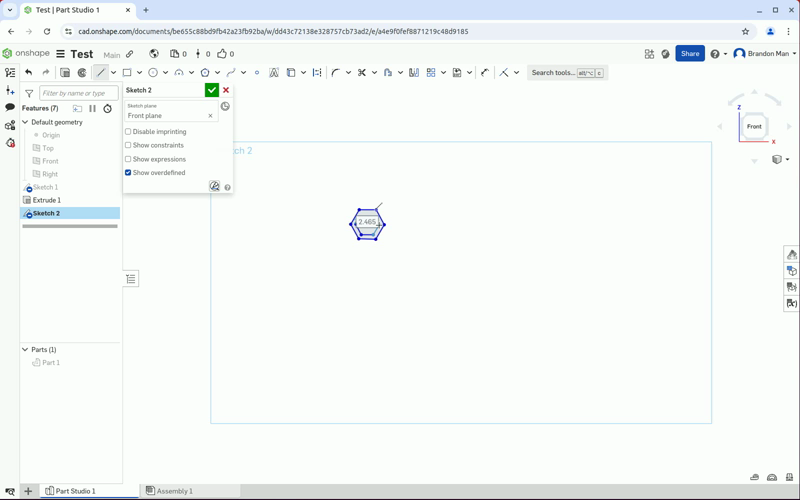
click(379, 224)
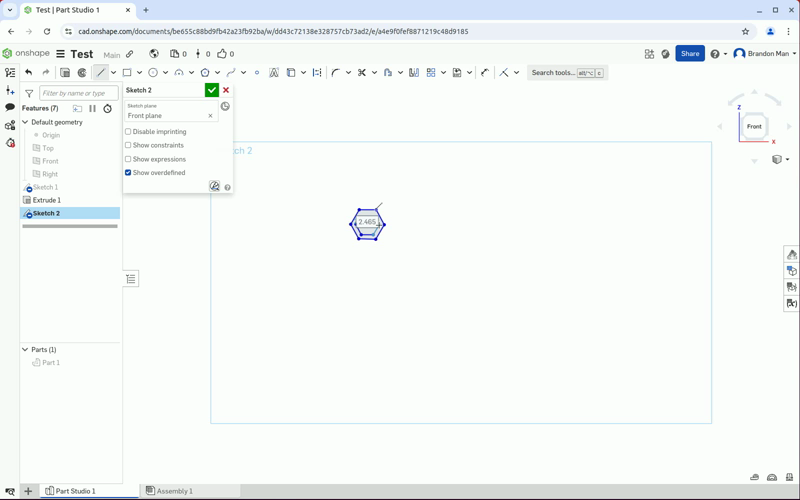
key_up(shift)
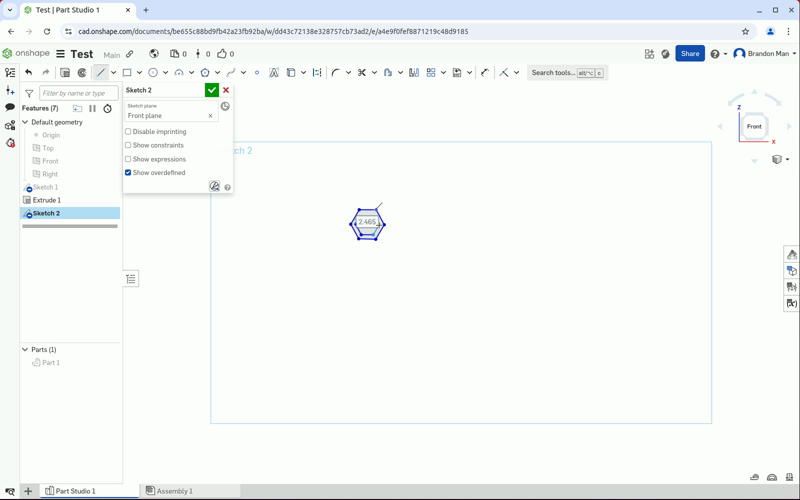
key_down(shift)
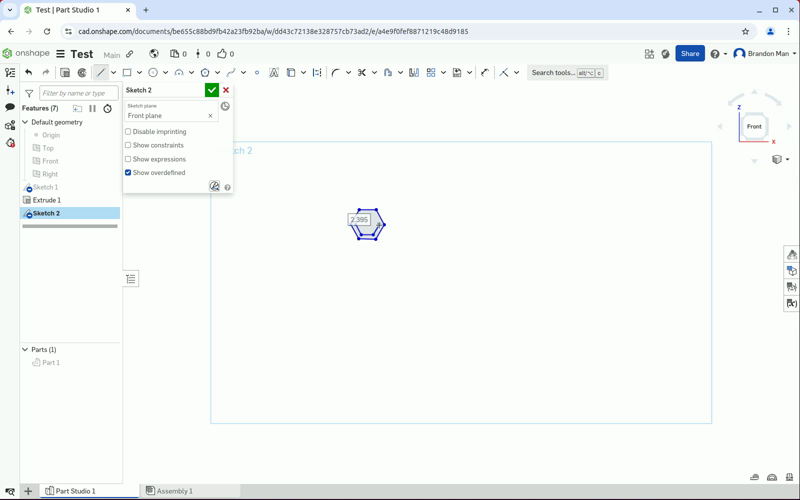
mouse_move(409, 224)
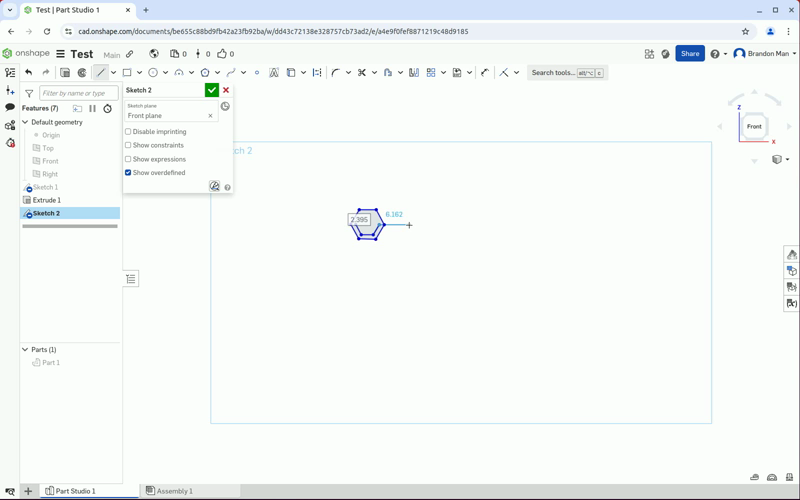
mouse_move(373, 214)
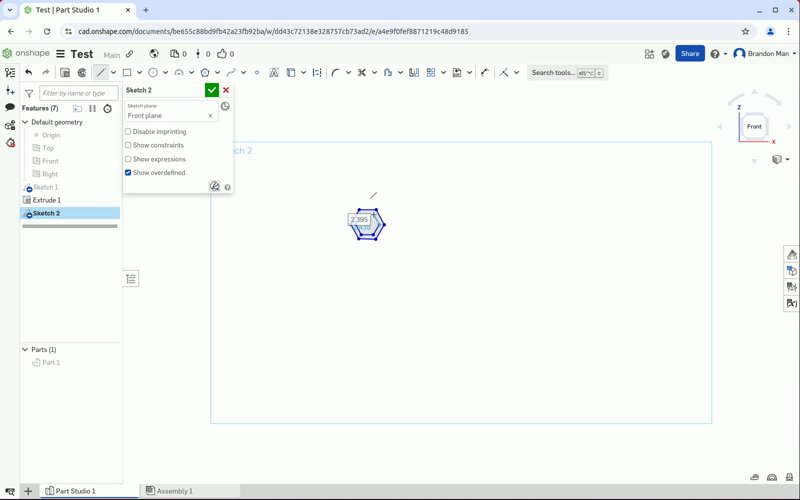
click(373, 214)
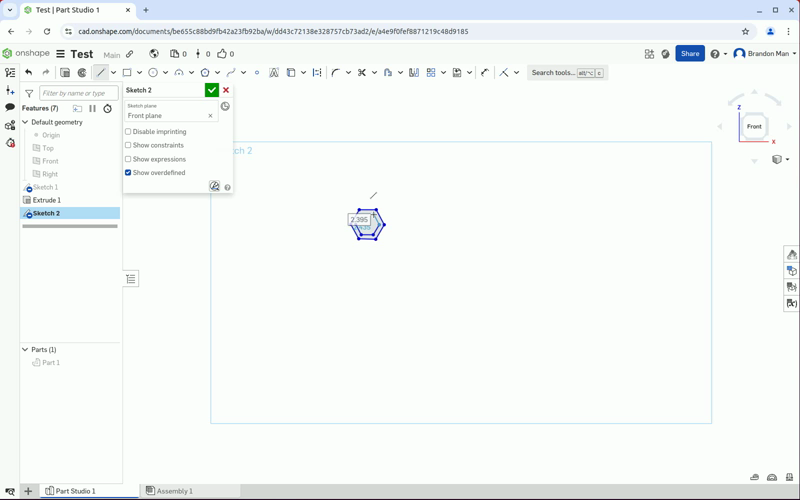
key_up(shift)
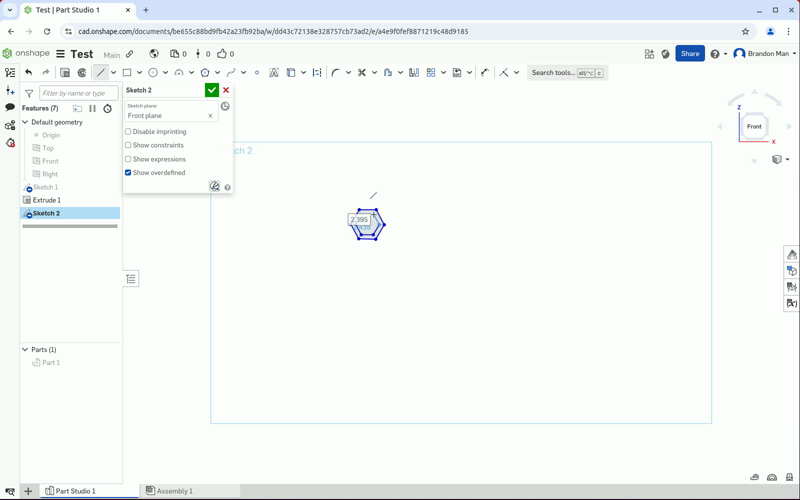
key_down(shift)
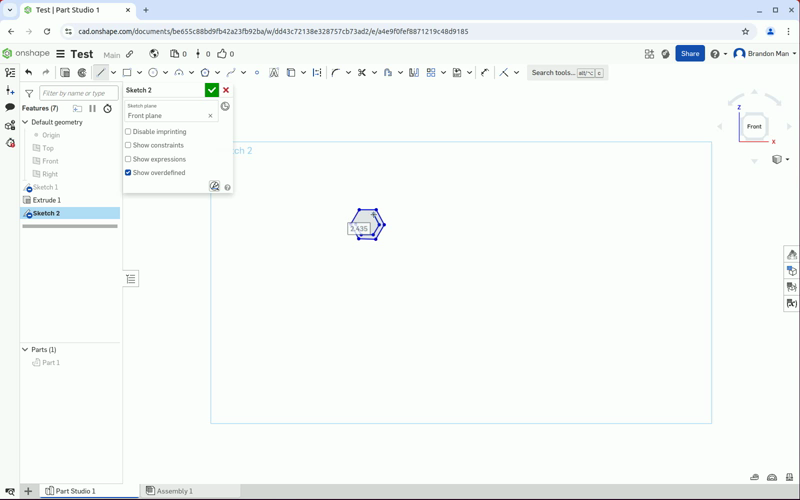
mouse_move(403, 214)
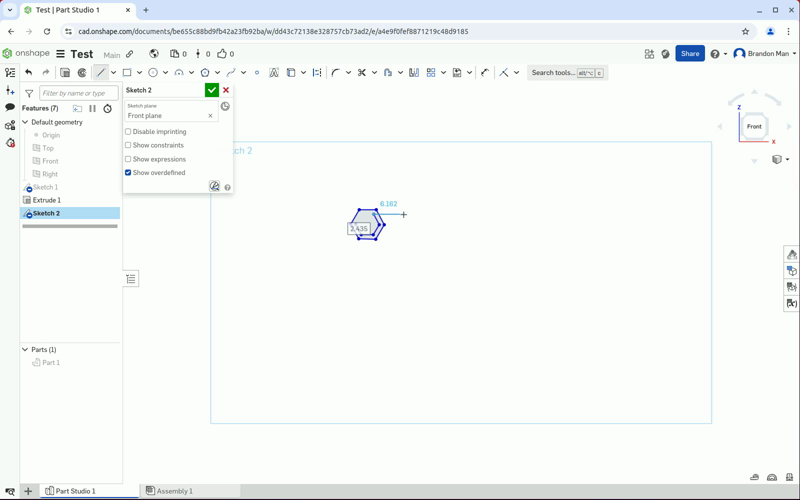
mouse_move(361, 213)
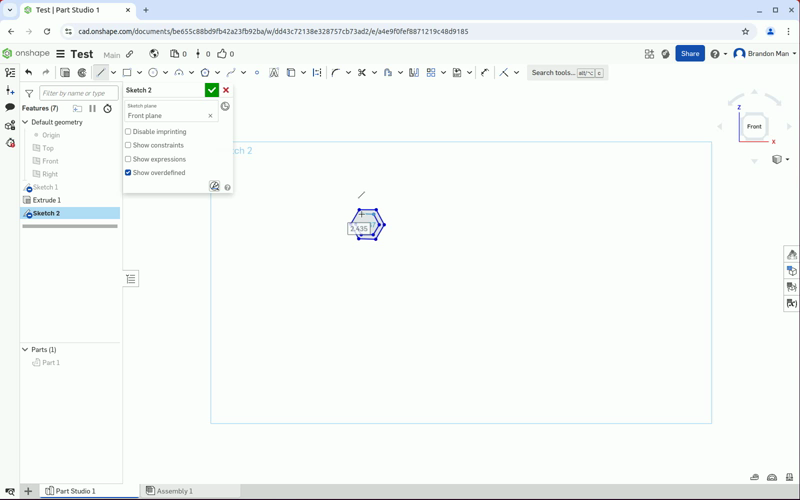
click(361, 213)
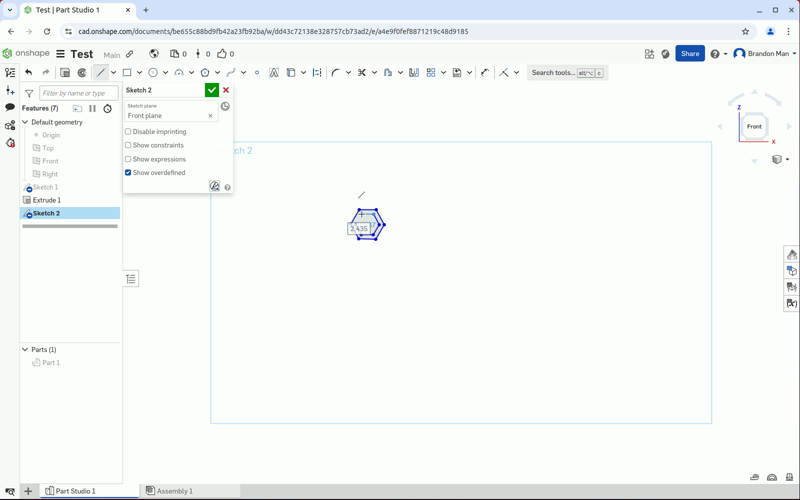
key_up(shift)
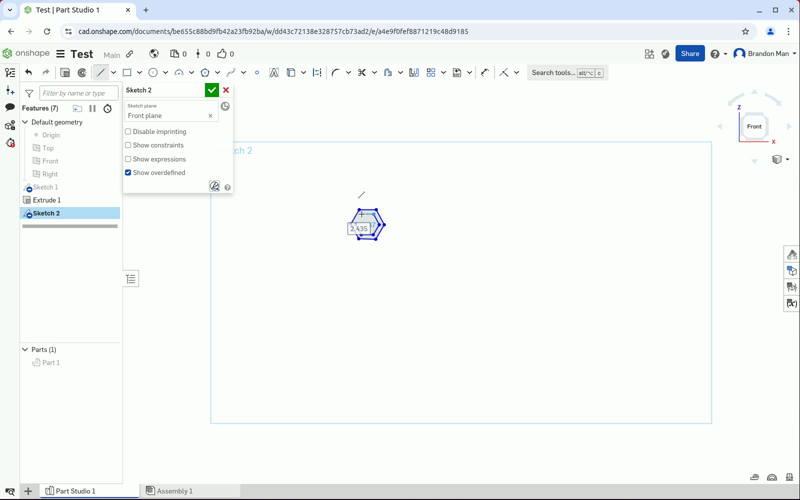
mouse_move(391, 213)
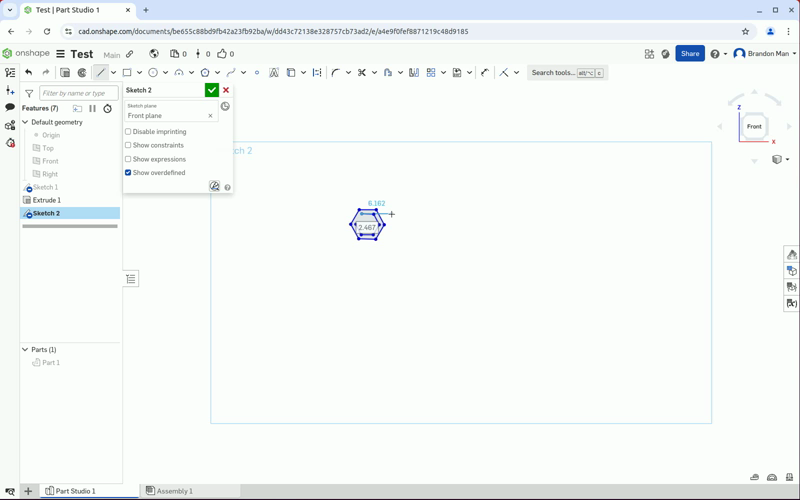
key_down(shift)
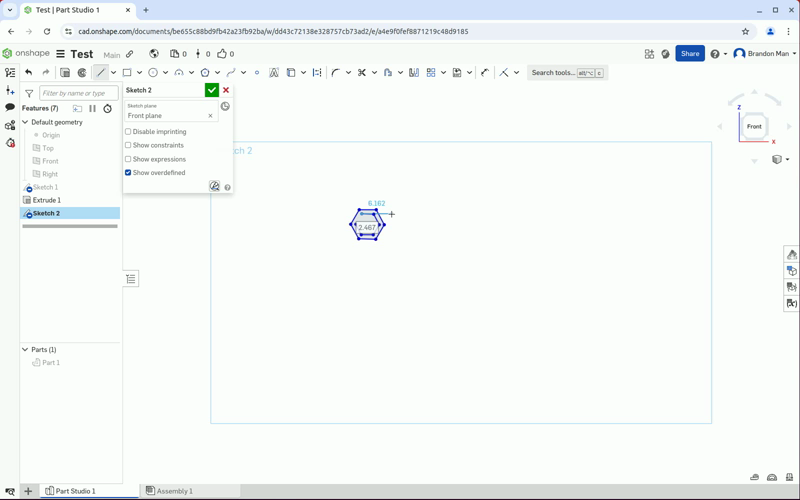
mouse_move(355, 224)
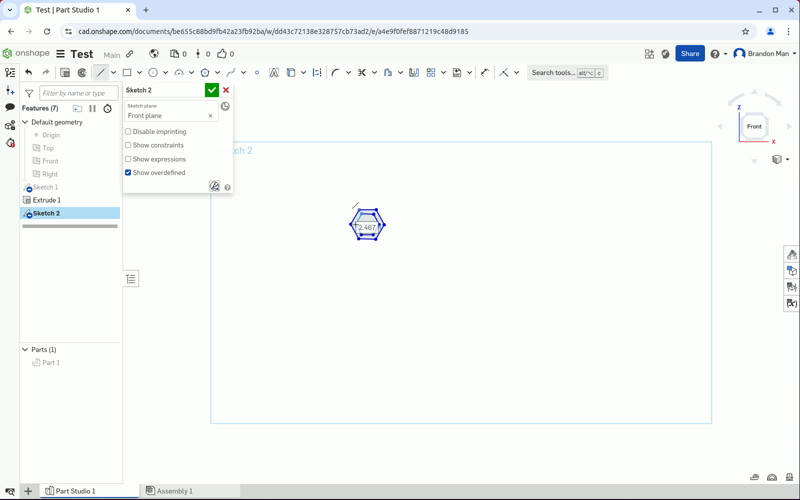
key_up(shift)
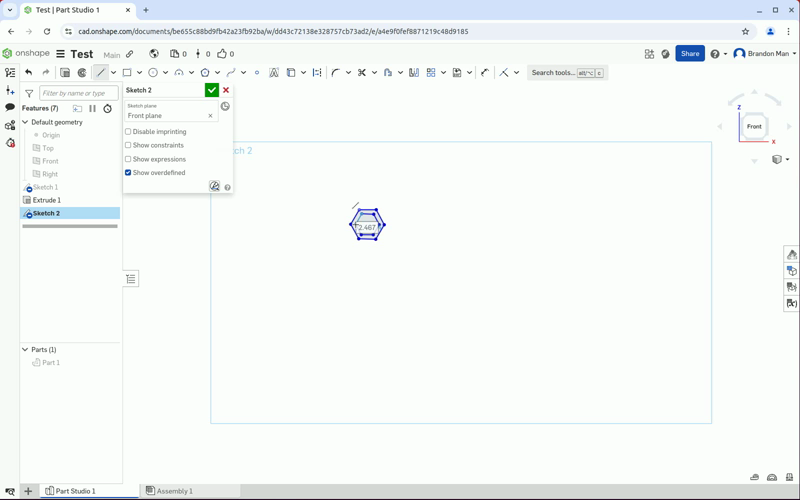
click(355, 224)
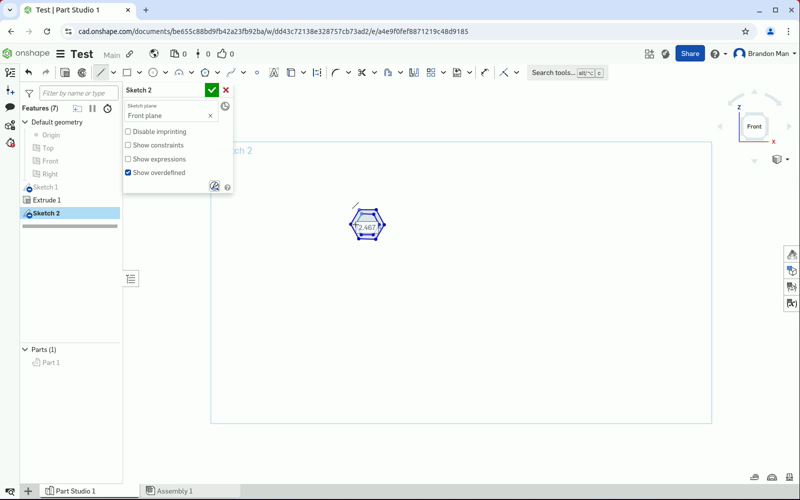
key(esc)
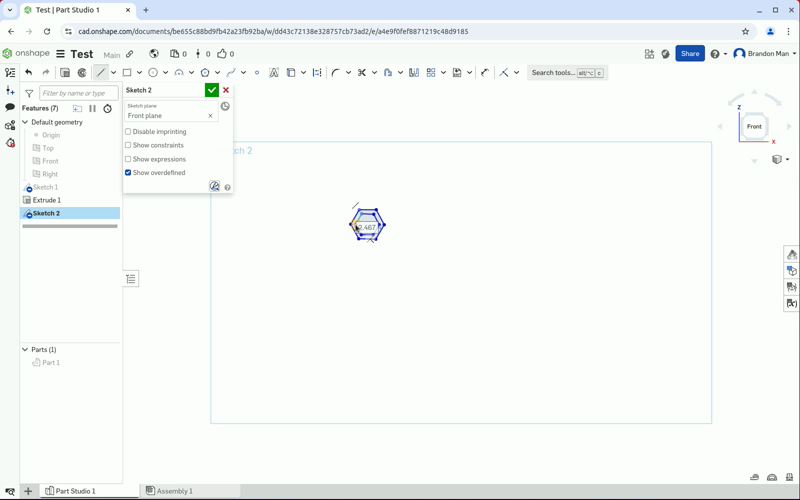
mouse_move(360, 212)
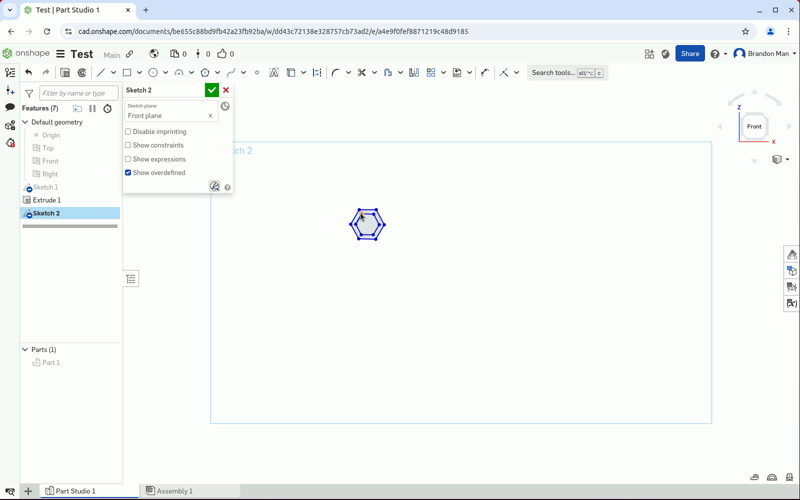
scroll(6)
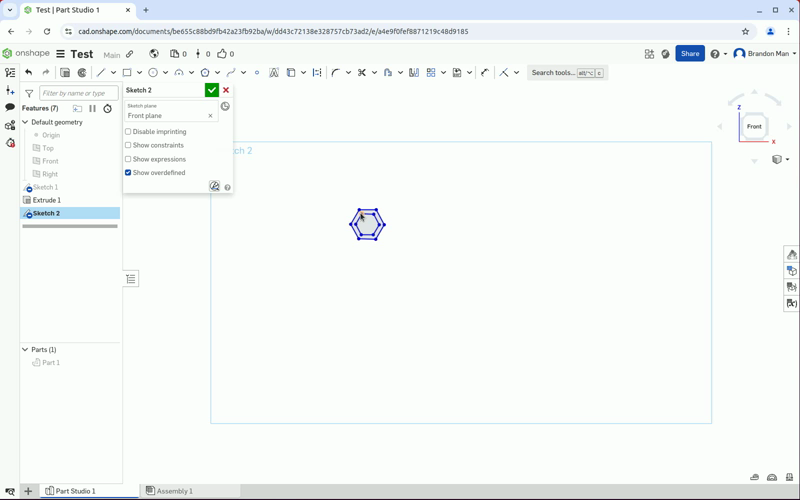
scroll(6)
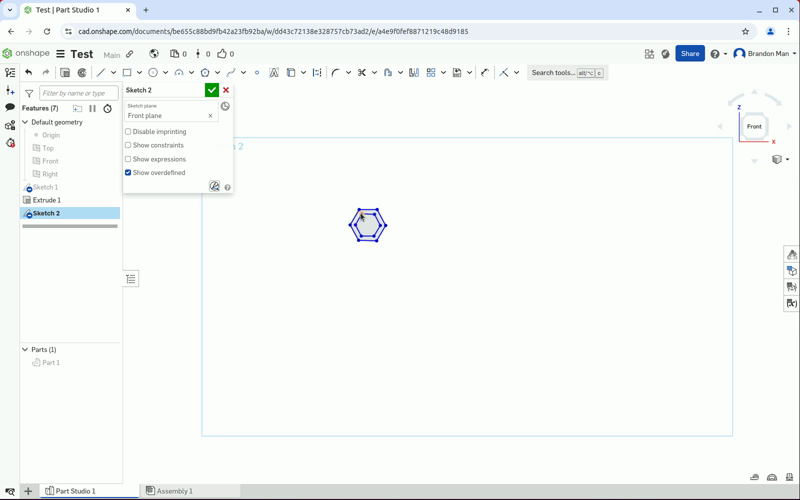
scroll(6)
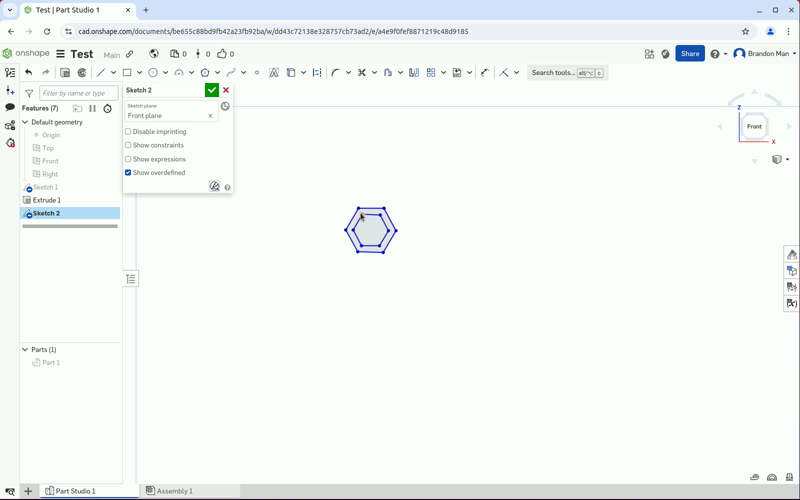
scroll(6)
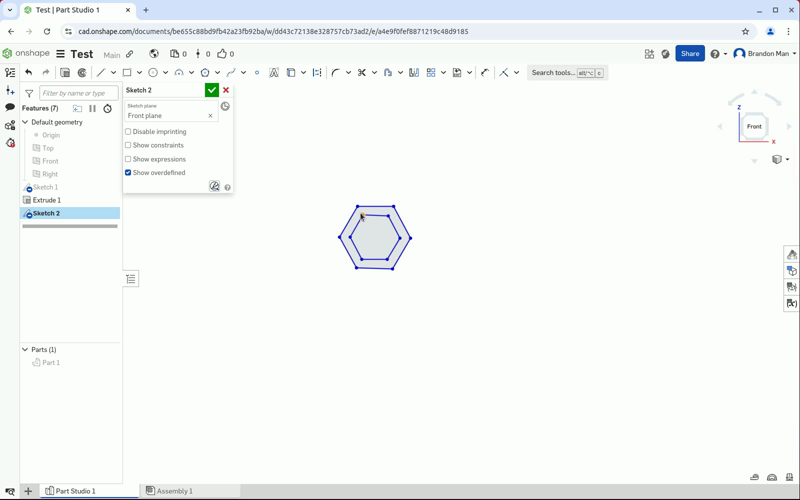
scroll(6)
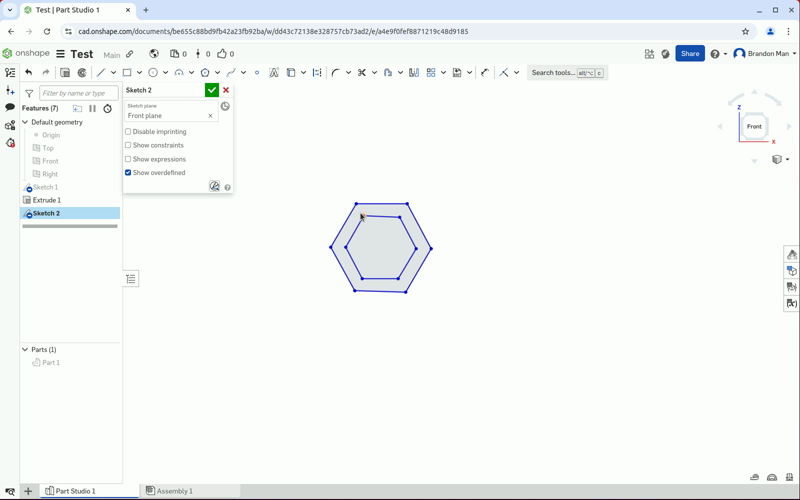
scroll(6)
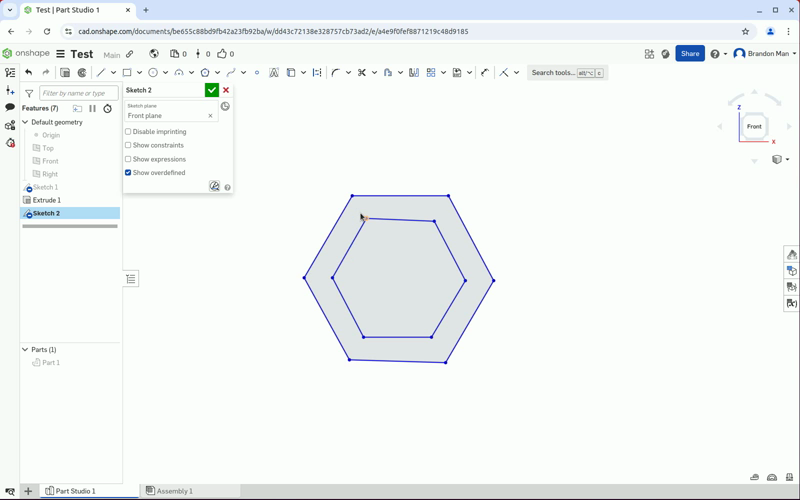
scroll(6)
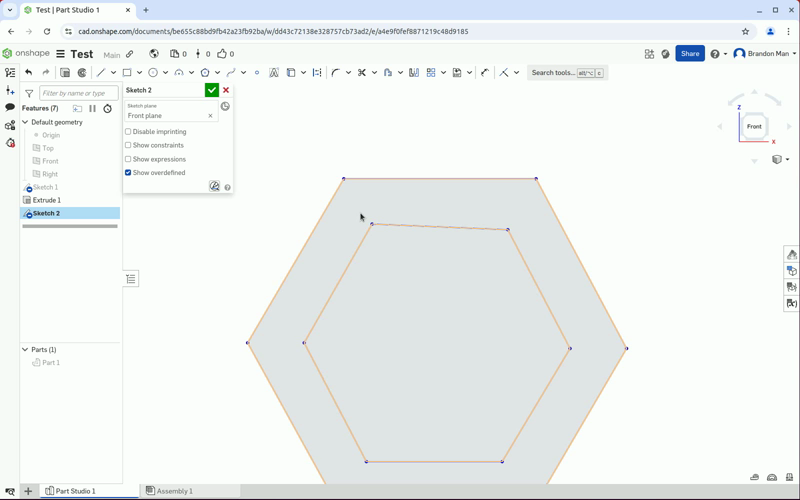
click(360, 212)
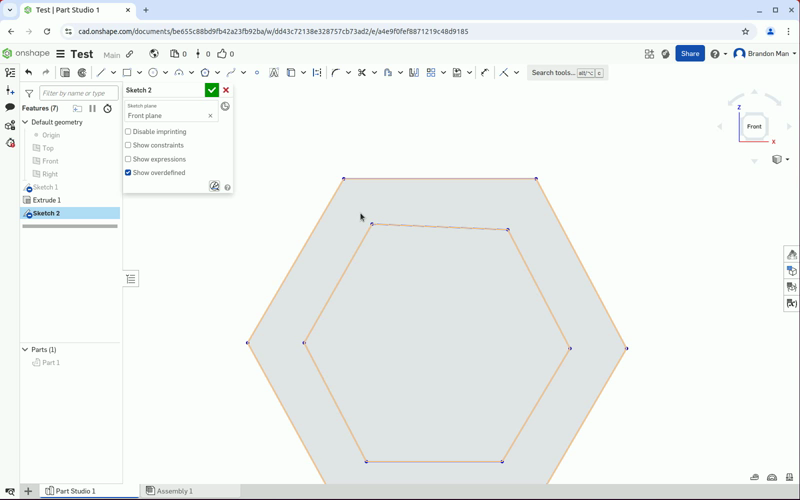
scroll(-6)
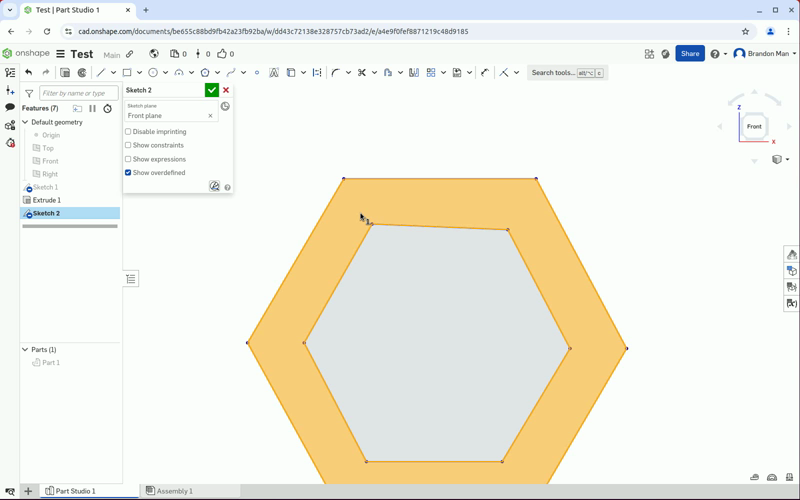
scroll(-6)
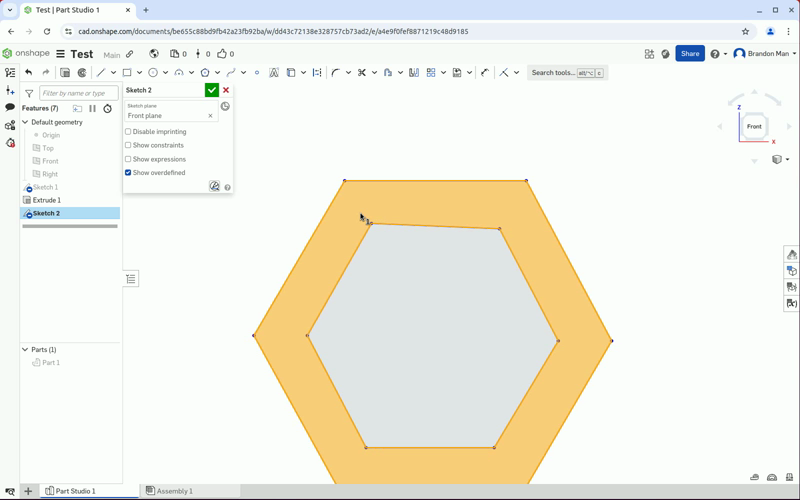
scroll(-6)
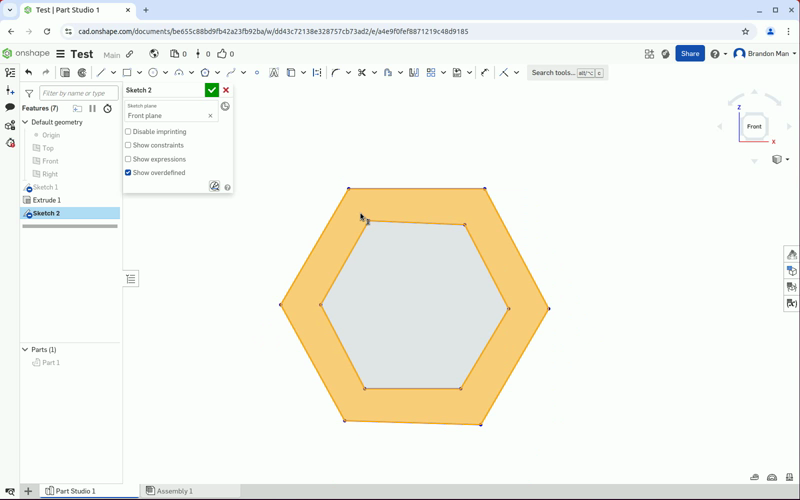
scroll(-6)
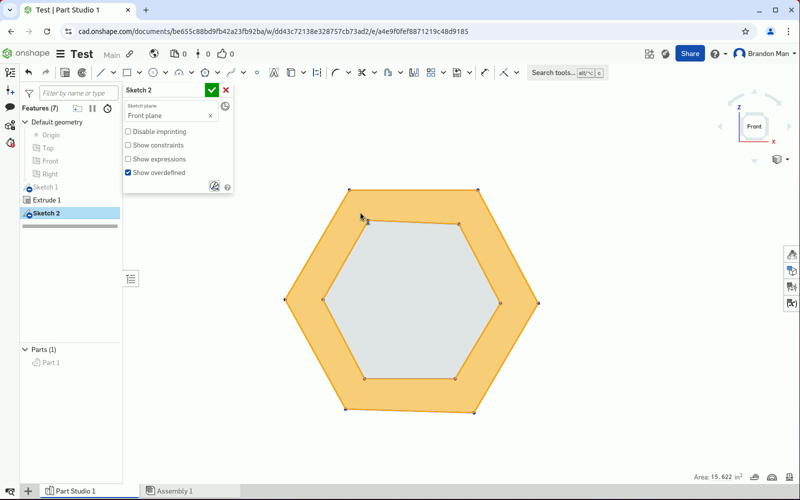
scroll(-6)
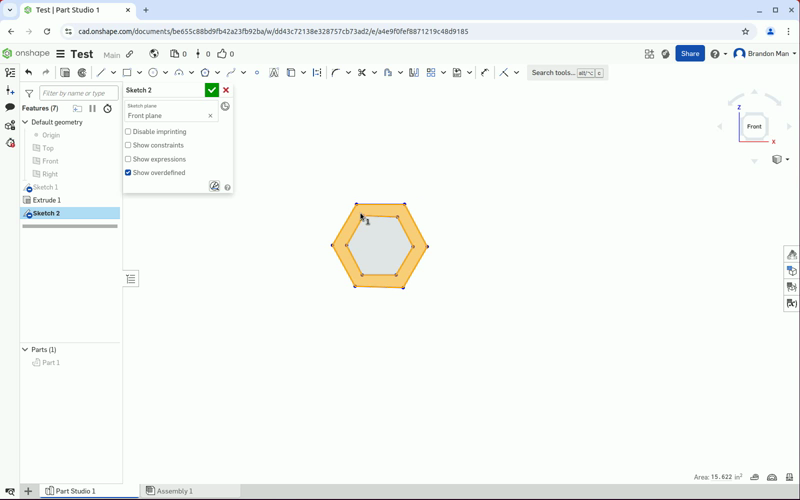
scroll(-6)
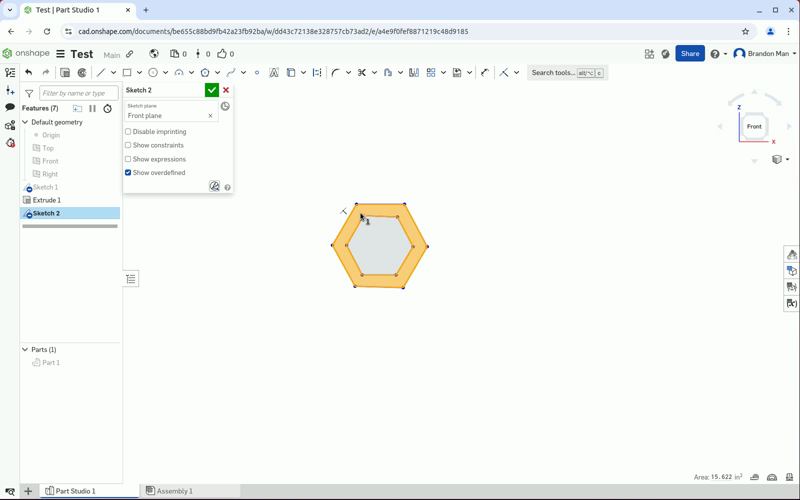
scroll(-6)
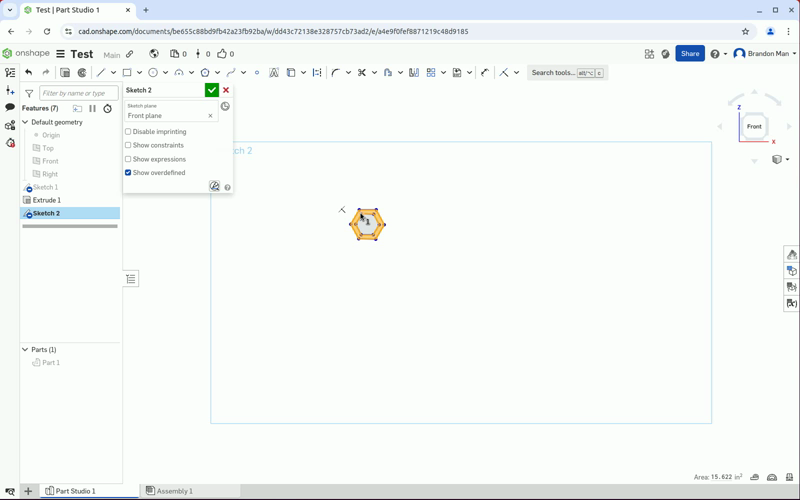
mouse_move(73, 352)
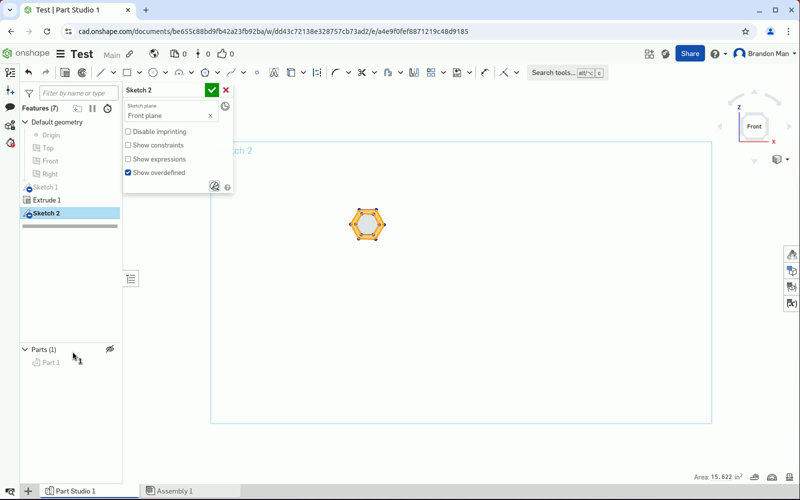
key(shift+y)
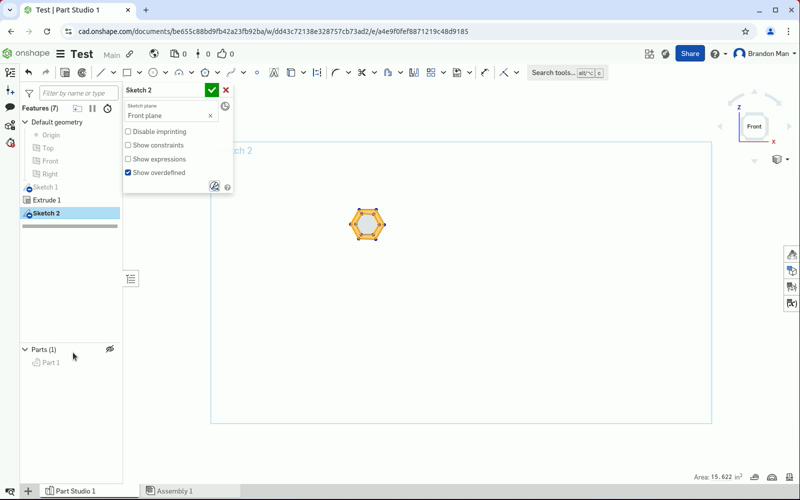
key(shift+e)
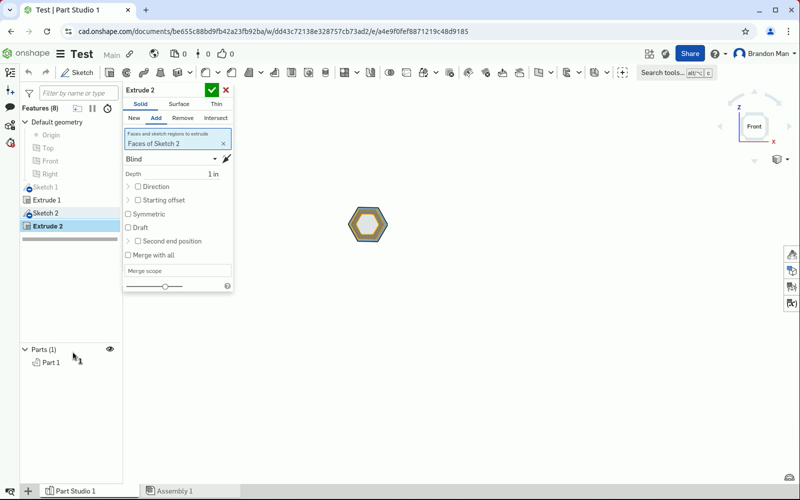
mouse_move(143, 106)
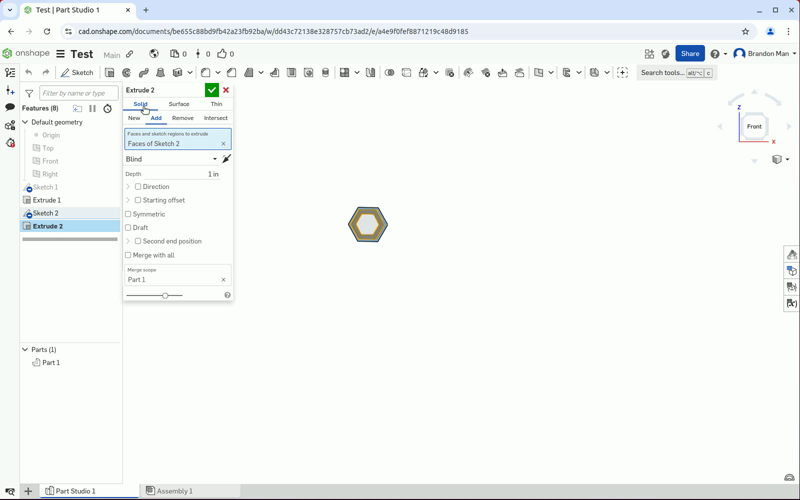
click(143, 106)
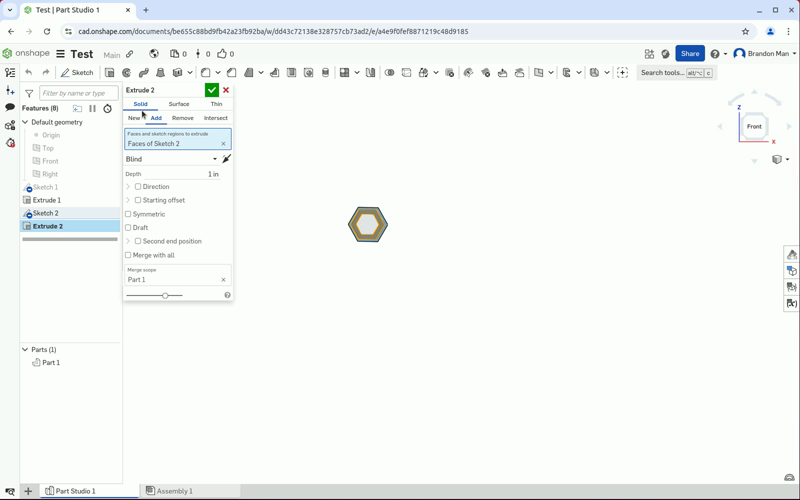
mouse_move(137, 120)
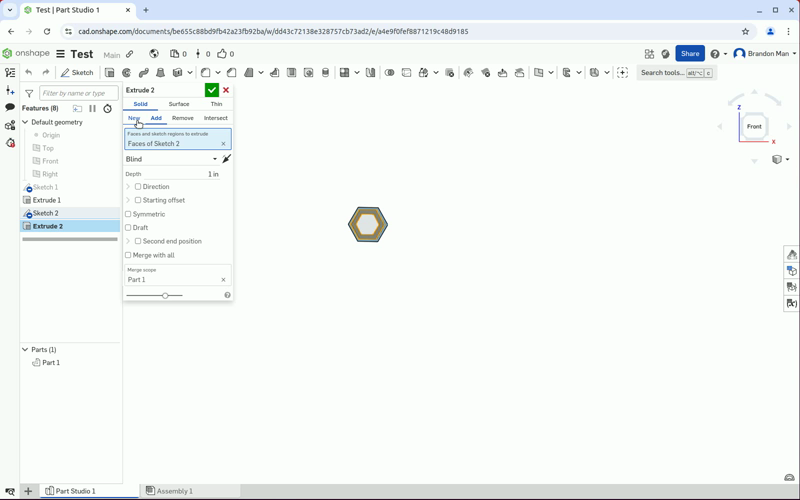
click(137, 120)
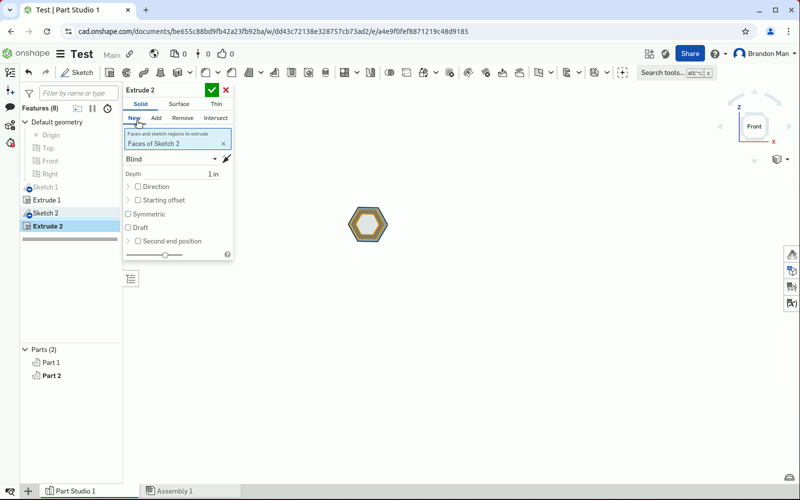
key(tab, 4)
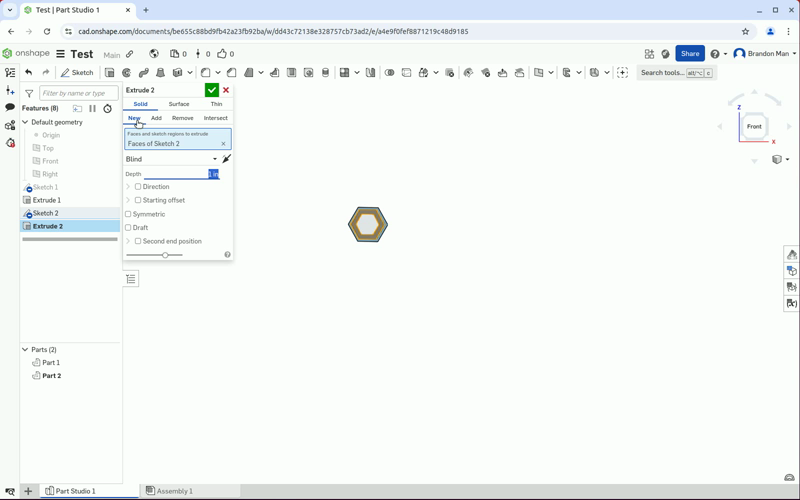
text(0.481)
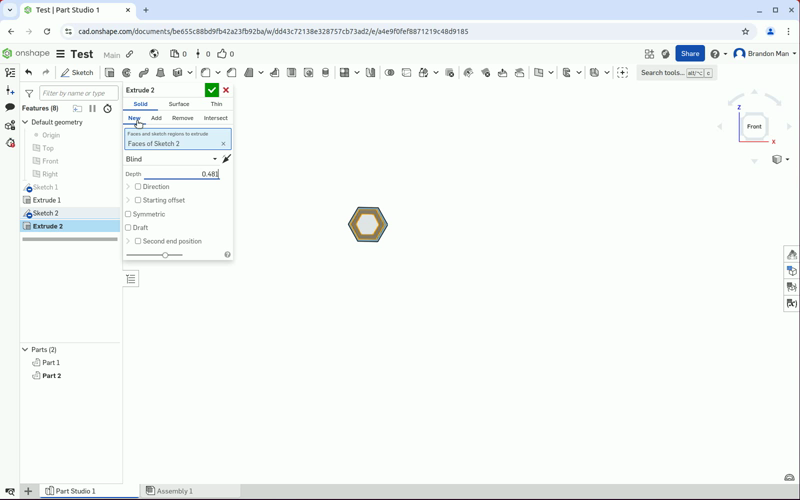
key(enter)
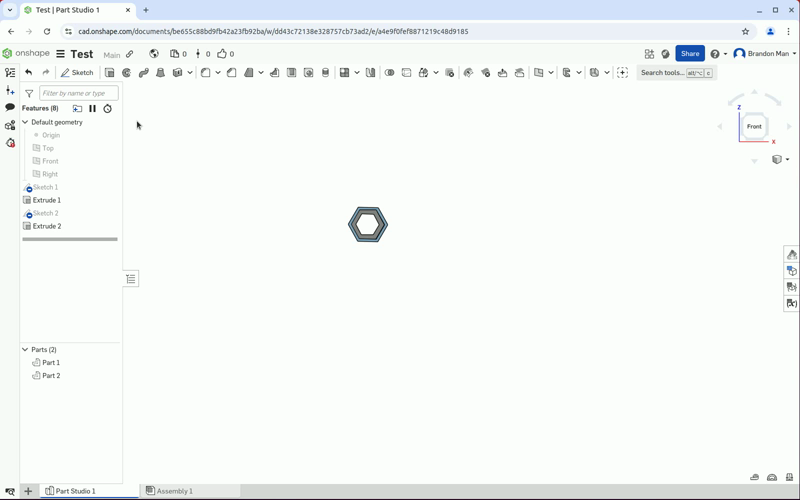
key(shift+h)
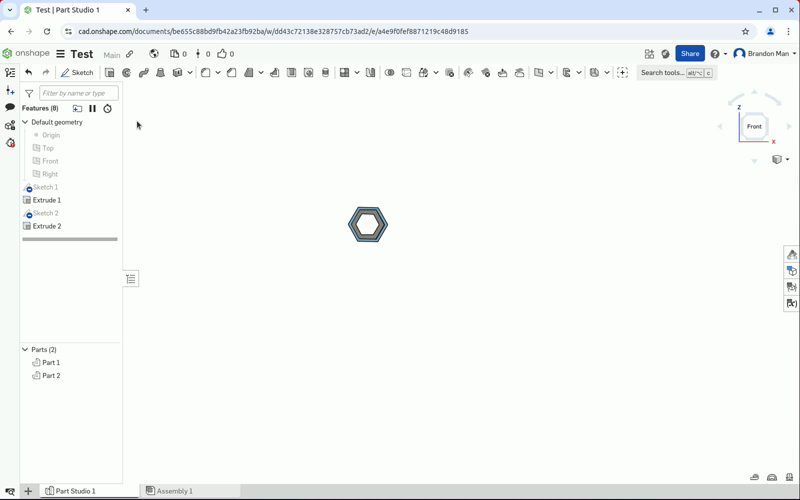
key(shift+h)
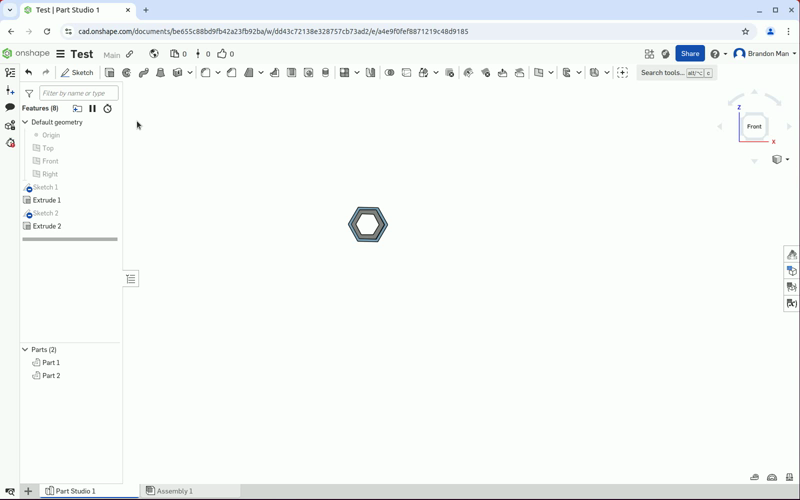
mouse_move(73, 189)
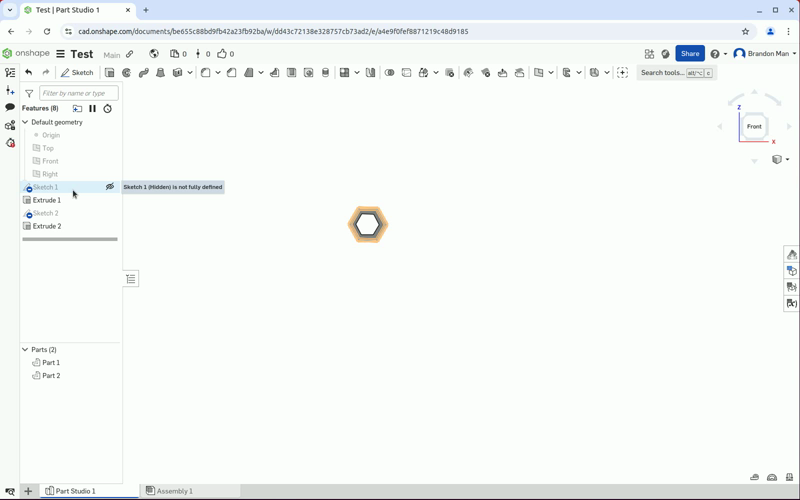
click(73, 189)
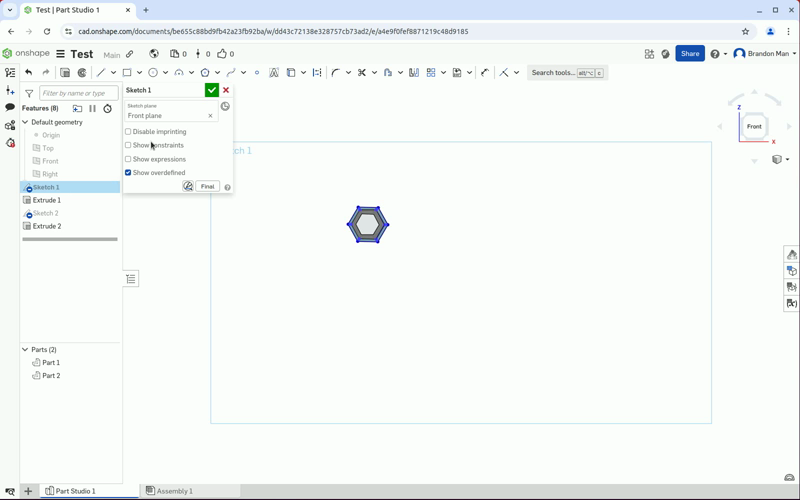
mouse_move(229, 92)
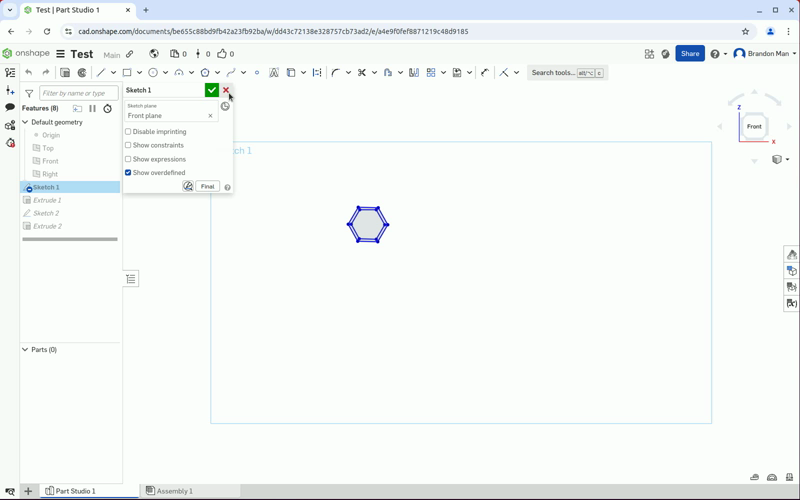
click(229, 92)
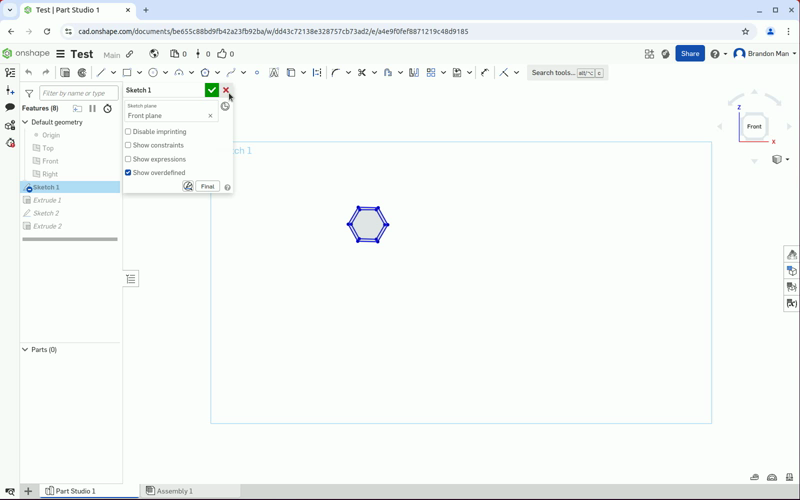
key(shift+s)
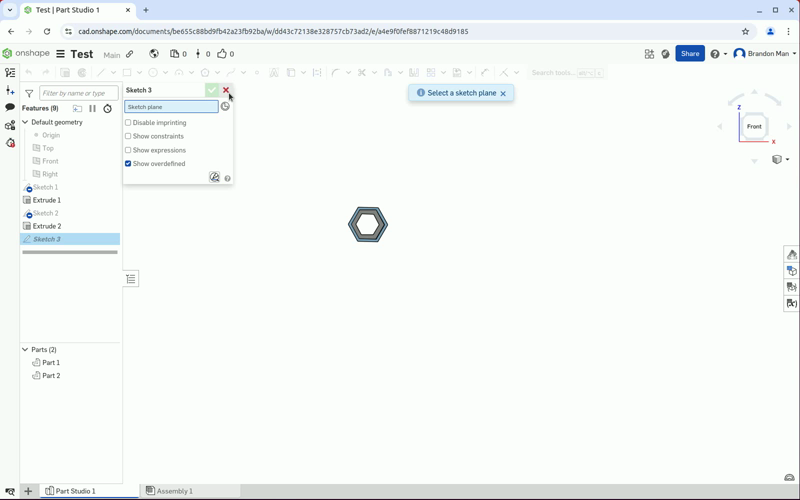
mouse_move(73, 163)
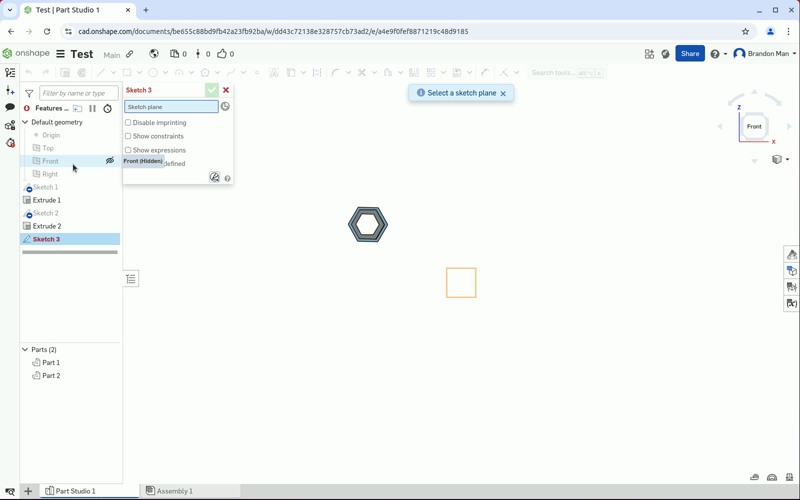
click(73, 163)
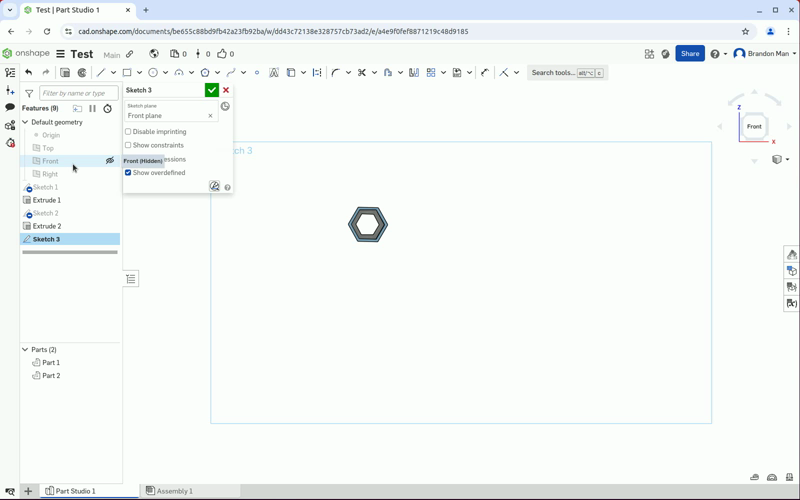
mouse_move(73, 352)
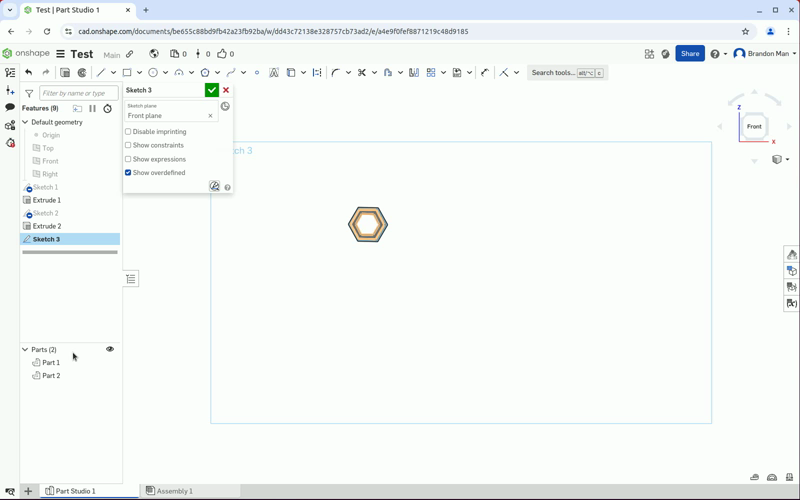
key(y)
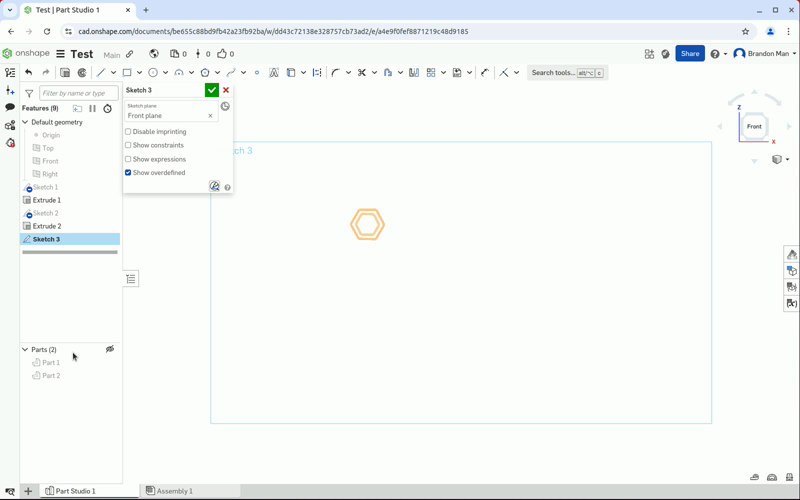
key(l)
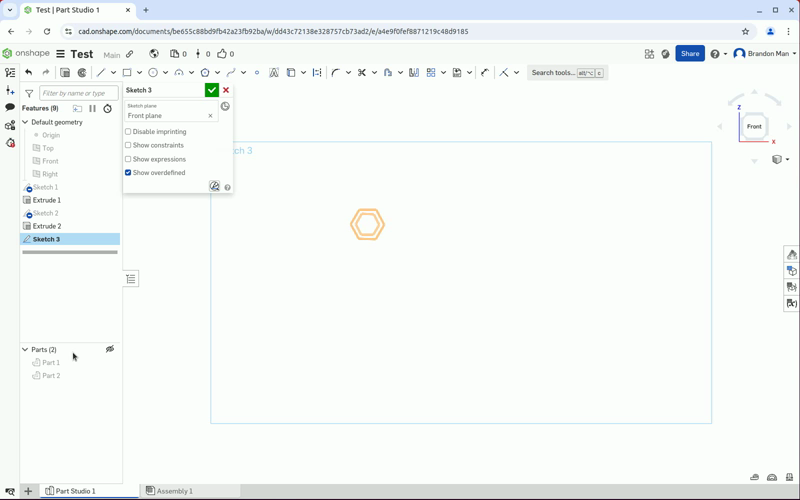
key_down(shift)
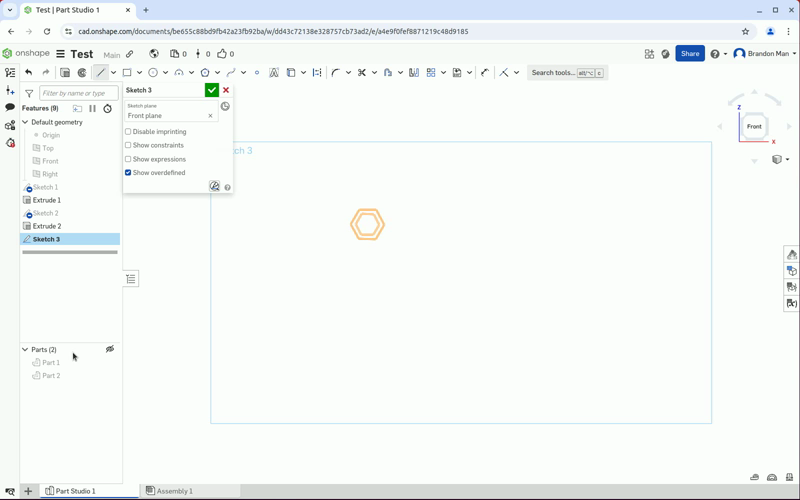
mouse_move(356, 224)
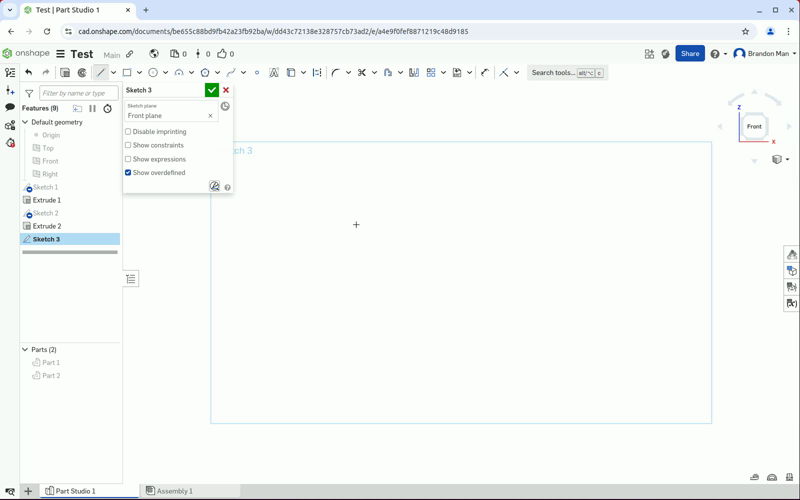
click(356, 224)
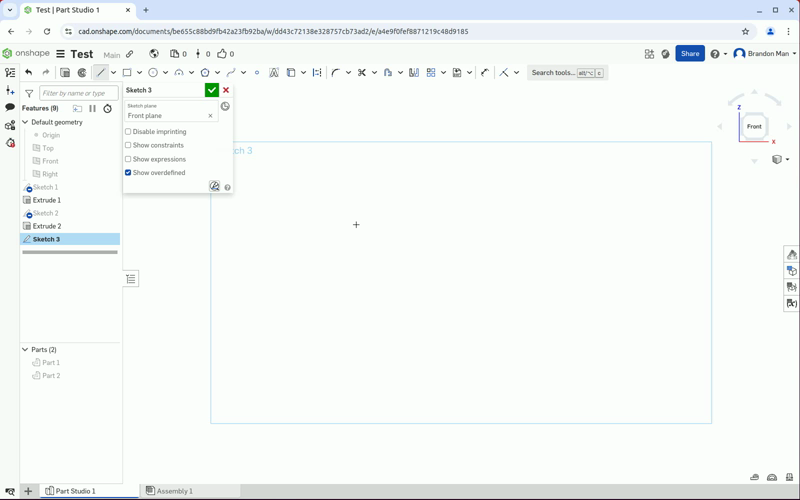
key_up(shift)
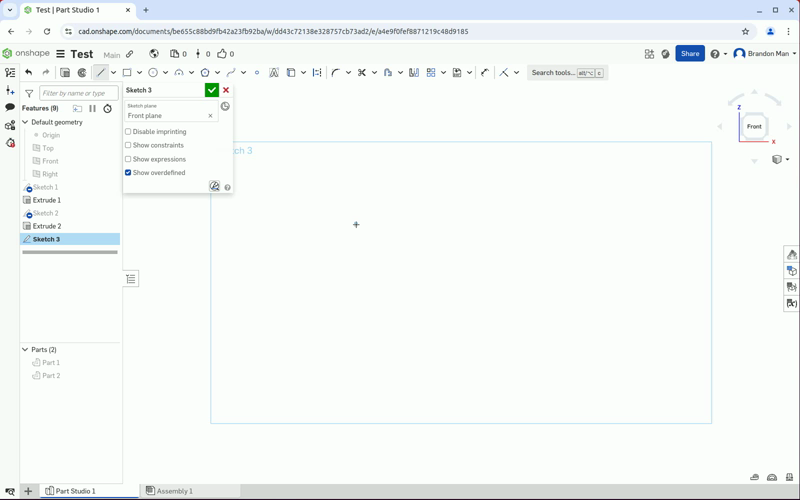
key_down(shift)
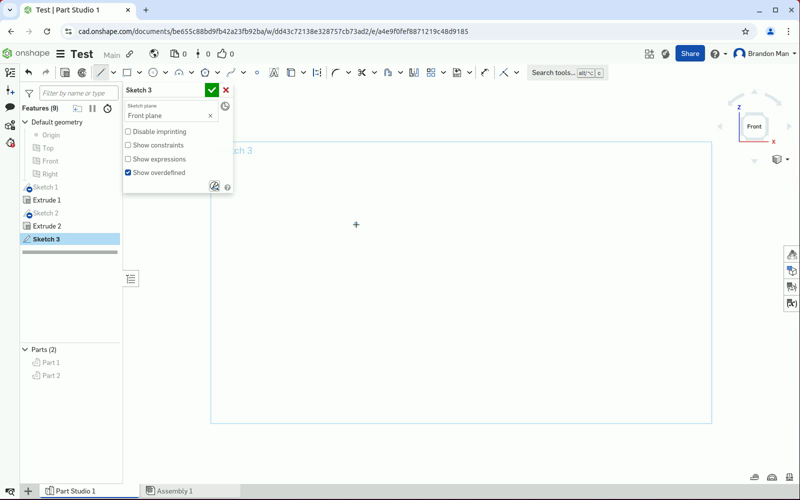
mouse_move(386, 224)
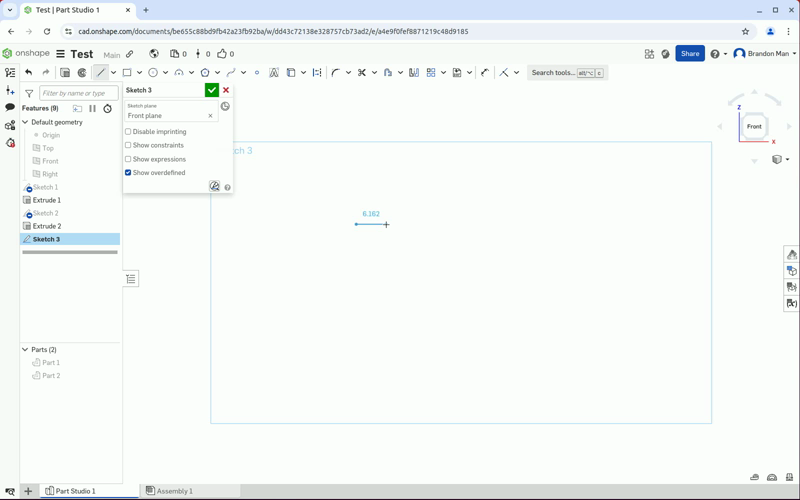
mouse_move(362, 234)
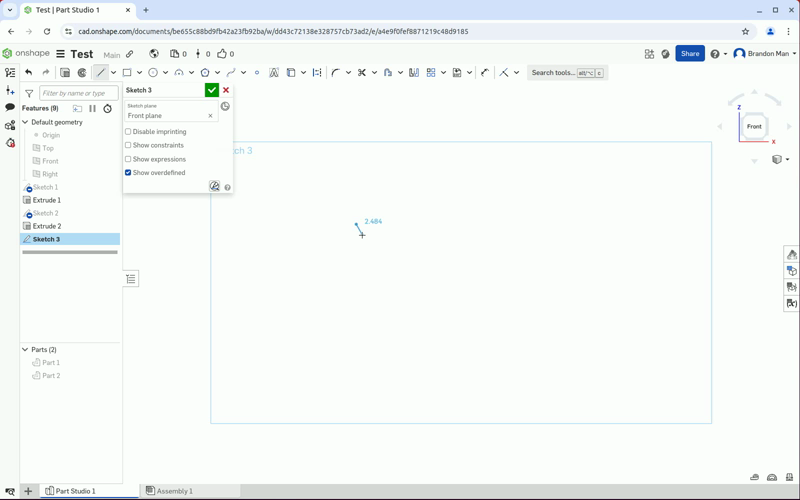
click(362, 234)
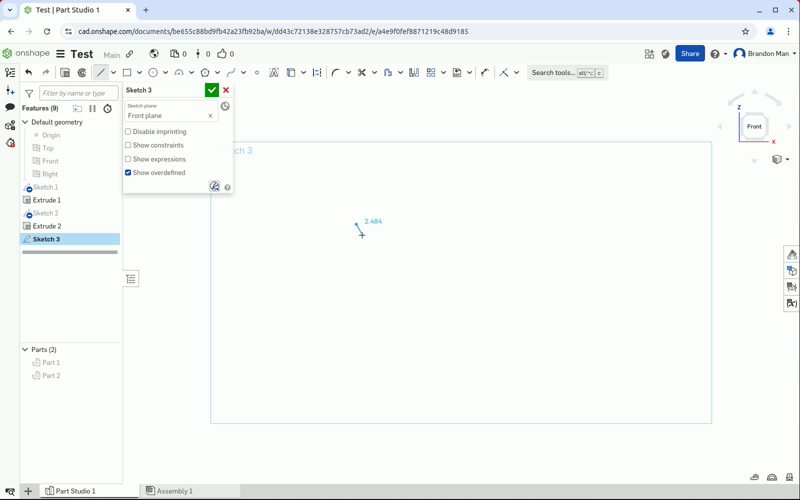
key_up(shift)
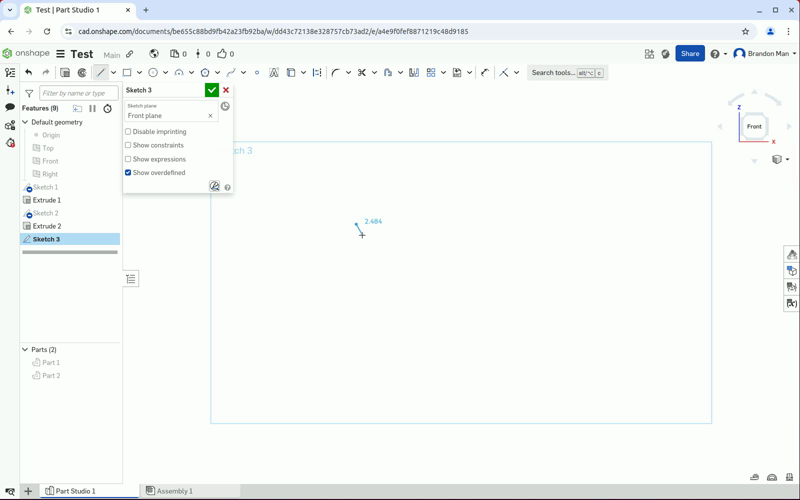
key_down(shift)
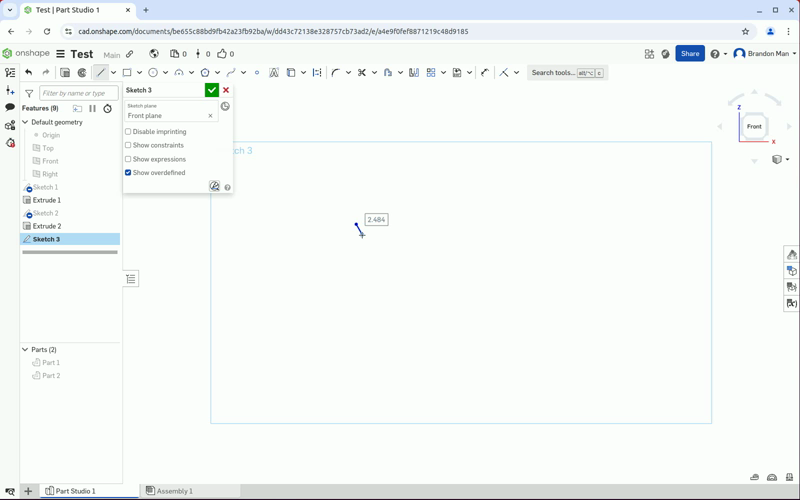
mouse_move(392, 234)
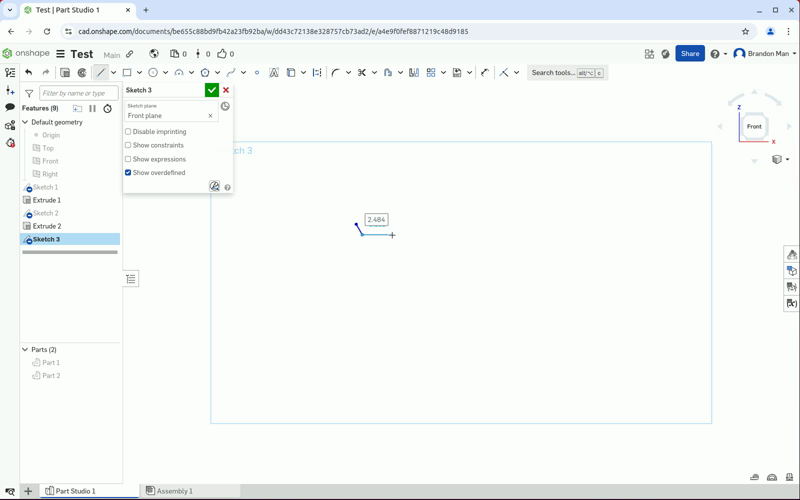
mouse_move(374, 234)
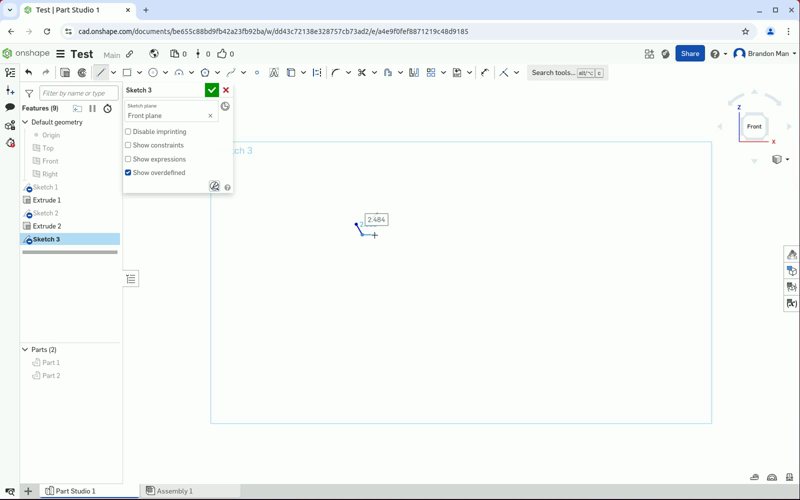
click(374, 234)
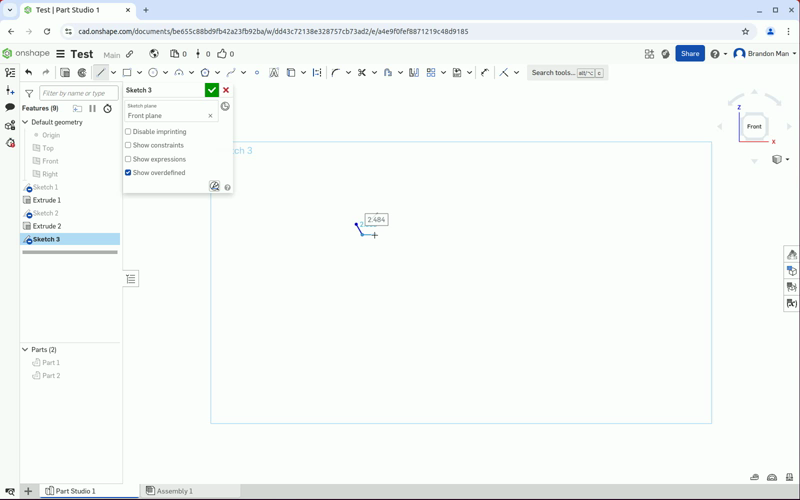
key_up(shift)
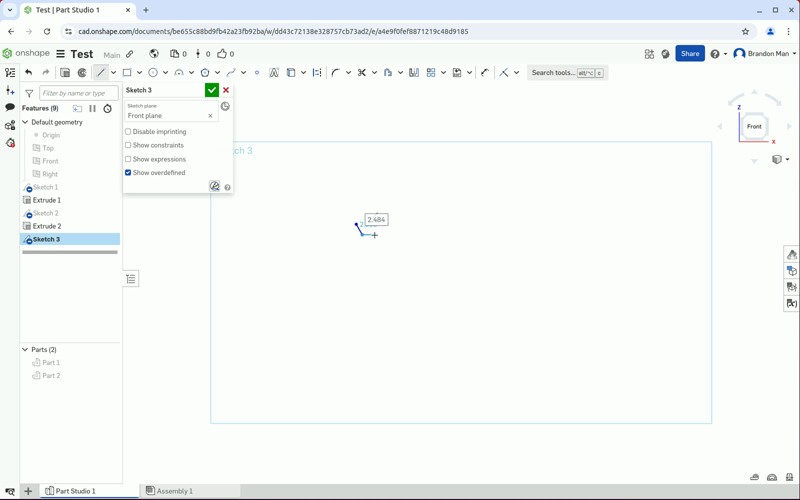
key_down(shift)
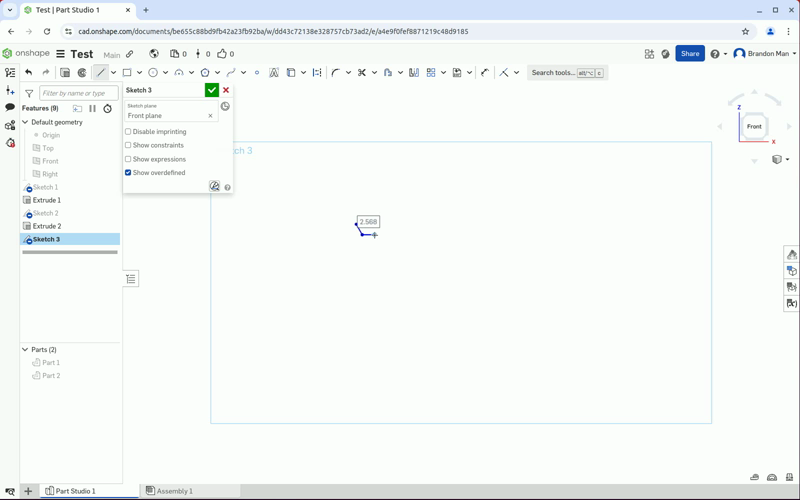
mouse_move(404, 234)
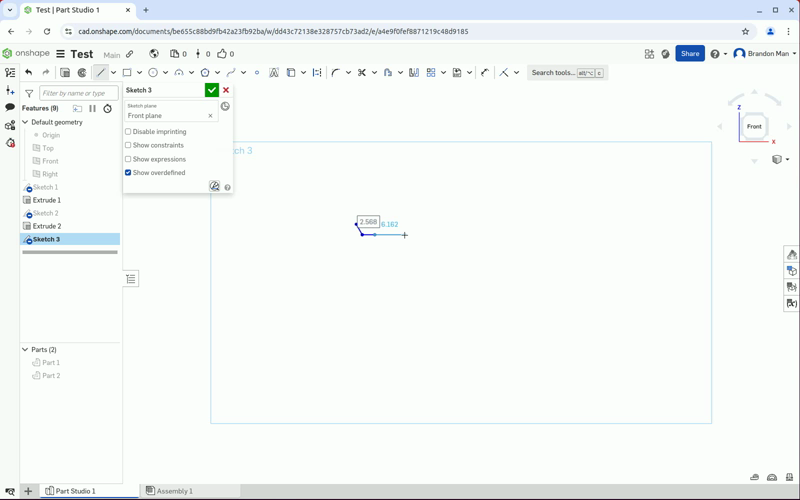
mouse_move(380, 224)
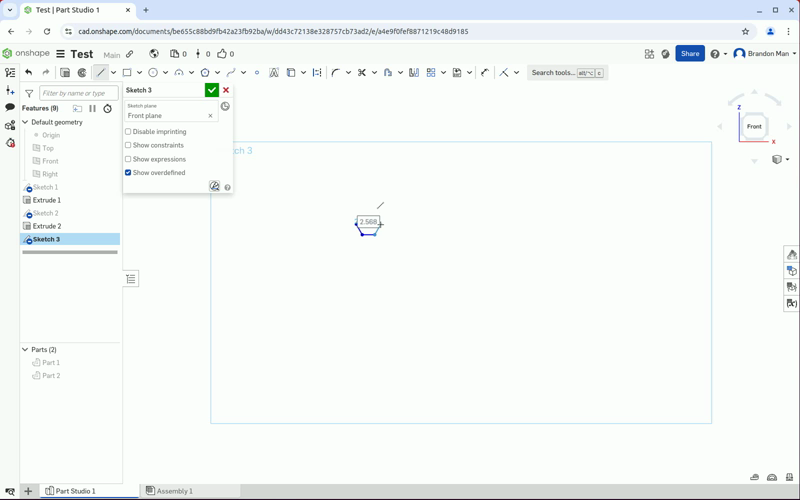
click(380, 224)
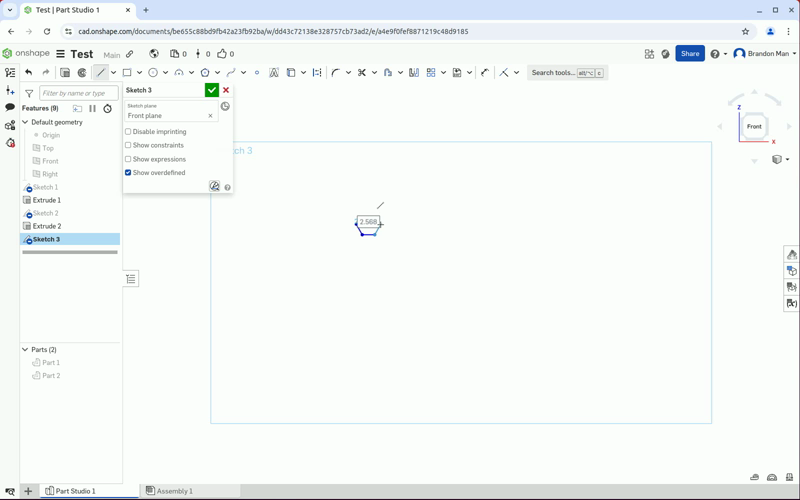
key_up(shift)
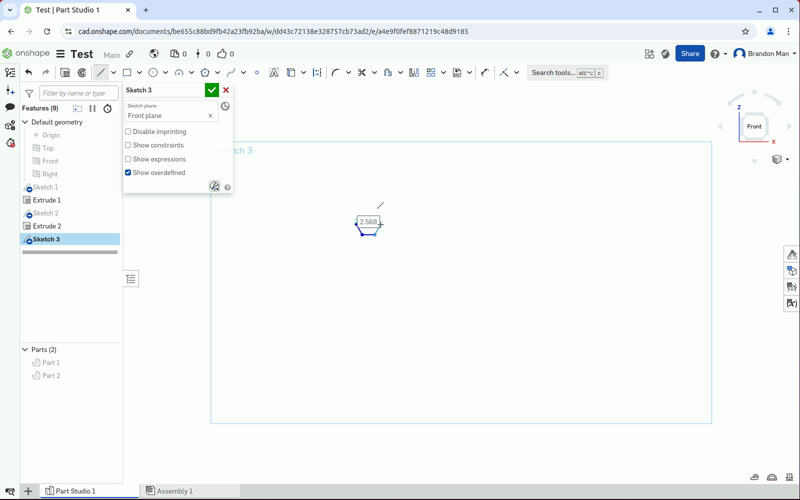
key_down(shift)
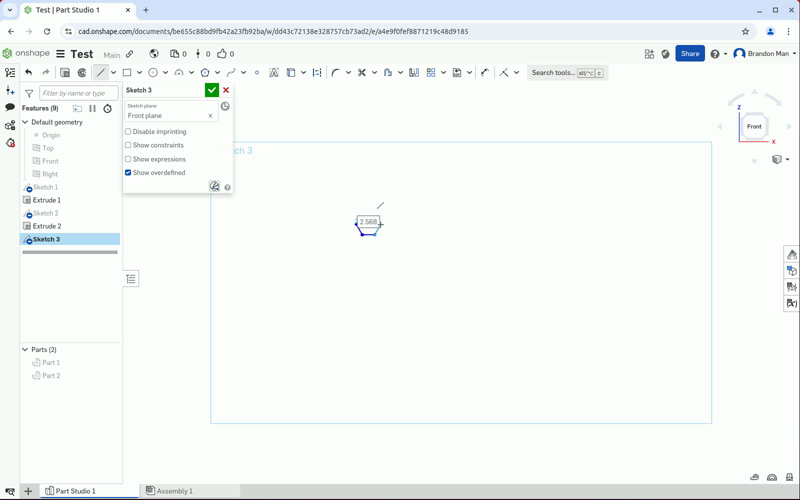
mouse_move(410, 224)
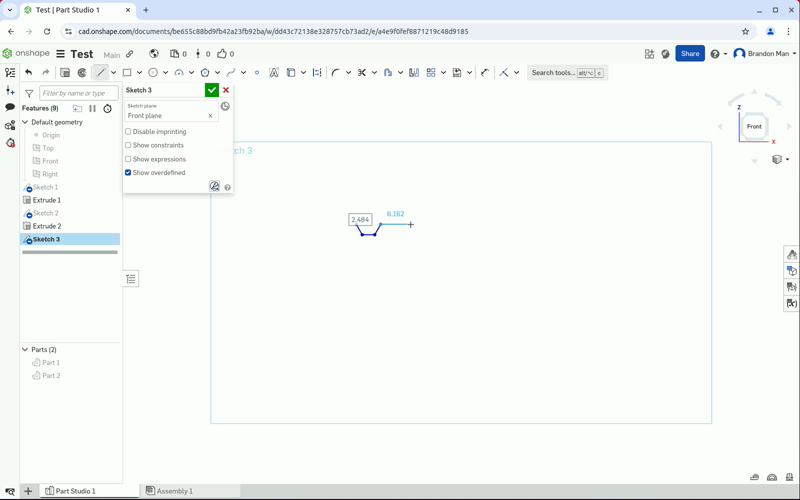
mouse_move(374, 213)
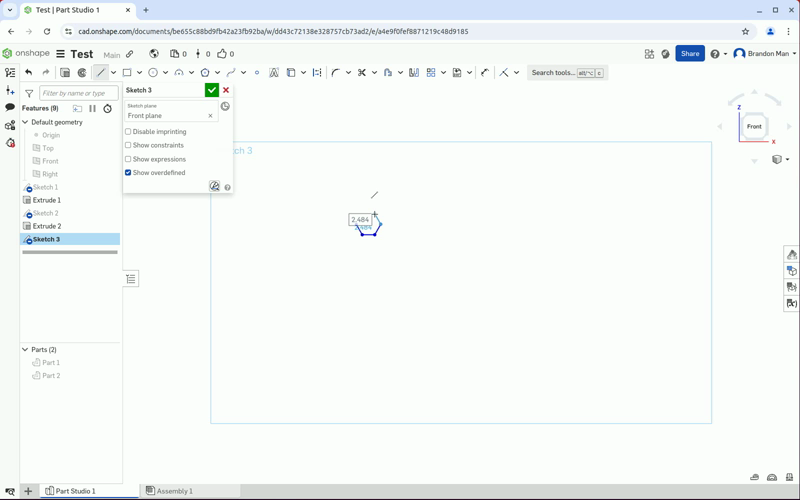
click(374, 213)
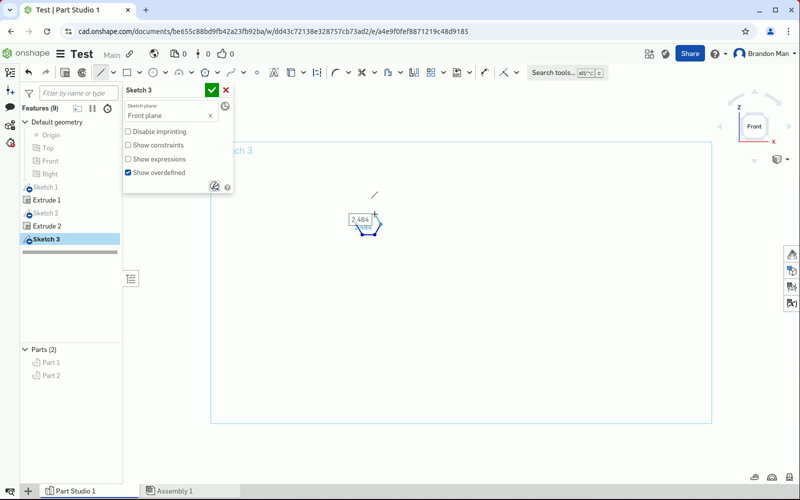
key_up(shift)
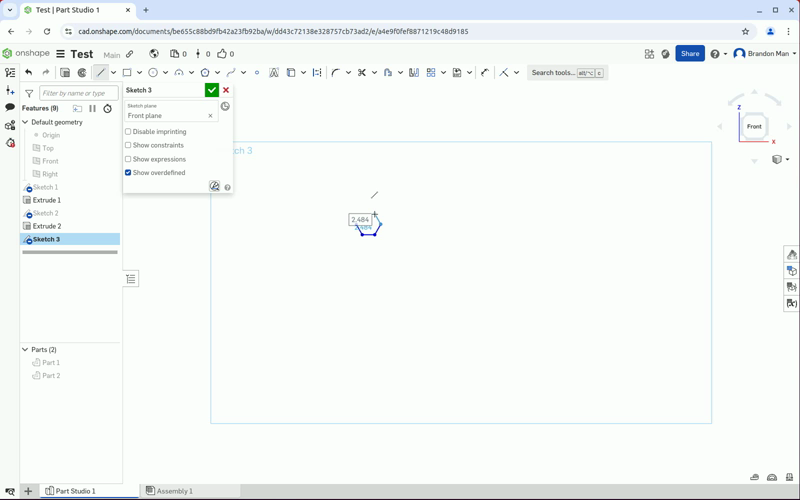
key_down(shift)
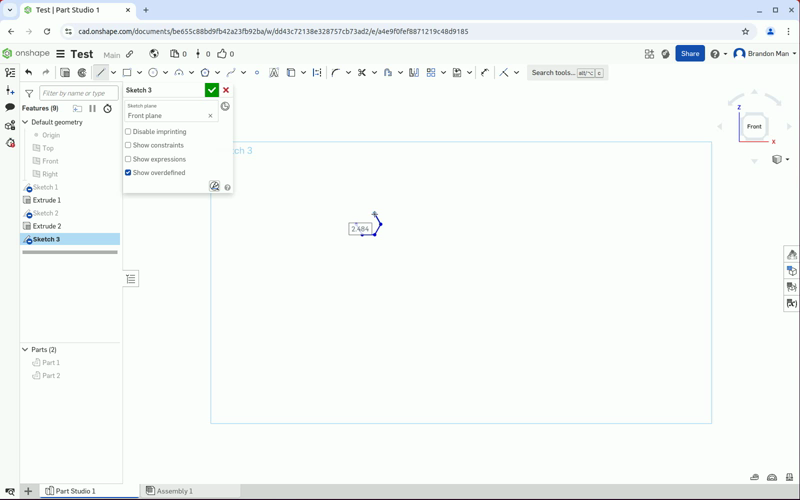
mouse_move(404, 213)
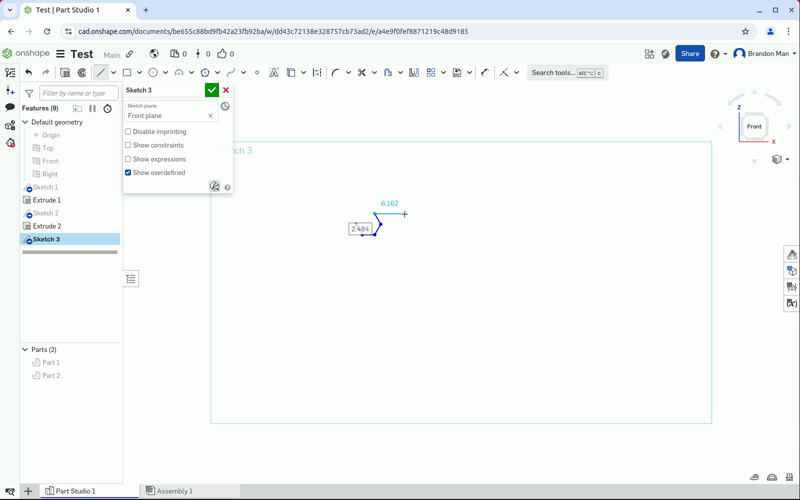
mouse_move(362, 213)
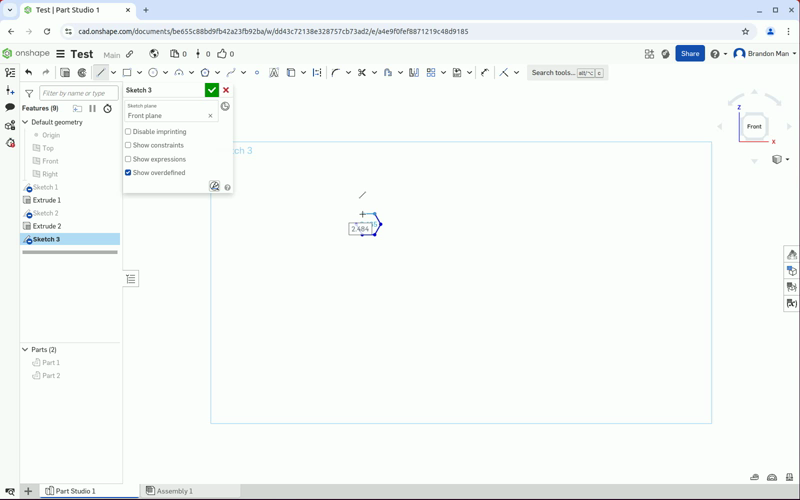
click(362, 213)
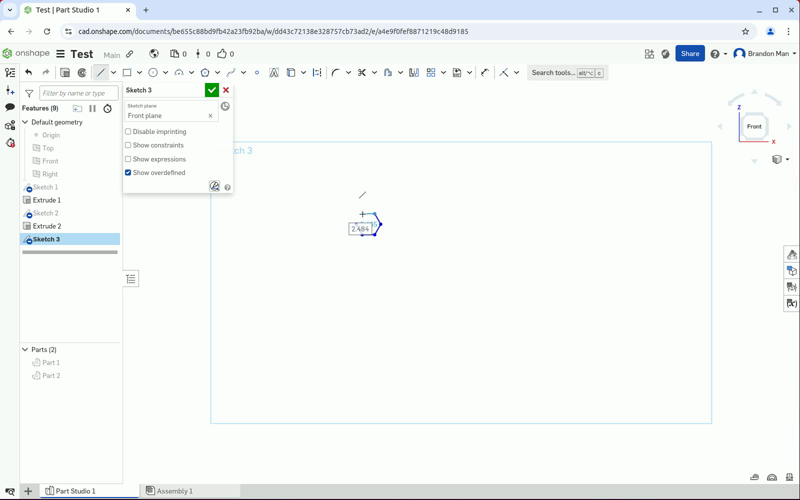
key_up(shift)
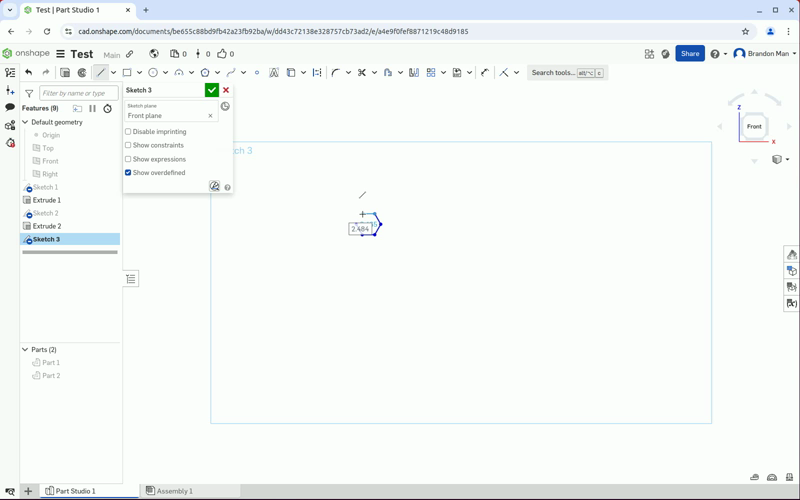
mouse_move(392, 213)
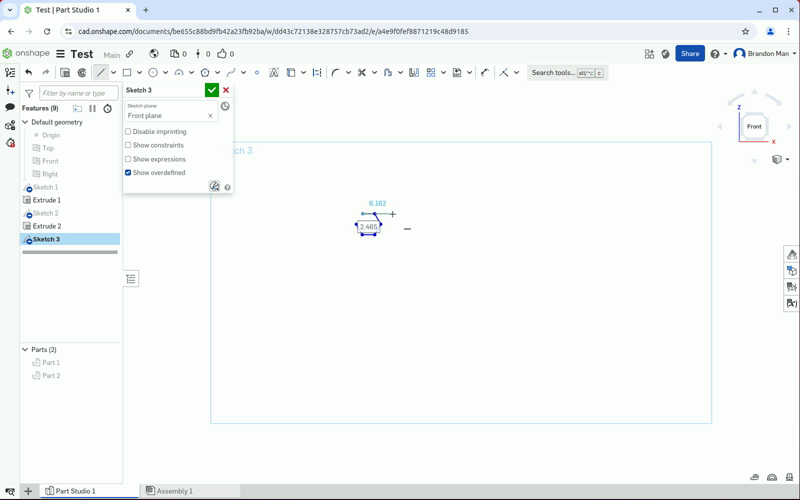
key_down(shift)
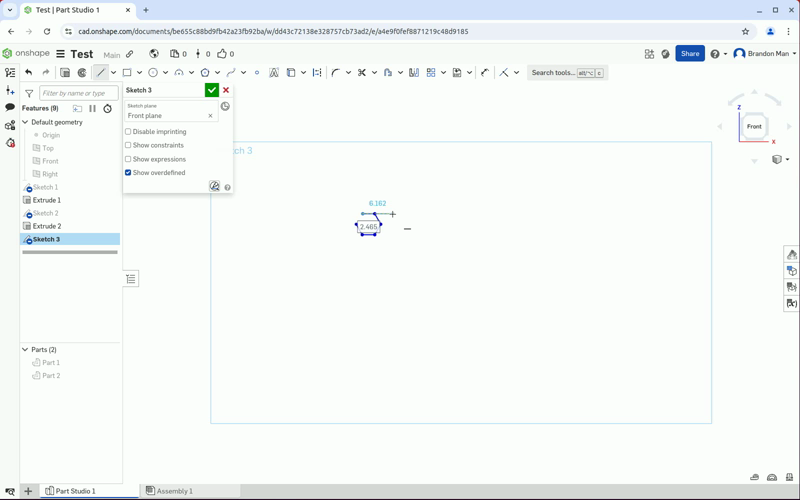
mouse_move(356, 224)
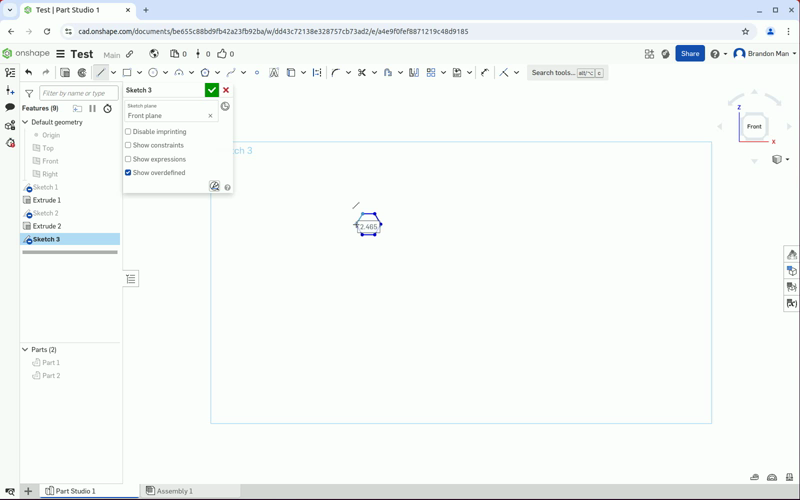
key_up(shift)
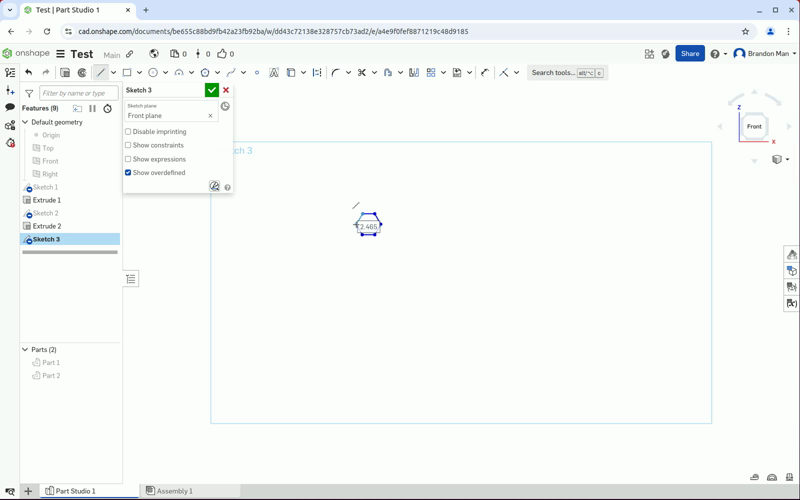
click(356, 224)
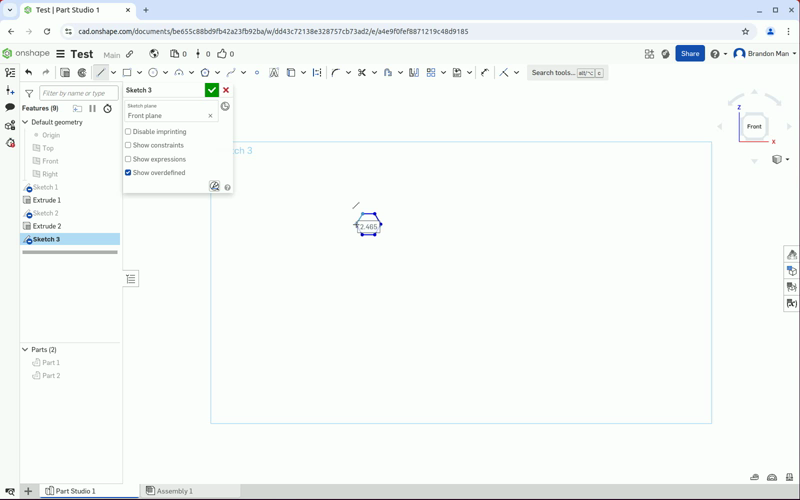
key(esc)
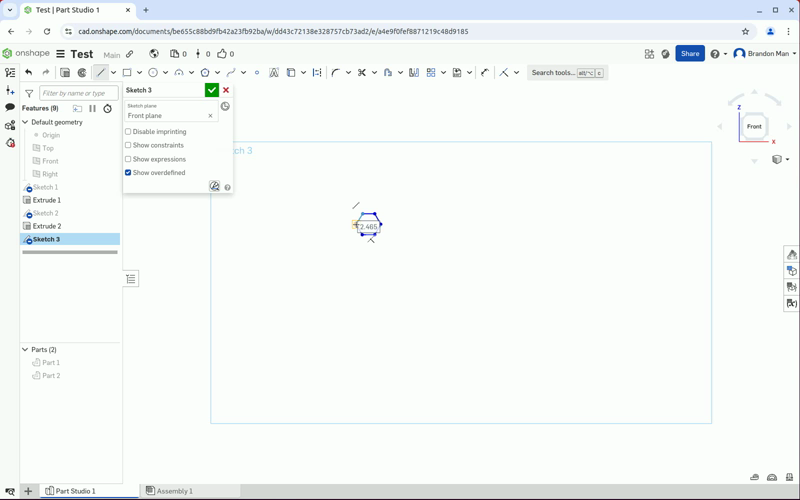
key(c)
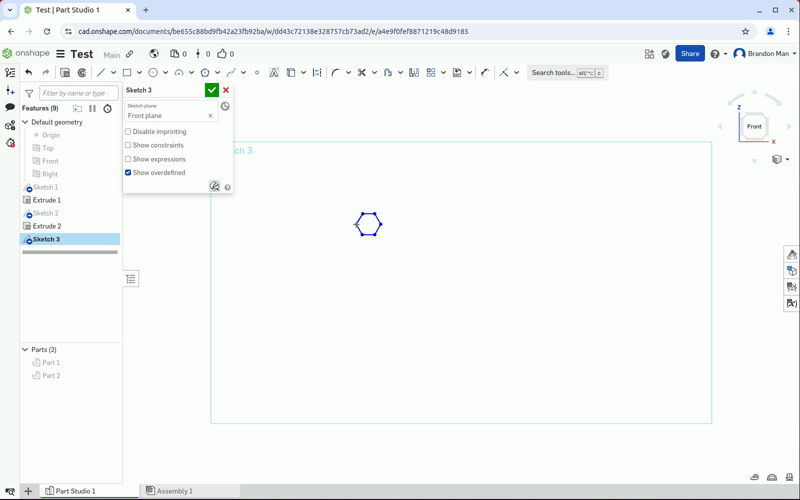
key_down(shift)
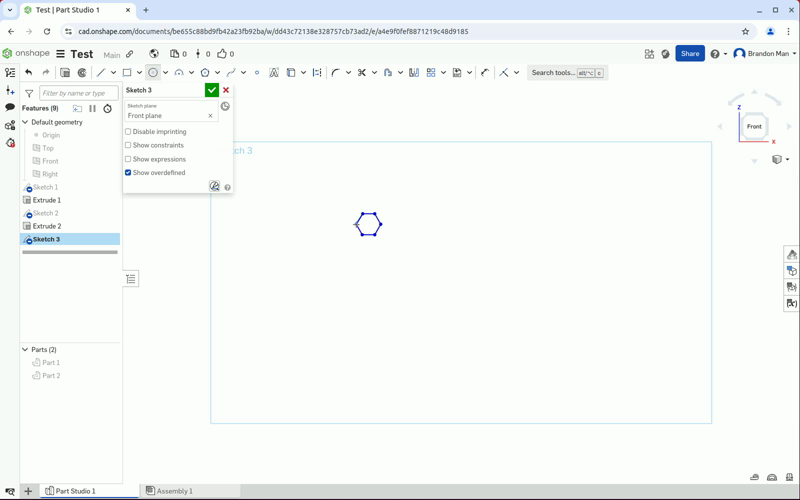
mouse_move(368, 224)
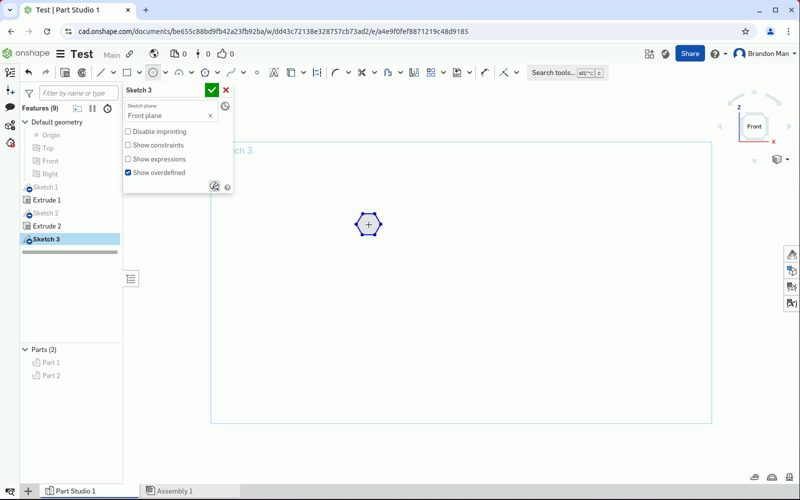
click(368, 224)
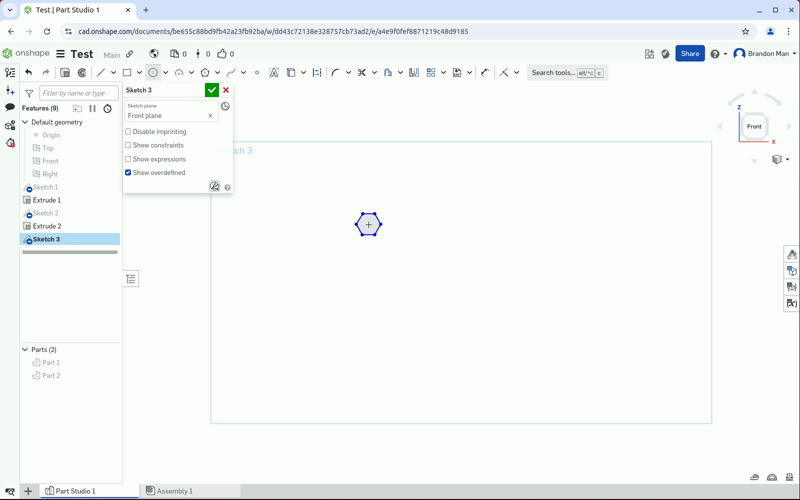
key_up(shift)
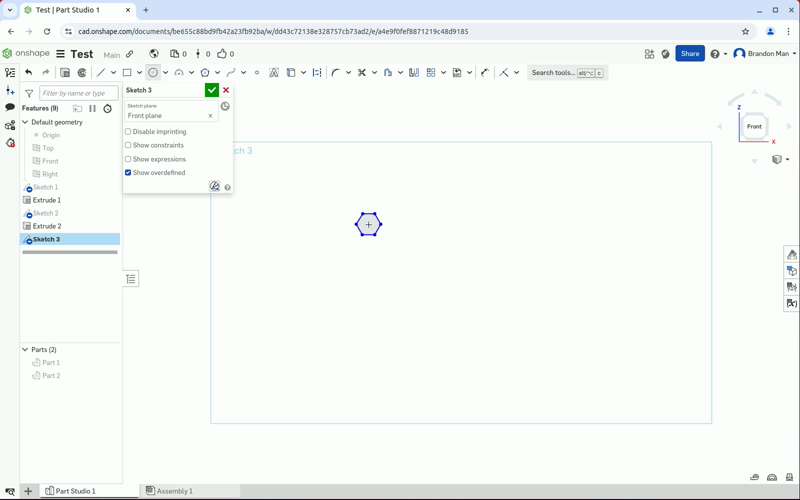
mouse_move(369, 224)
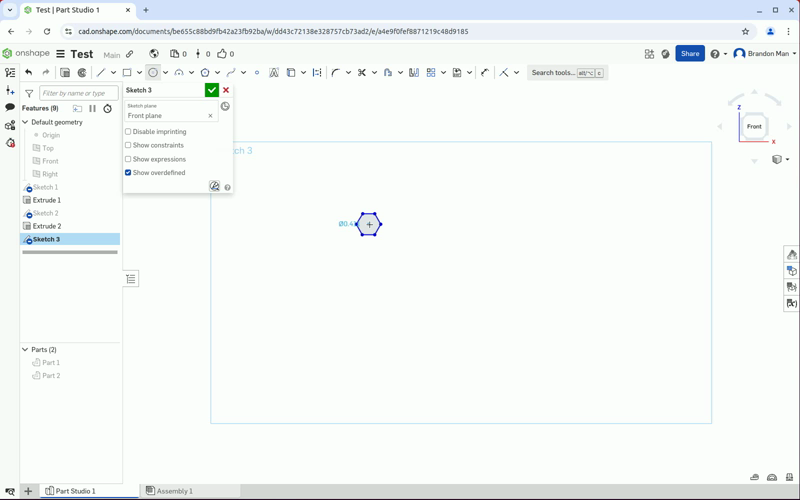
scroll(6)
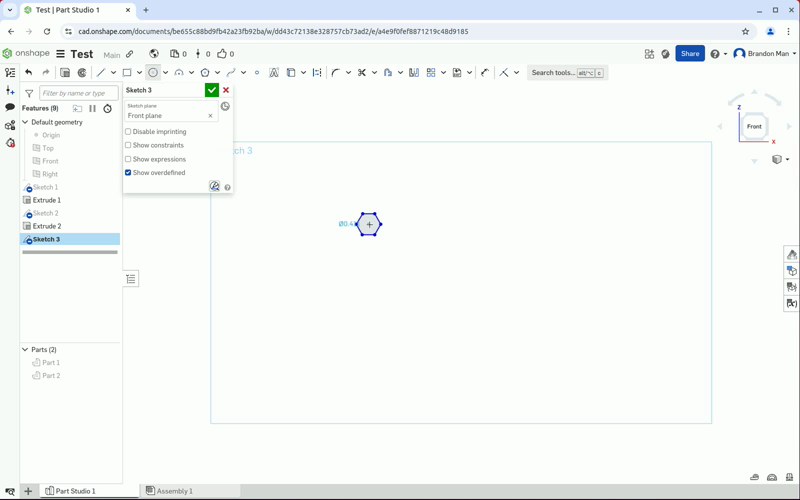
scroll(6)
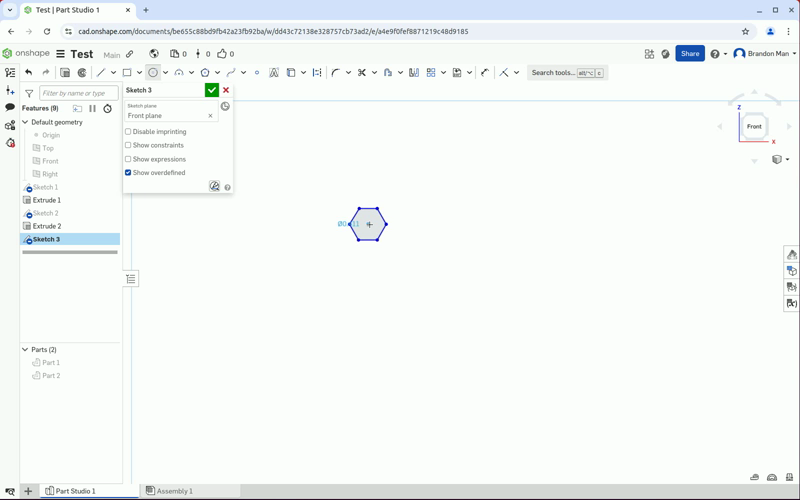
scroll(6)
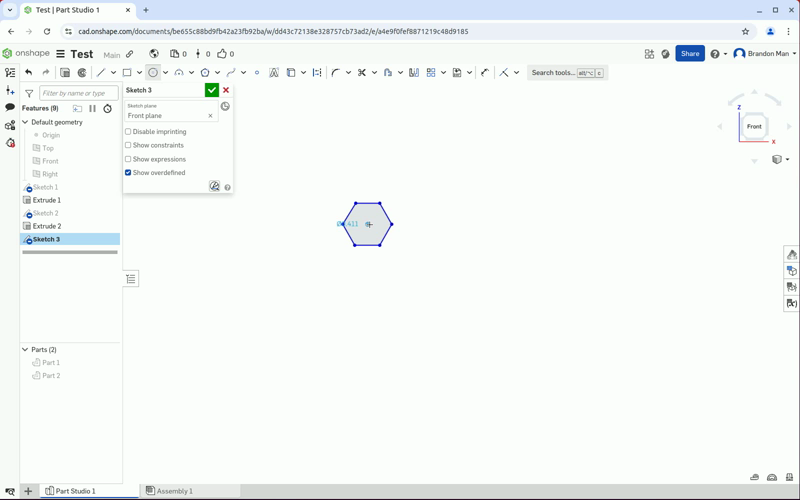
scroll(6)
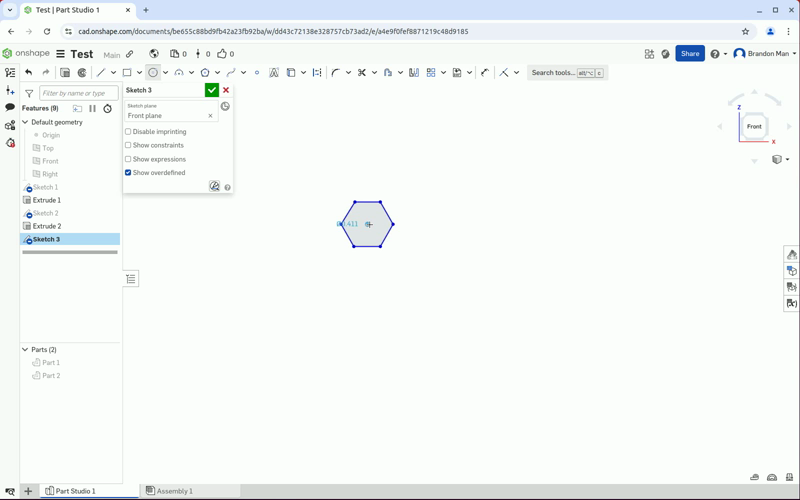
scroll(6)
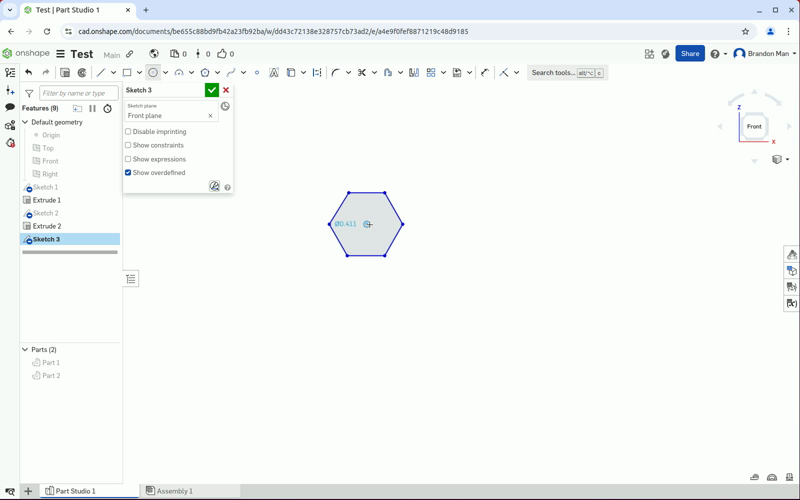
scroll(6)
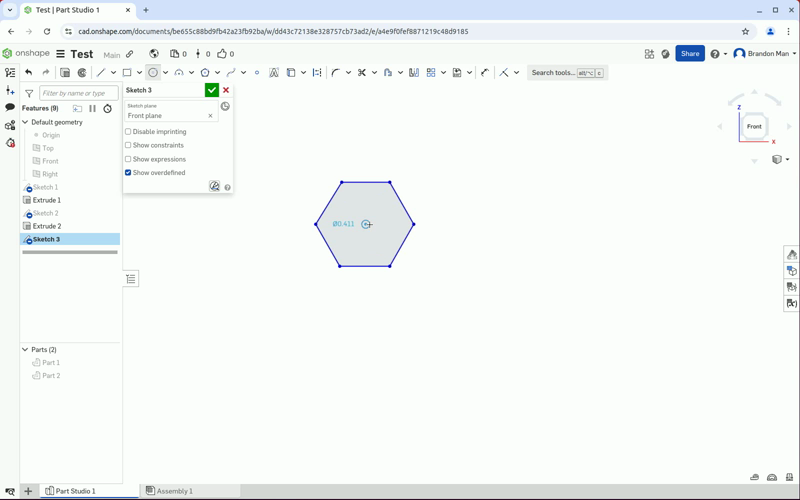
scroll(6)
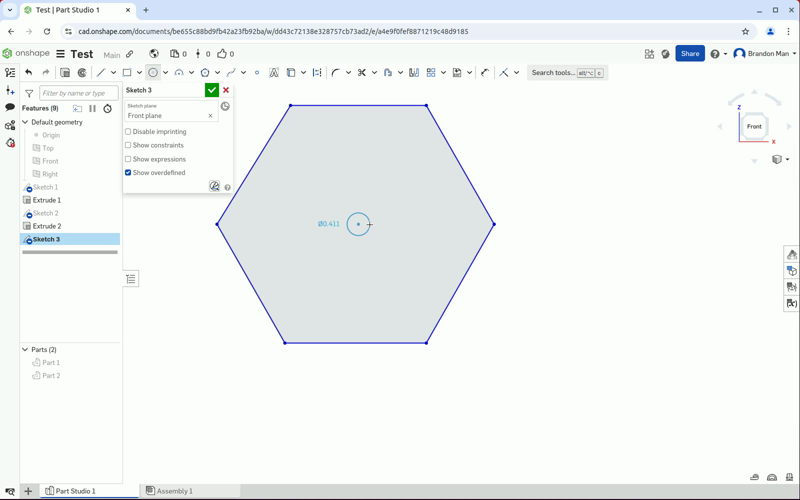
click(369, 224)
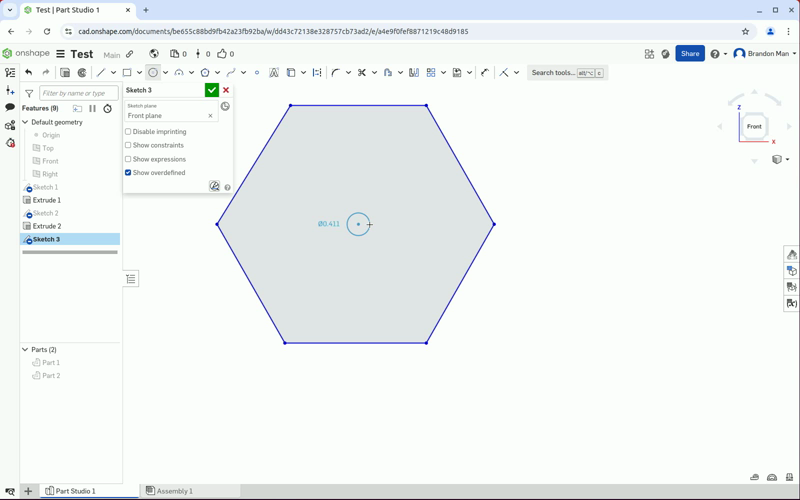
scroll(-6)
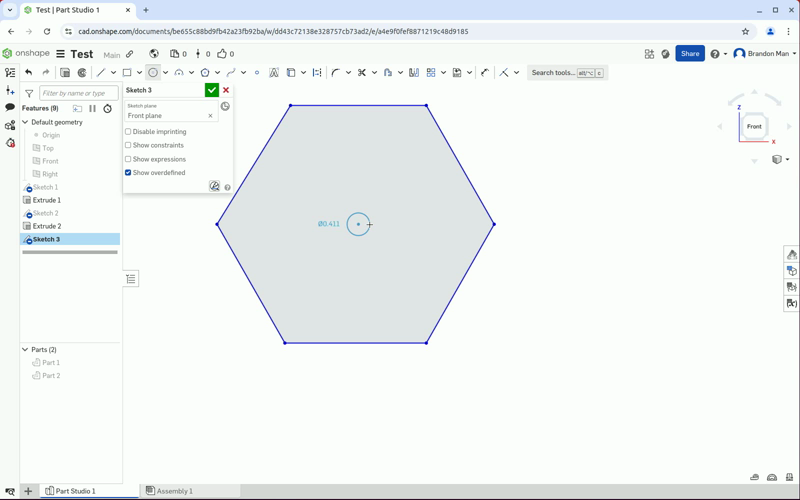
scroll(-6)
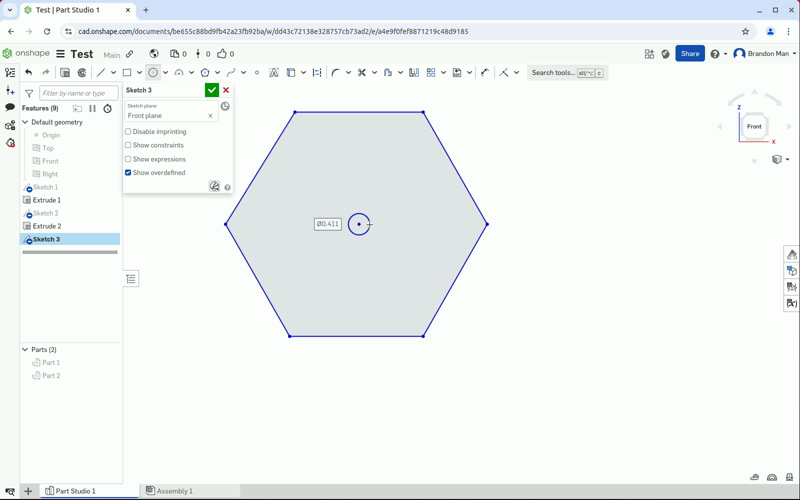
scroll(-6)
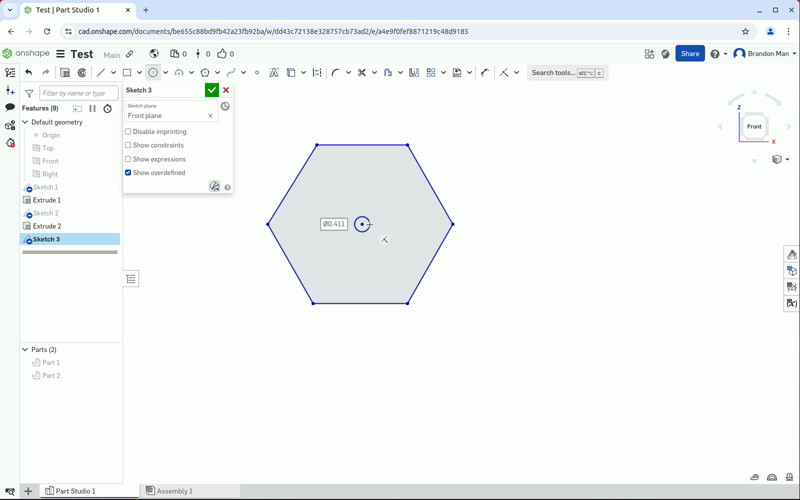
scroll(-6)
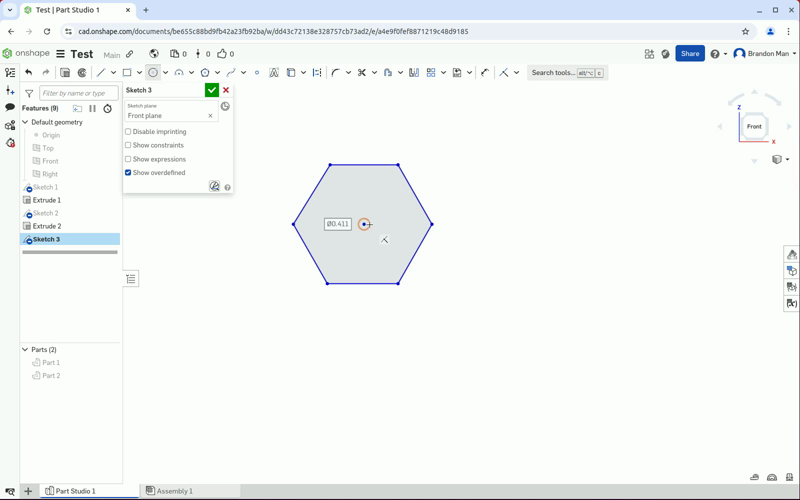
scroll(-6)
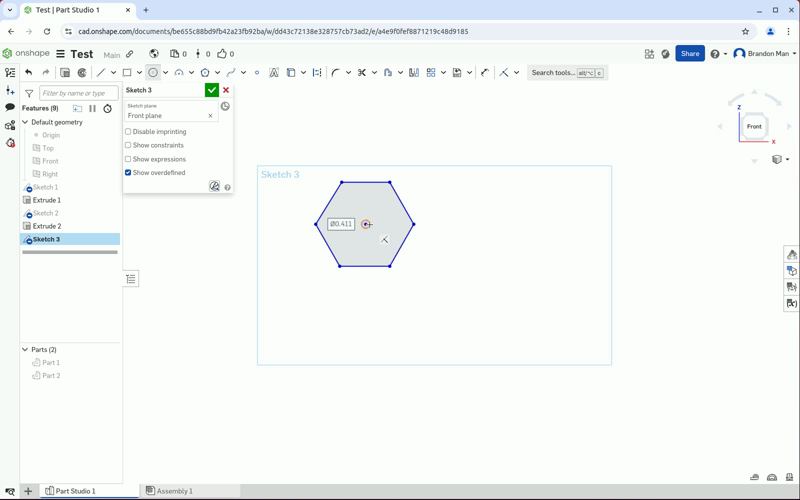
scroll(-6)
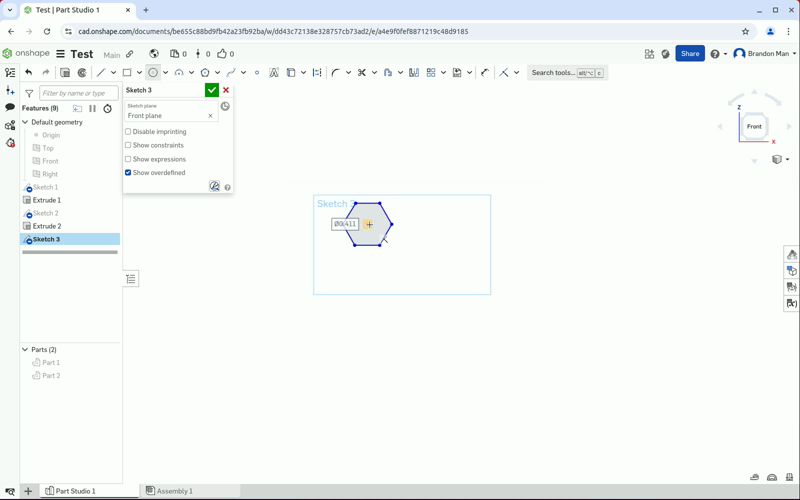
scroll(-6)
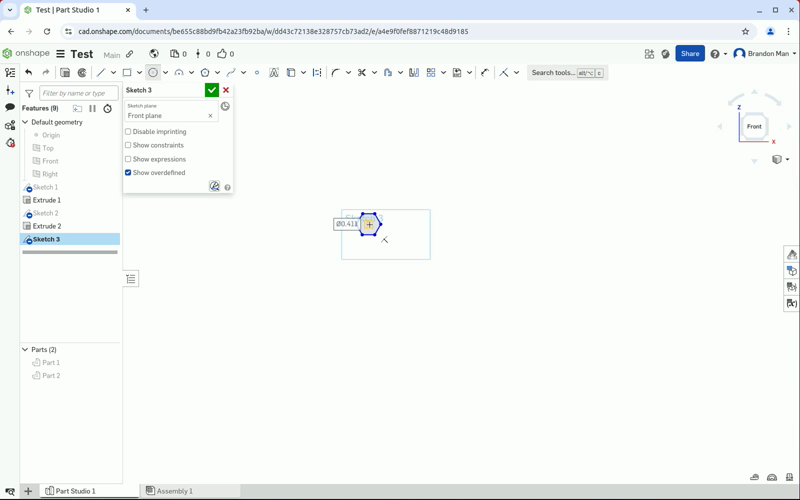
key(esc)
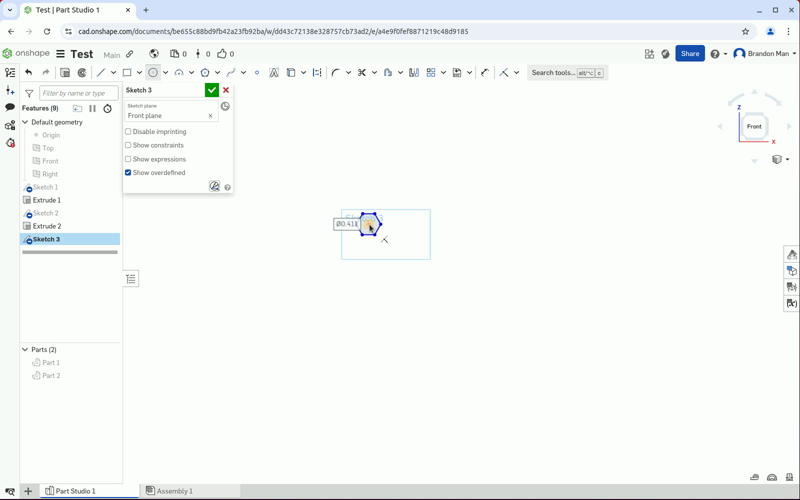
mouse_move(363, 225)
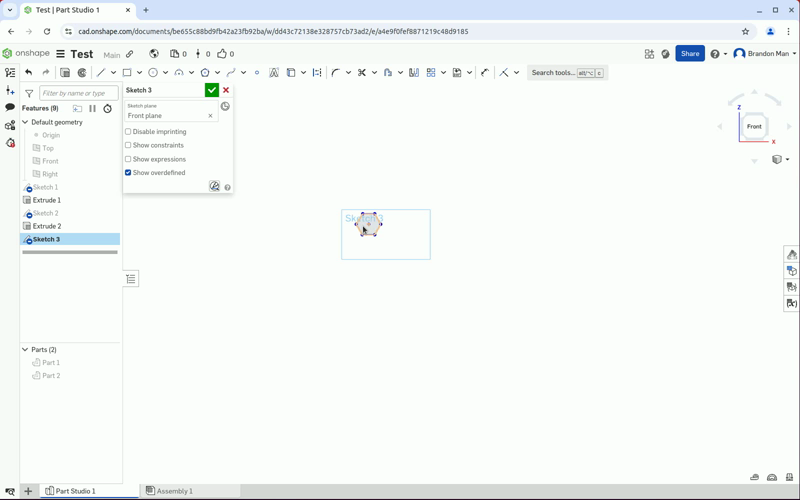
scroll(6)
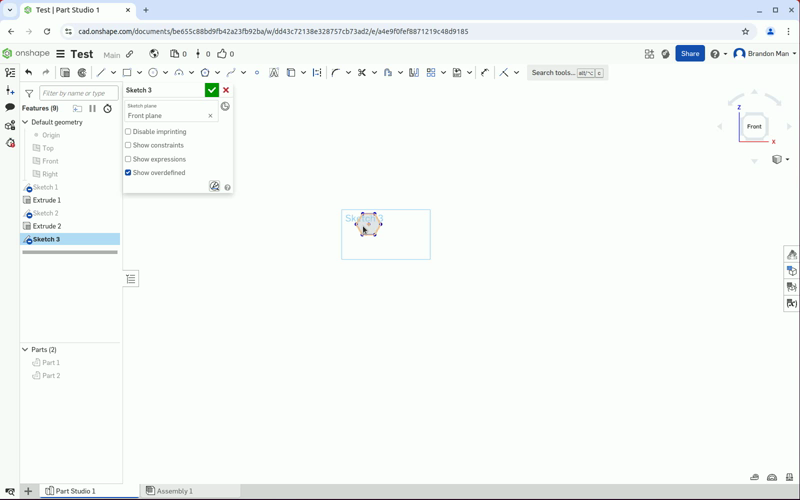
scroll(6)
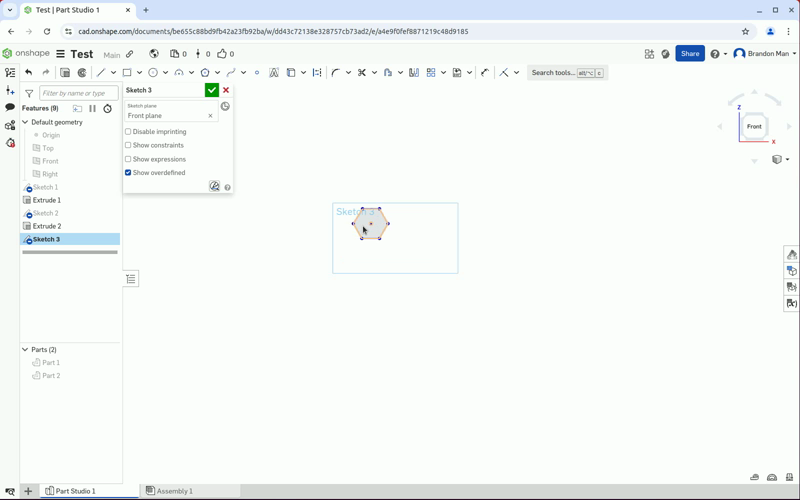
scroll(6)
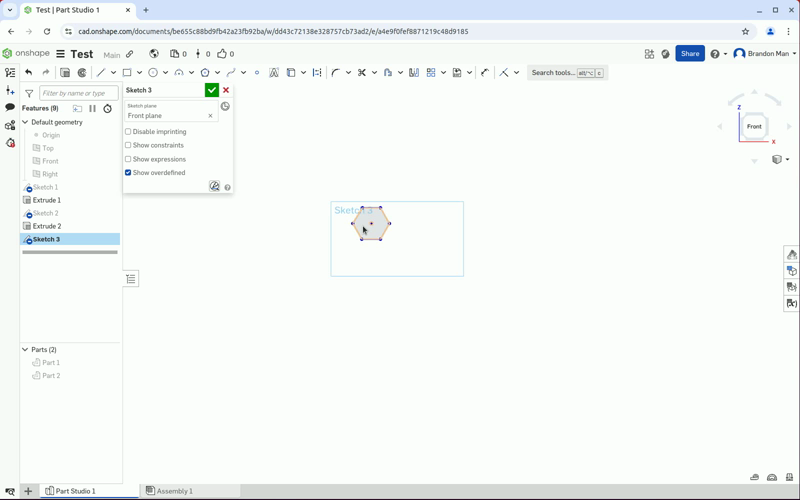
scroll(6)
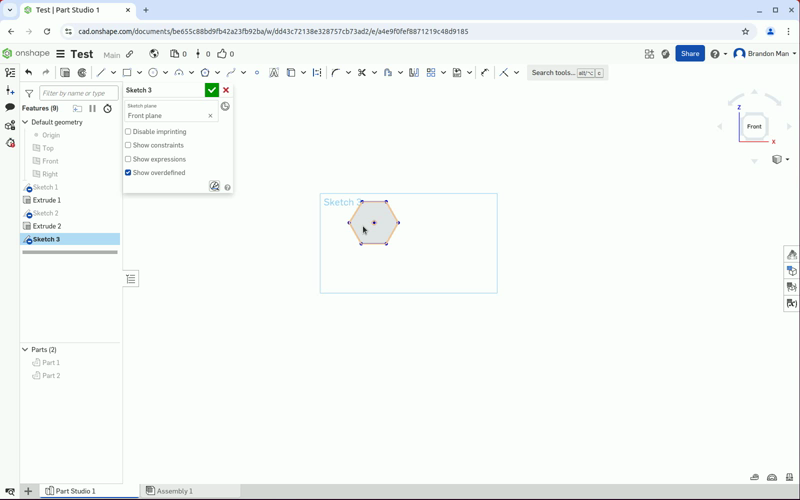
scroll(6)
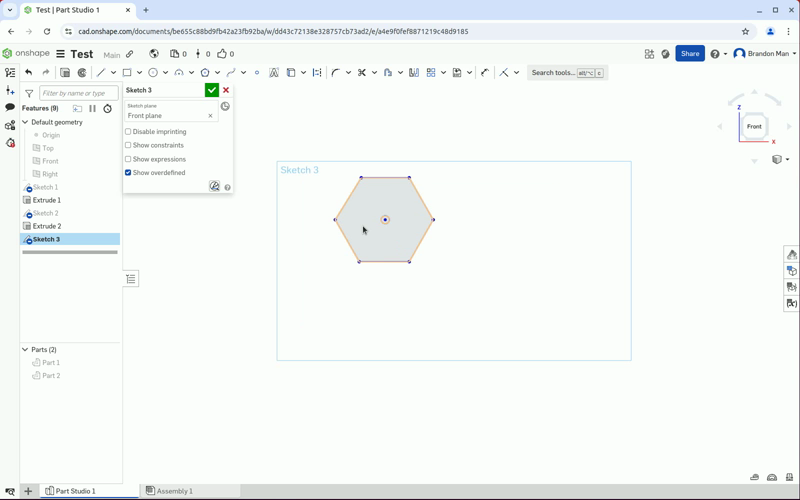
scroll(6)
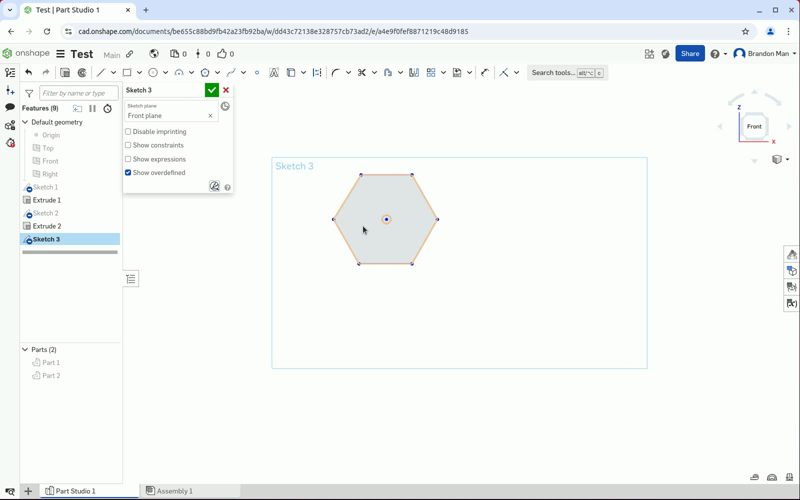
scroll(6)
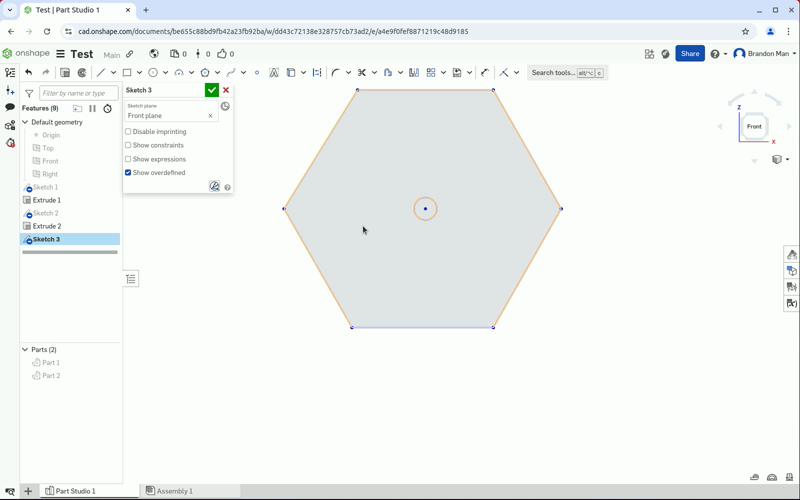
click(363, 225)
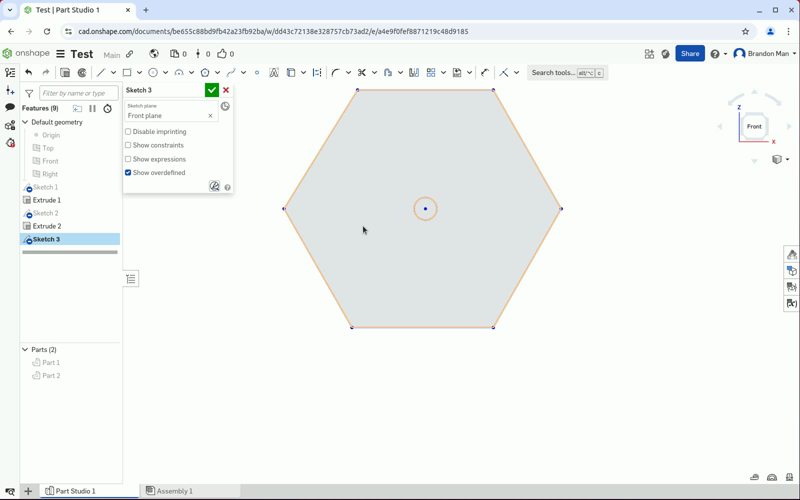
scroll(-6)
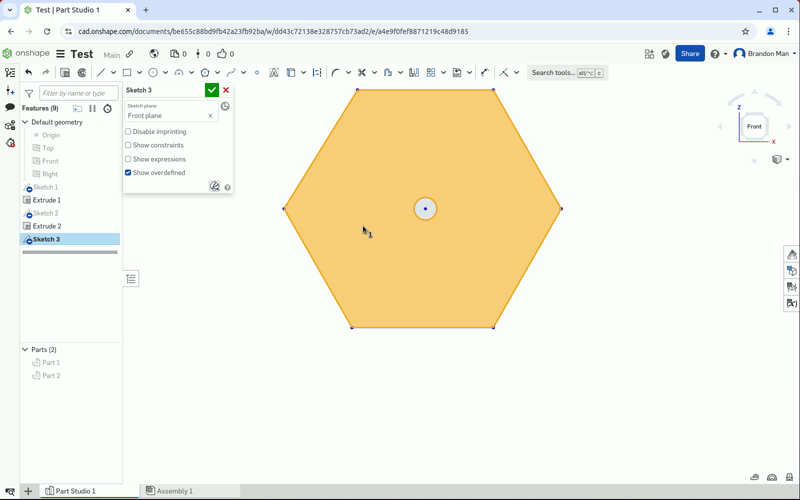
scroll(-6)
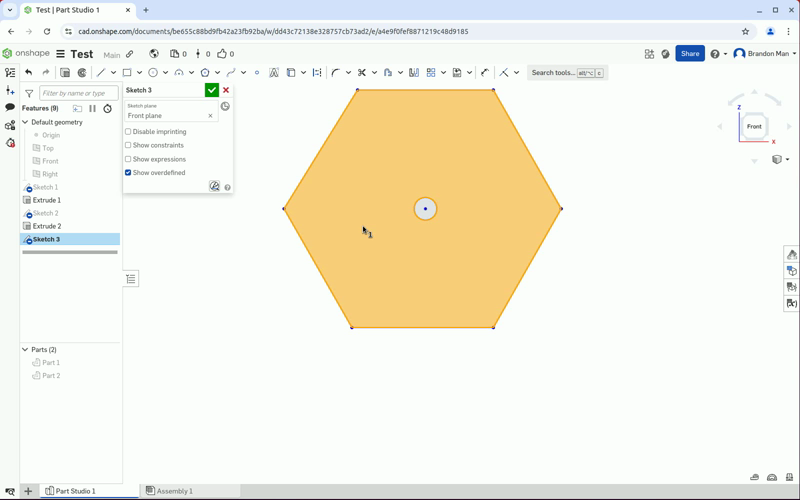
scroll(-6)
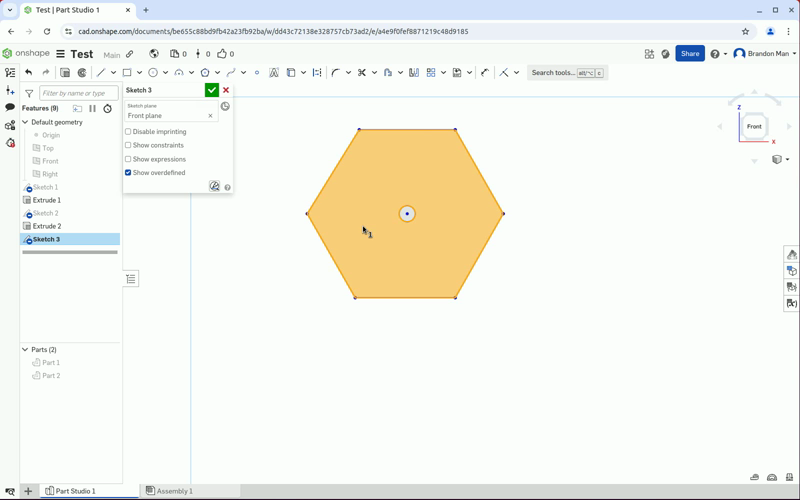
scroll(-6)
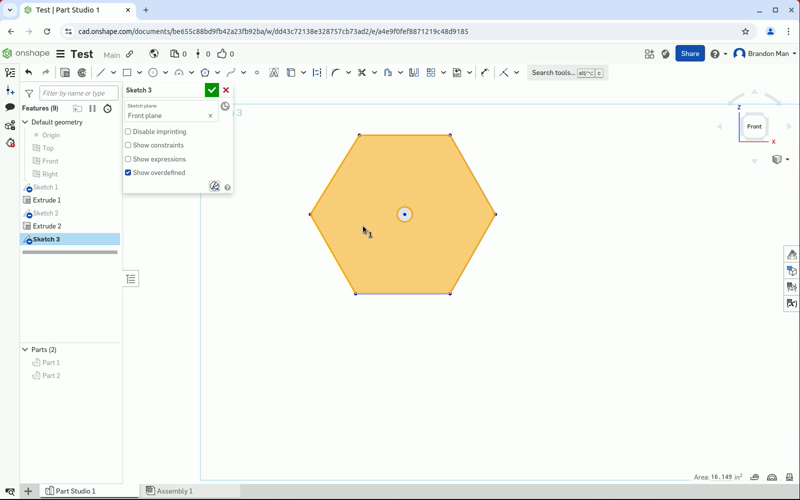
scroll(-6)
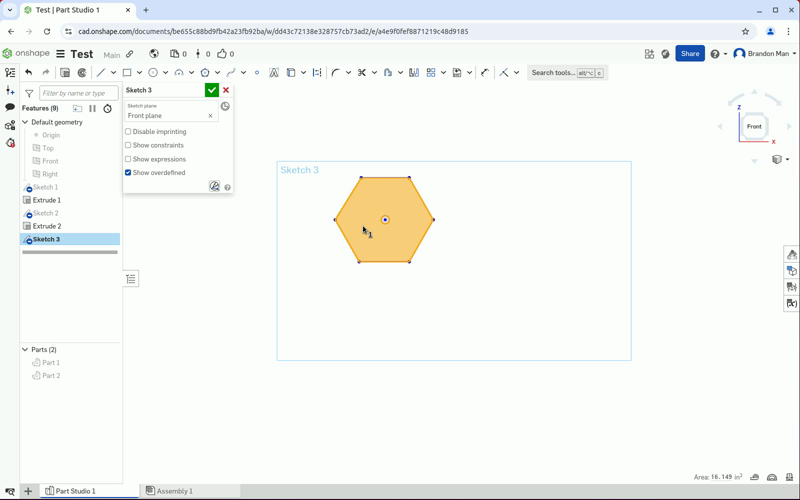
scroll(-6)
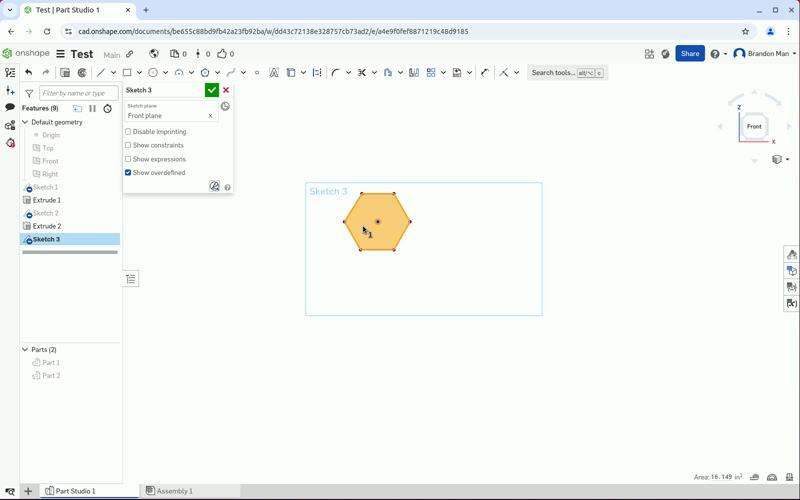
scroll(-6)
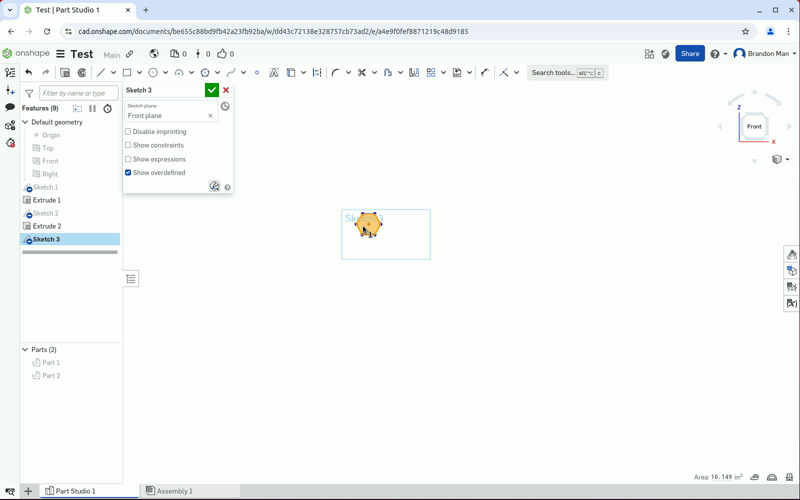
mouse_move(73, 352)
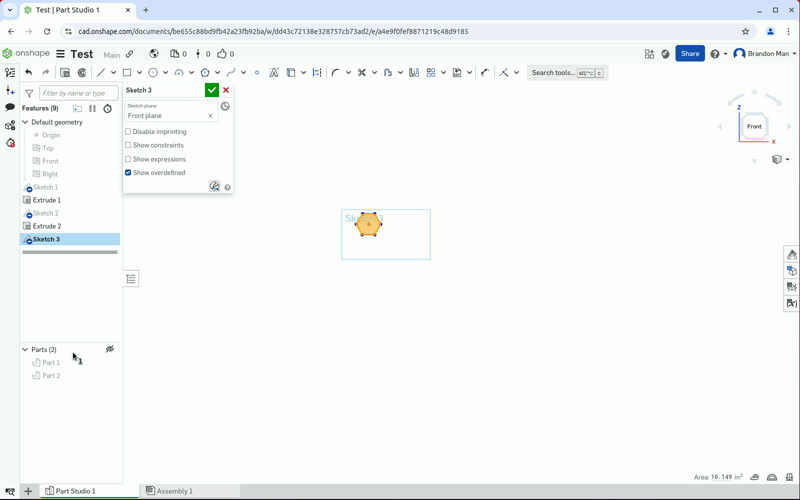
key(shift+y)
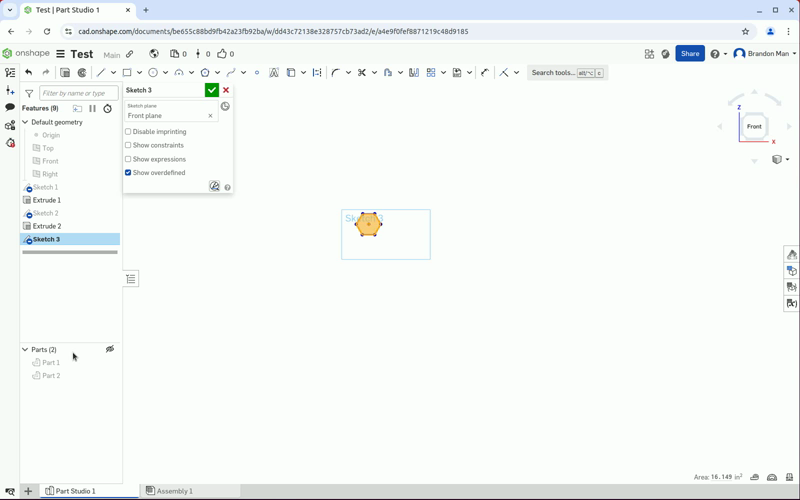
key(shift+e)
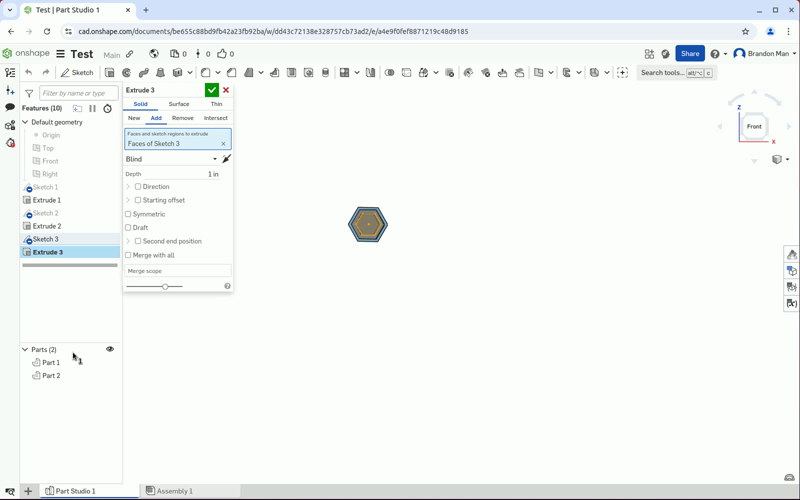
mouse_move(143, 106)
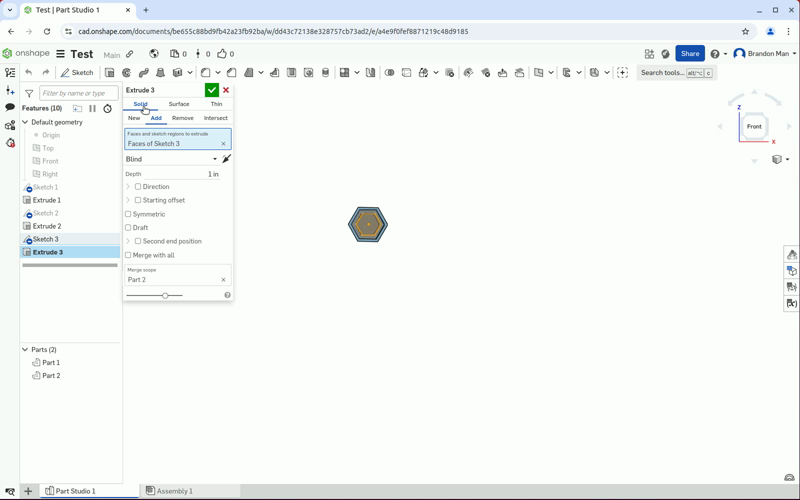
click(143, 106)
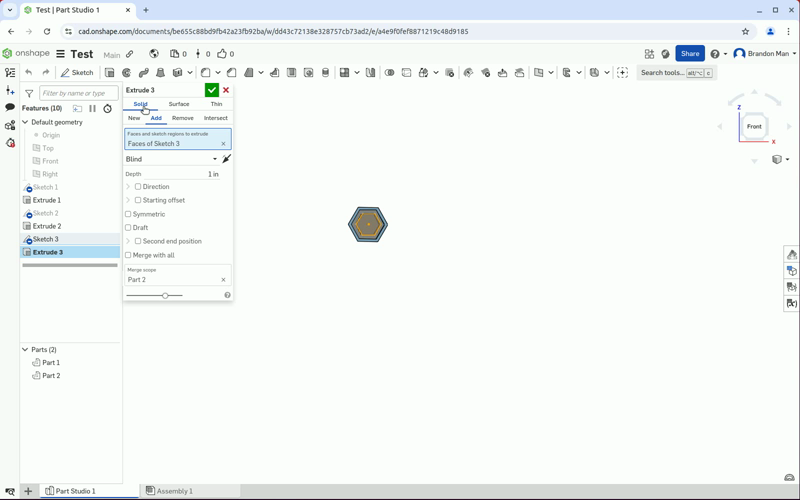
mouse_move(137, 120)
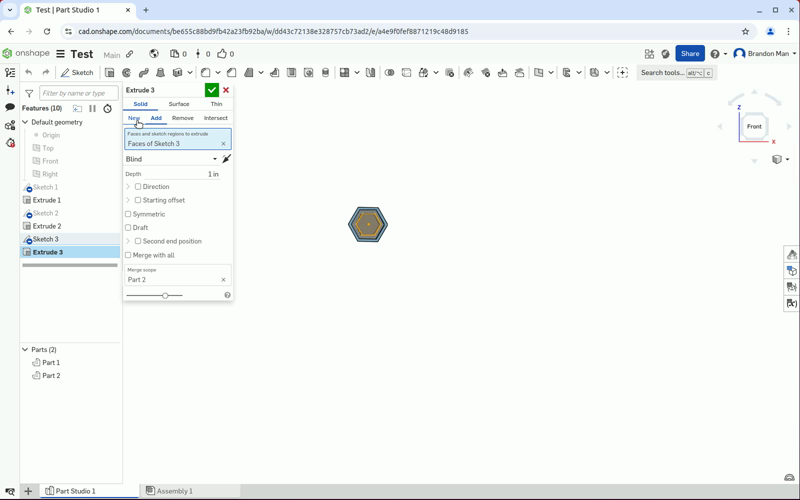
click(137, 120)
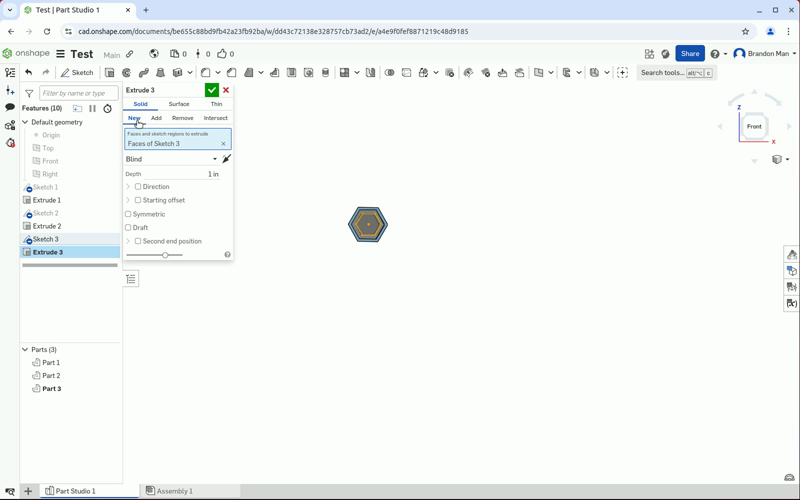
key(tab, 4)
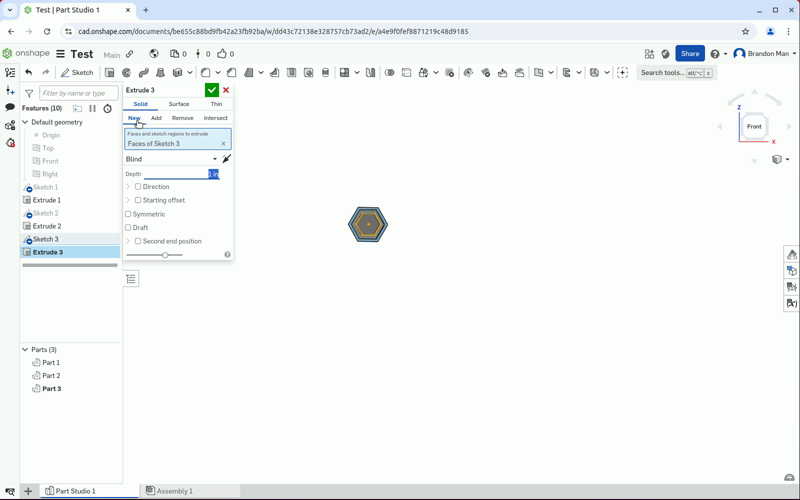
text(-1.685)
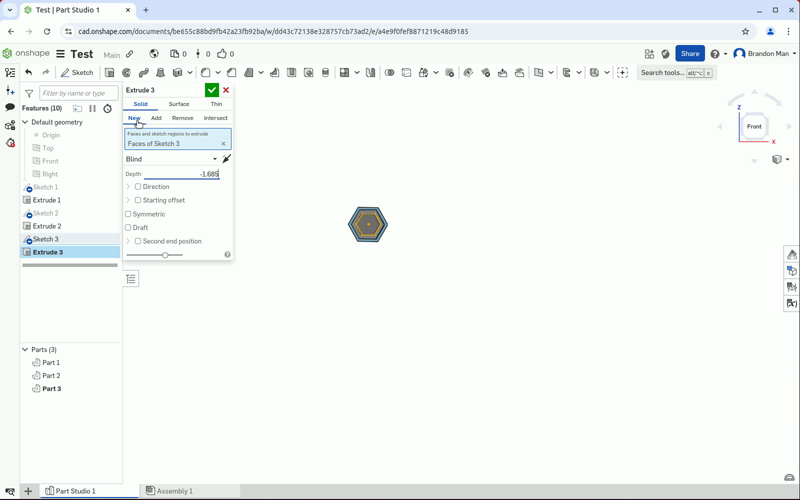
key(enter)
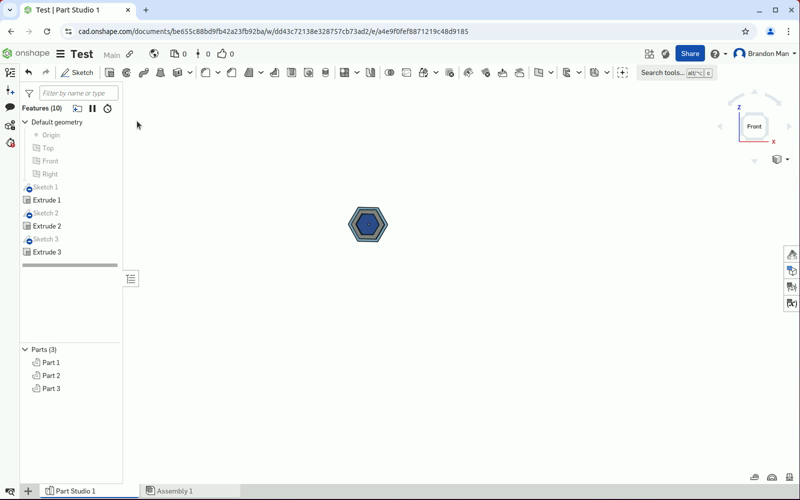
key(shift+h)
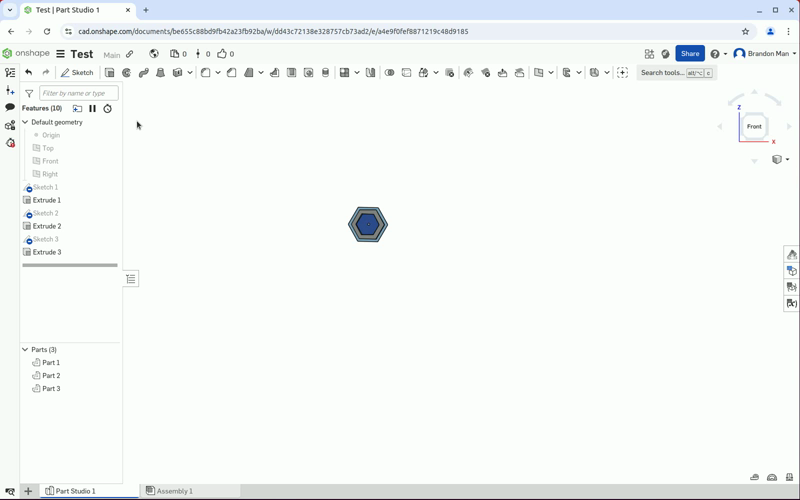
key(shift+h)
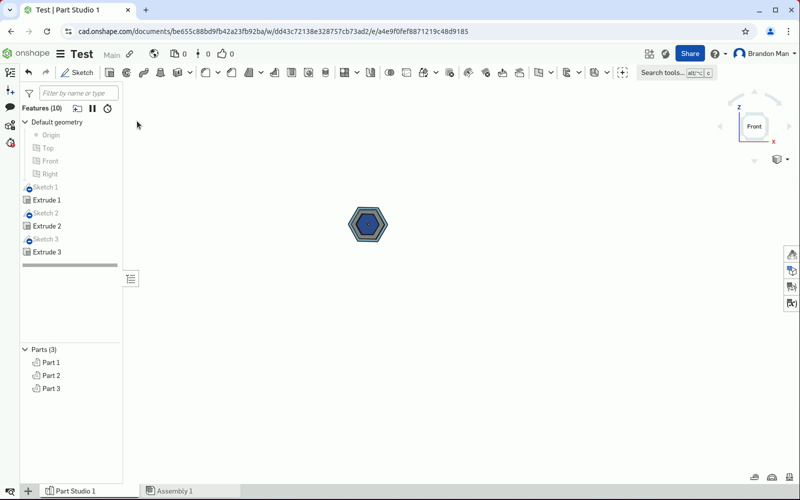
key(shift+7)
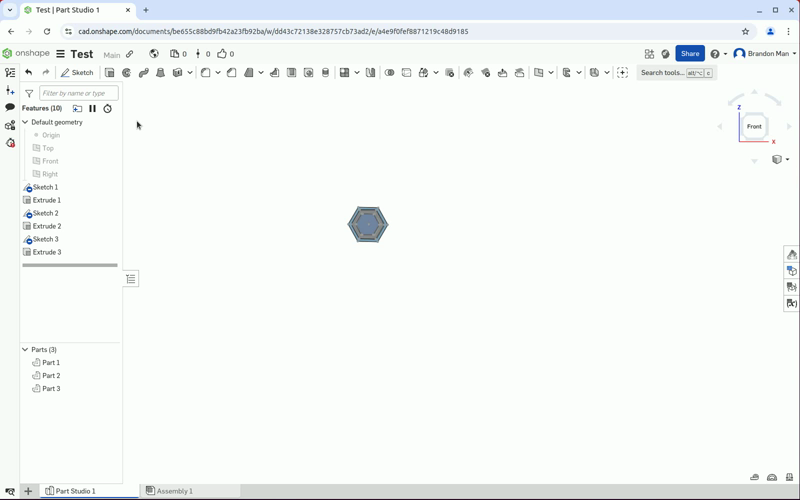
key(left, 2)
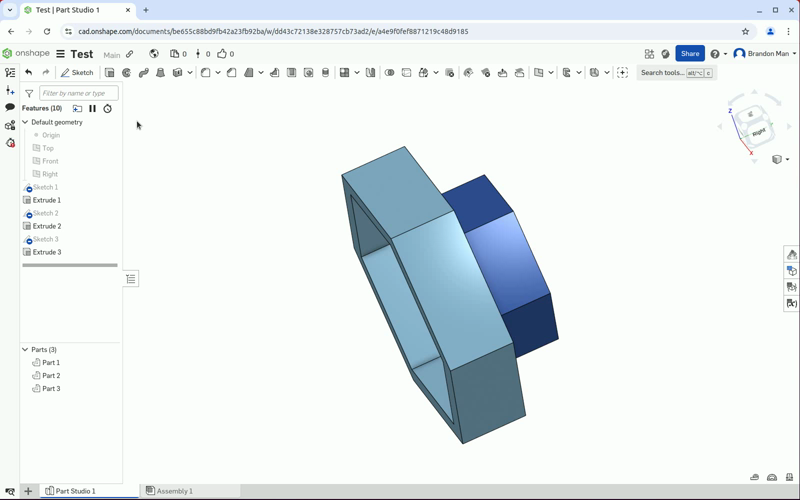
key(down, 2)
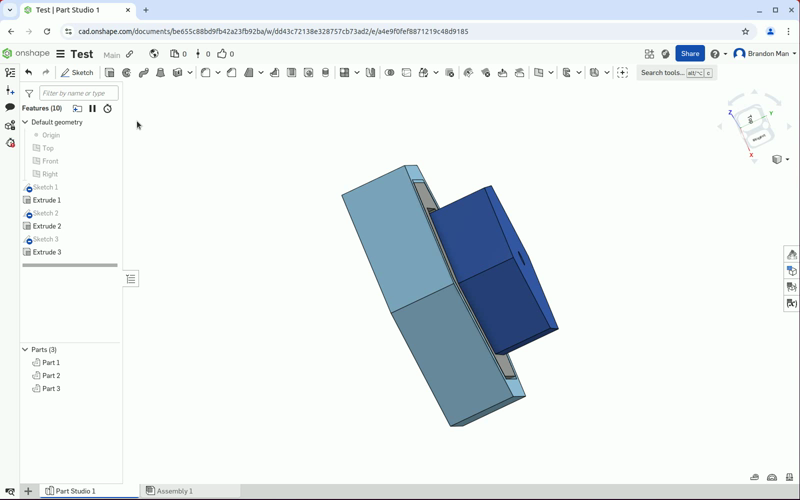
key(up, 2)
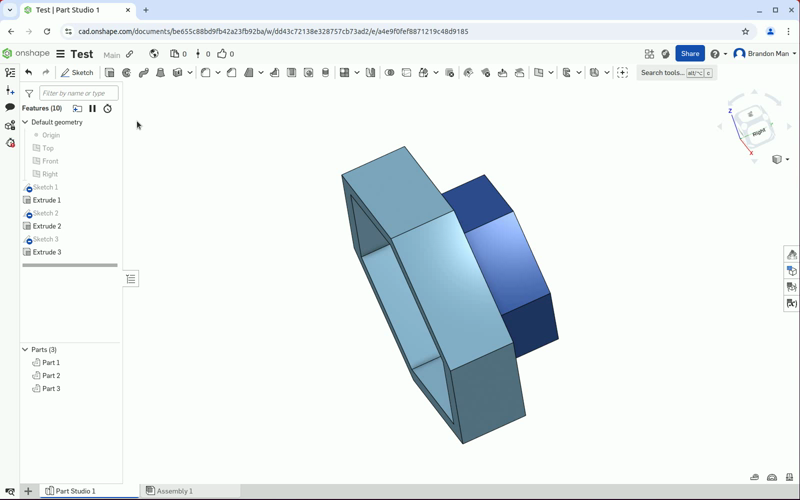
key(right, 2)
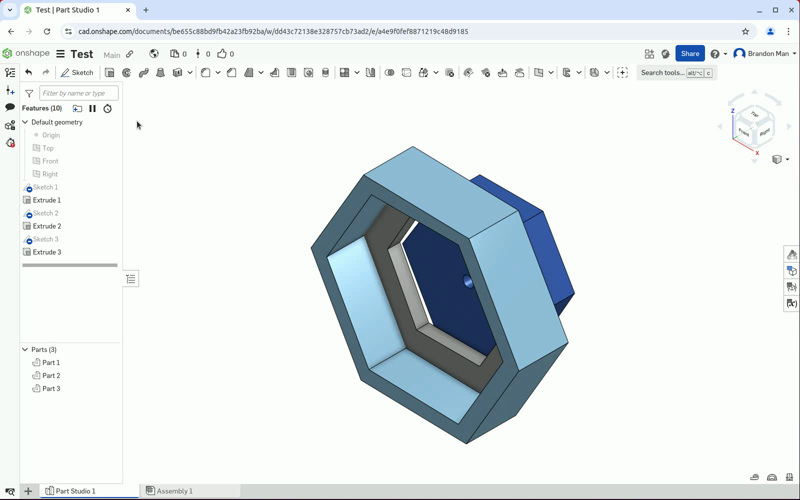
mouse_move(73, 189)
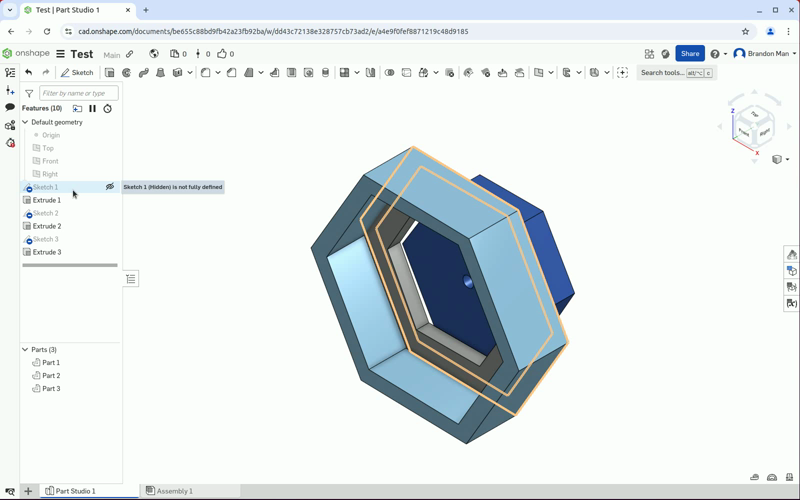
click(73, 189)